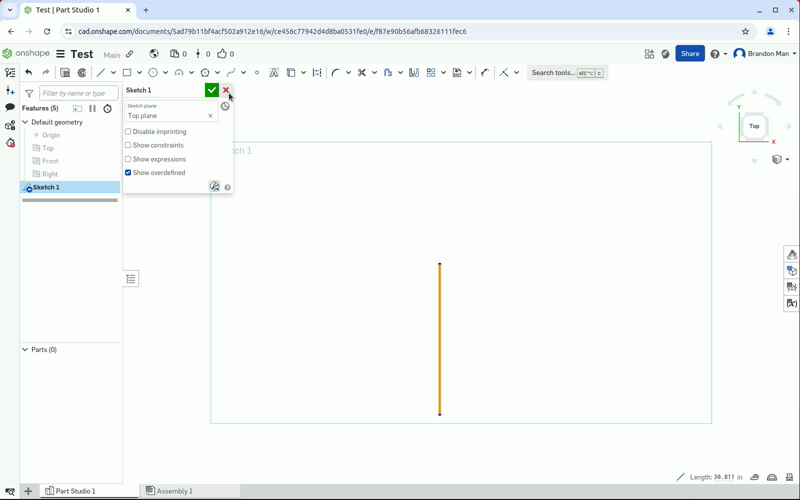
key(shift+h)
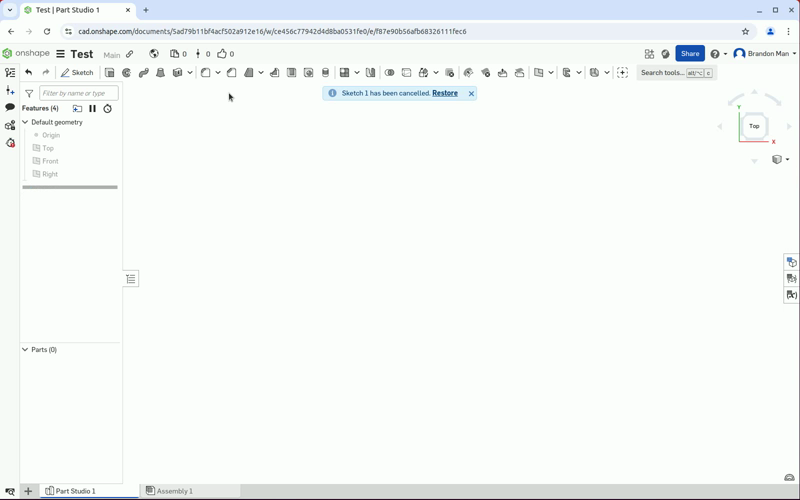
mouse_move(73, 352)
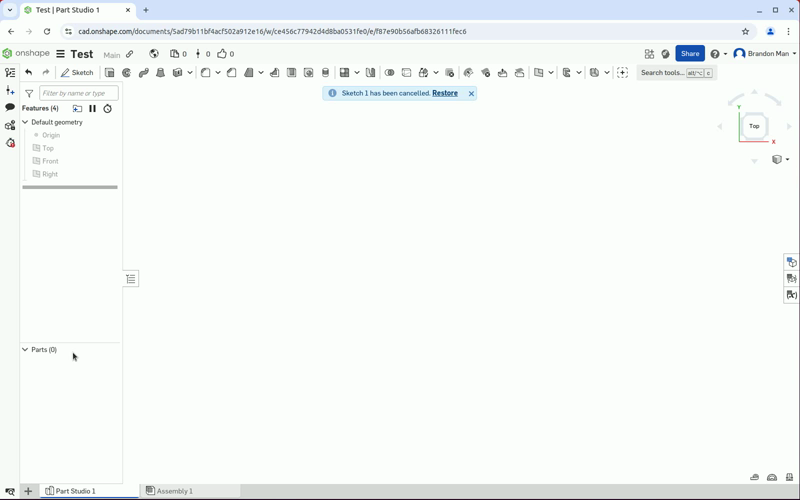
key(y)
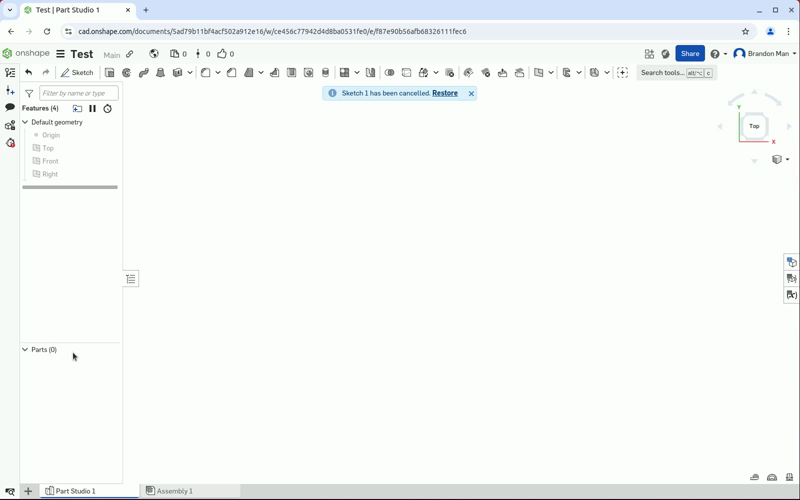
key(shift+p)
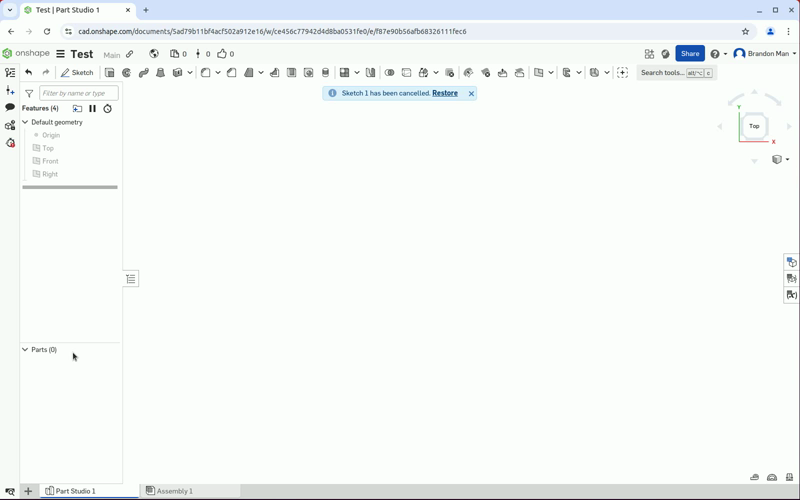
key(space)
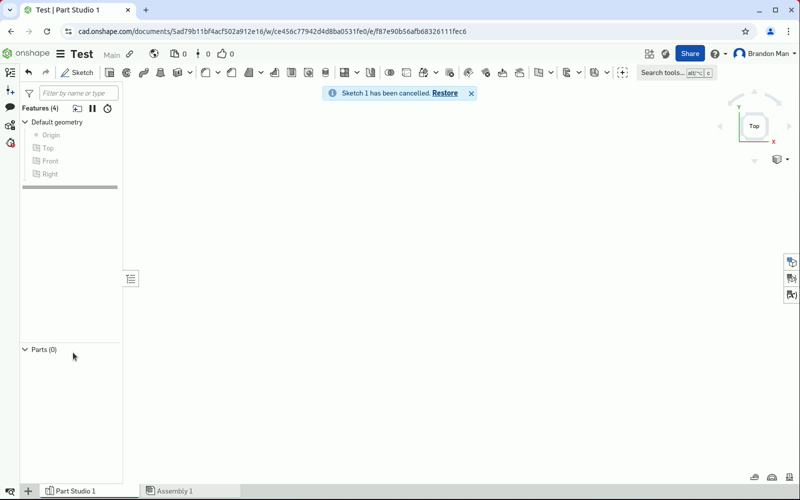
key_down(shift)
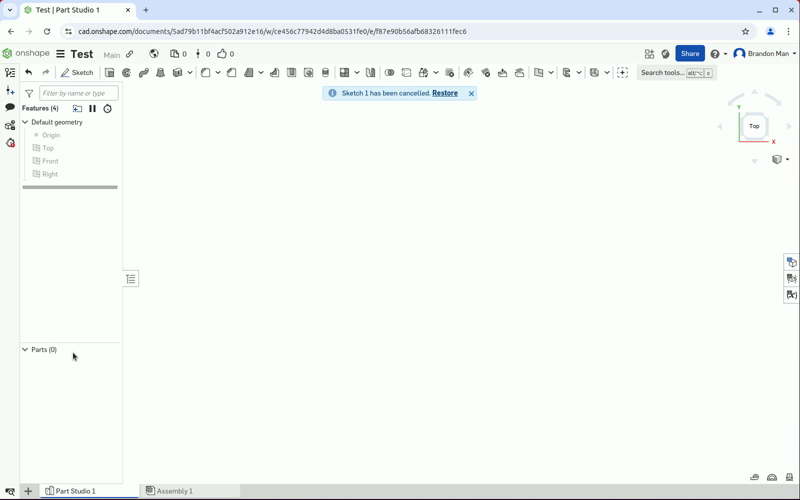
key(up)
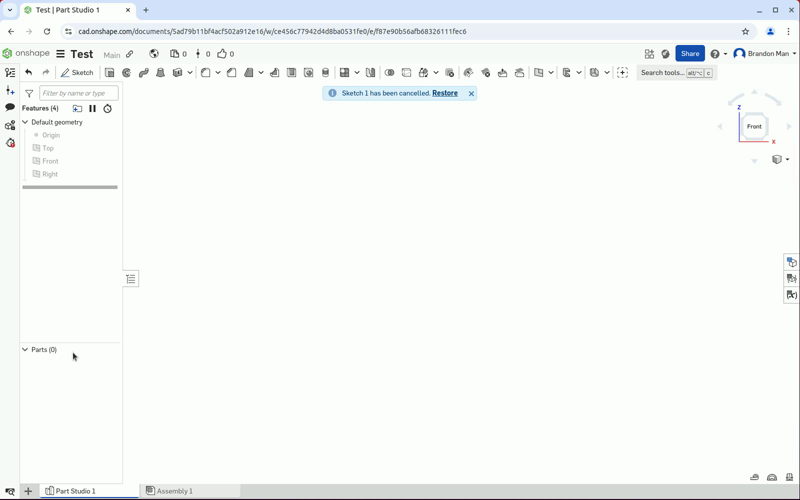
key_up(shift)
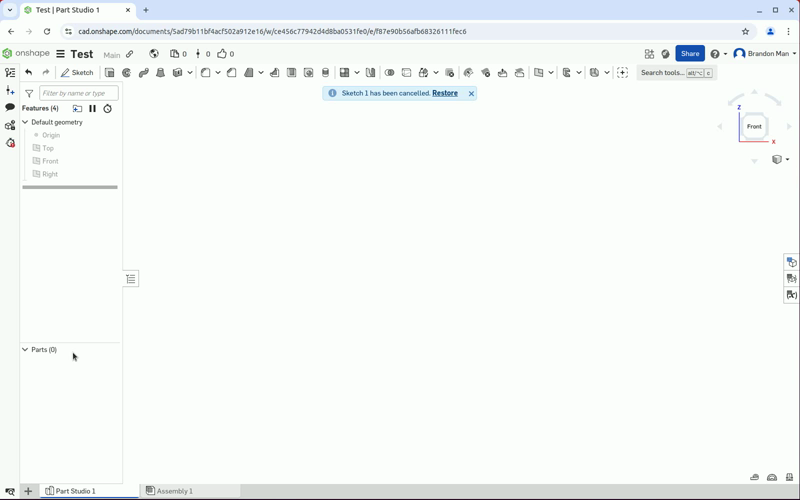
key(space)
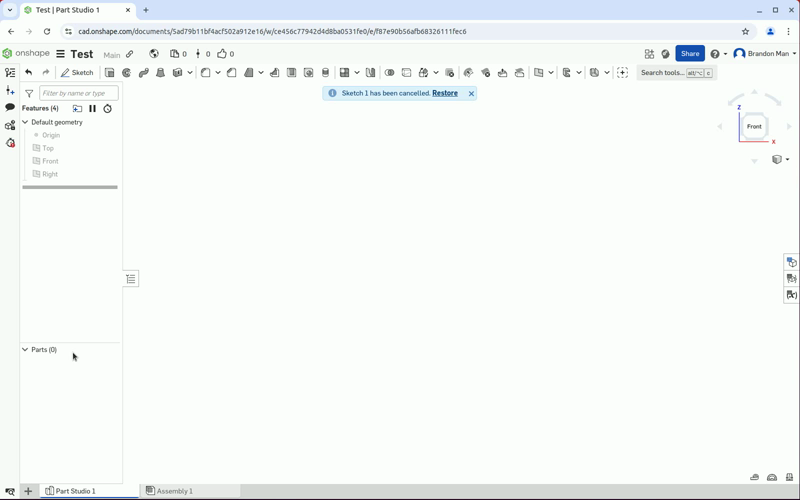
key_down(shift)
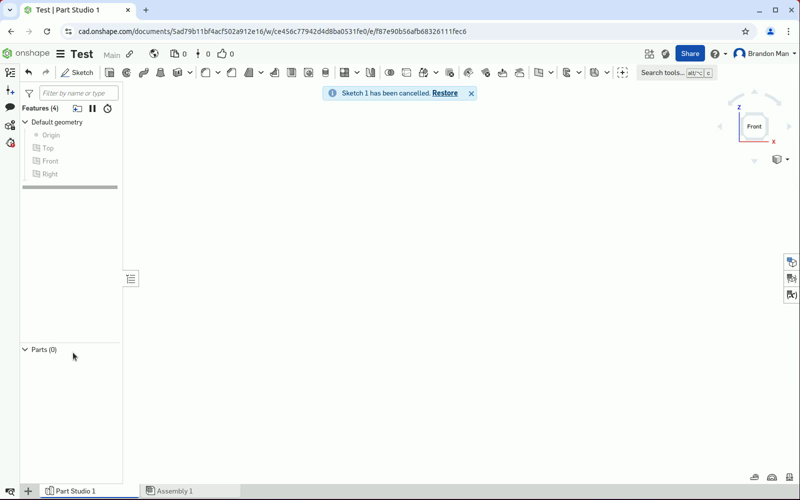
key(left)
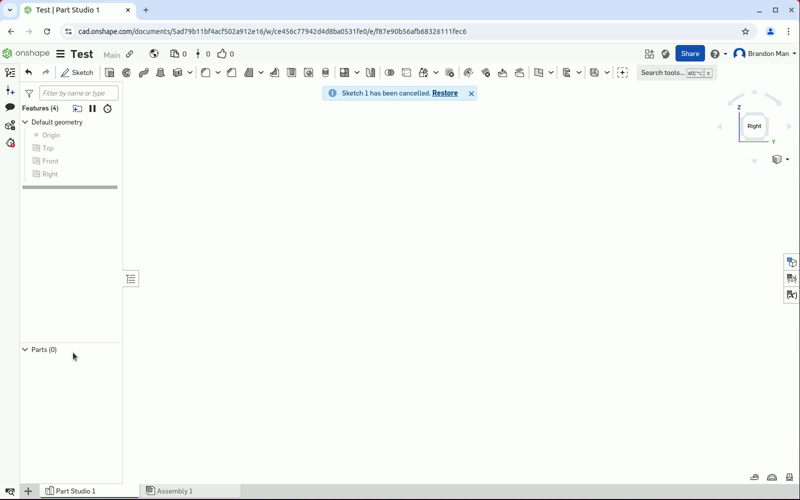
key_up(shift)
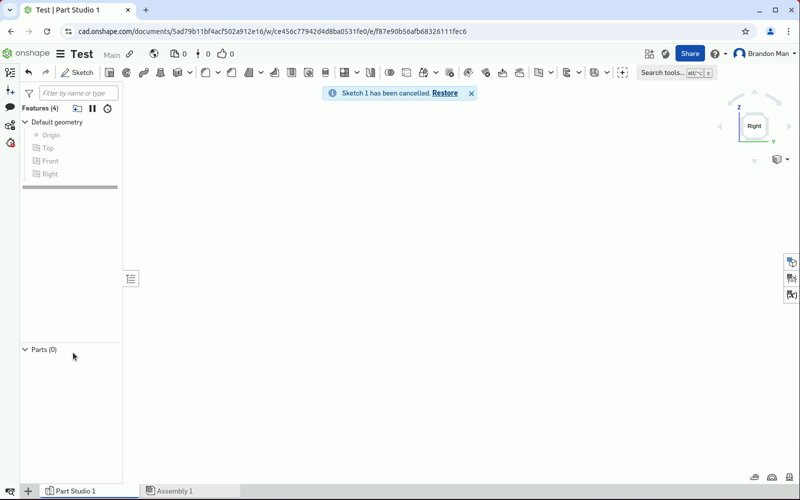
mouse_move(73, 352)
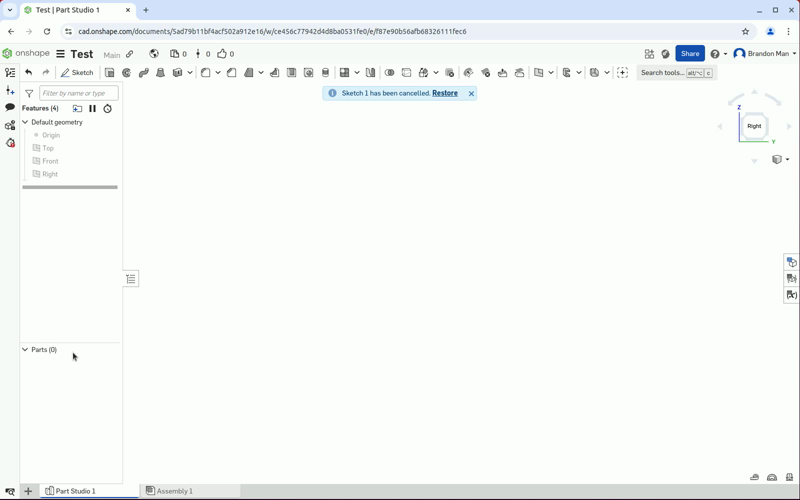
key(shift+y)
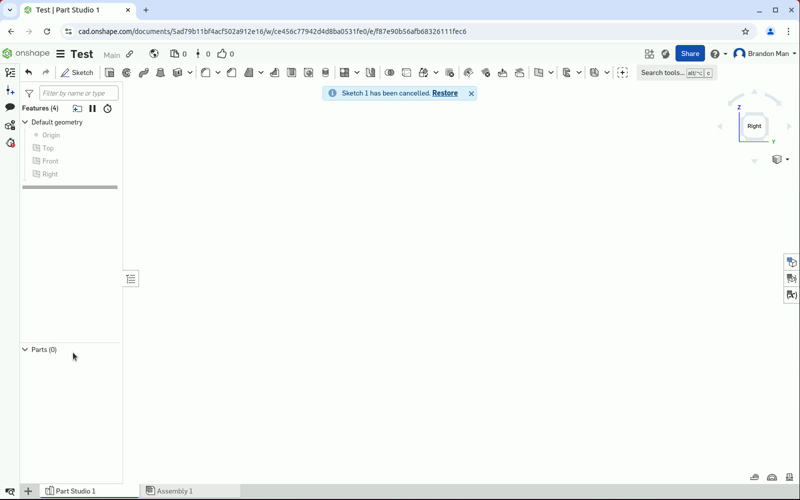
key(shift+s)
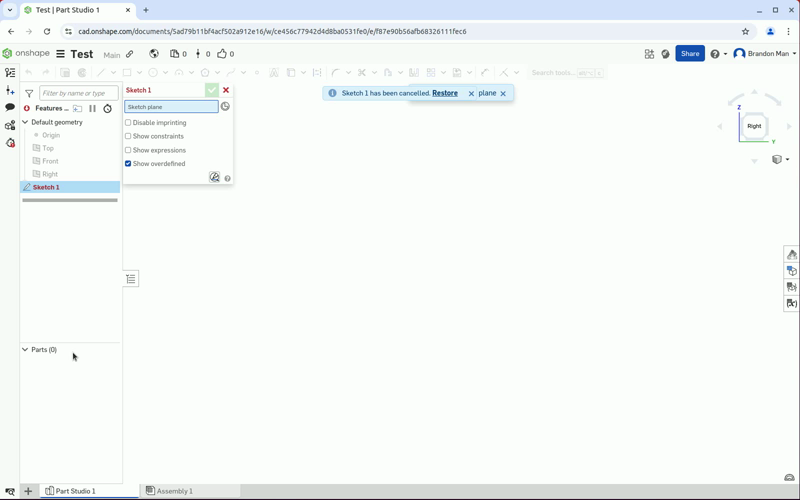
mouse_move(73, 176)
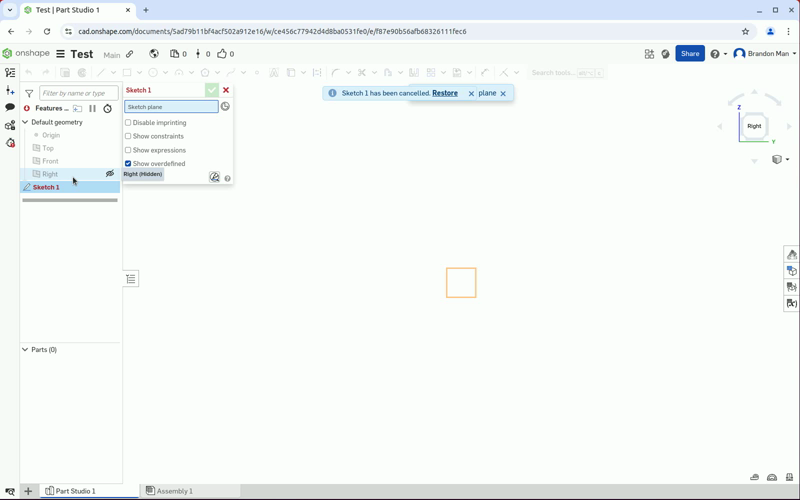
click(73, 176)
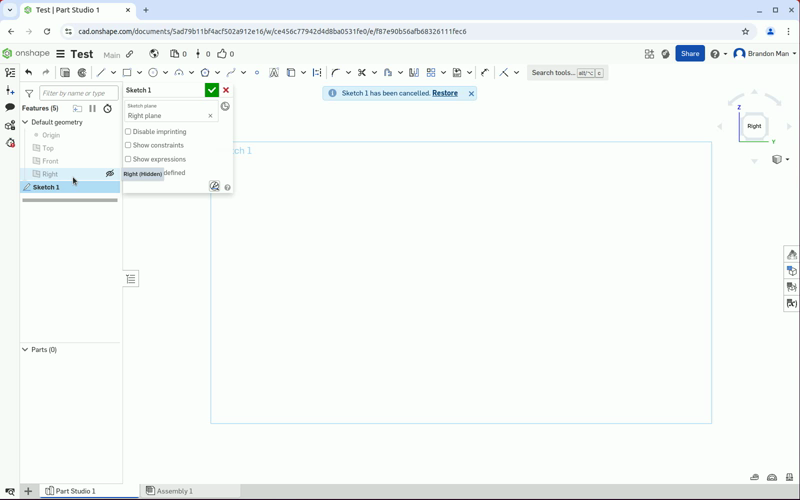
mouse_move(73, 352)
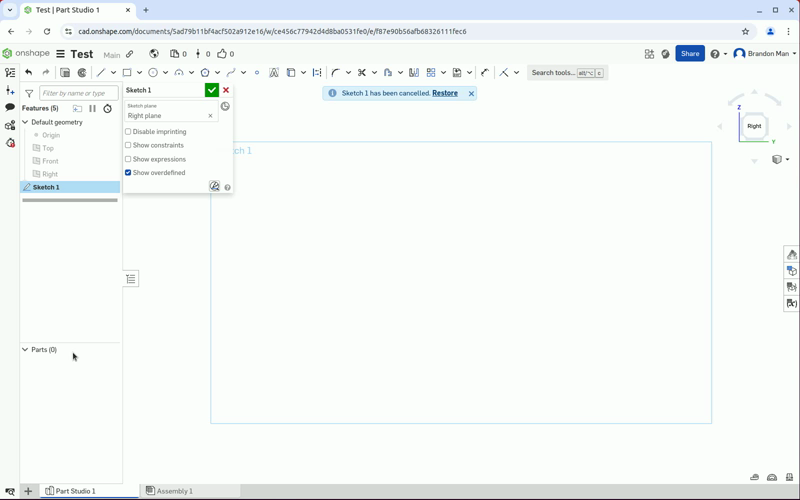
key(y)
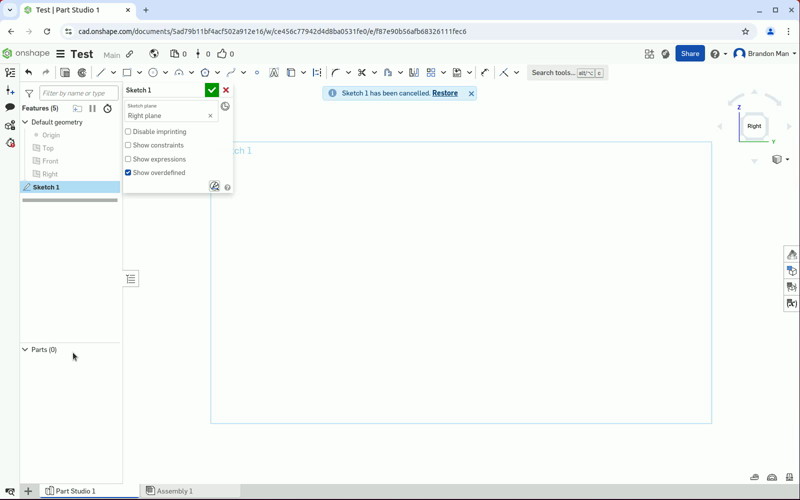
key(l)
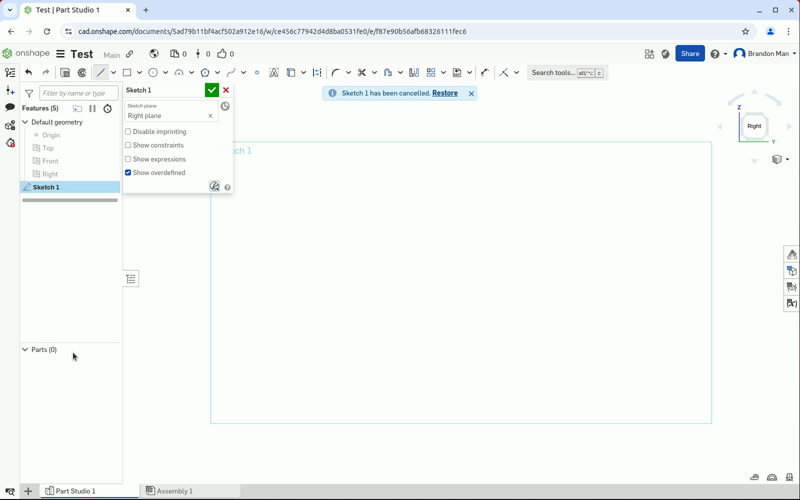
key_down(shift)
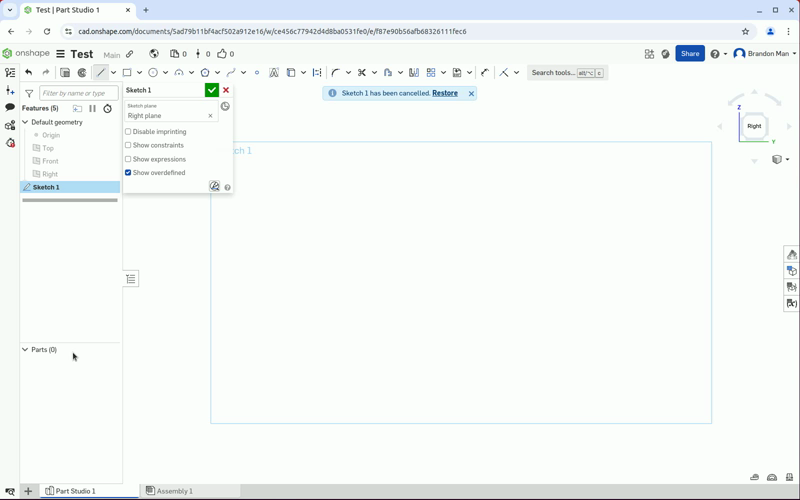
mouse_move(453, 286)
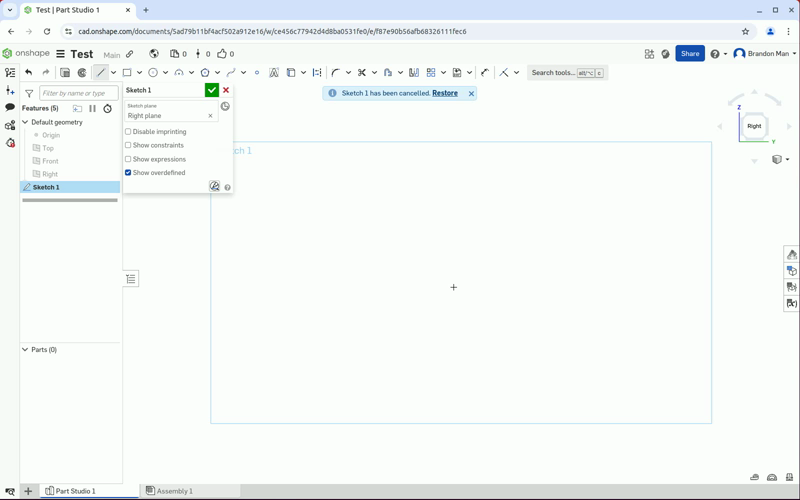
click(453, 286)
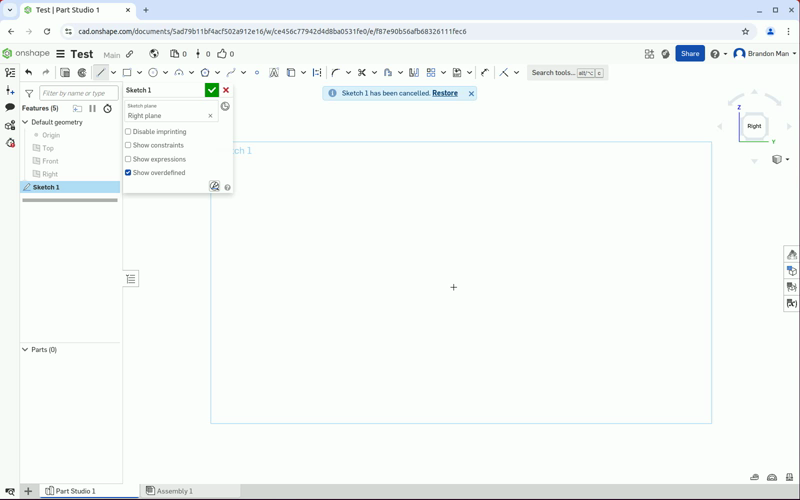
key_up(shift)
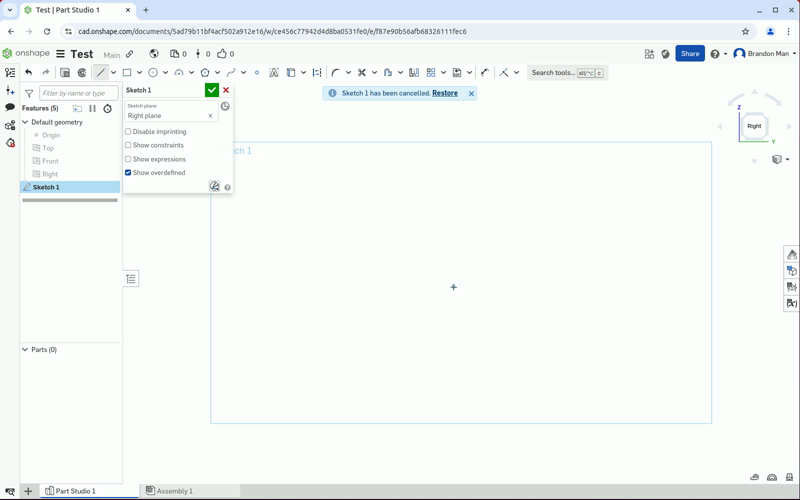
key_down(shift)
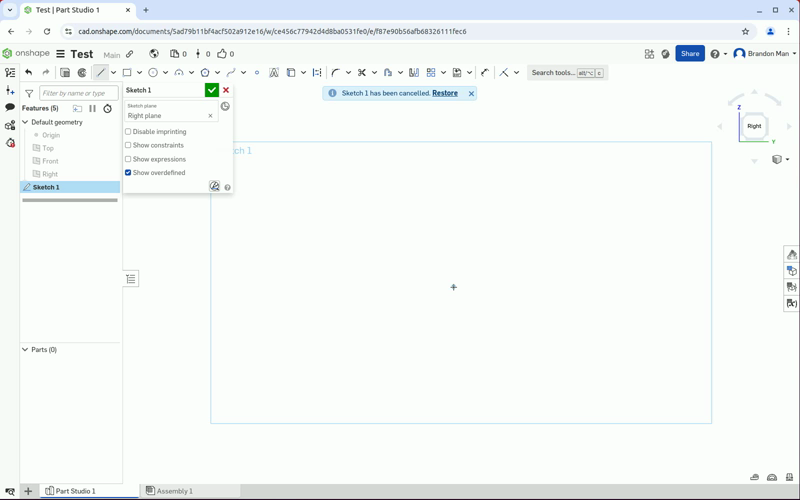
mouse_move(573, 286)
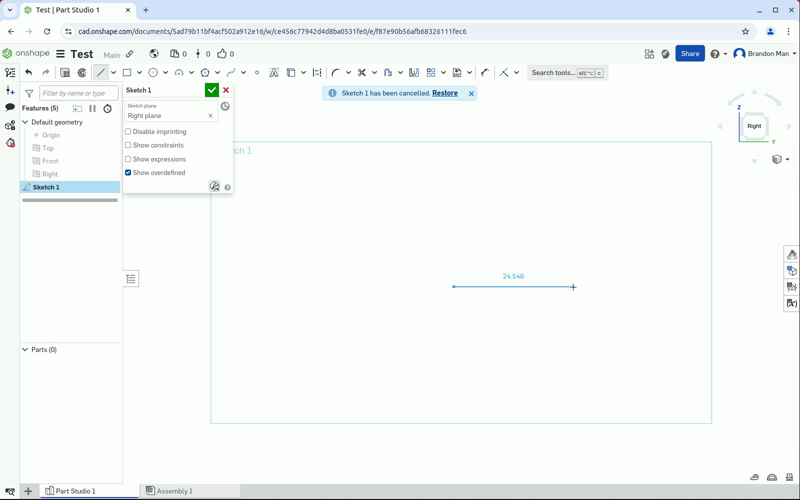
click(573, 286)
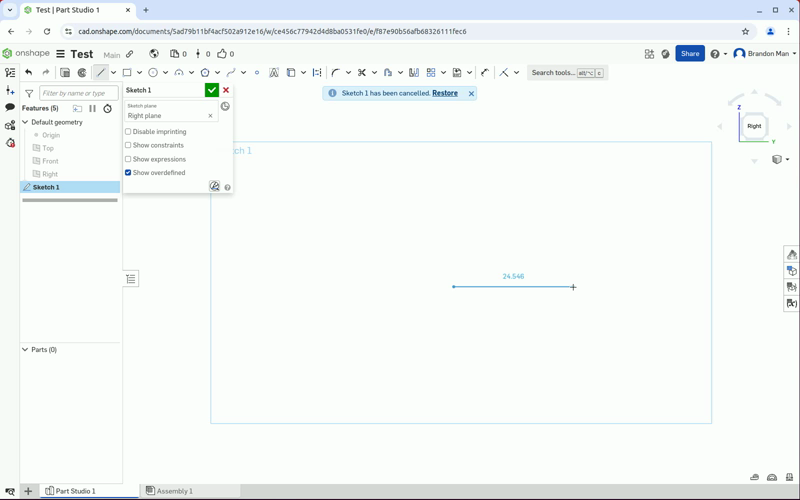
key_up(shift)
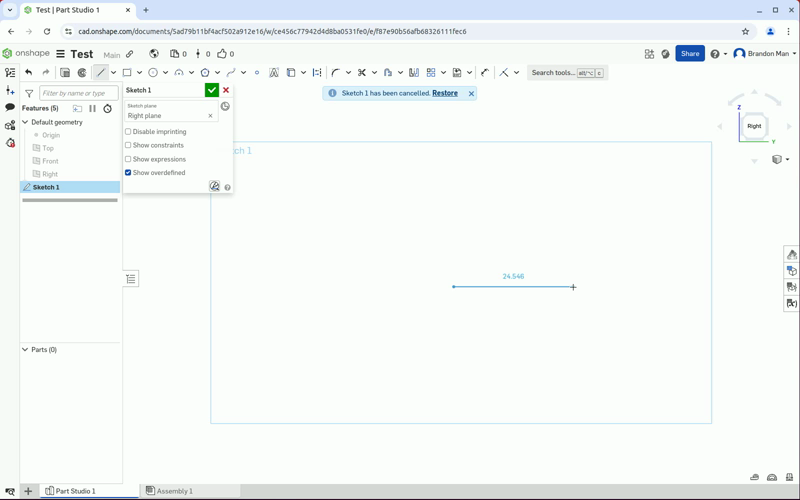
key_down(shift)
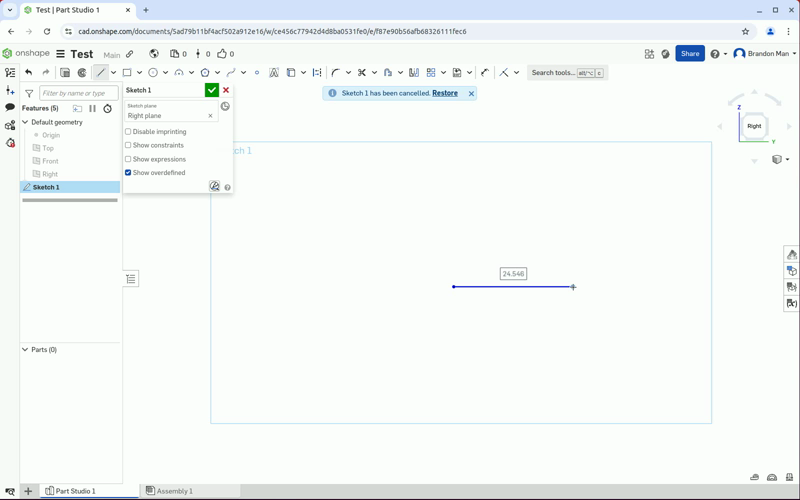
mouse_move(573, 197)
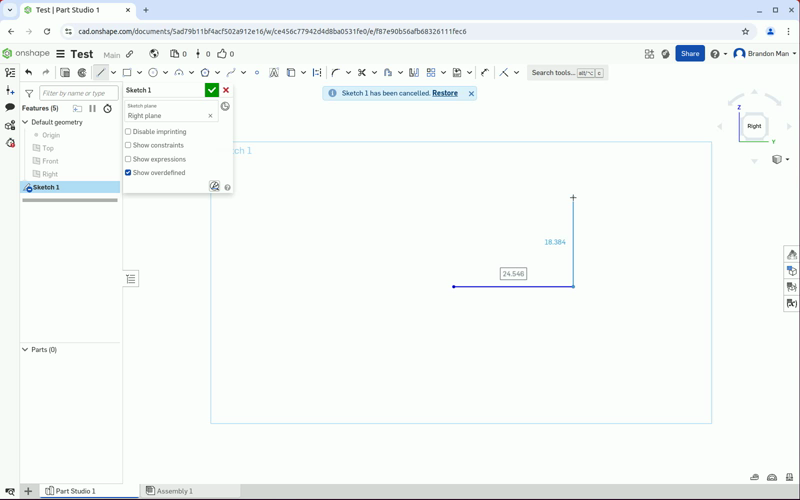
click(573, 197)
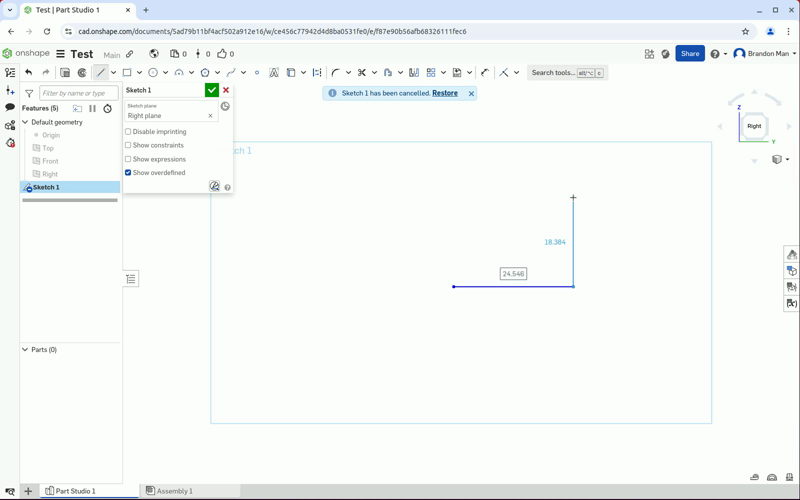
key_up(shift)
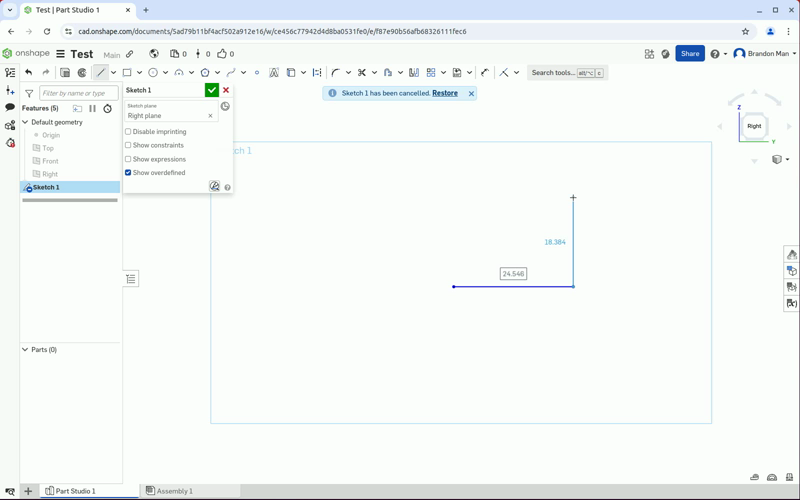
key_down(shift)
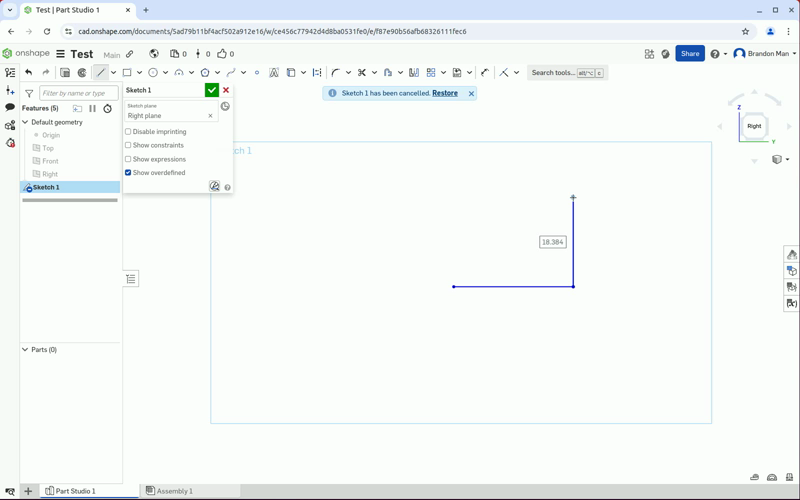
mouse_move(453, 197)
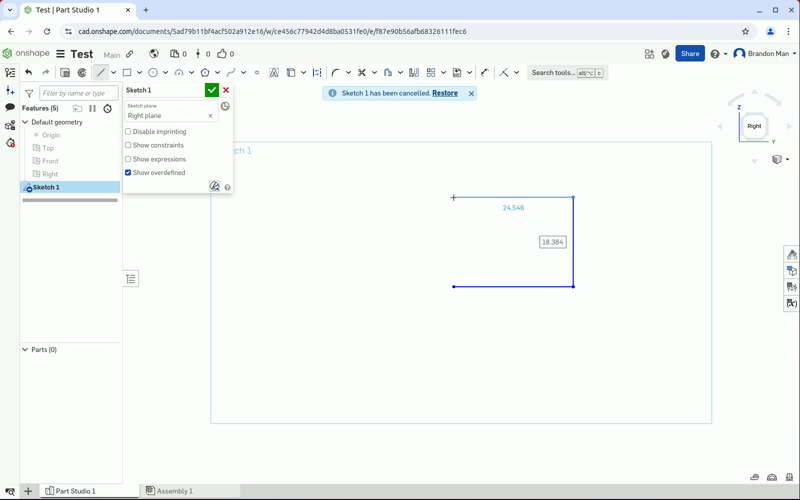
click(453, 197)
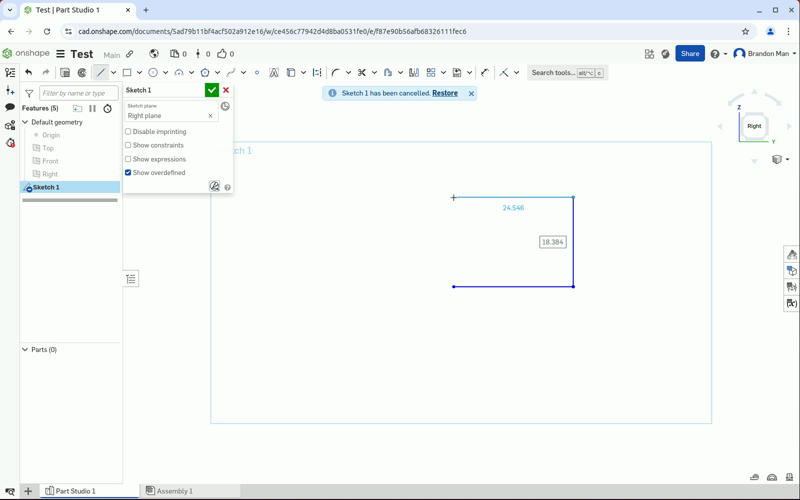
key_up(shift)
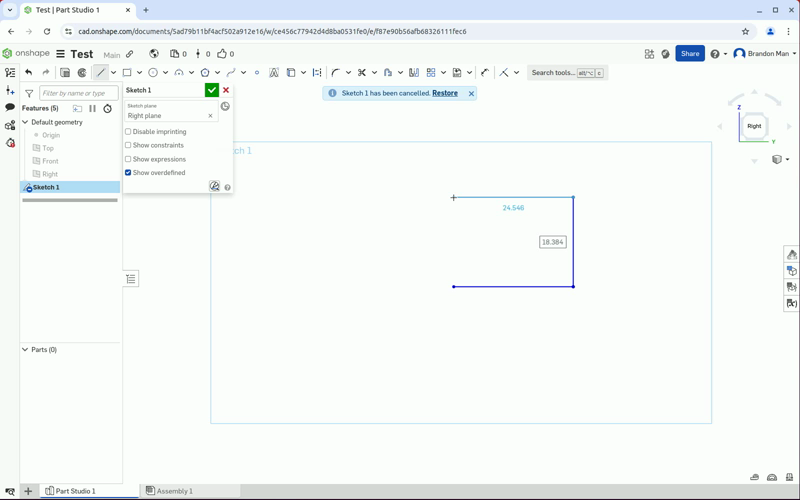
key_down(shift)
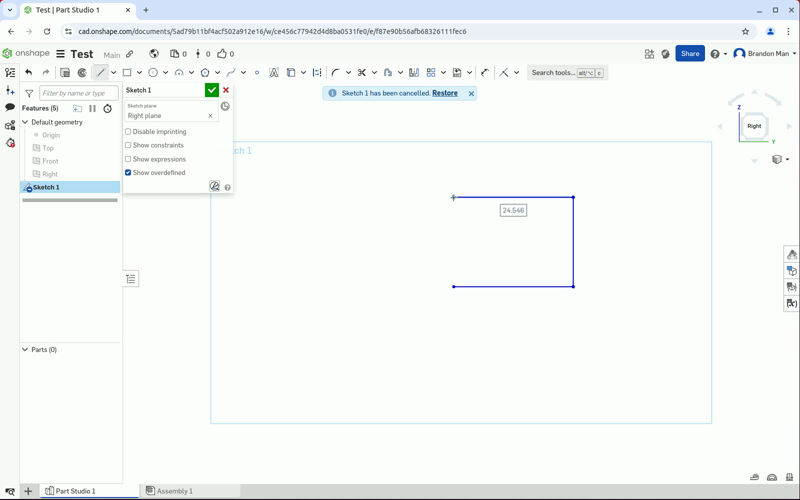
mouse_move(453, 286)
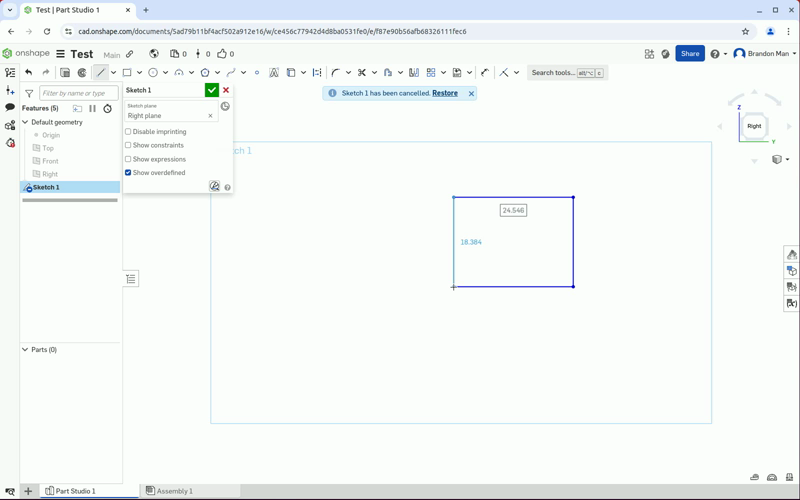
key_up(shift)
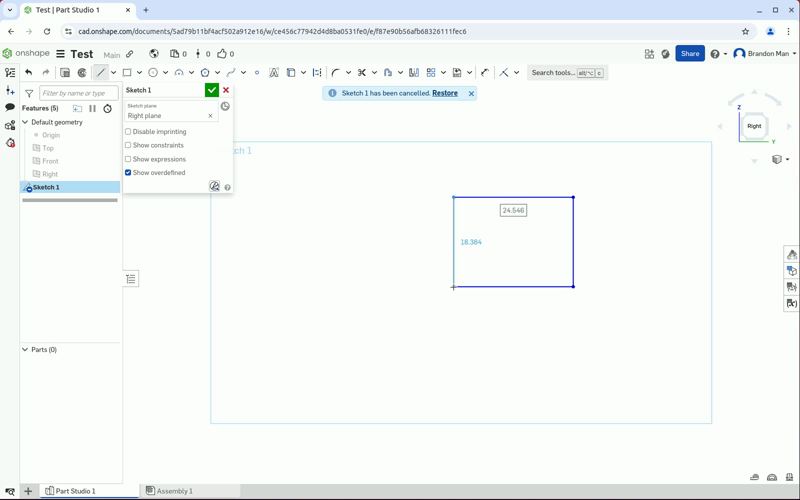
click(453, 286)
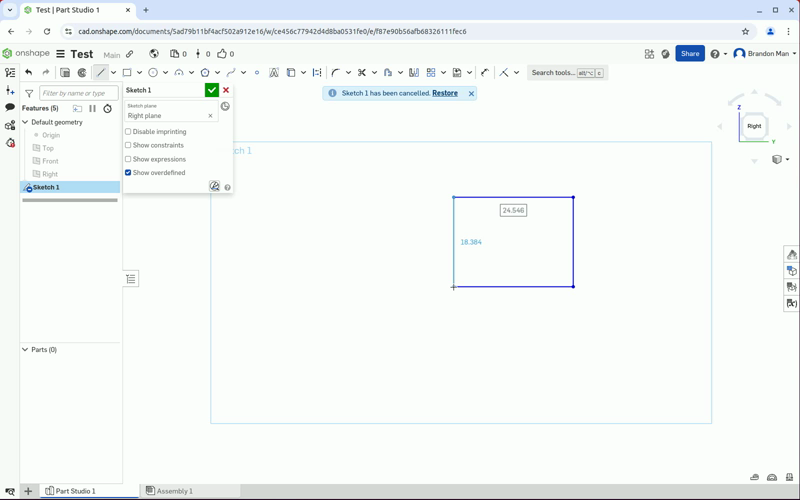
key(esc)
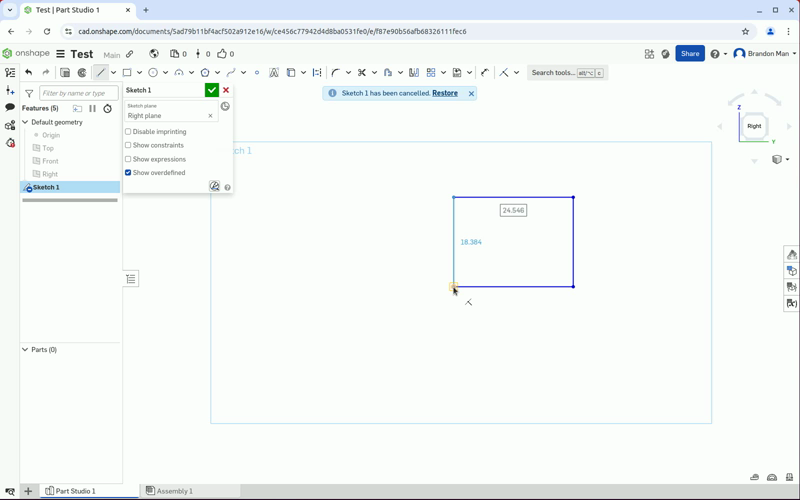
mouse_move(546, 232)
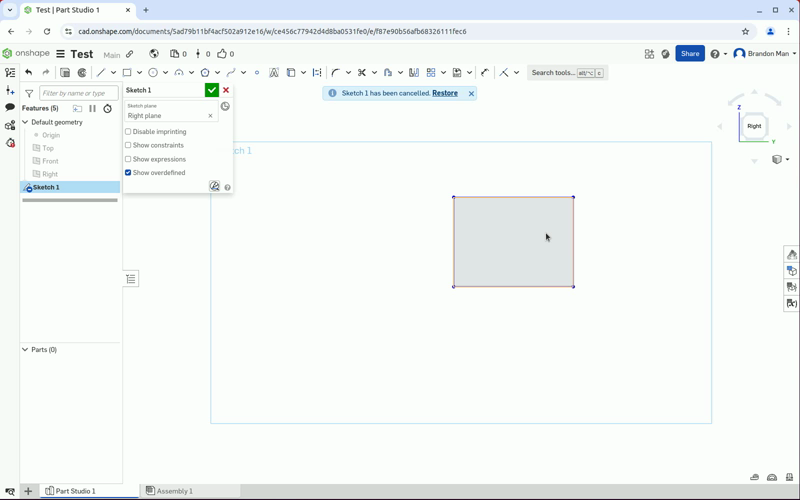
click(546, 232)
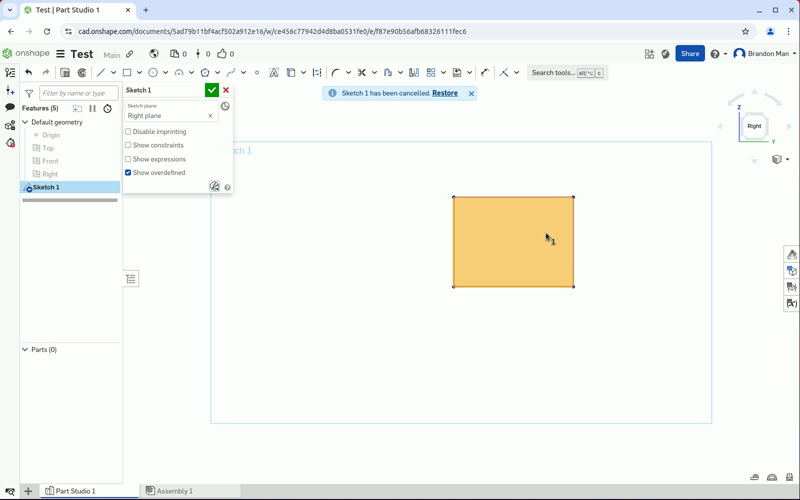
mouse_move(73, 352)
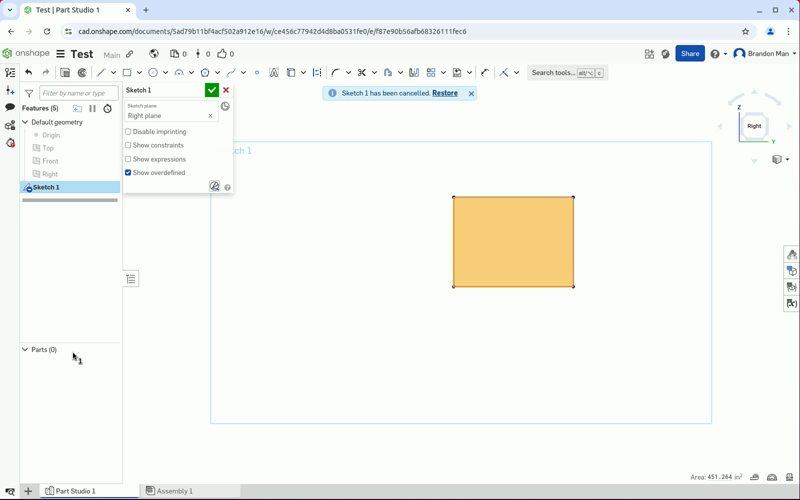
key(shift+y)
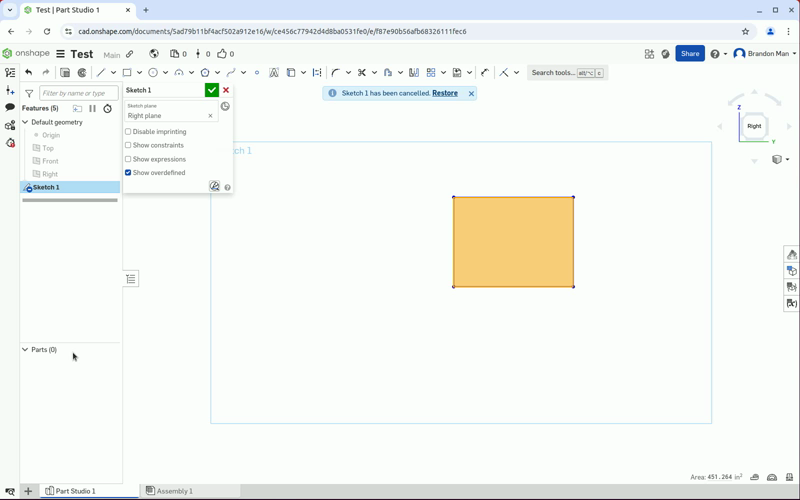
key(shift+e)
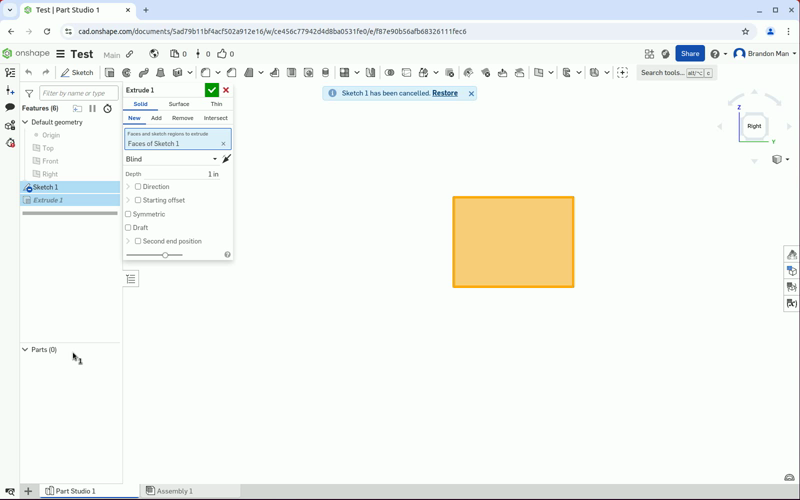
mouse_move(143, 106)
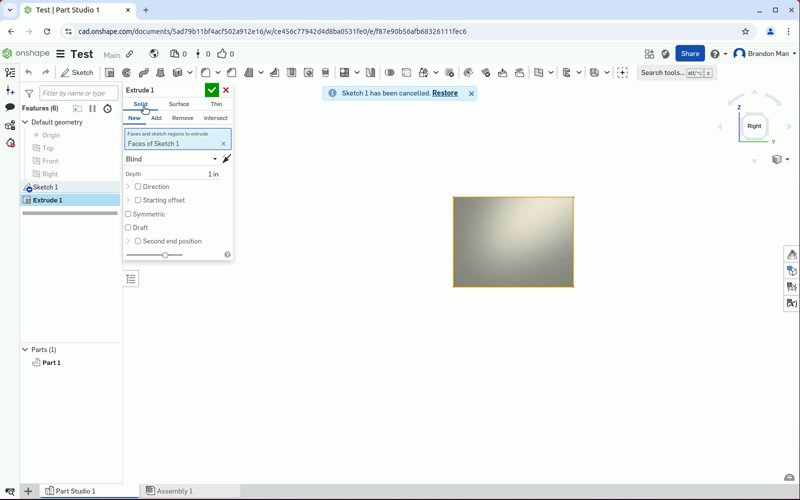
click(143, 106)
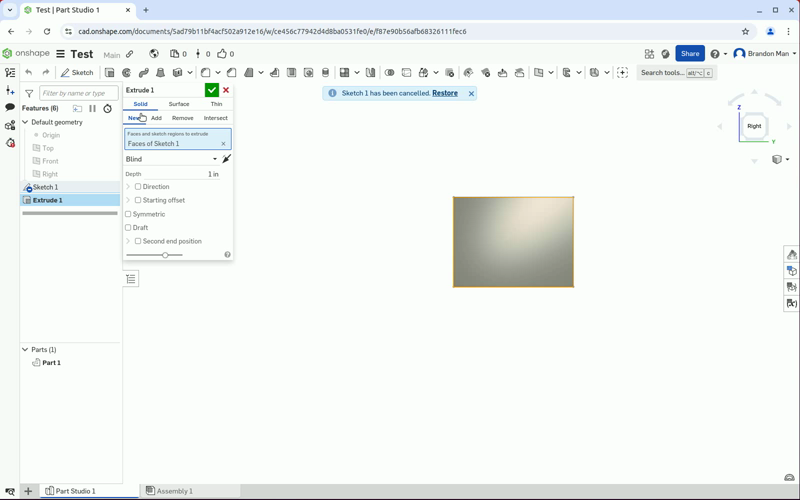
mouse_move(137, 120)
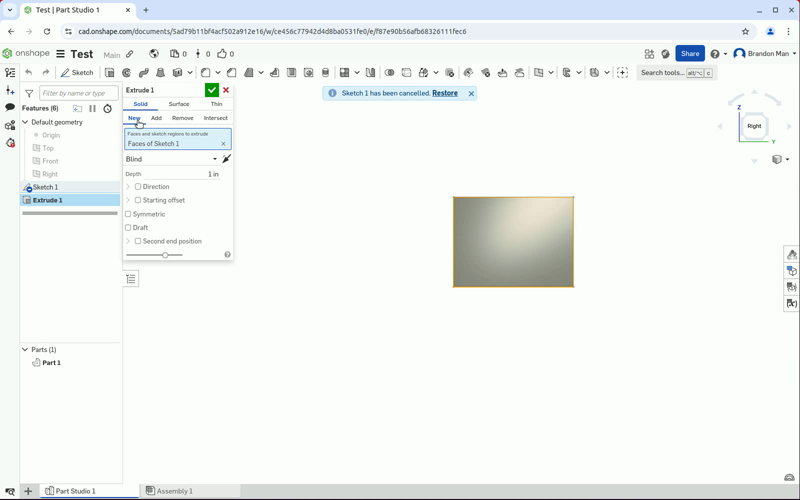
click(137, 120)
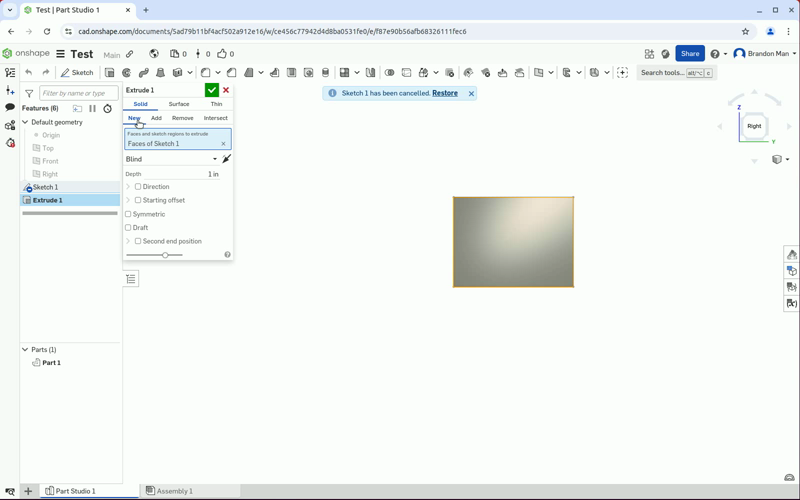
key(tab, 4)
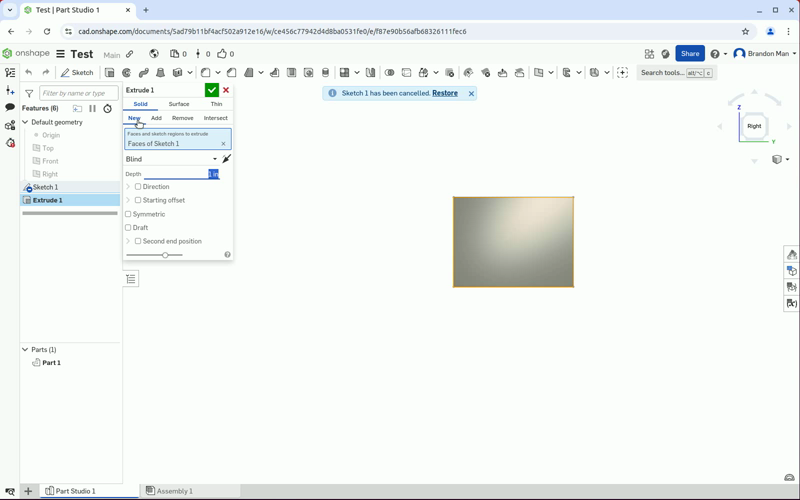
text(0.481)
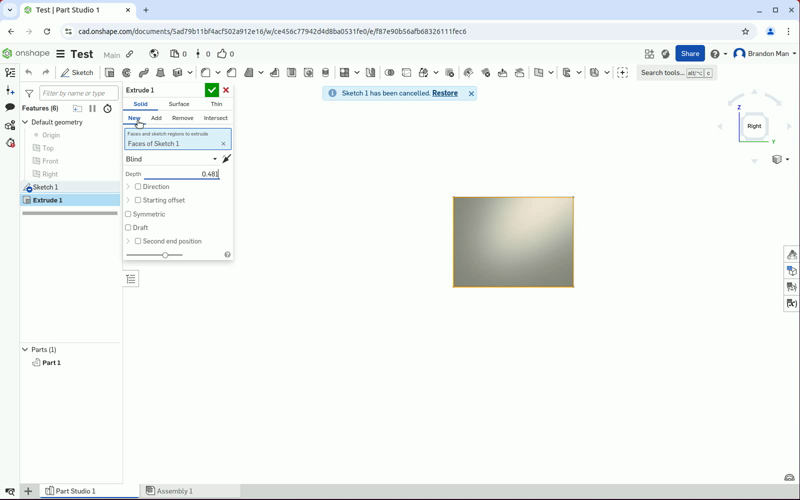
key(enter)
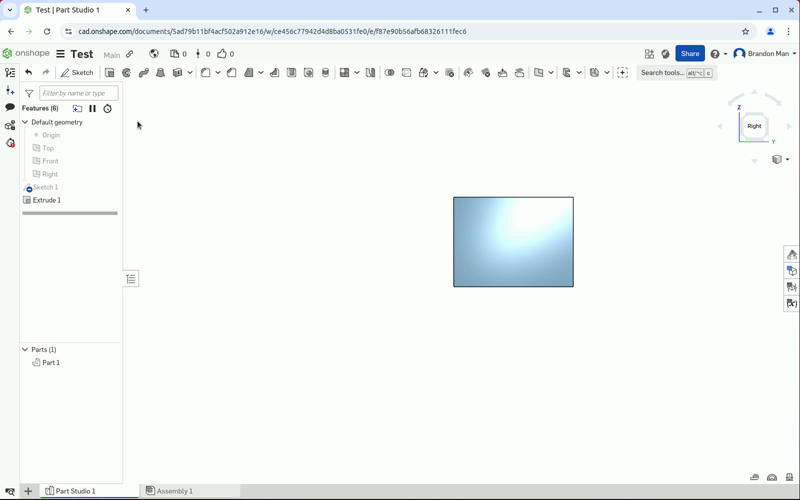
key(shift+h)
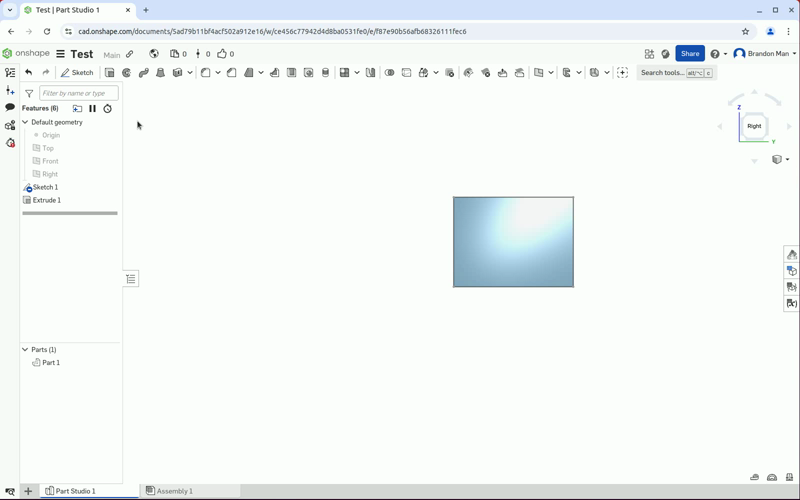
key(shift+h)
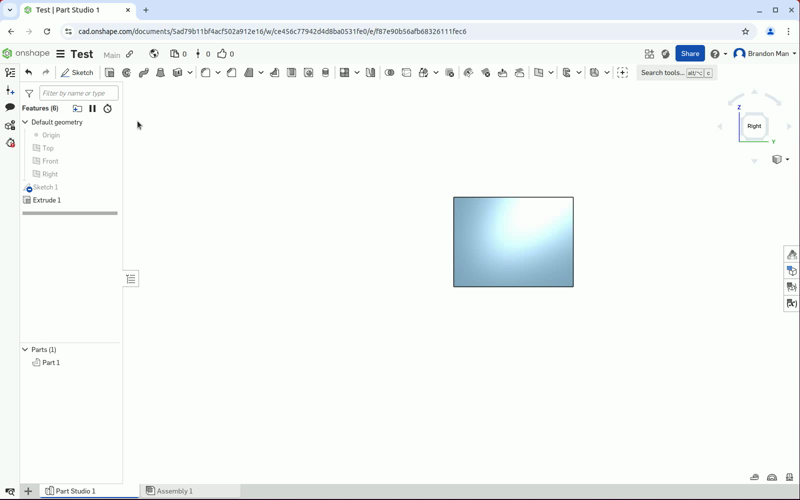
mouse_move(73, 189)
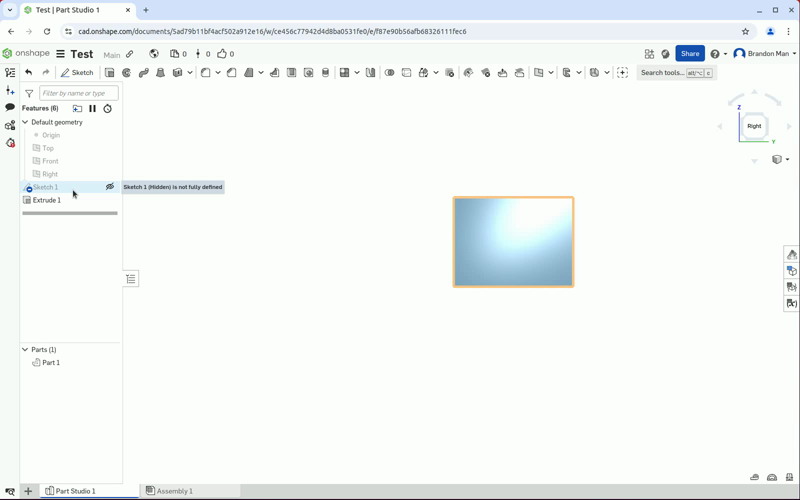
click(73, 189)
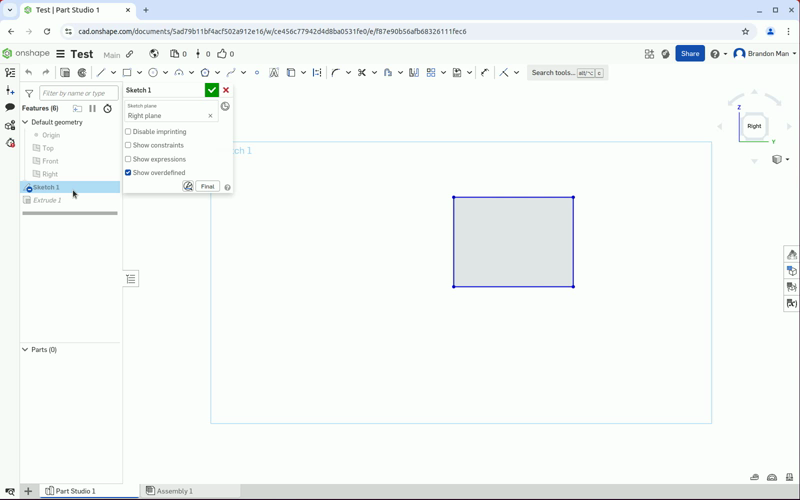
mouse_move(229, 92)
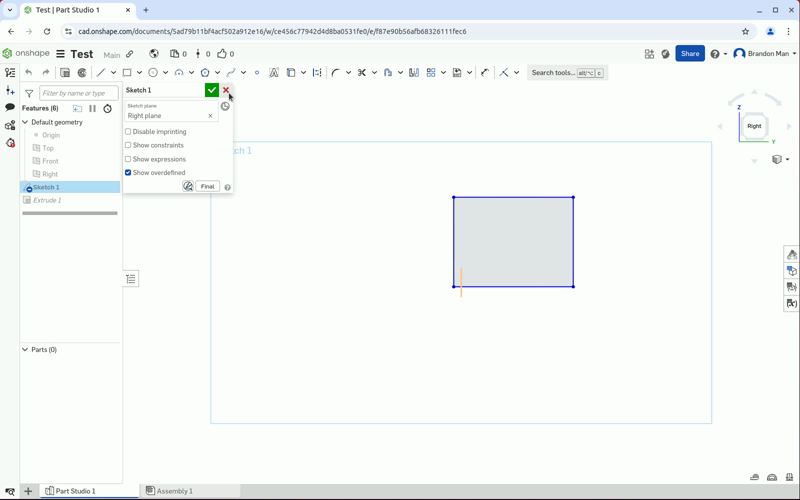
click(229, 92)
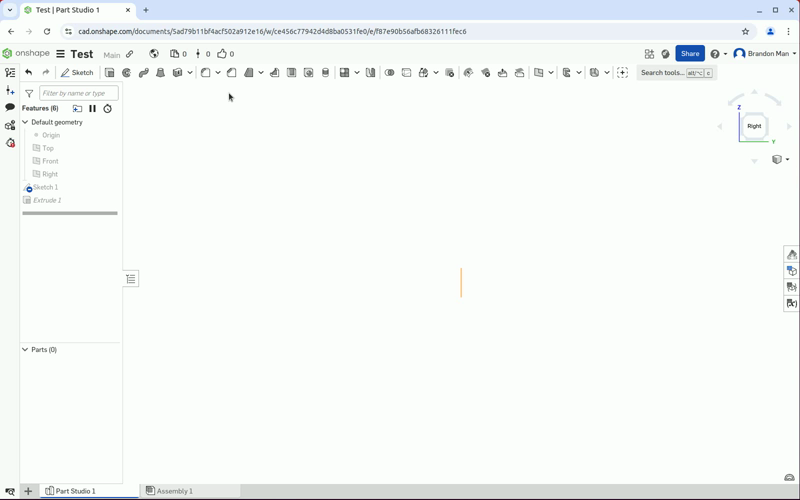
mouse_move(73, 352)
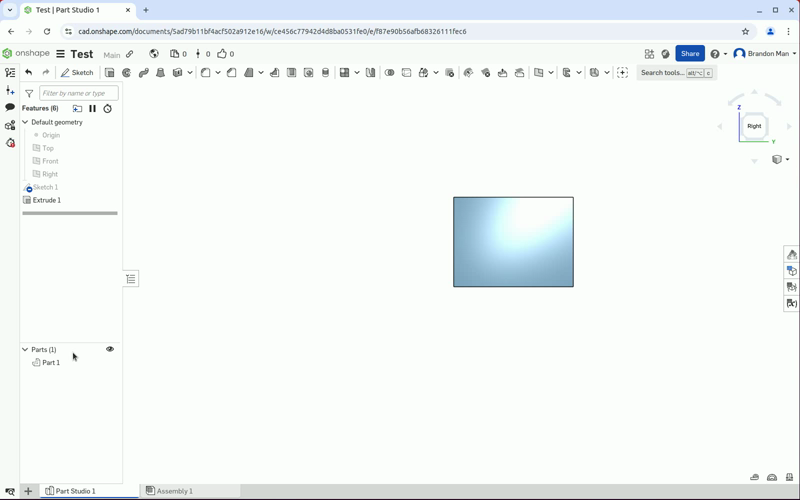
key(y)
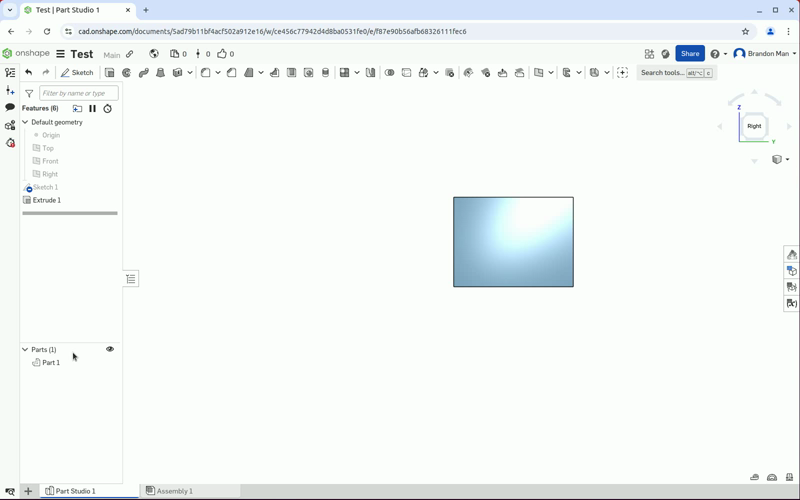
key(shift+p)
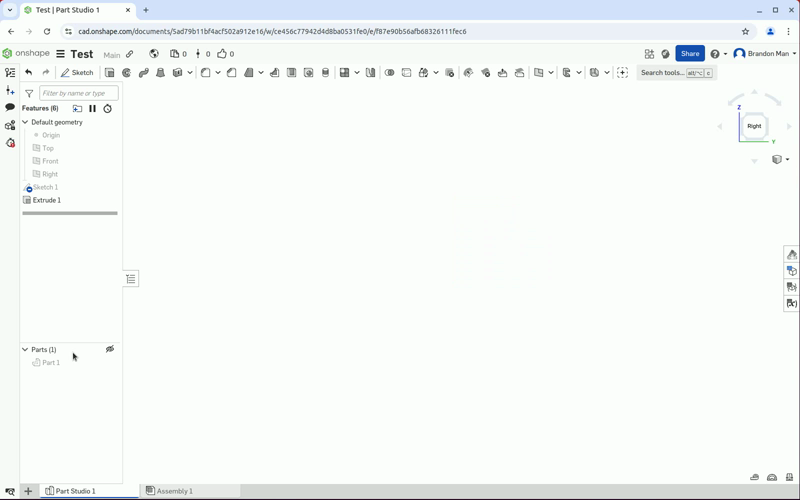
key(space)
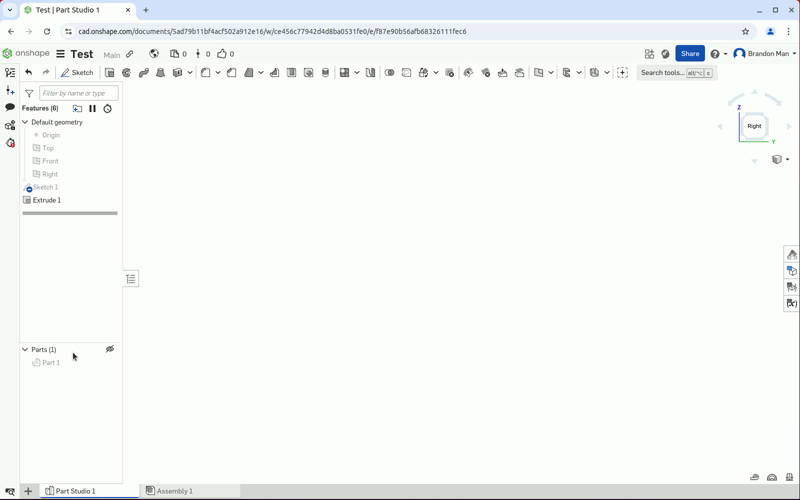
key_down(shift)
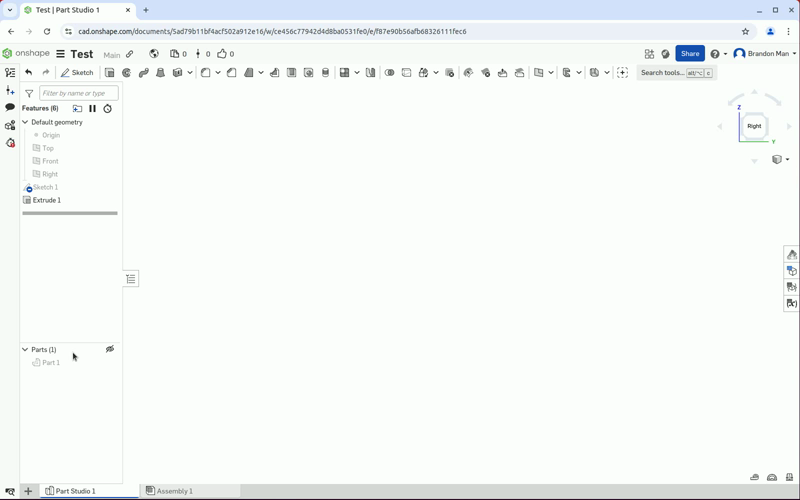
key(right)
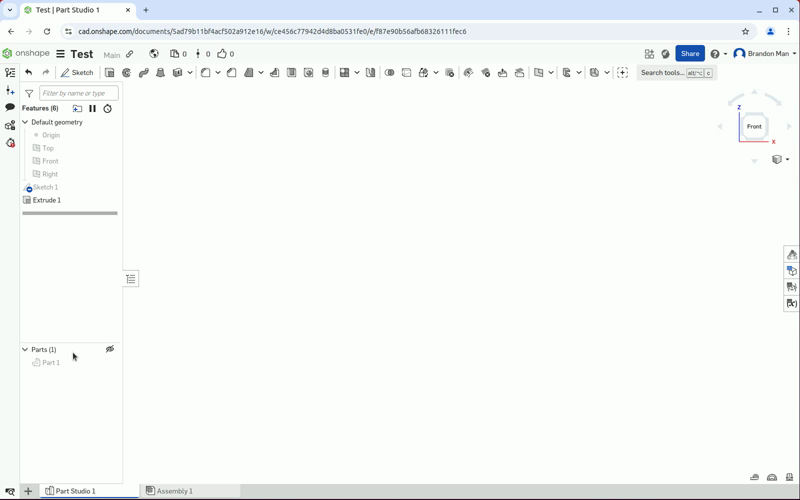
key_up(shift)
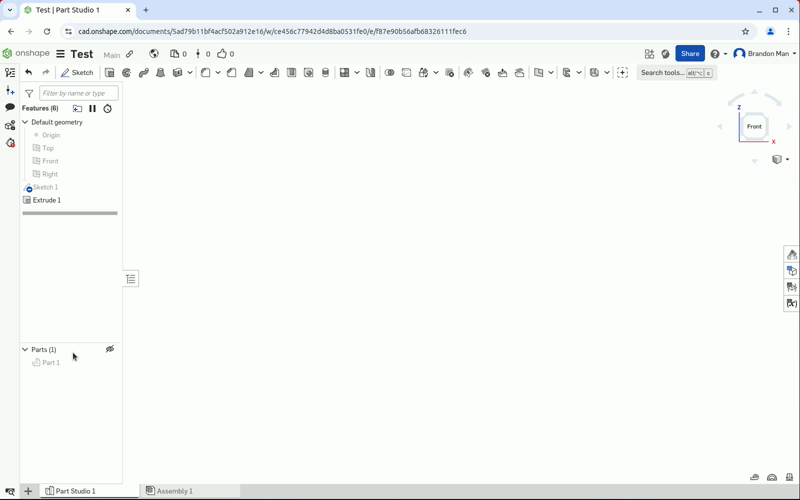
key(space)
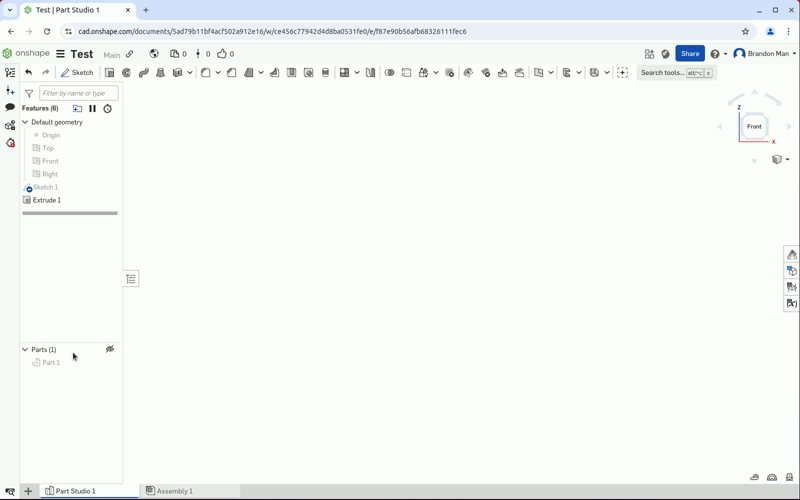
key_down(shift)
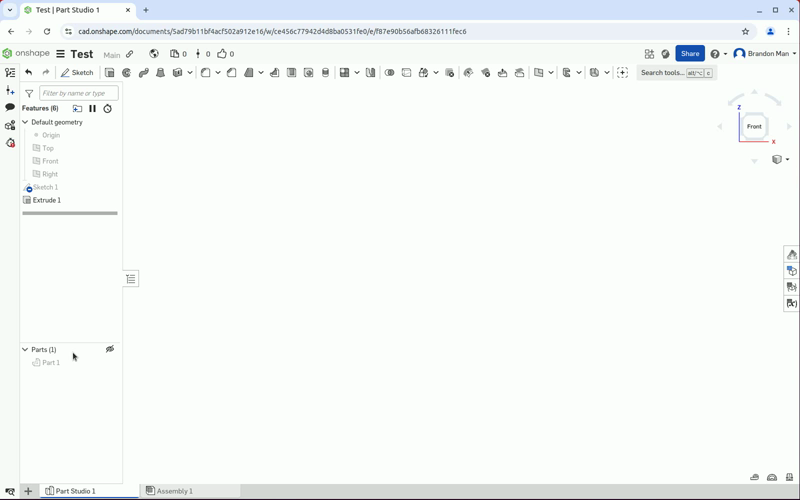
key(down)
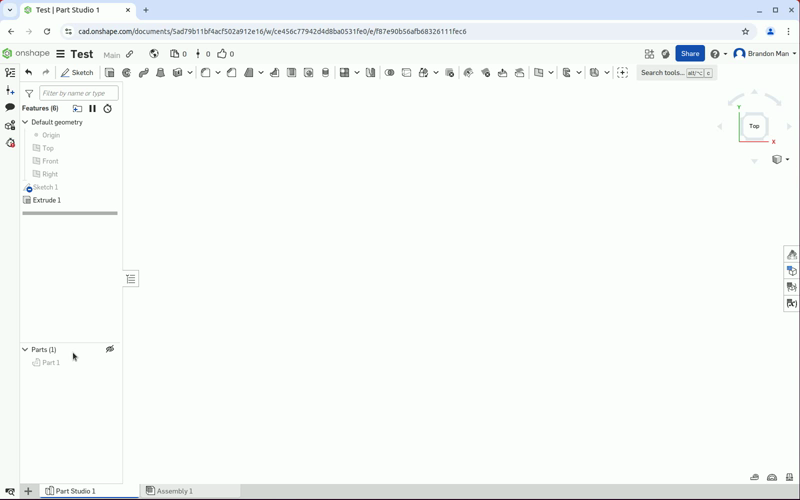
key_up(shift)
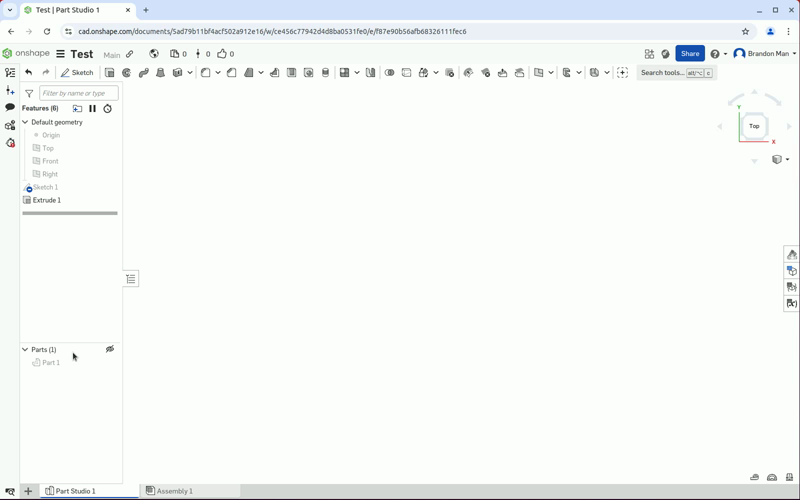
mouse_move(73, 352)
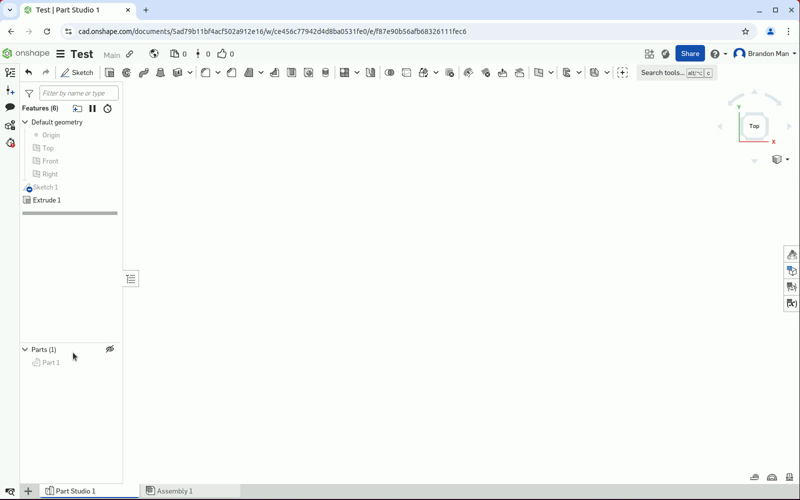
key(shift+y)
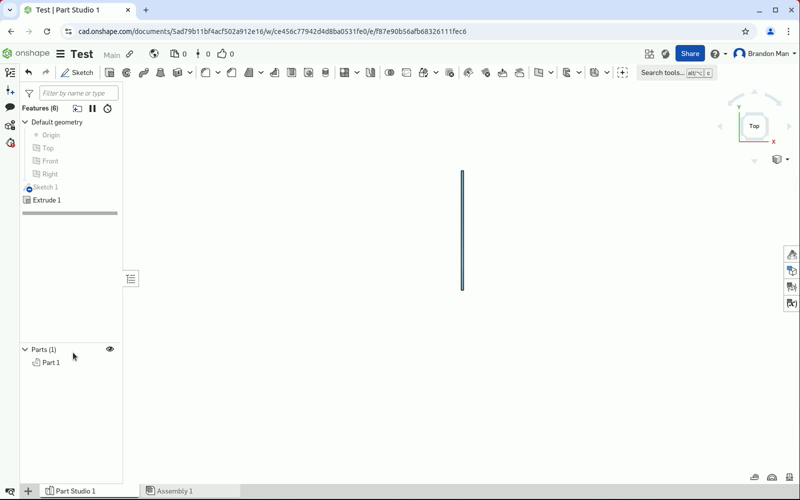
mouse_move(541, 75)
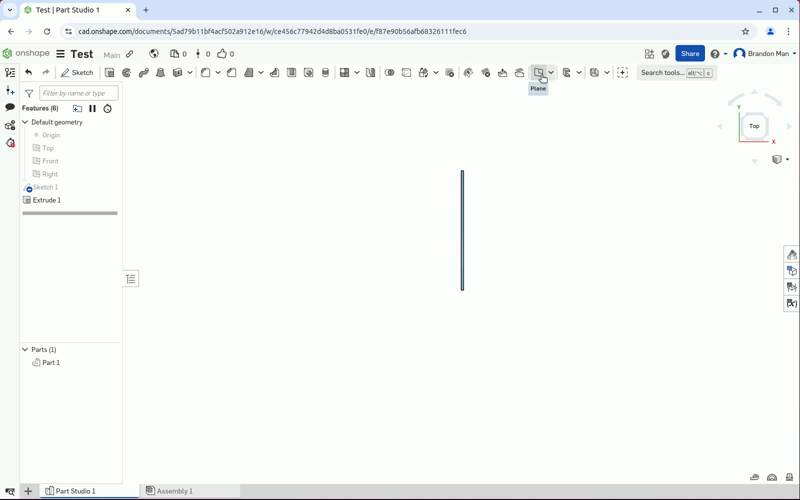
click(541, 75)
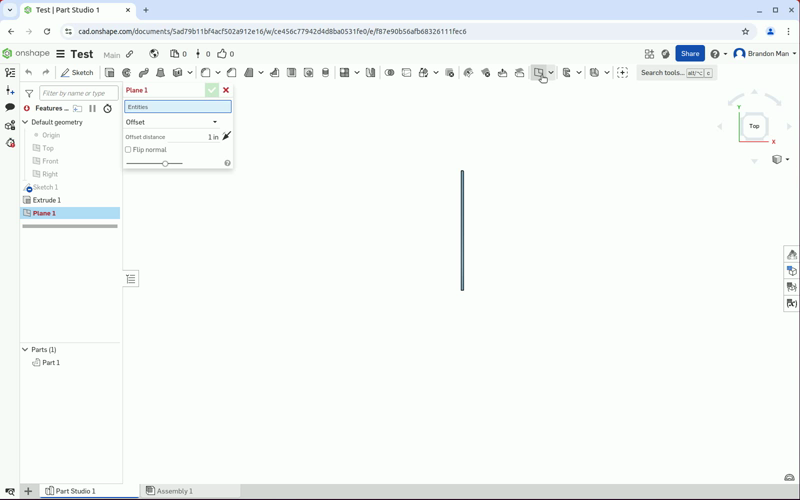
mouse_move(73, 150)
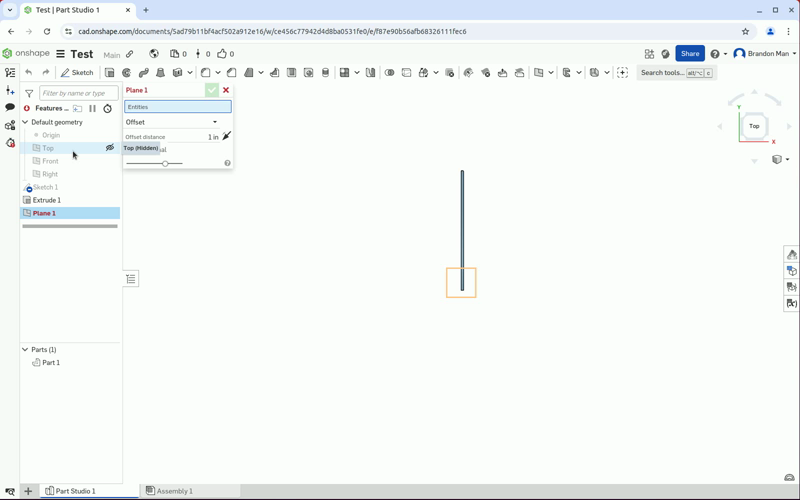
click(73, 150)
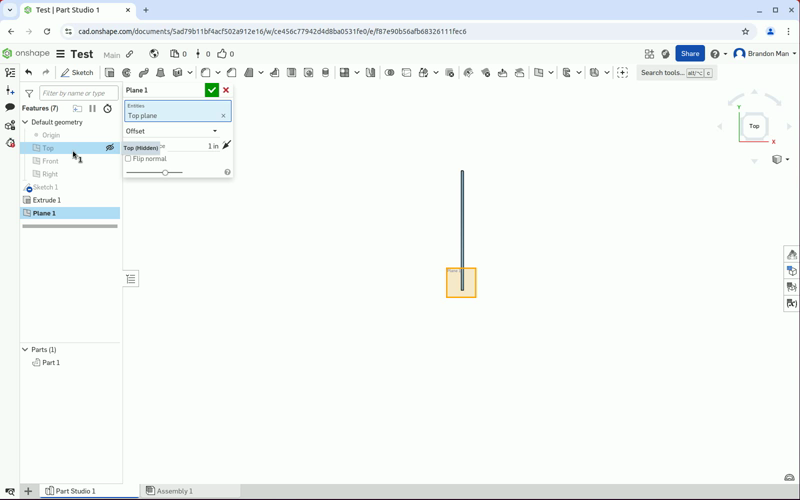
key(tab, 2)
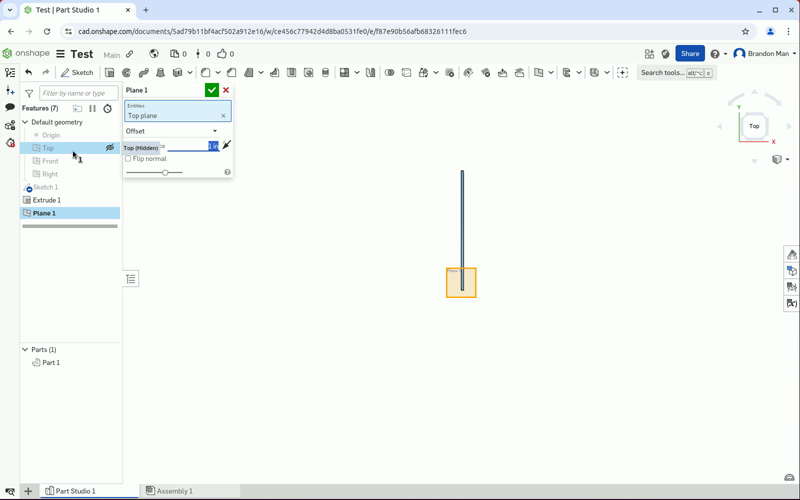
text(17.562)
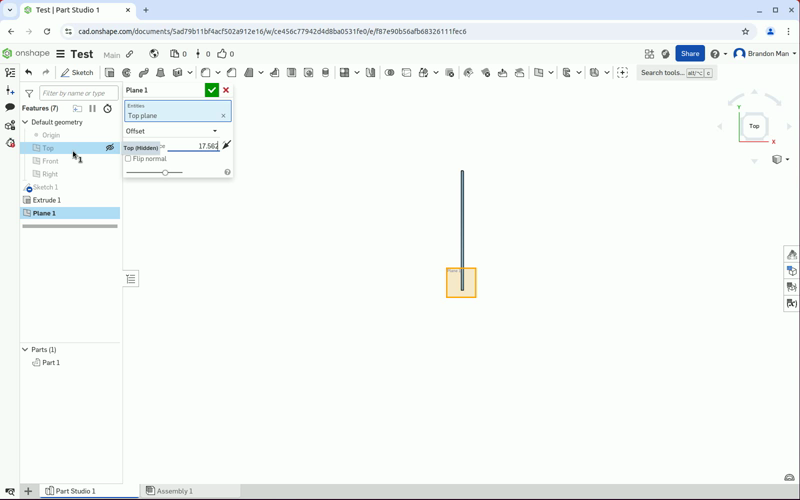
key(enter, 2)
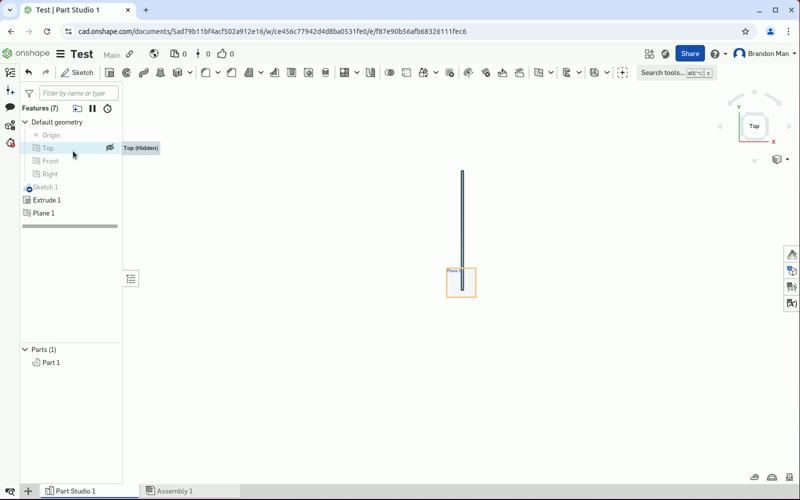
key(shift+s)
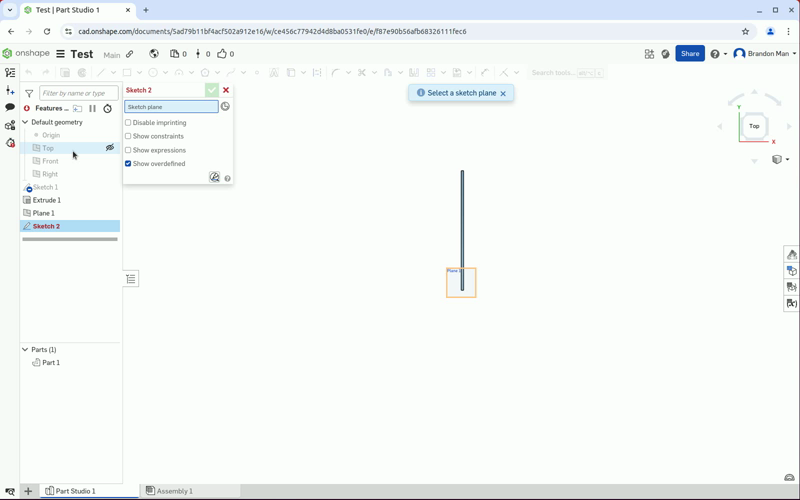
mouse_move(73, 215)
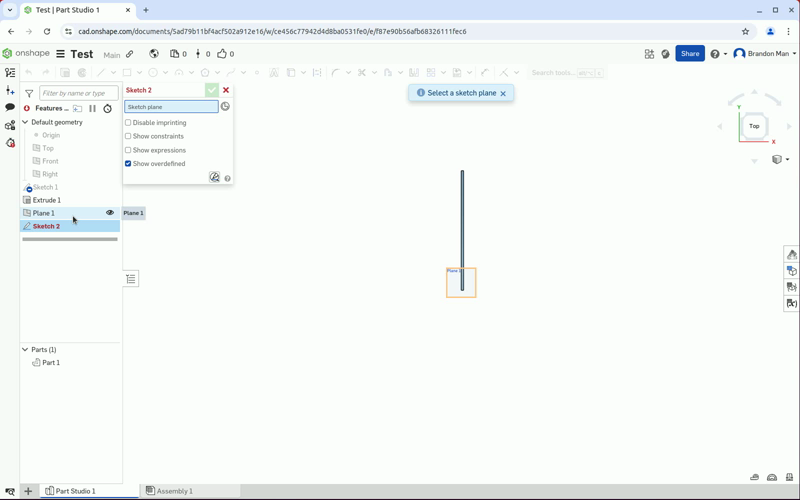
click(73, 215)
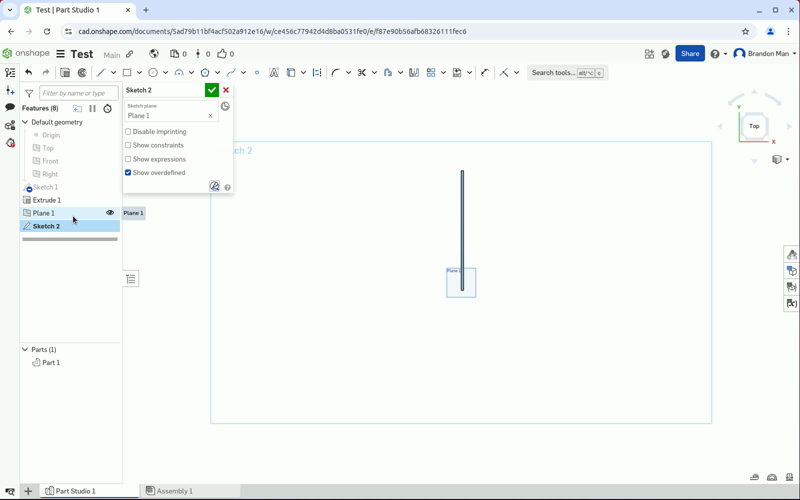
mouse_move(73, 352)
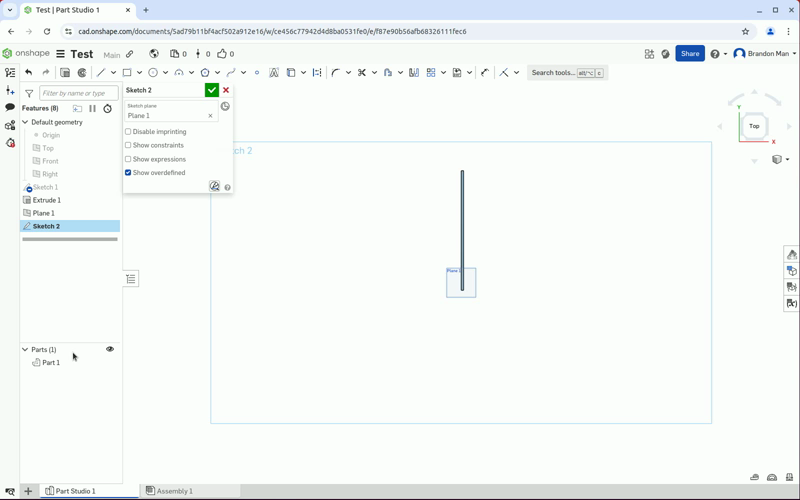
key(y)
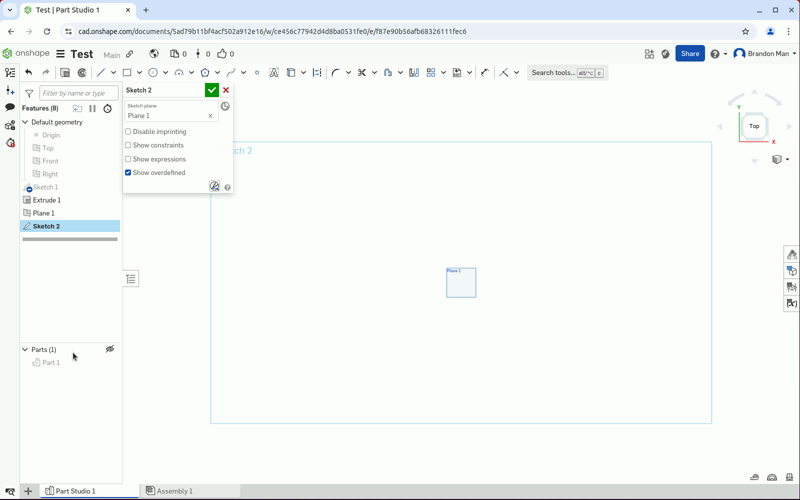
key(l)
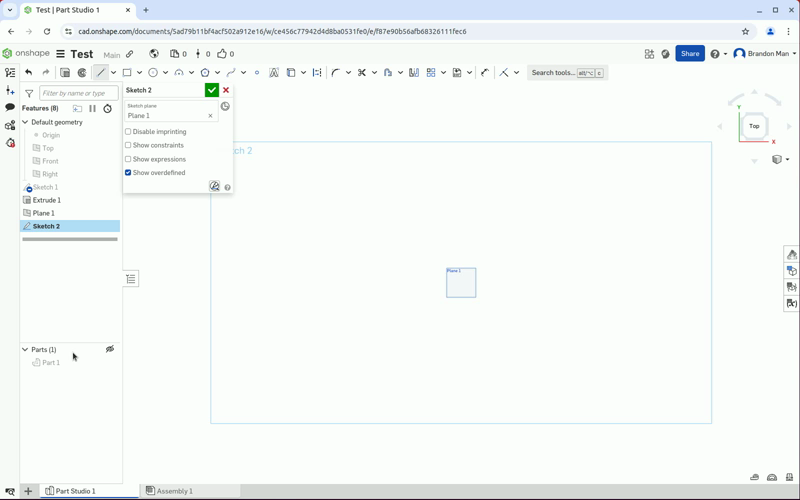
key_down(shift)
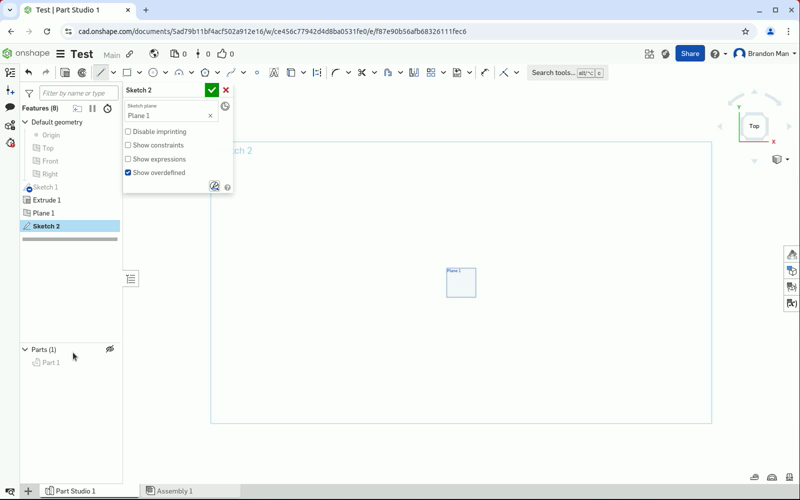
mouse_move(460, 170)
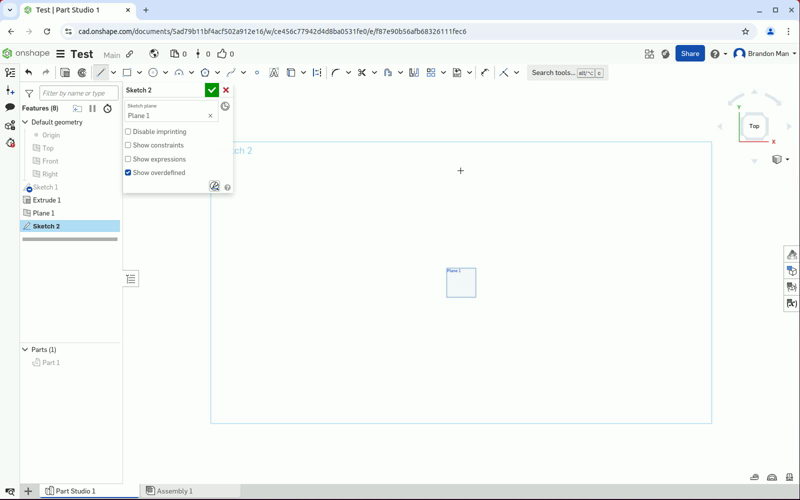
click(460, 170)
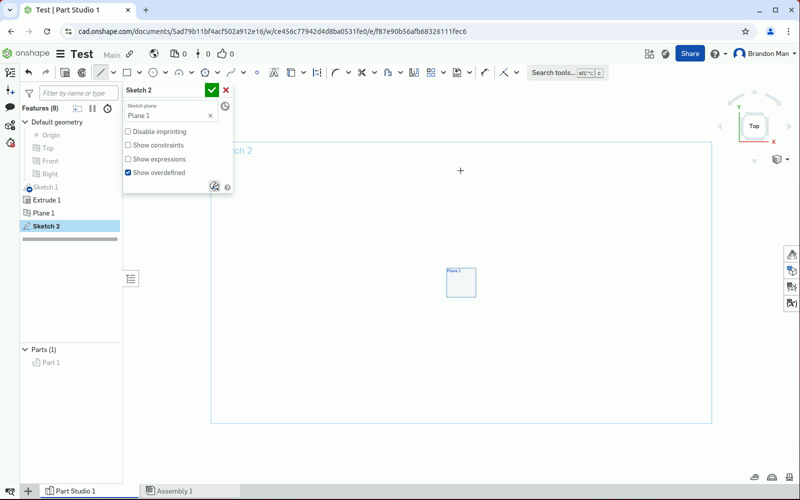
key_up(shift)
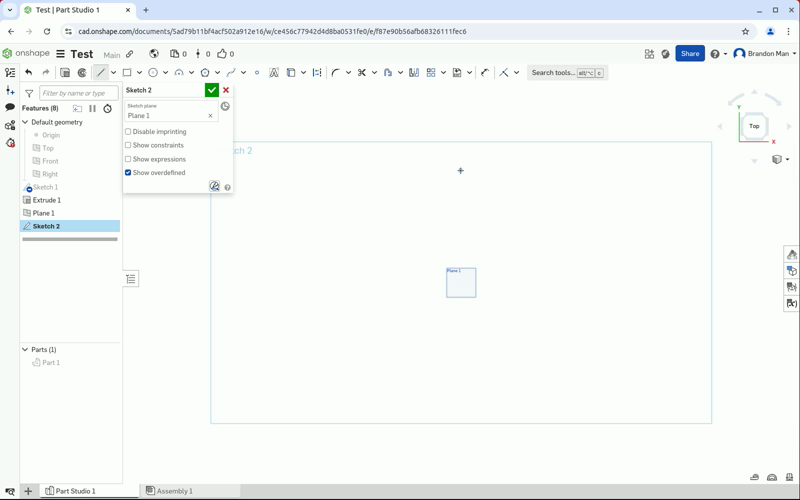
key_down(shift)
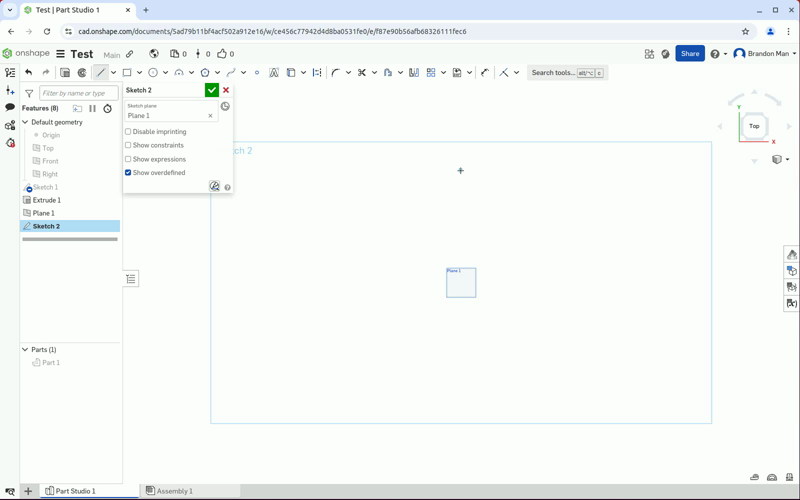
mouse_move(490, 170)
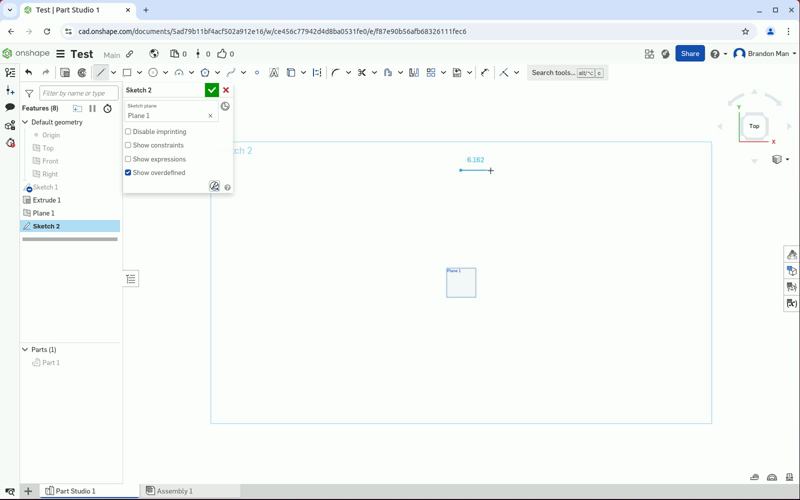
mouse_move(464, 174)
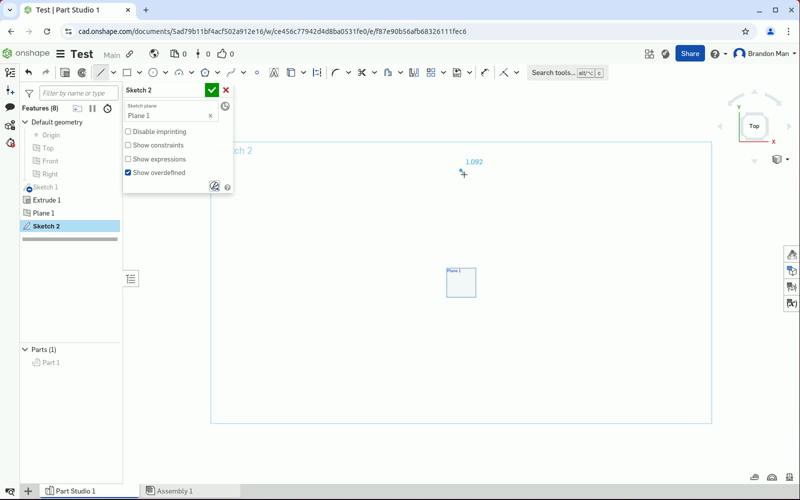
scroll(6)
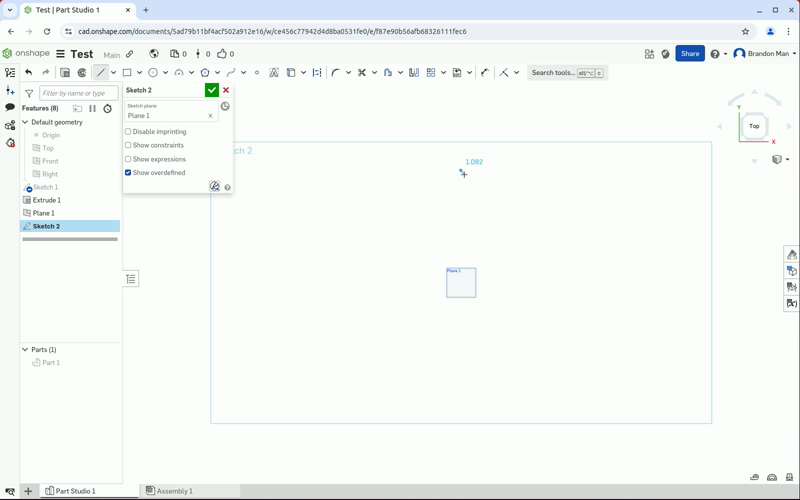
scroll(6)
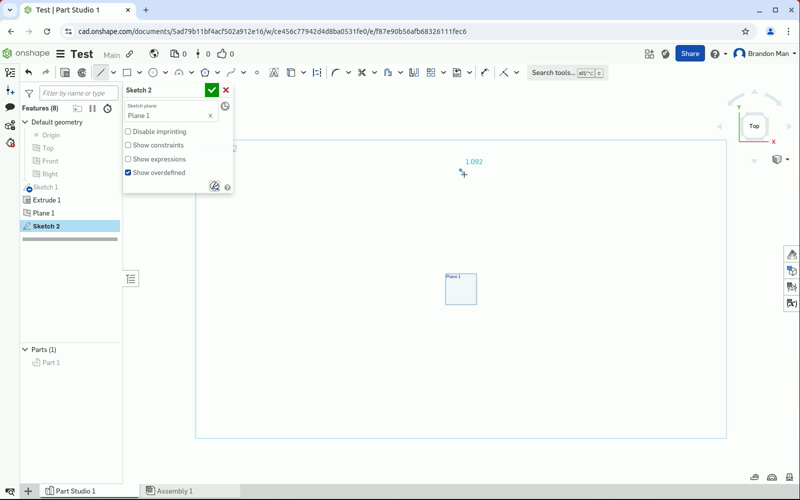
scroll(6)
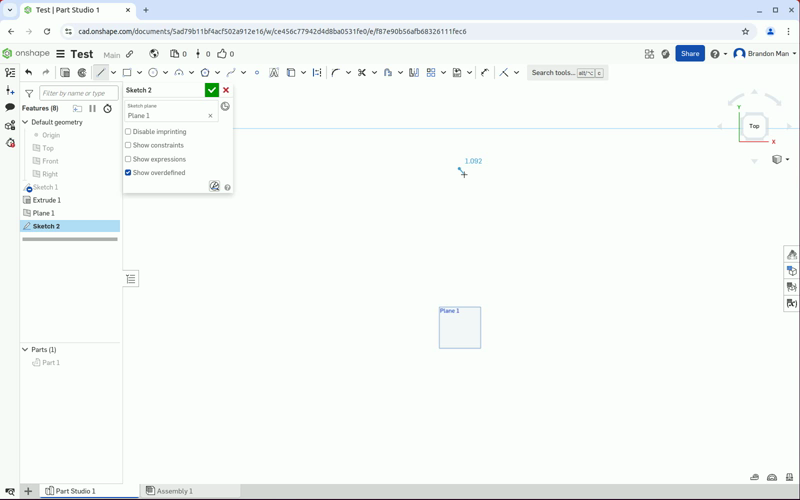
scroll(6)
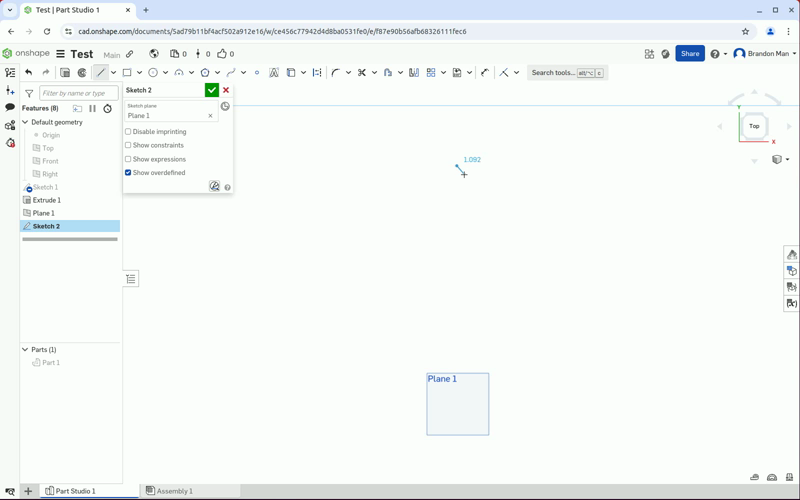
scroll(6)
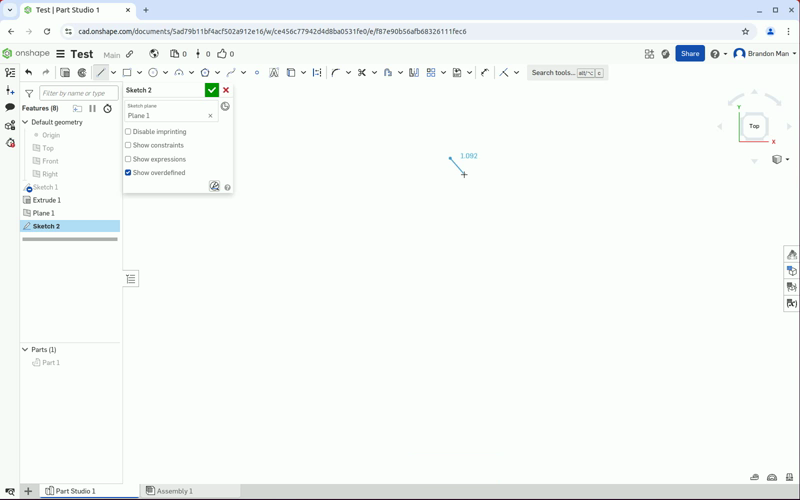
scroll(6)
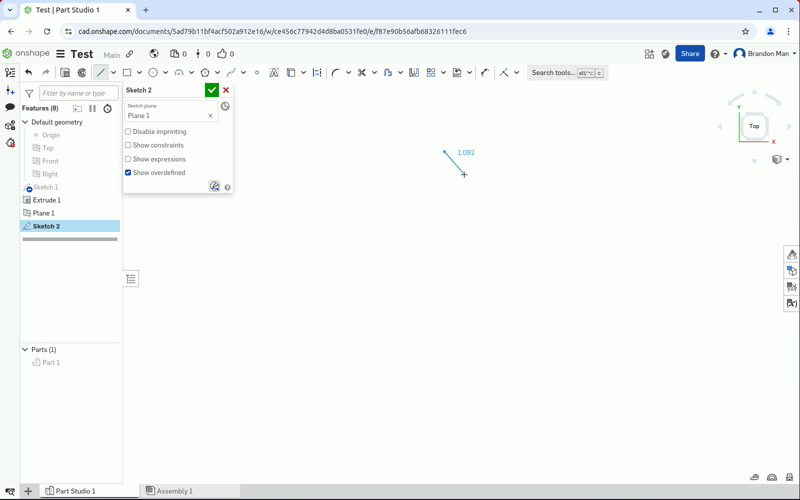
scroll(6)
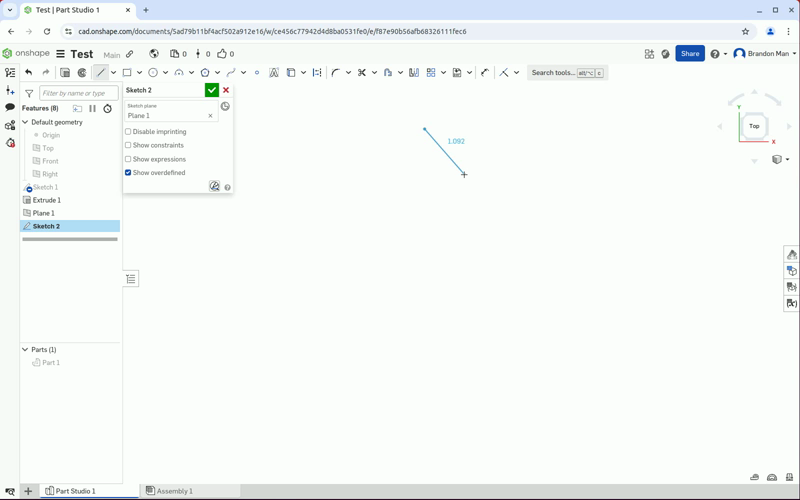
click(464, 174)
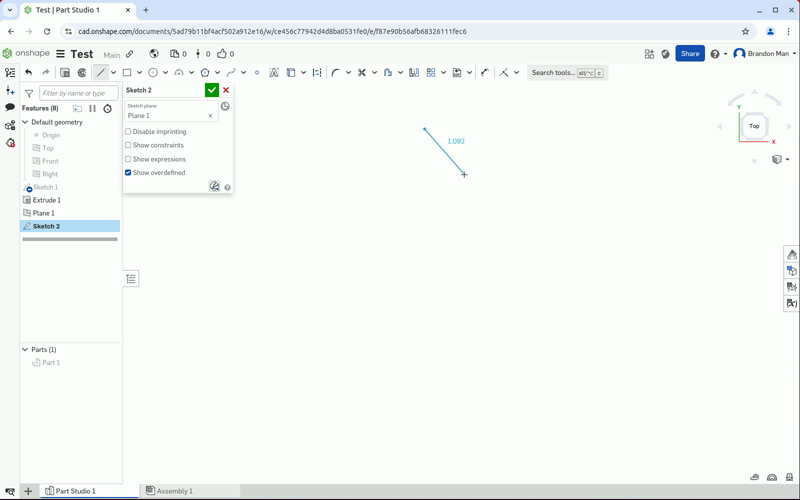
scroll(-6)
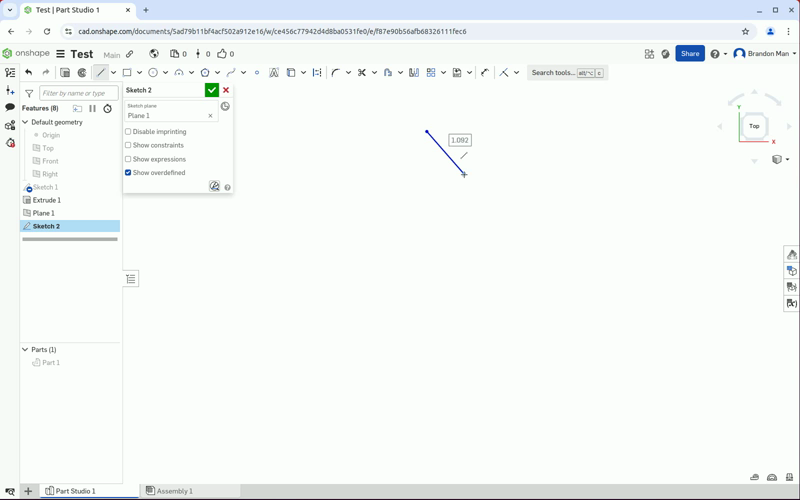
scroll(-6)
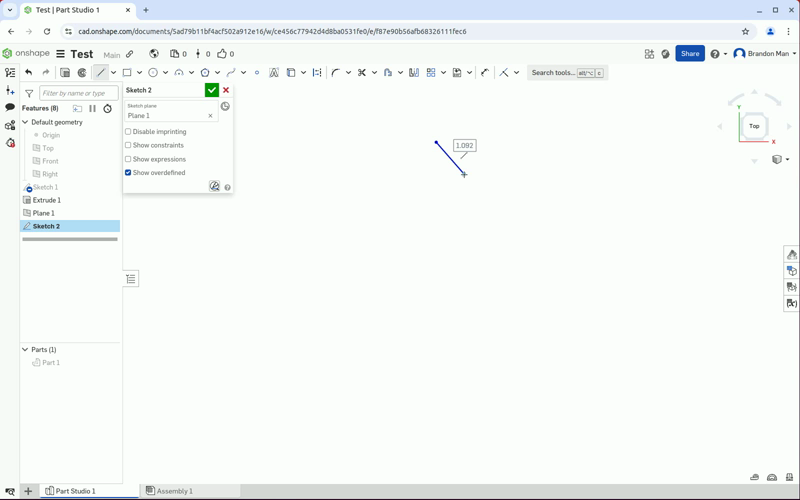
scroll(-6)
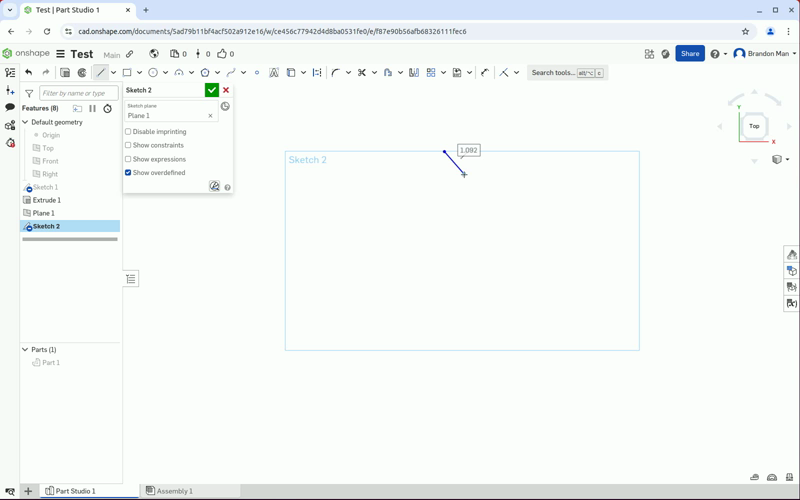
scroll(-6)
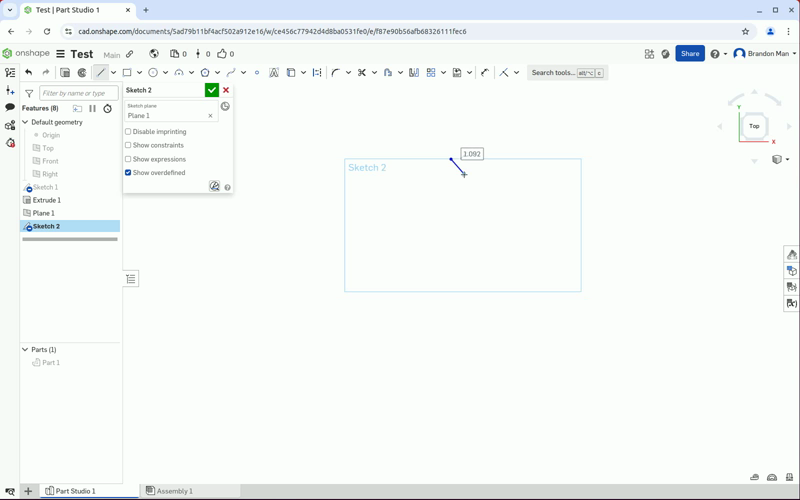
scroll(-6)
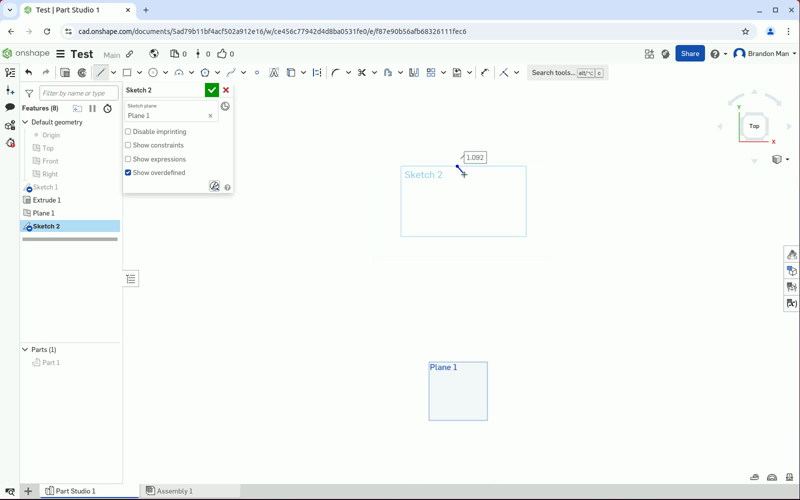
scroll(-6)
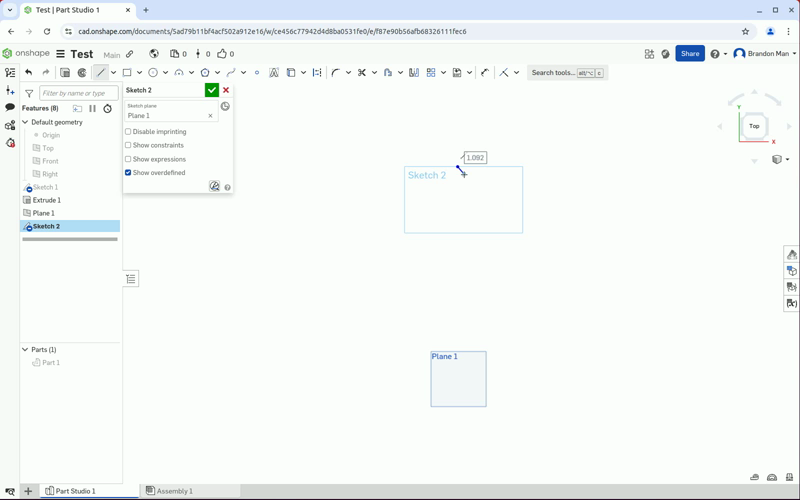
scroll(-6)
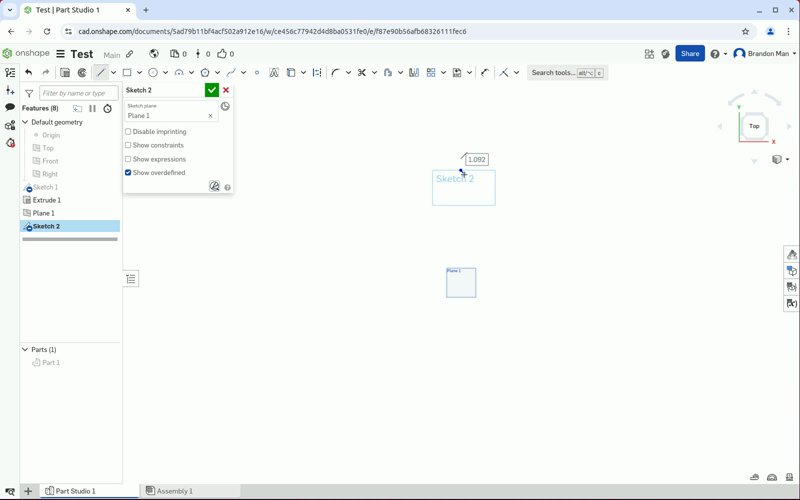
key_up(shift)
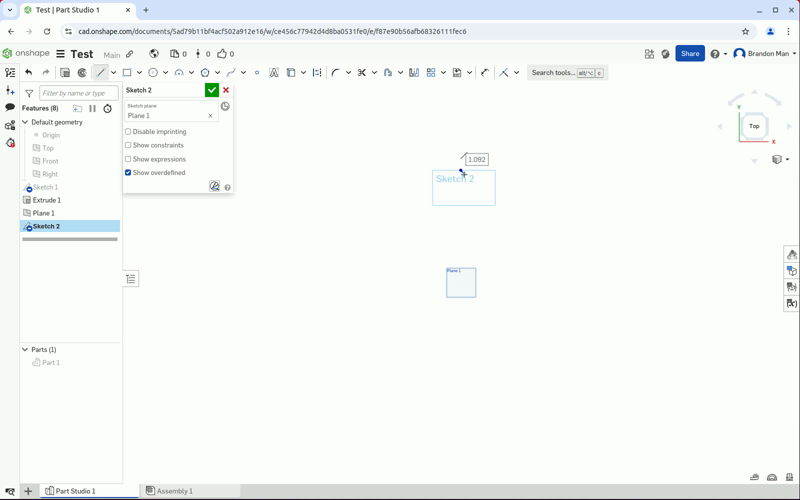
key_down(shift)
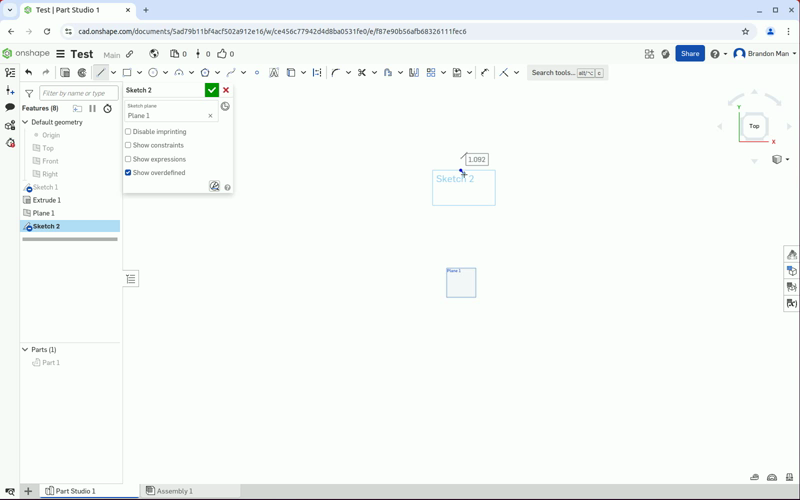
mouse_move(494, 174)
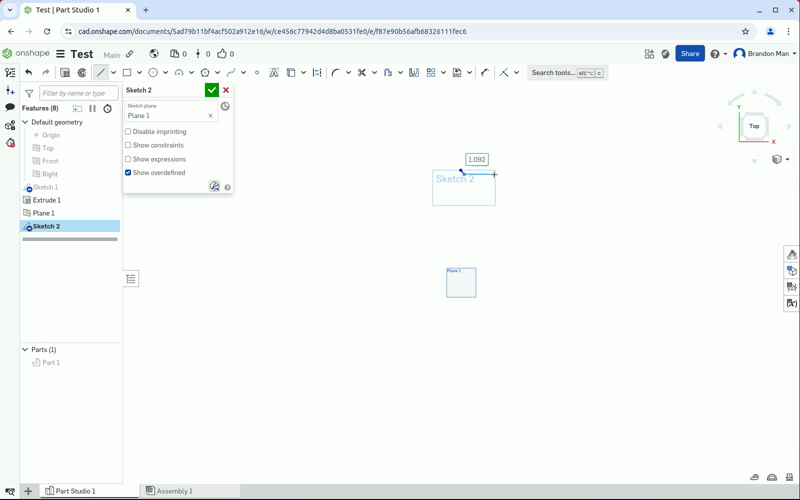
mouse_move(464, 170)
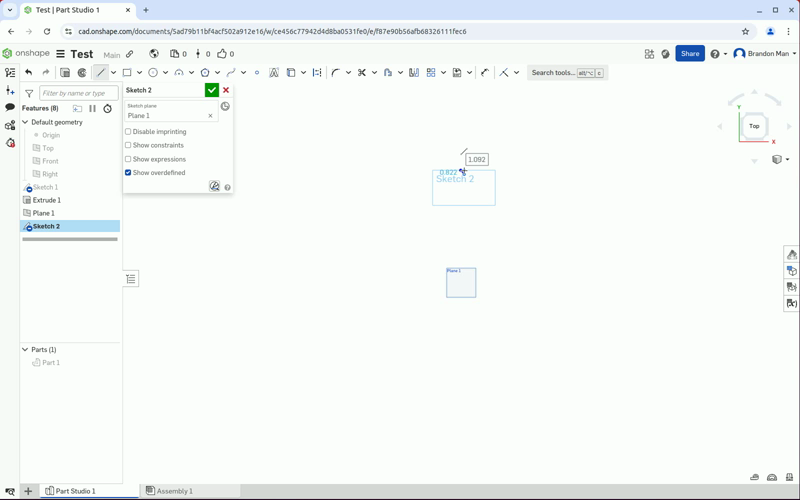
scroll(6)
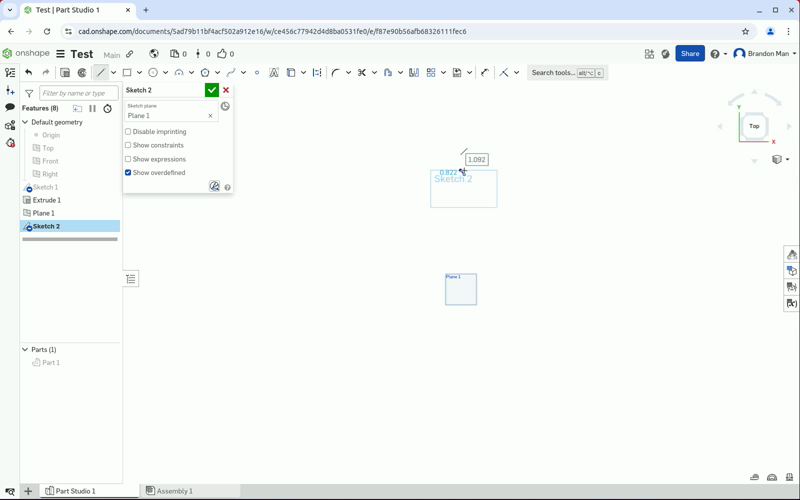
scroll(6)
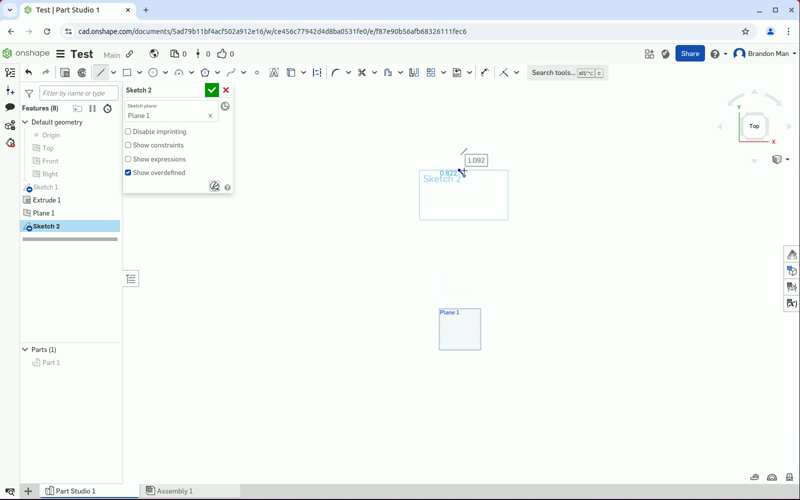
scroll(6)
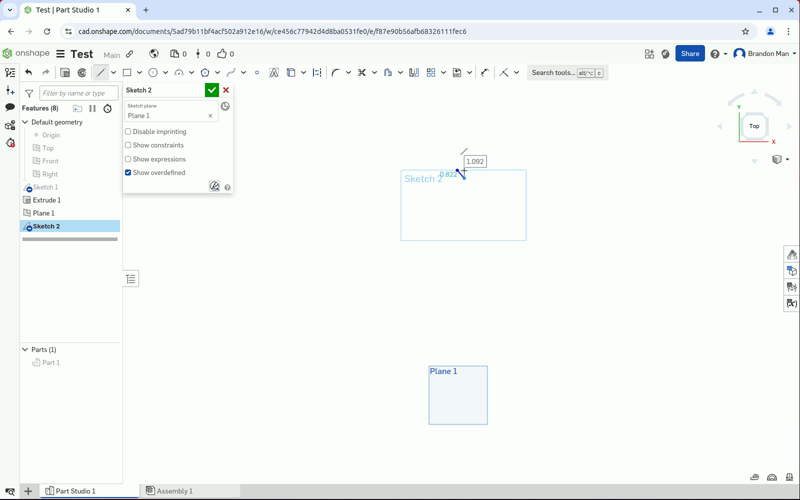
scroll(6)
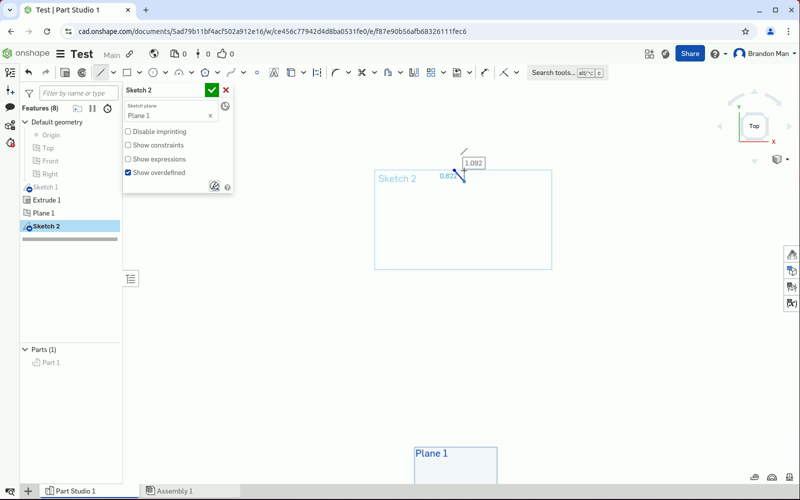
scroll(6)
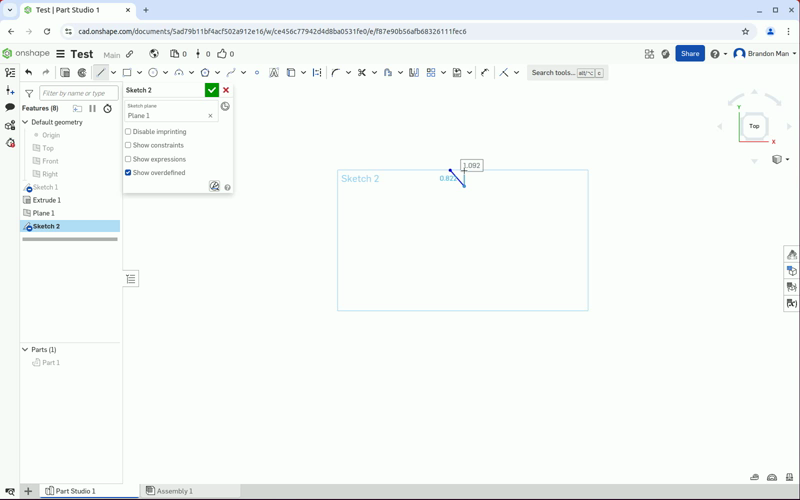
scroll(6)
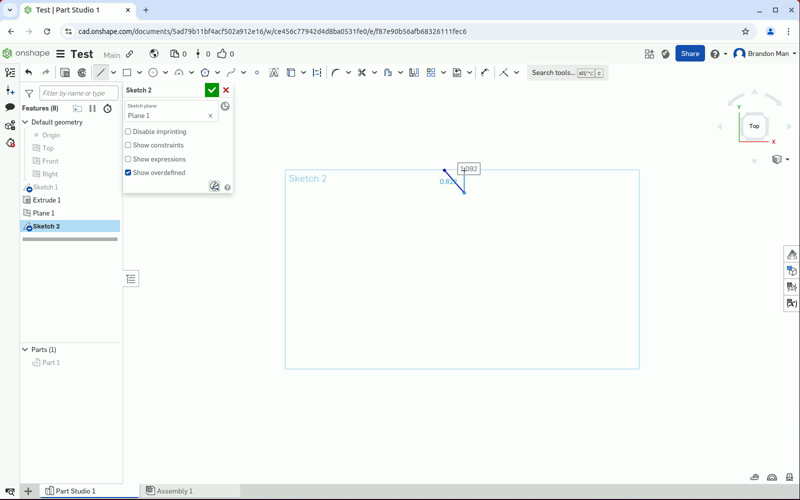
scroll(6)
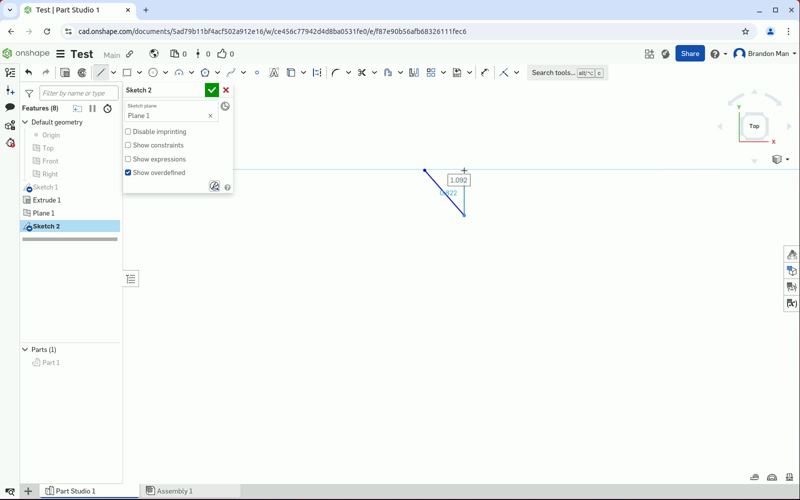
click(464, 170)
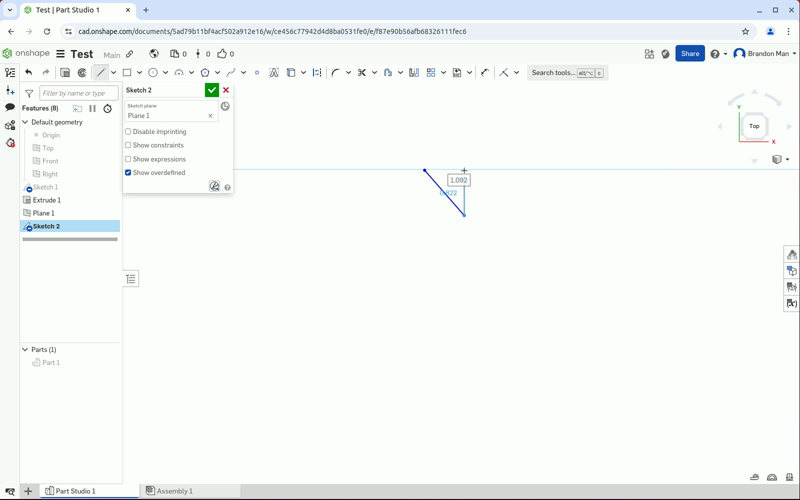
scroll(-6)
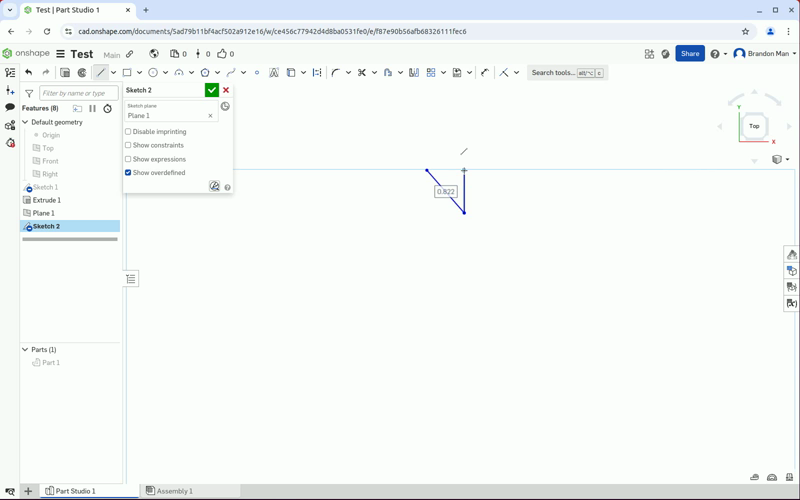
scroll(-6)
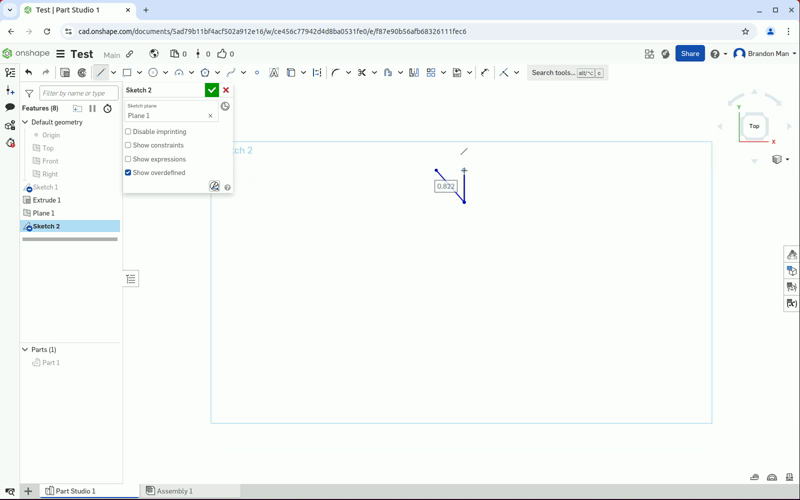
scroll(-6)
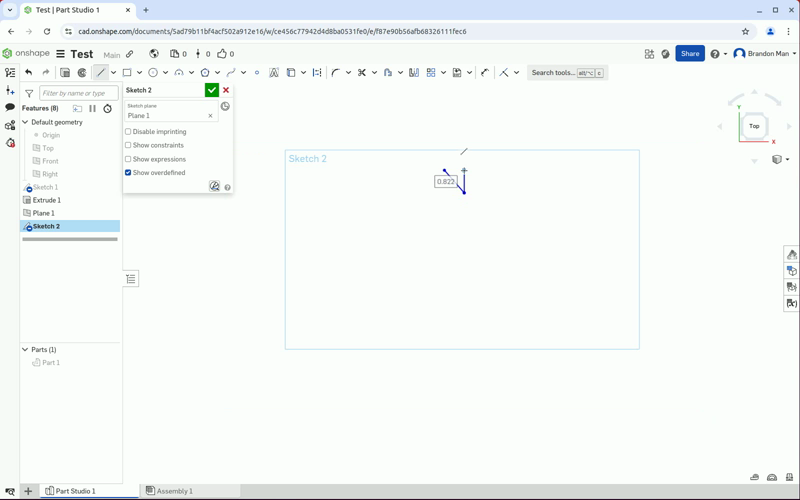
scroll(-6)
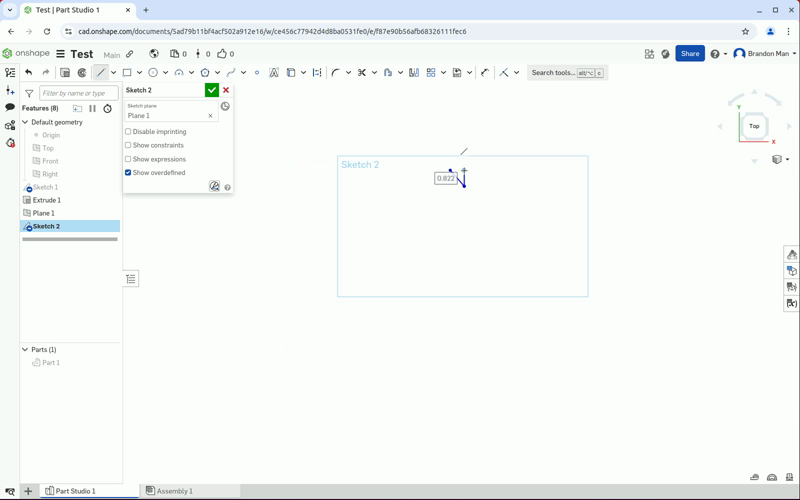
scroll(-6)
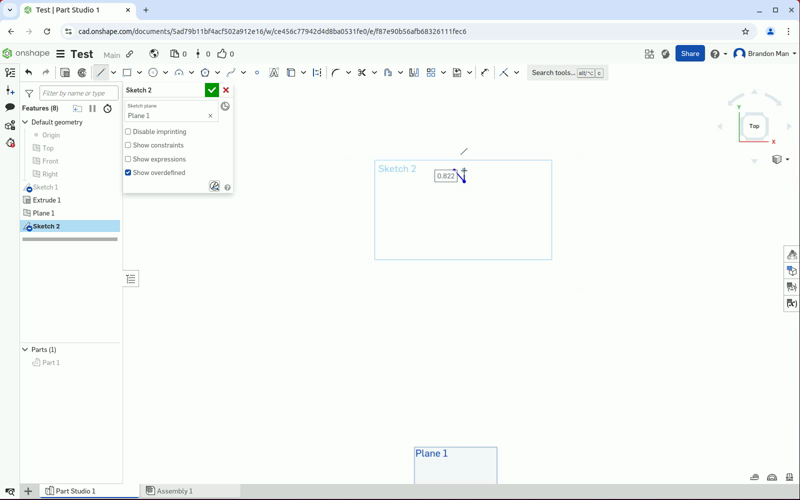
scroll(-6)
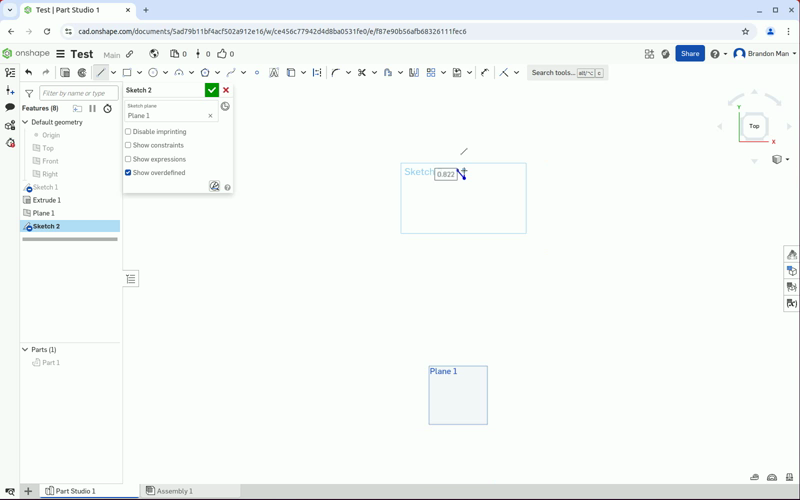
scroll(-6)
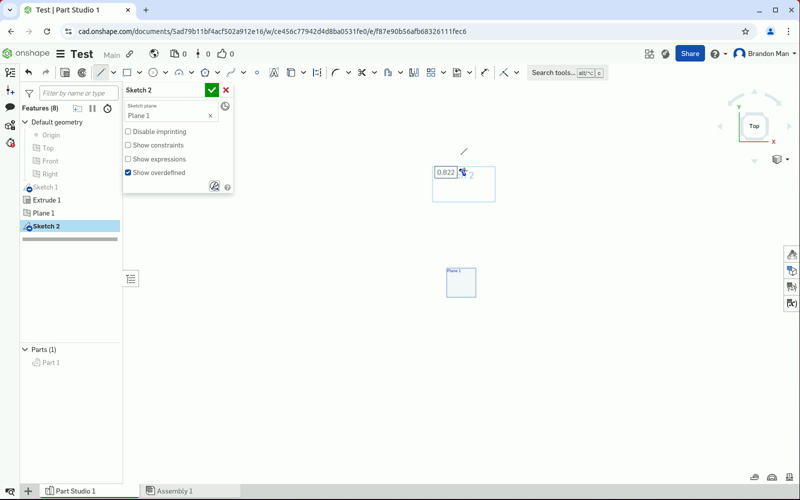
key_up(shift)
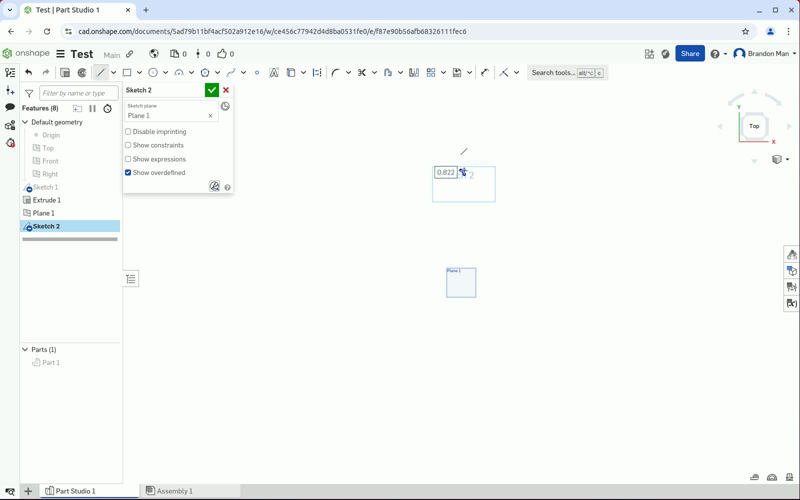
mouse_move(494, 170)
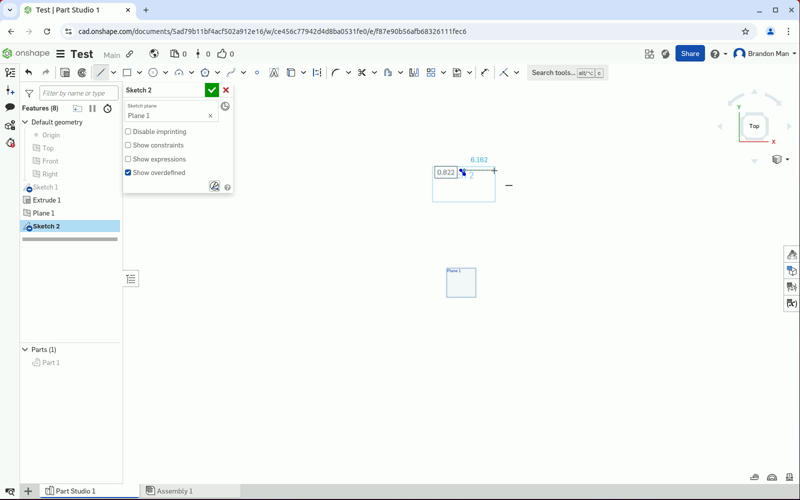
key_down(shift)
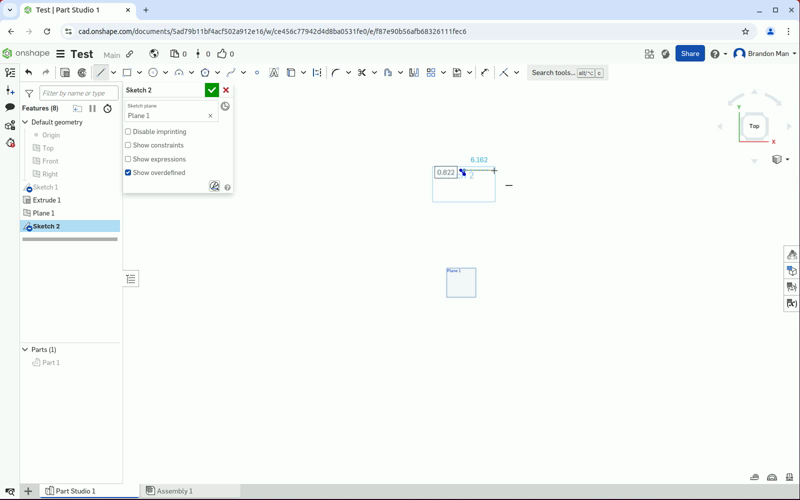
mouse_move(460, 170)
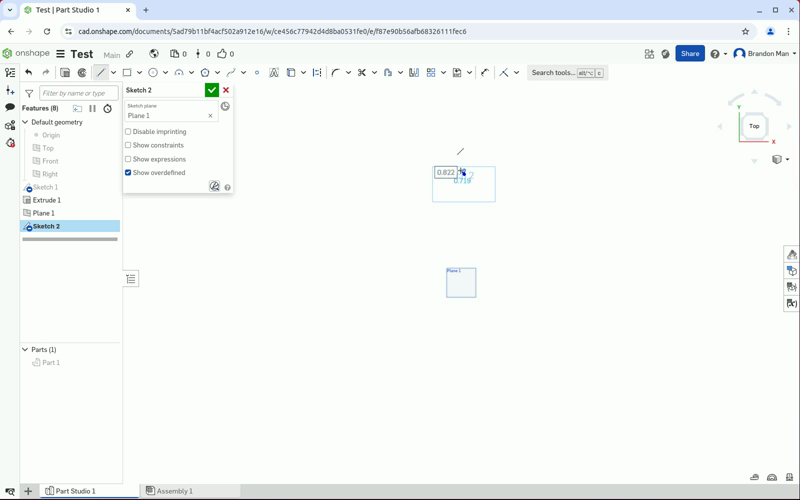
scroll(6)
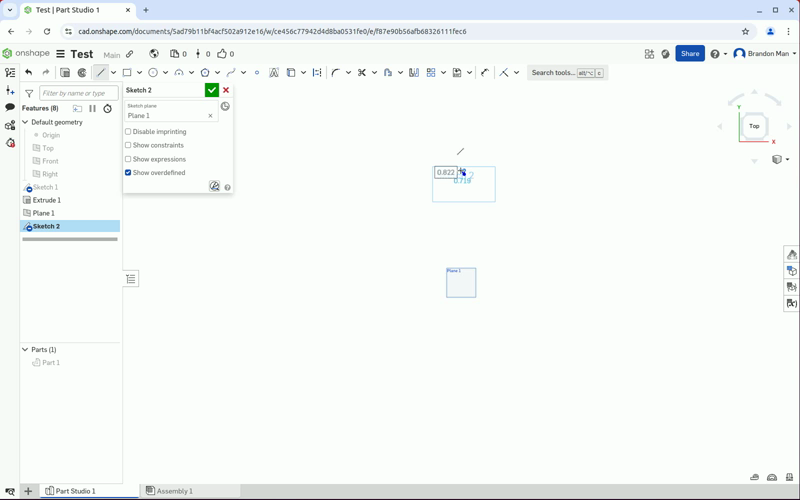
scroll(6)
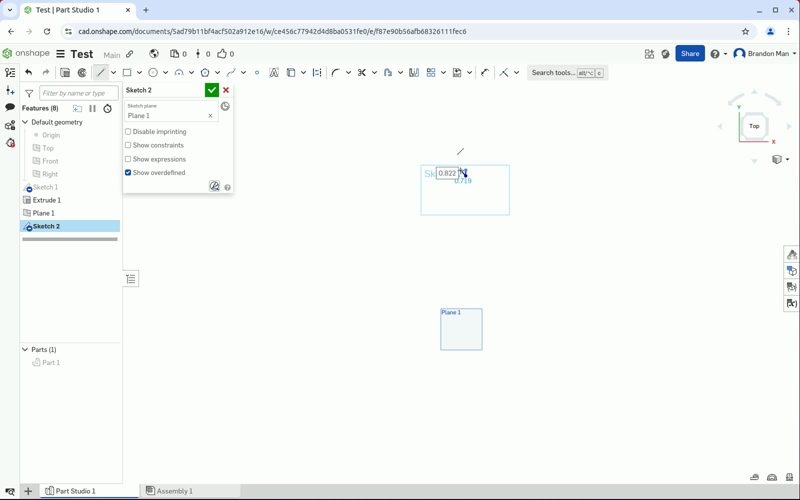
scroll(6)
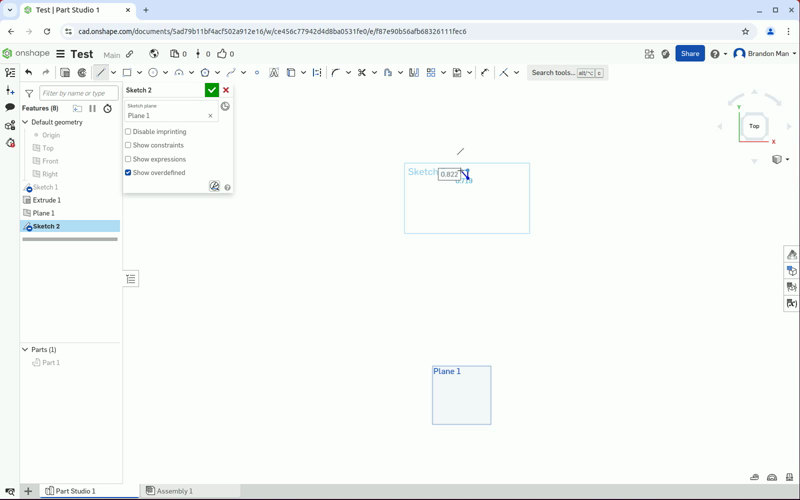
scroll(6)
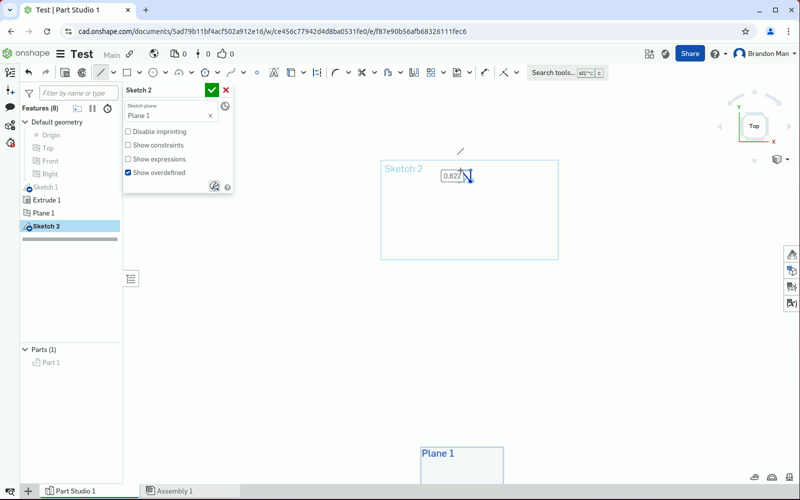
scroll(6)
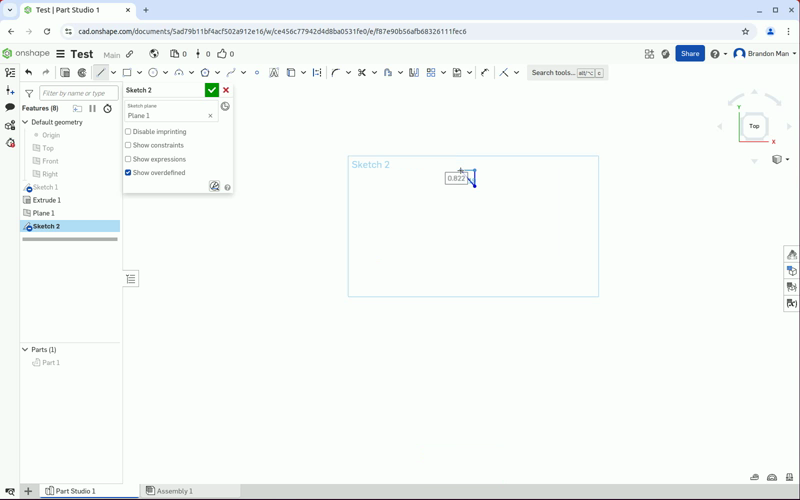
scroll(6)
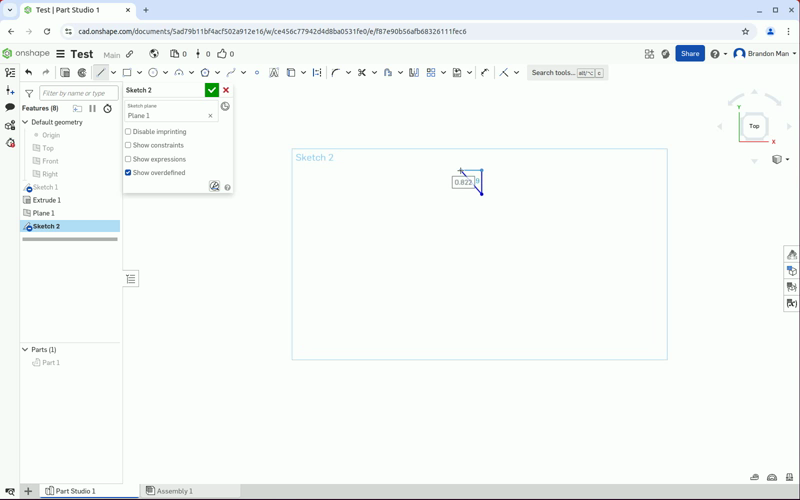
scroll(6)
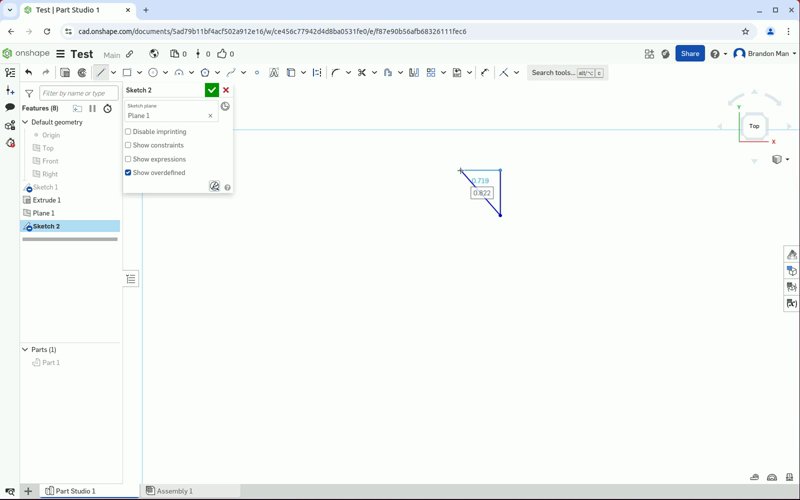
key_up(shift)
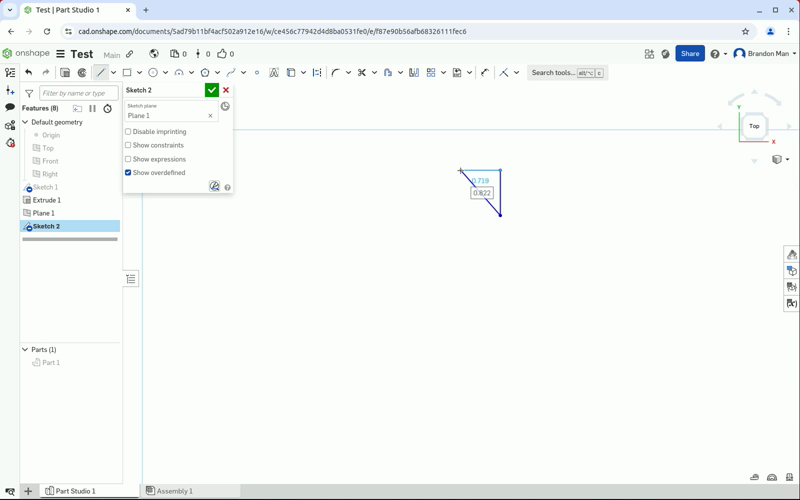
click(460, 170)
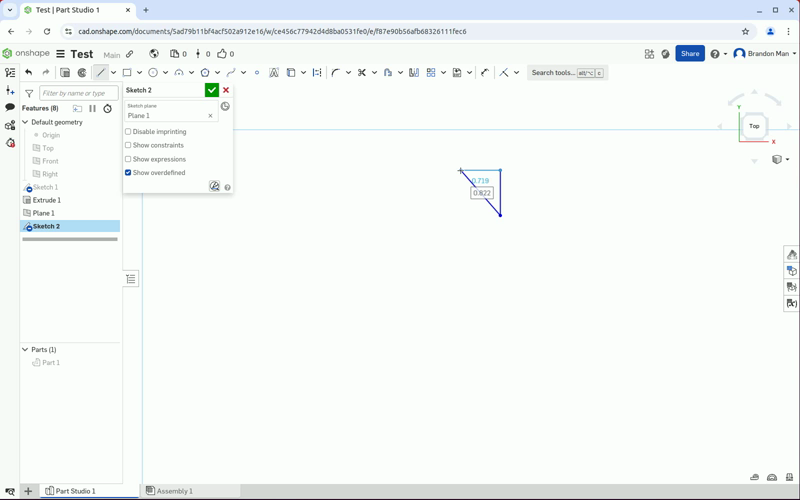
scroll(-6)
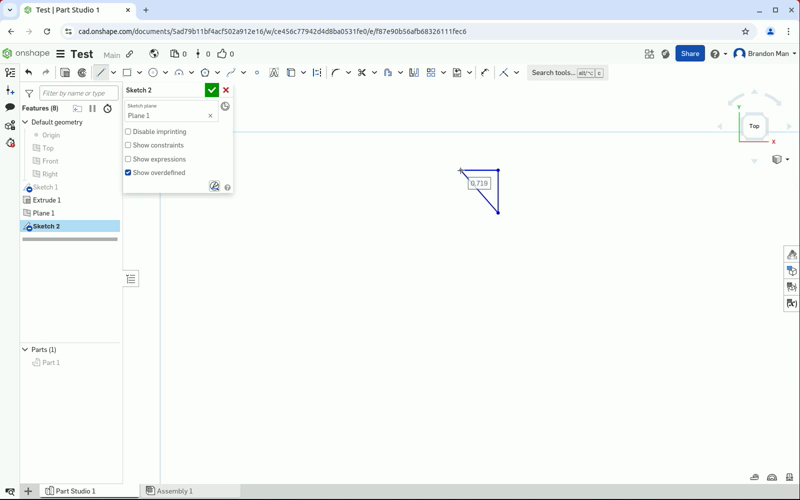
scroll(-6)
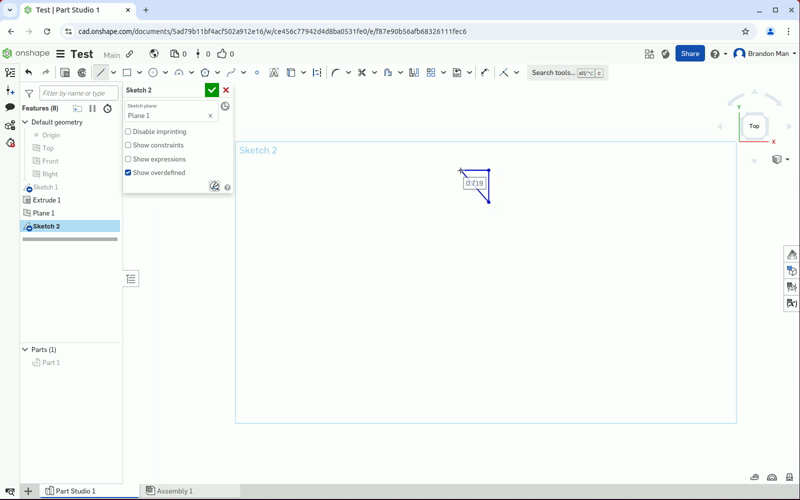
scroll(-6)
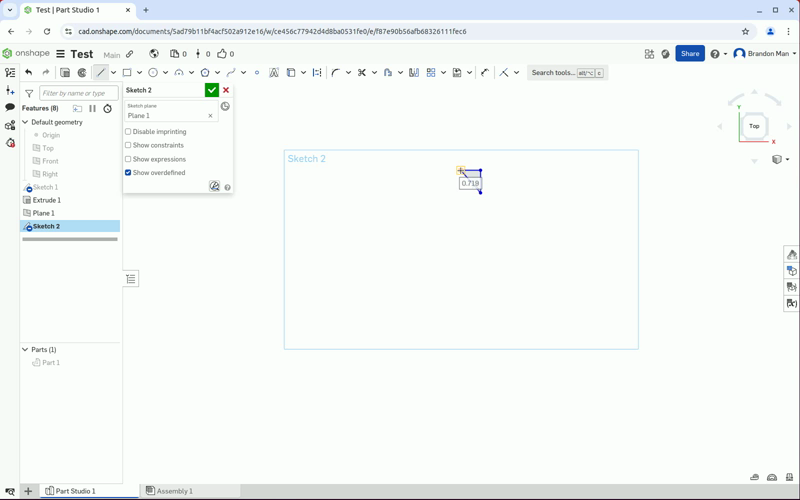
scroll(-6)
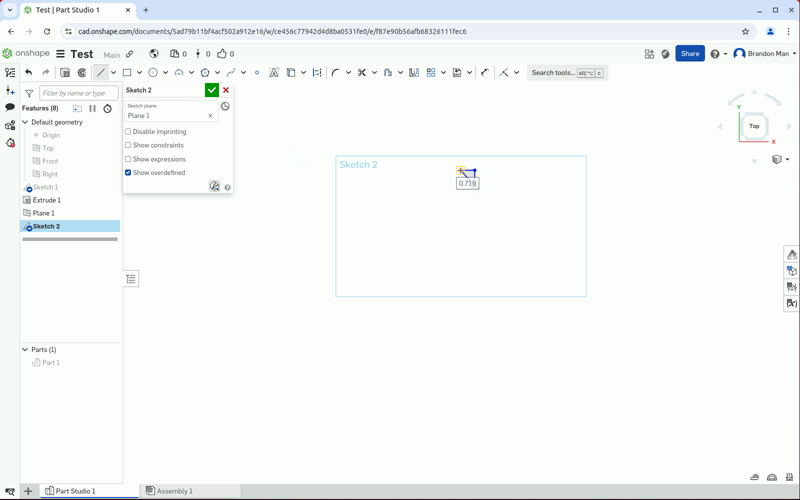
scroll(-6)
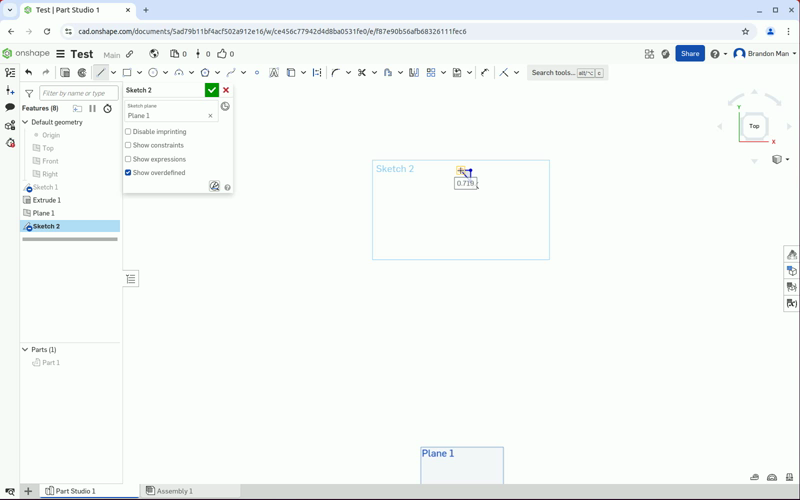
scroll(-6)
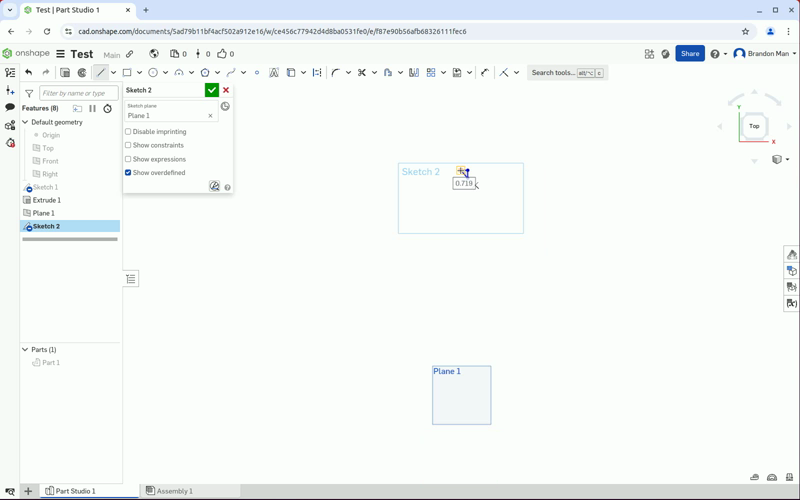
scroll(-6)
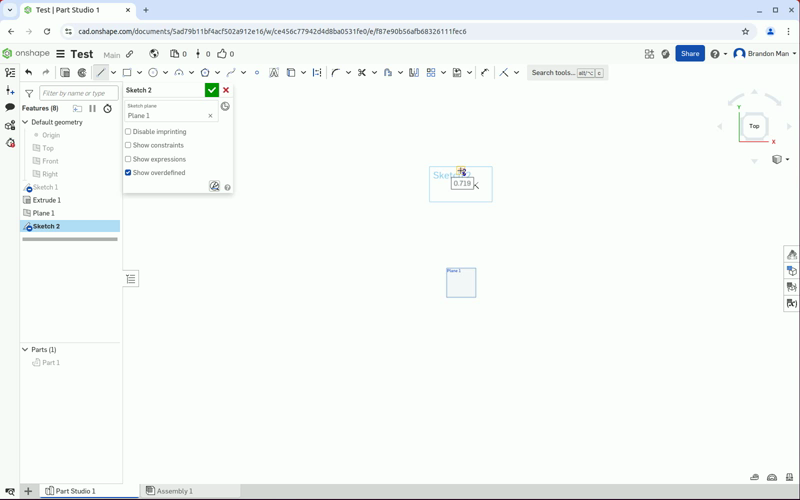
key(esc)
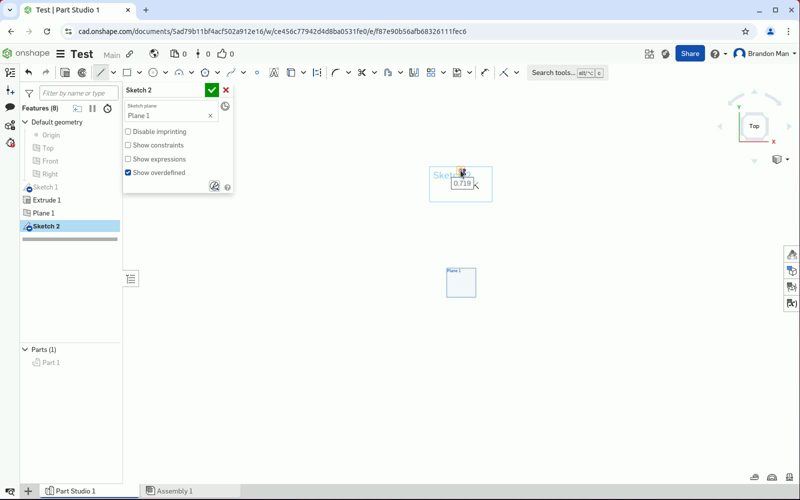
mouse_move(464, 170)
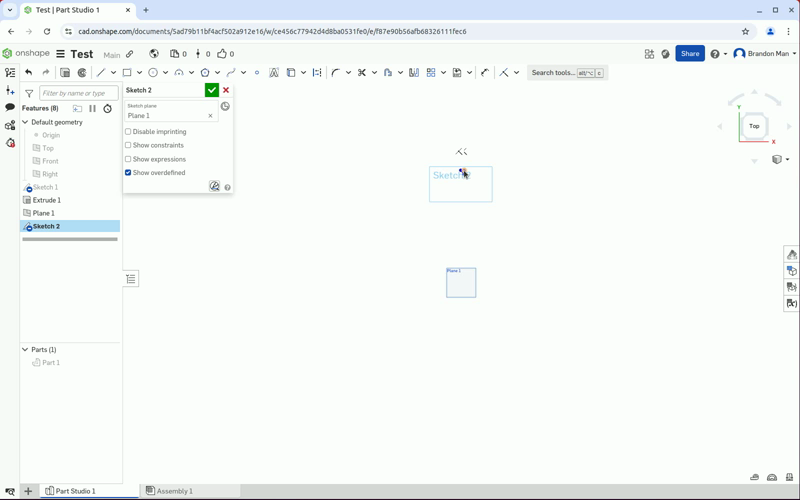
scroll(6)
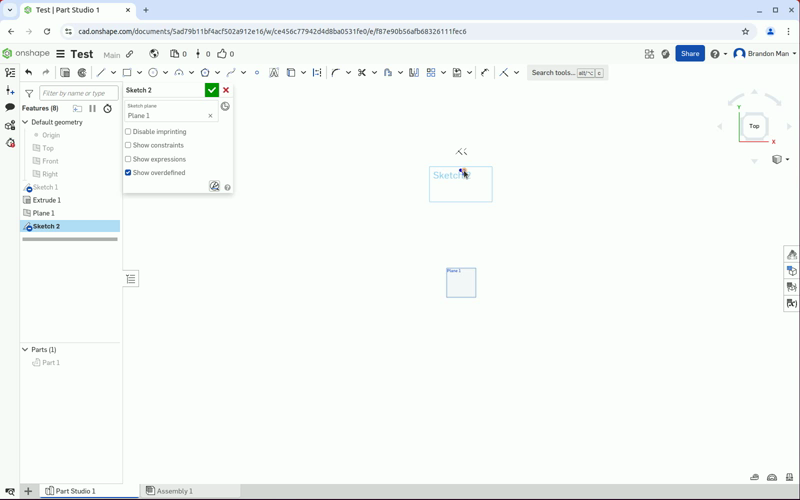
scroll(6)
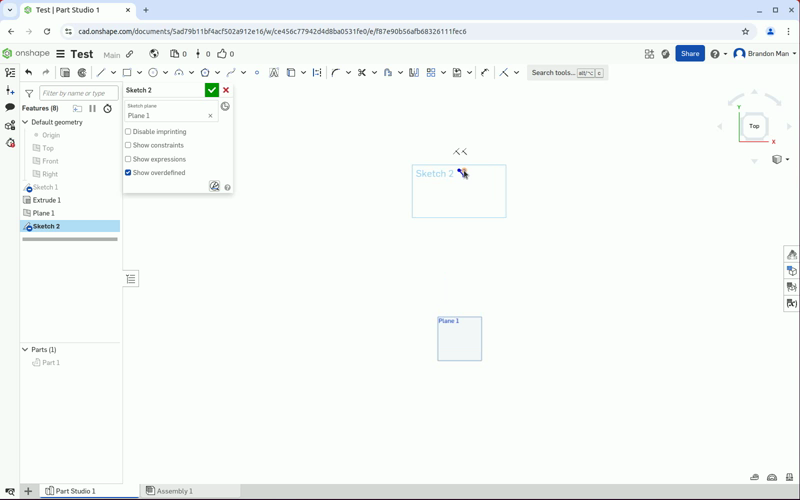
scroll(6)
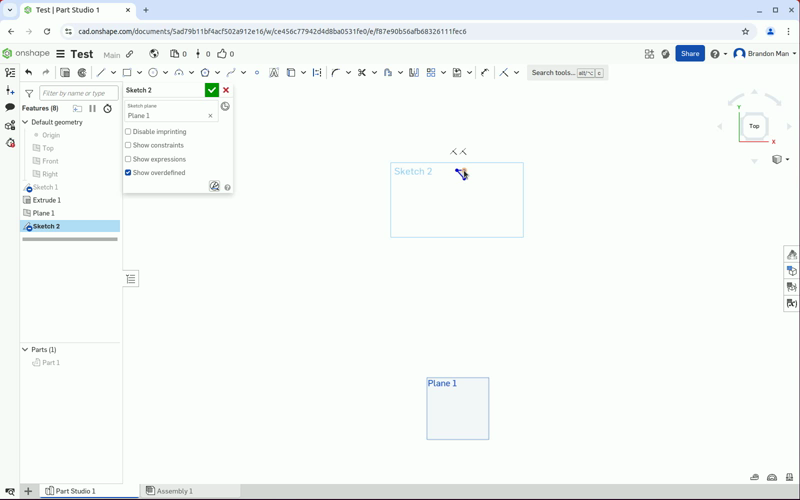
scroll(6)
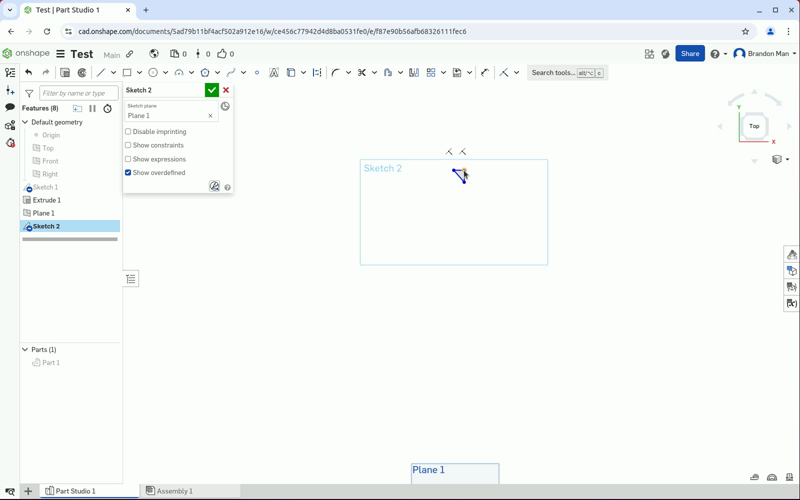
scroll(6)
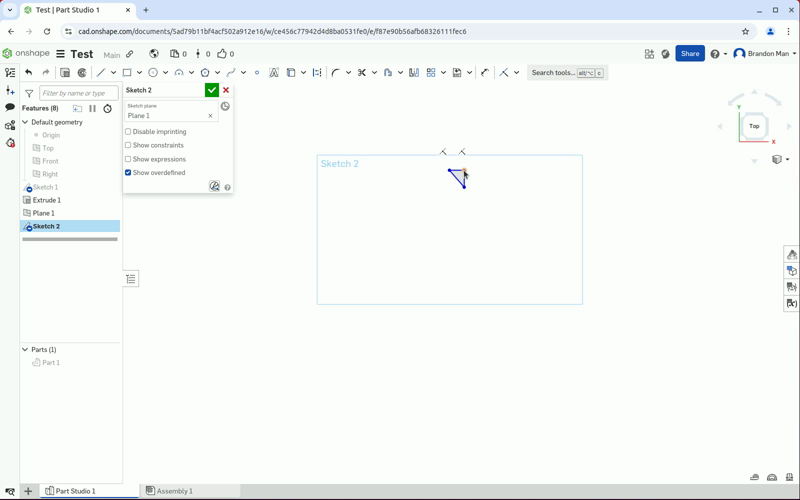
scroll(6)
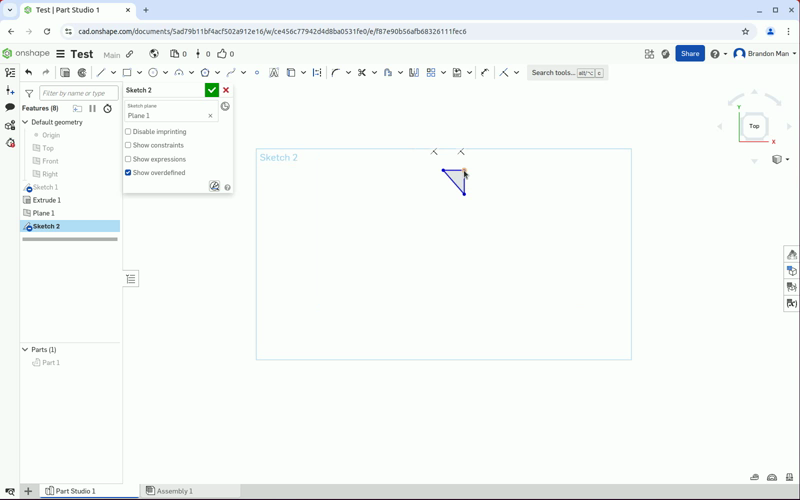
scroll(6)
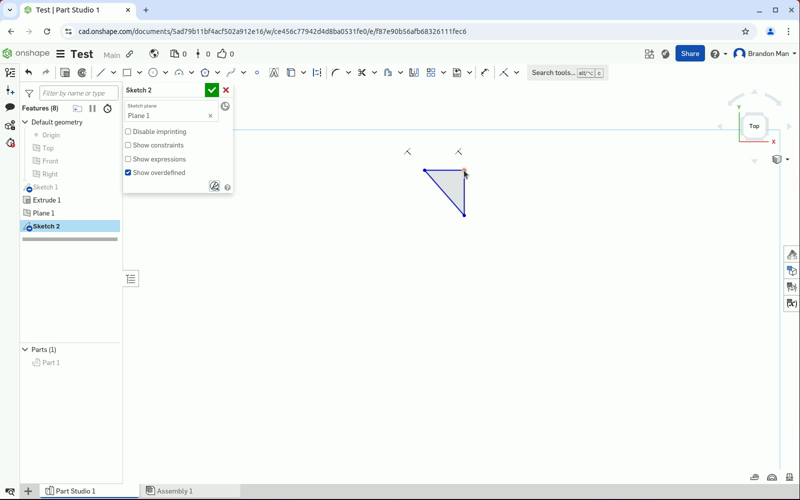
click(464, 170)
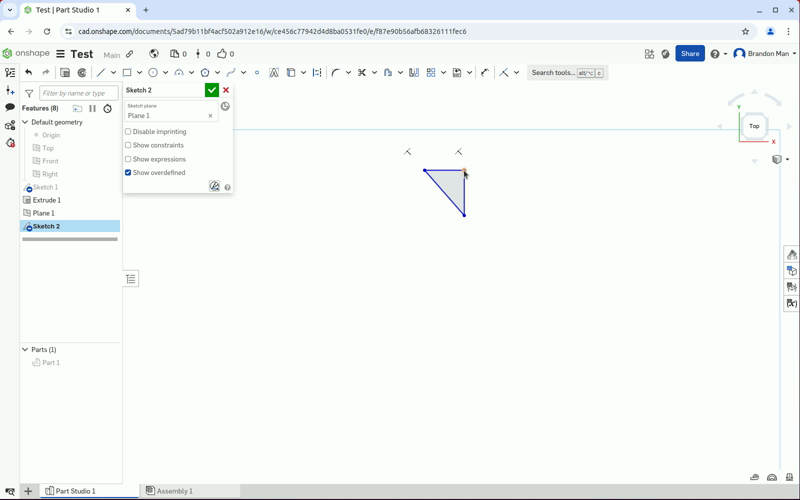
scroll(-6)
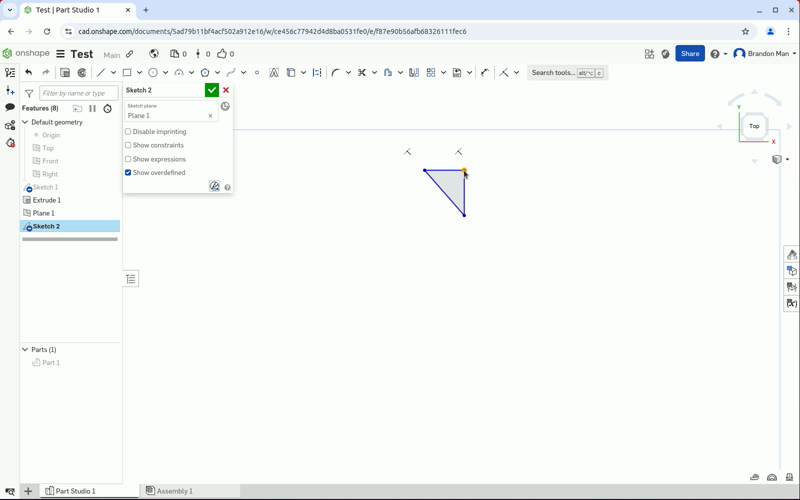
scroll(-6)
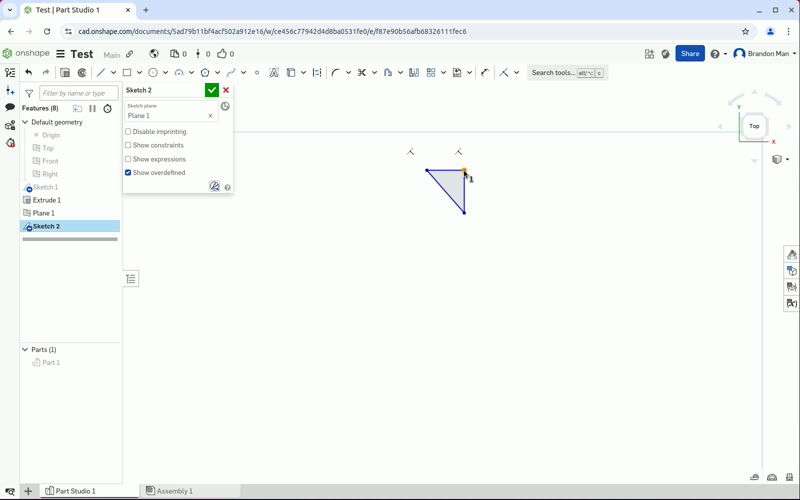
scroll(-6)
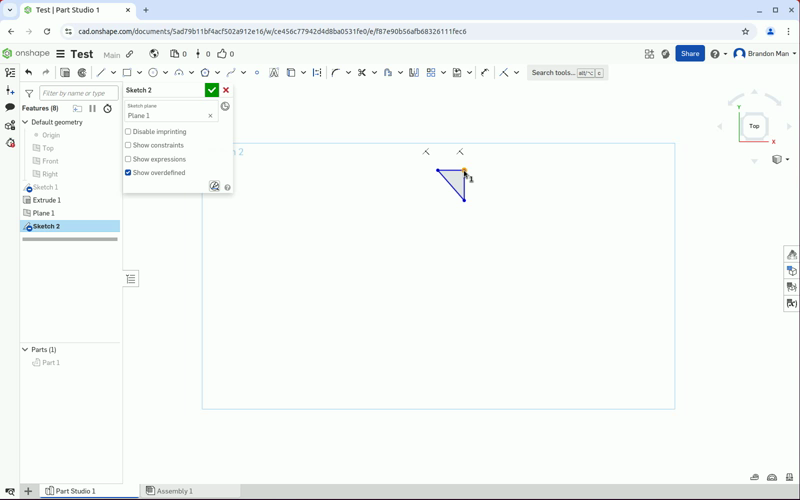
scroll(-6)
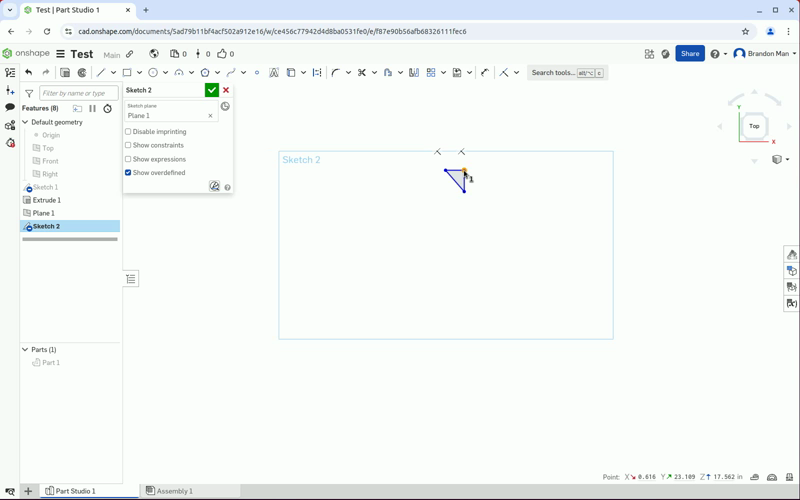
scroll(-6)
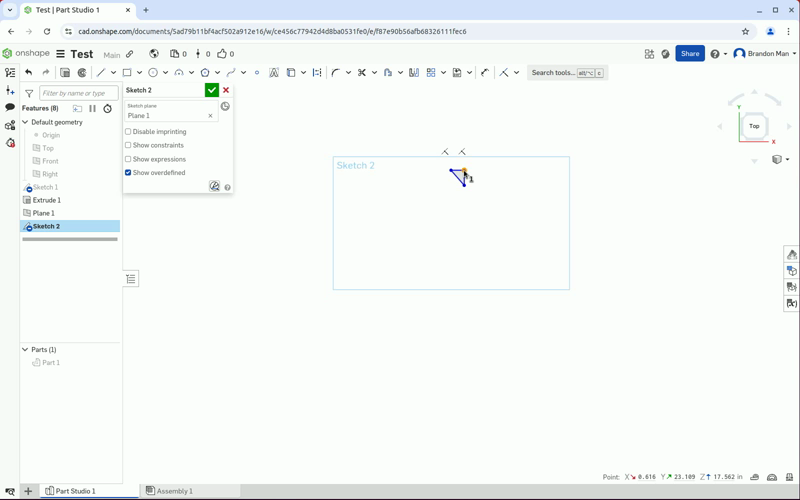
scroll(-6)
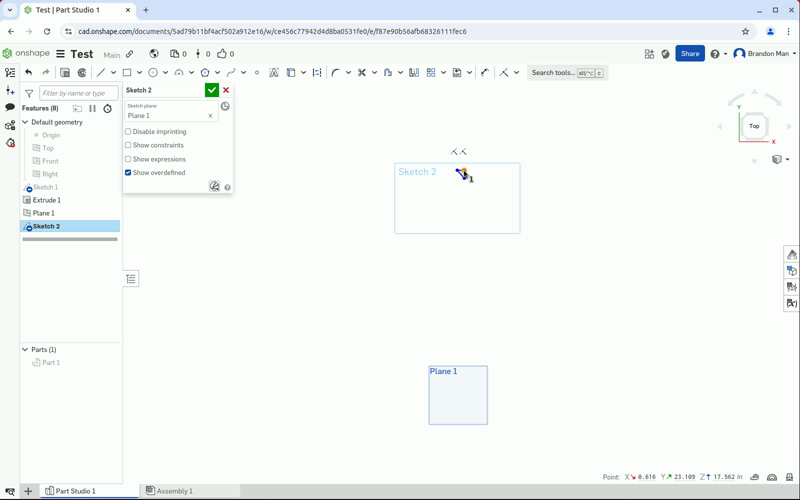
scroll(-6)
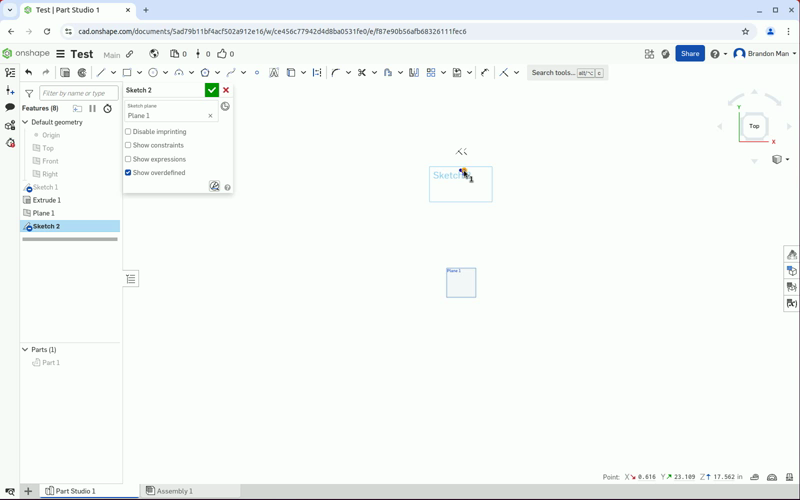
mouse_move(73, 352)
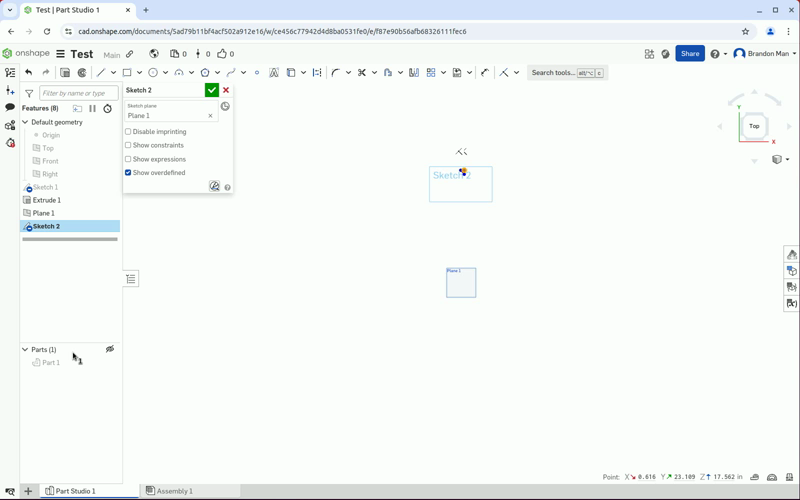
key(shift+y)
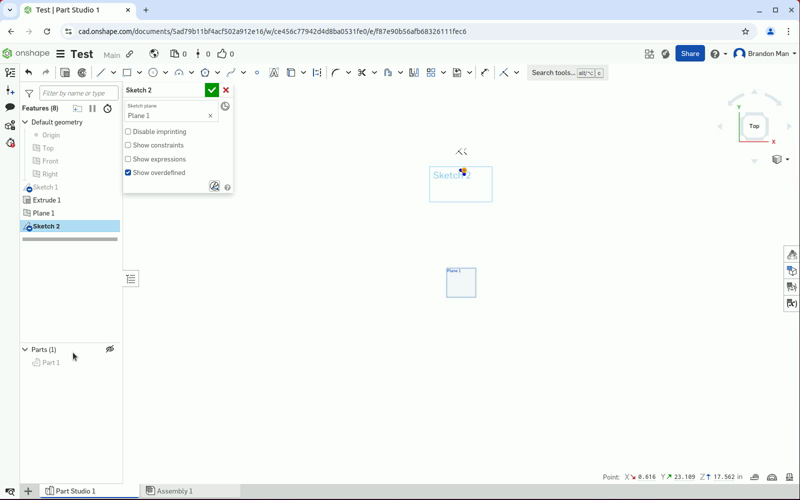
key(shift+e)
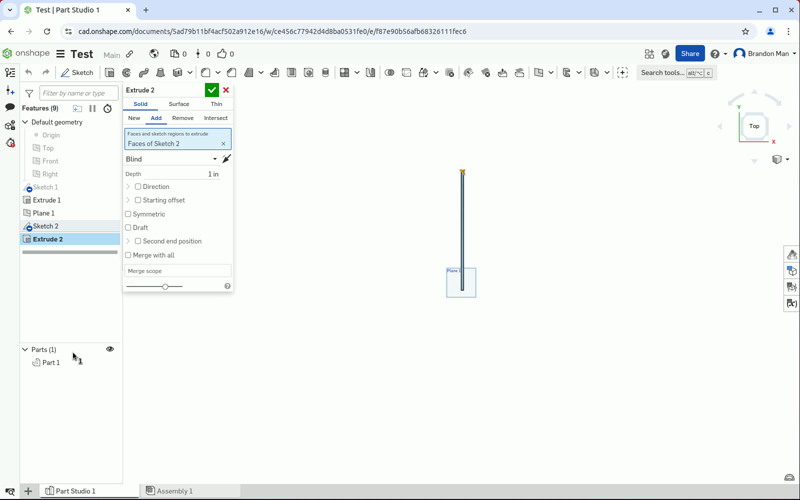
mouse_move(143, 106)
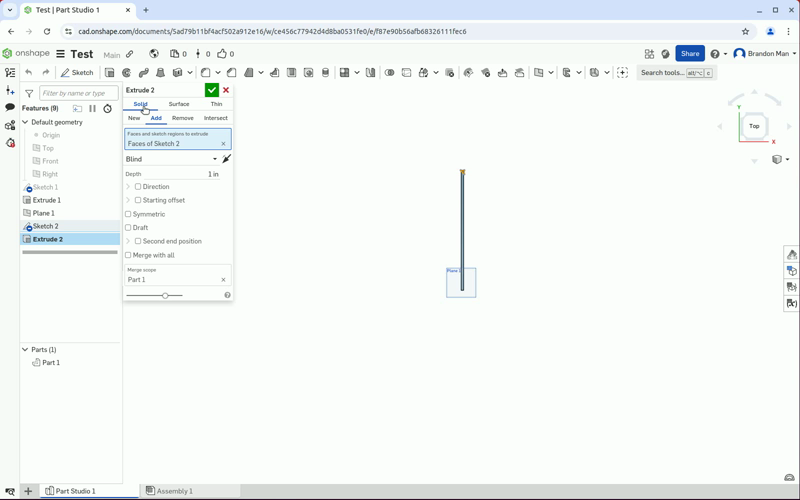
click(143, 106)
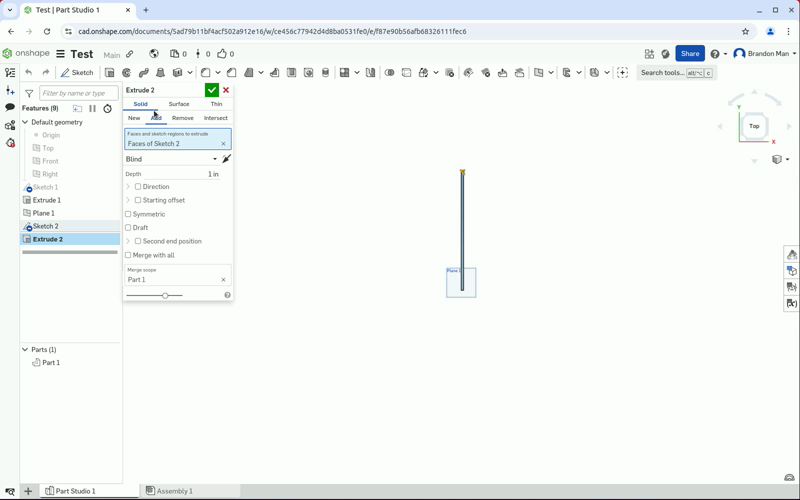
mouse_move(186, 120)
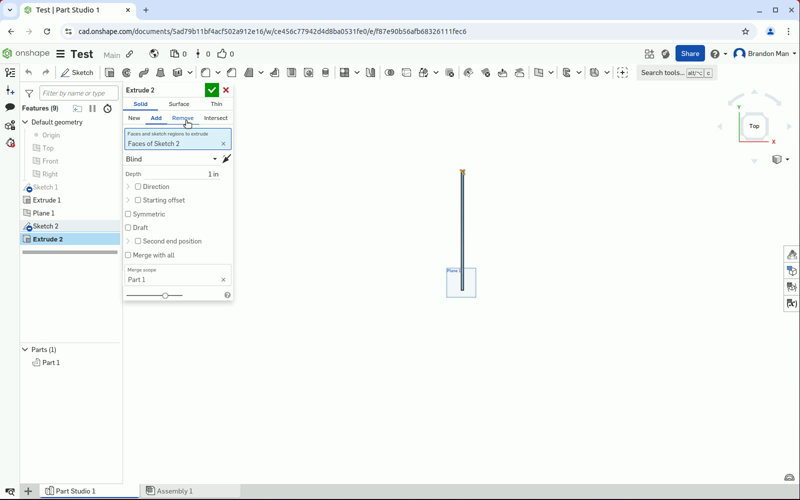
click(186, 120)
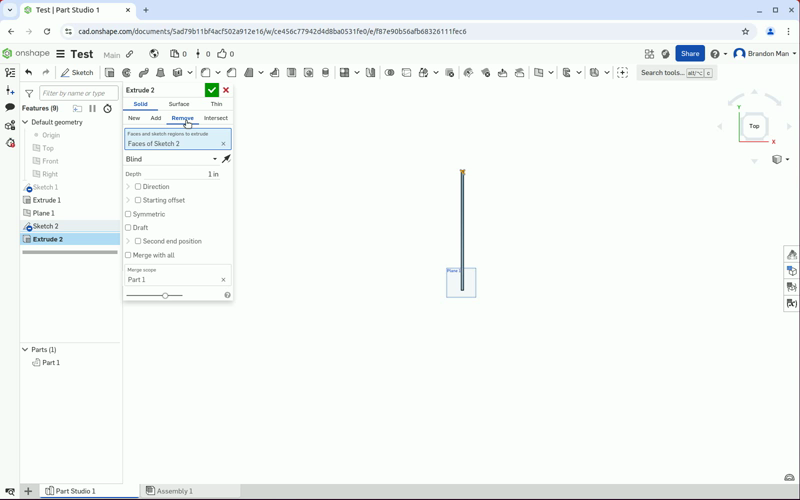
key(tab, 4)
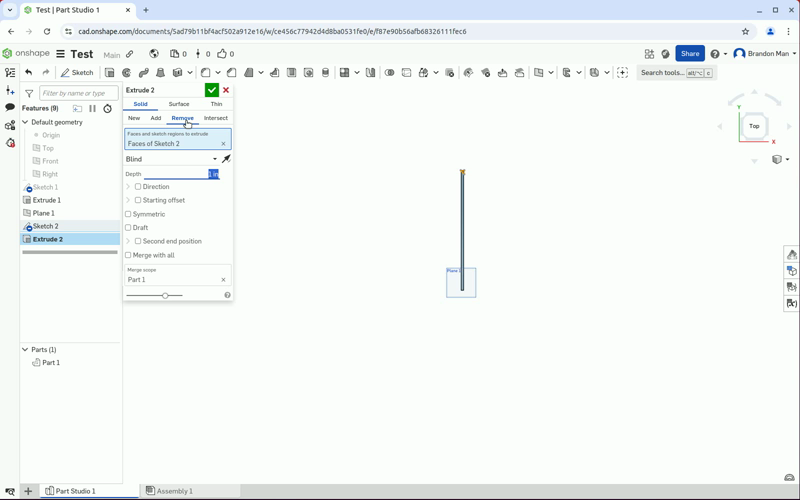
text(18.535)
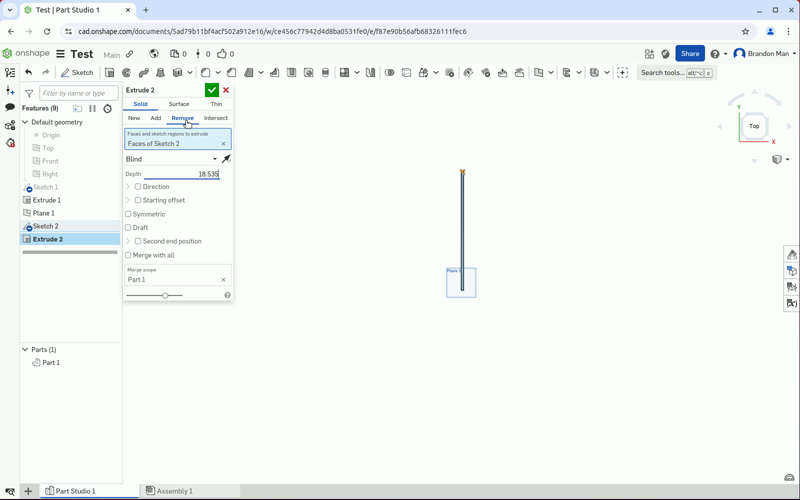
key(tab, 6)
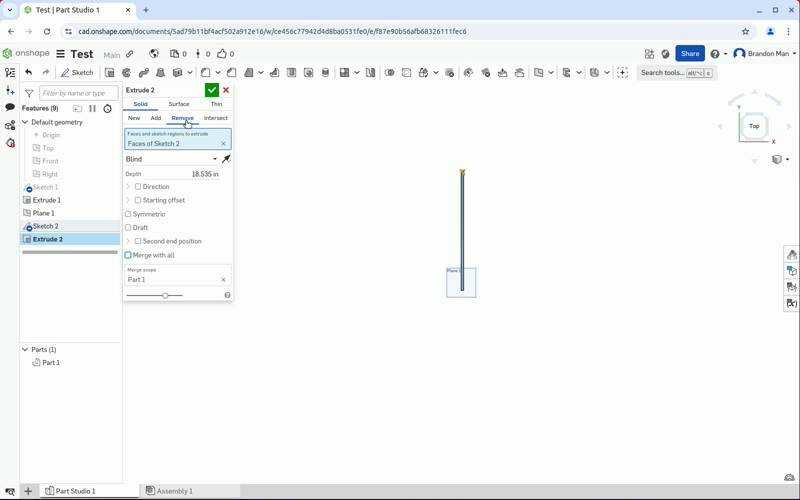
key(space)
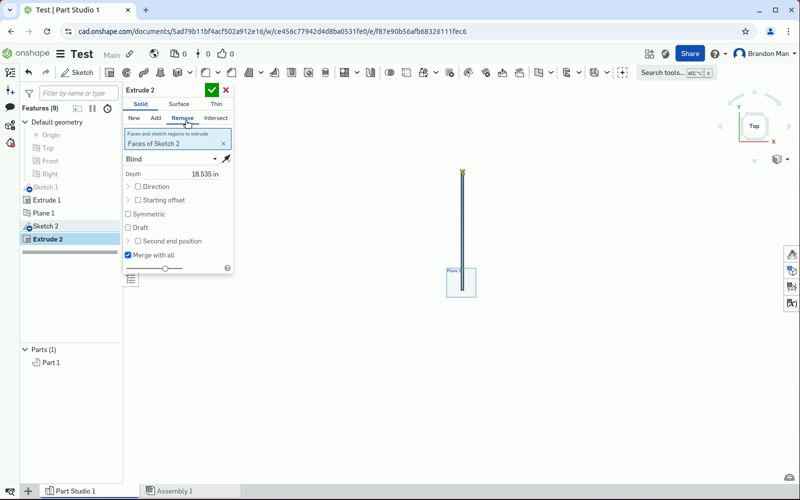
key(enter)
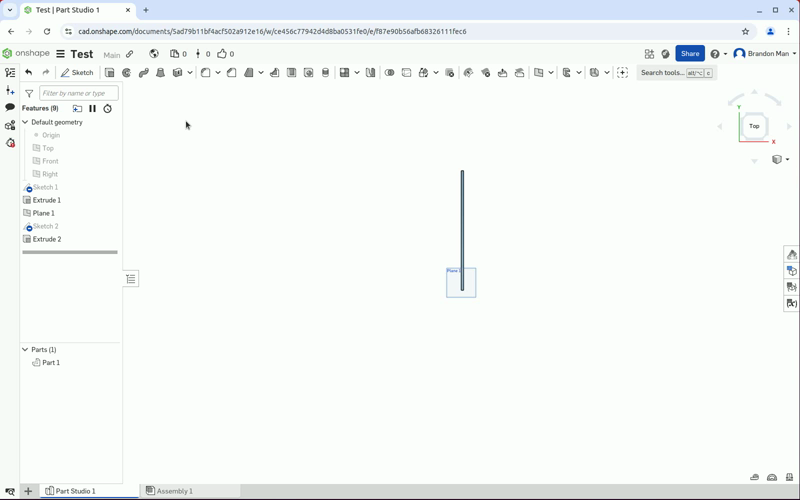
key(shift+h)
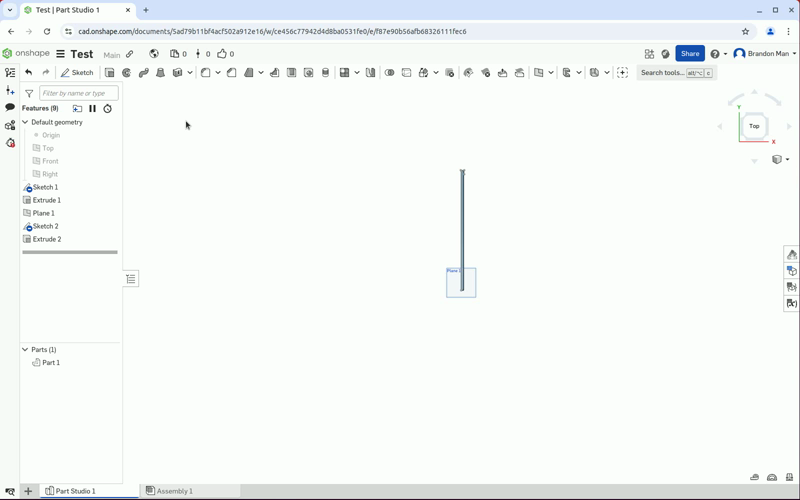
key(shift+h)
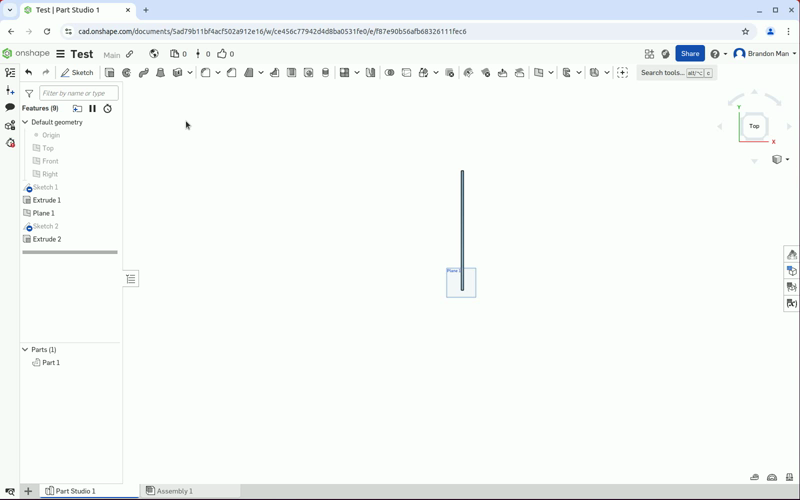
mouse_move(73, 189)
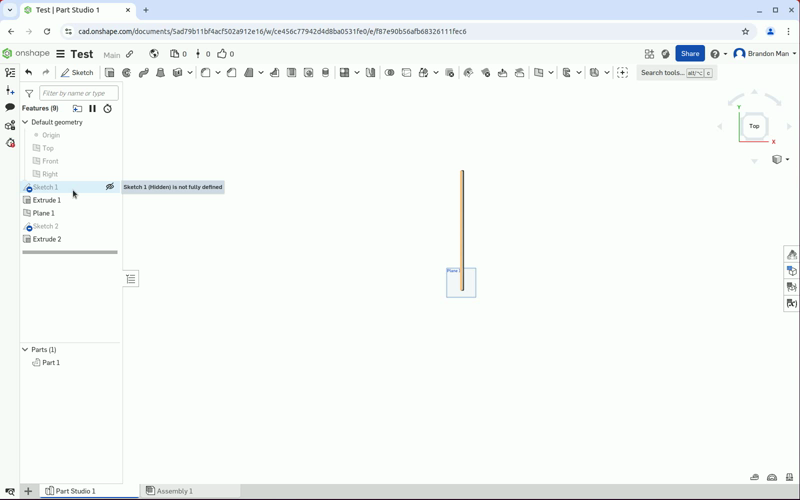
click(73, 189)
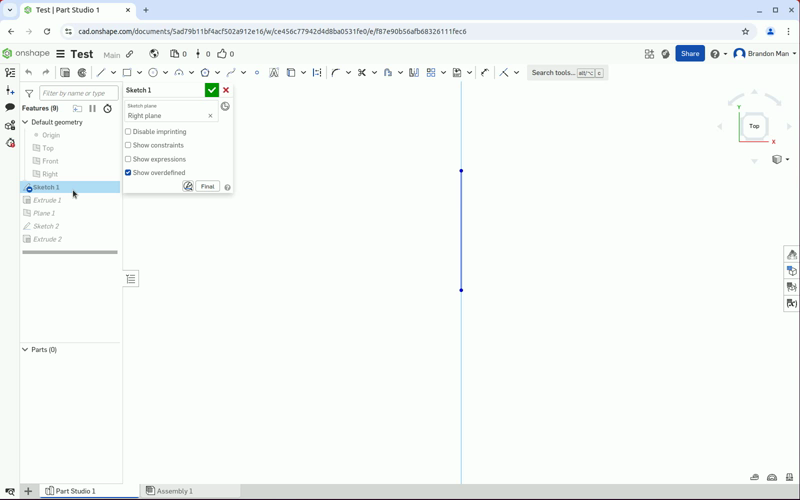
mouse_move(229, 92)
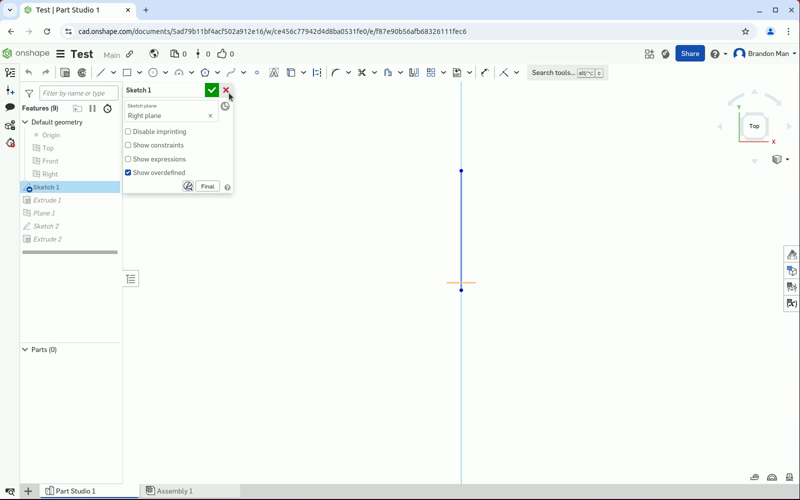
click(229, 92)
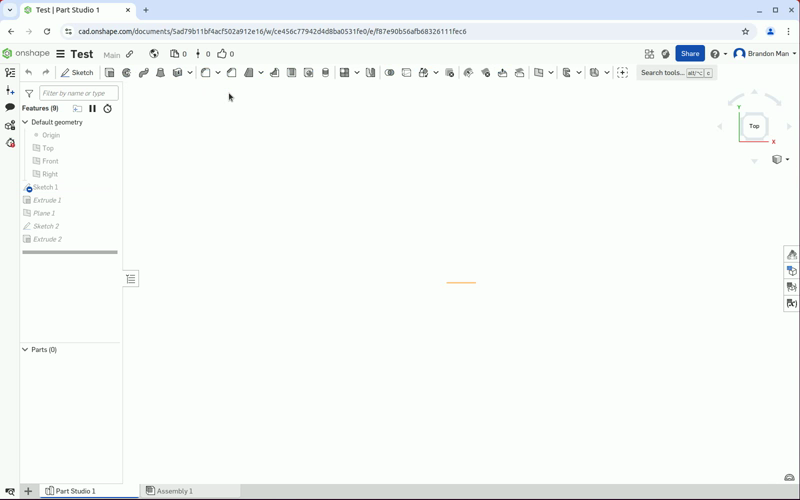
key(shift+s)
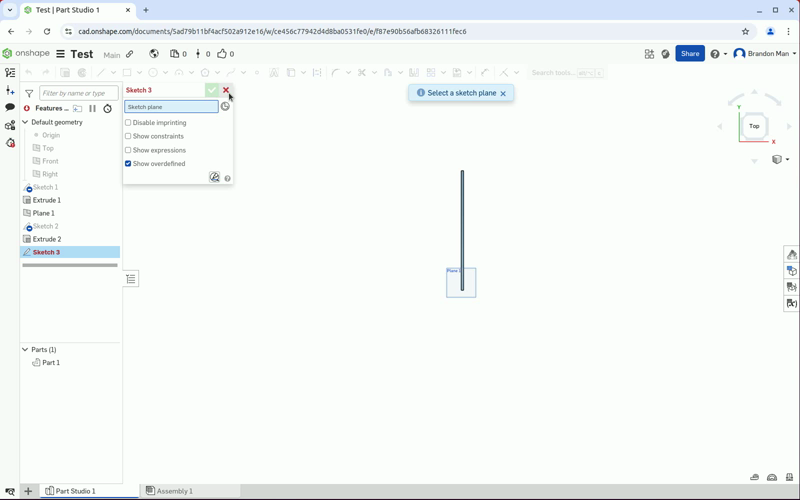
mouse_move(73, 215)
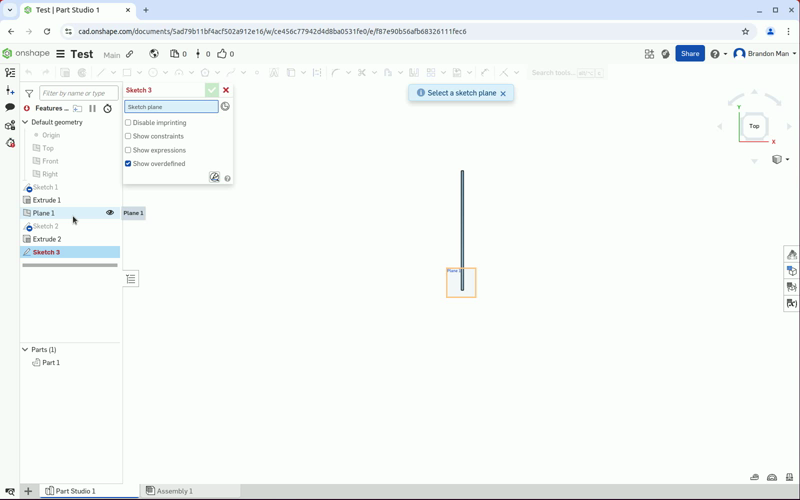
click(73, 215)
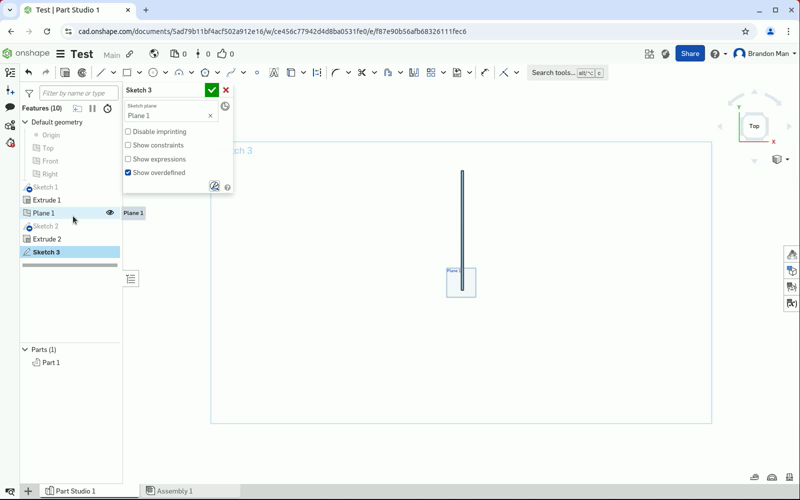
mouse_move(73, 352)
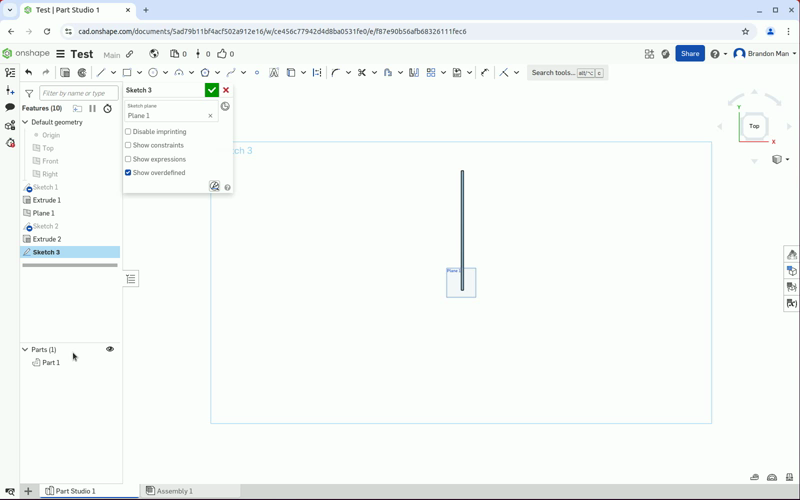
key(y)
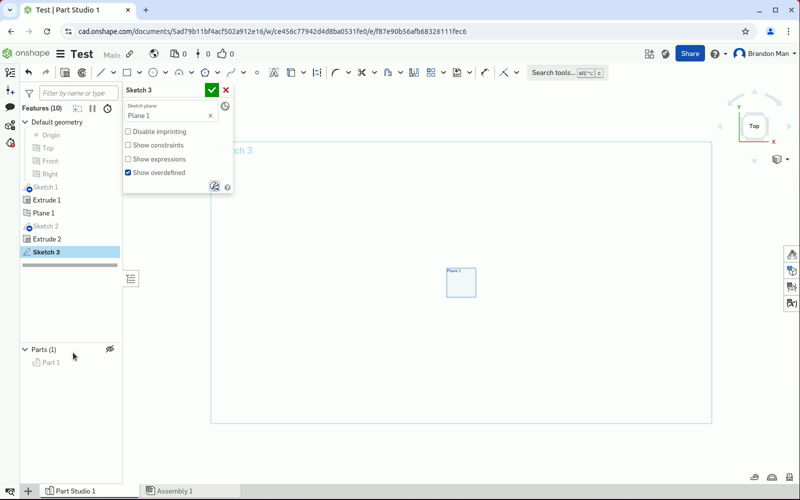
key(l)
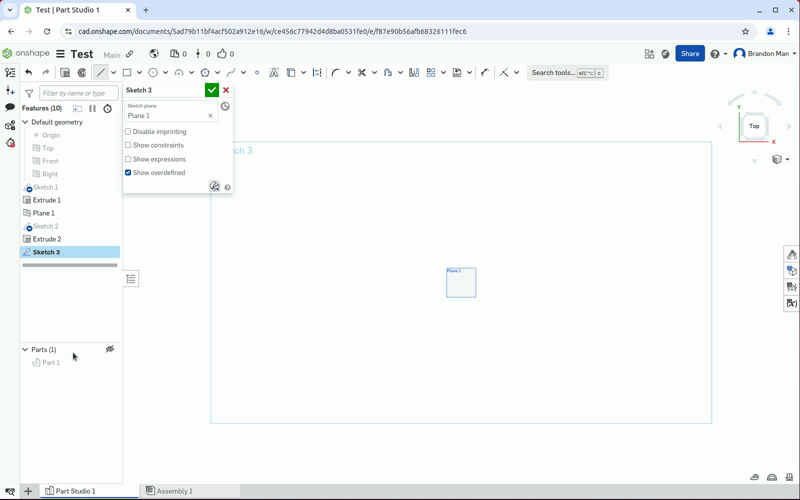
key_down(shift)
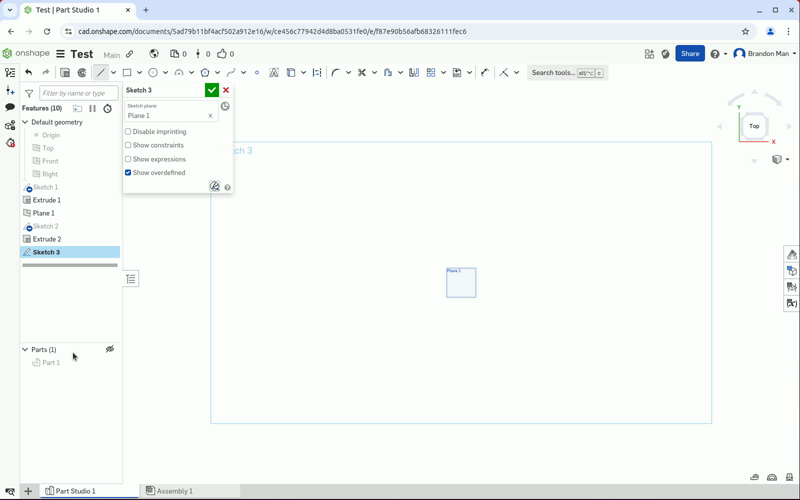
mouse_move(460, 290)
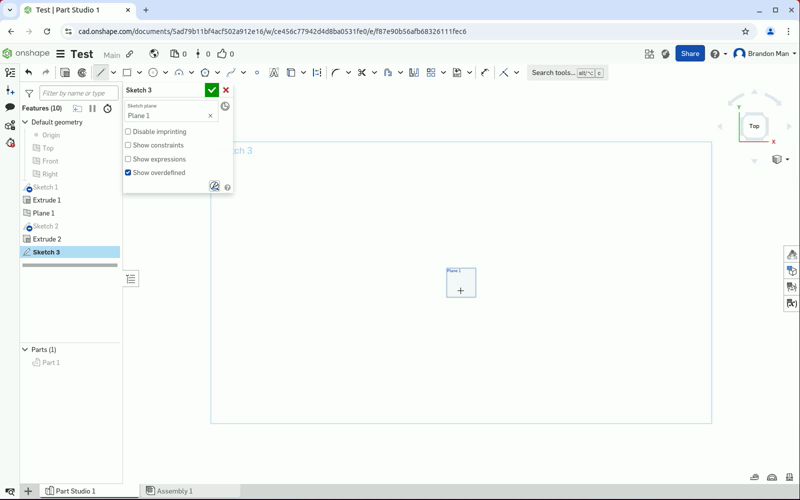
click(460, 290)
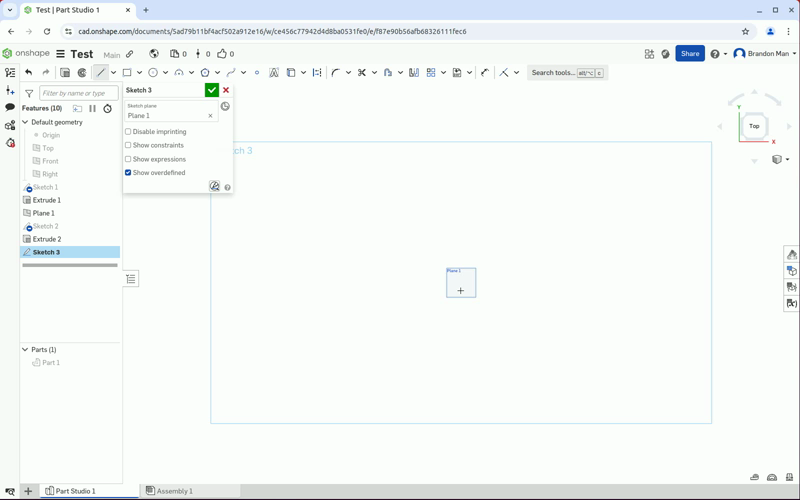
key_up(shift)
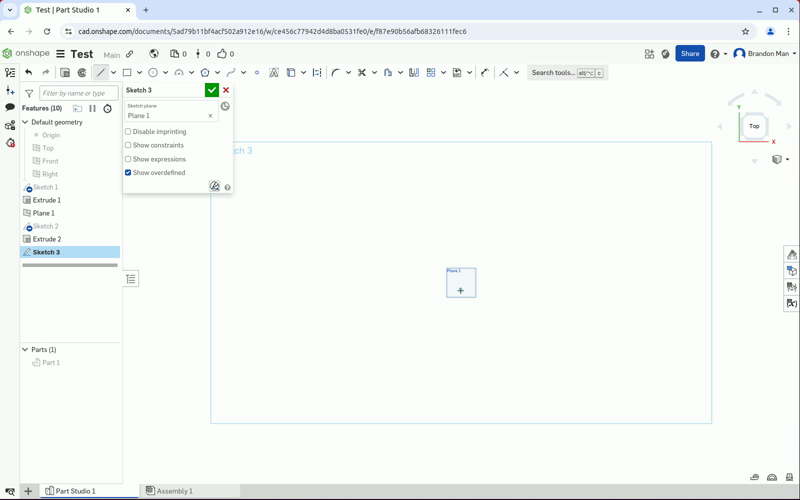
key_down(shift)
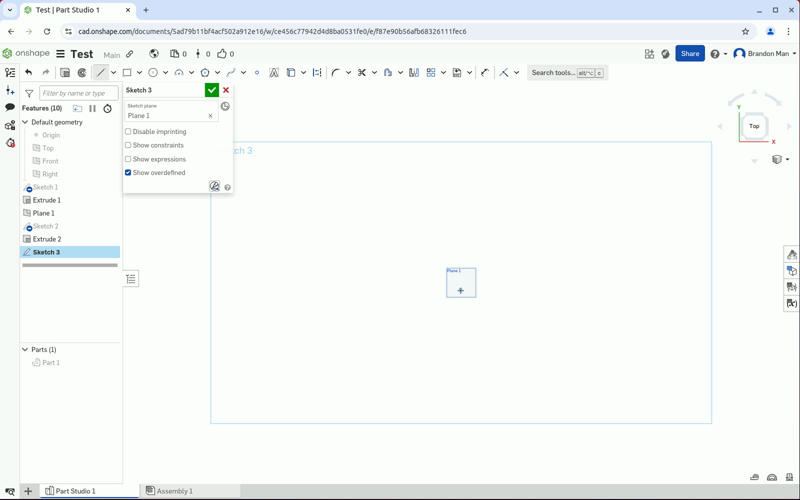
mouse_move(490, 290)
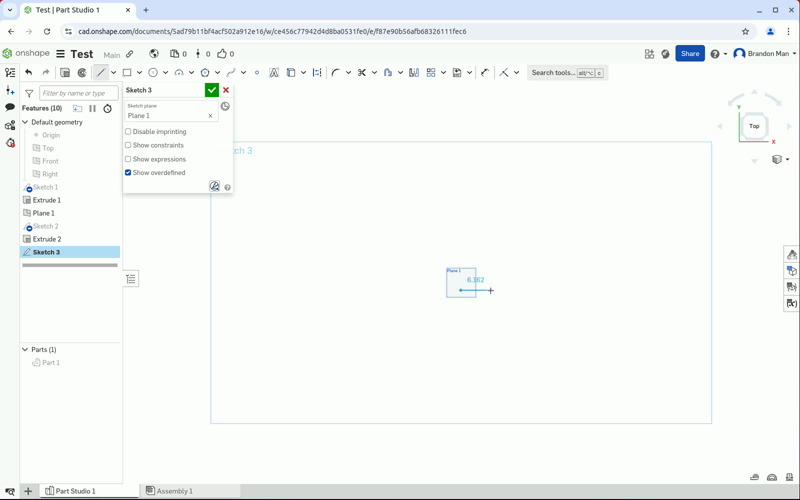
mouse_move(464, 290)
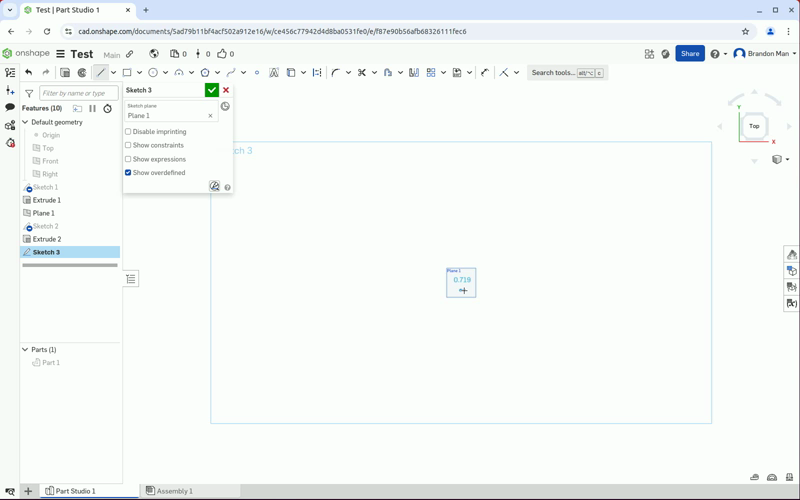
scroll(6)
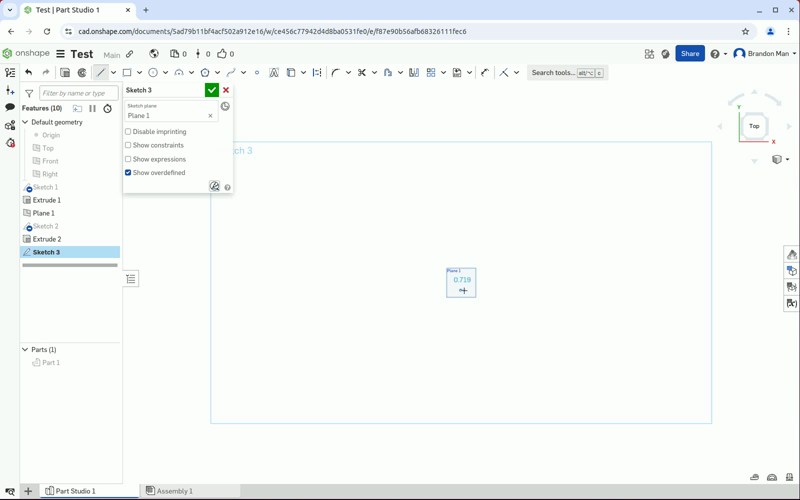
scroll(6)
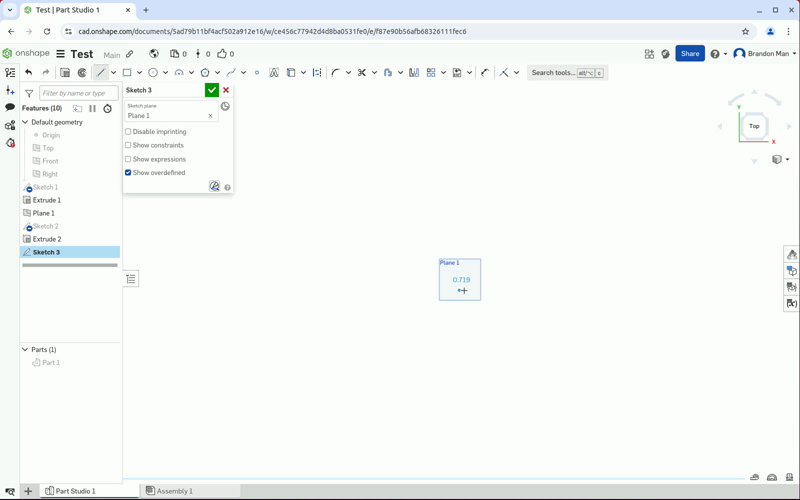
scroll(6)
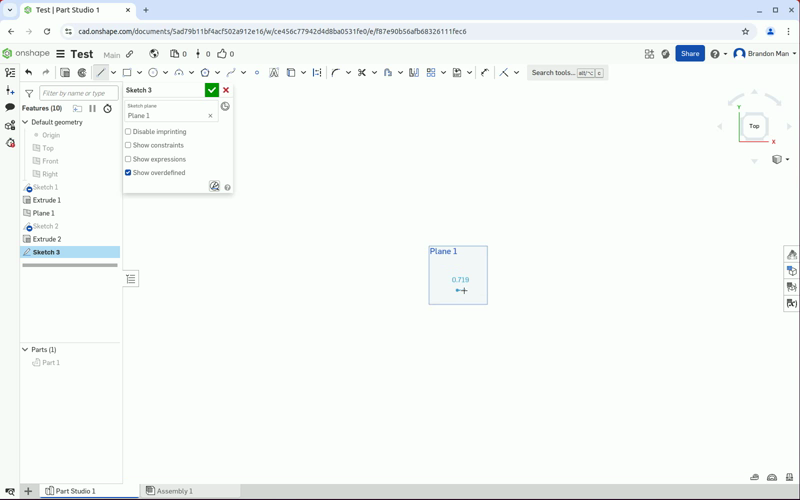
scroll(6)
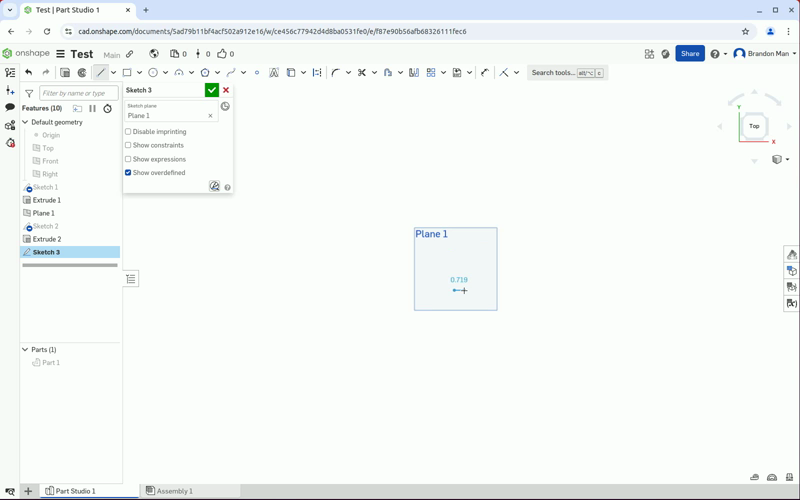
scroll(6)
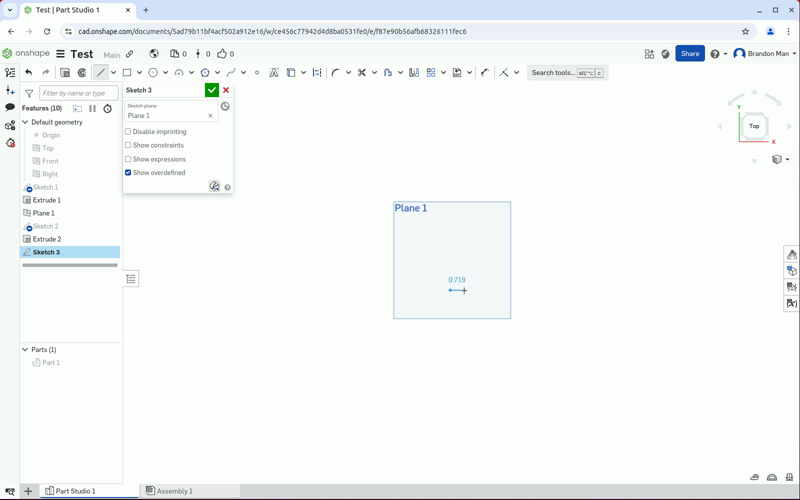
scroll(6)
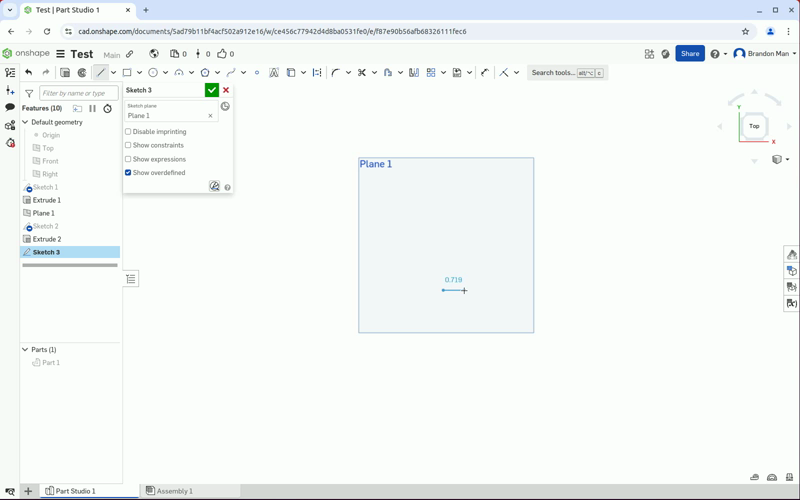
scroll(6)
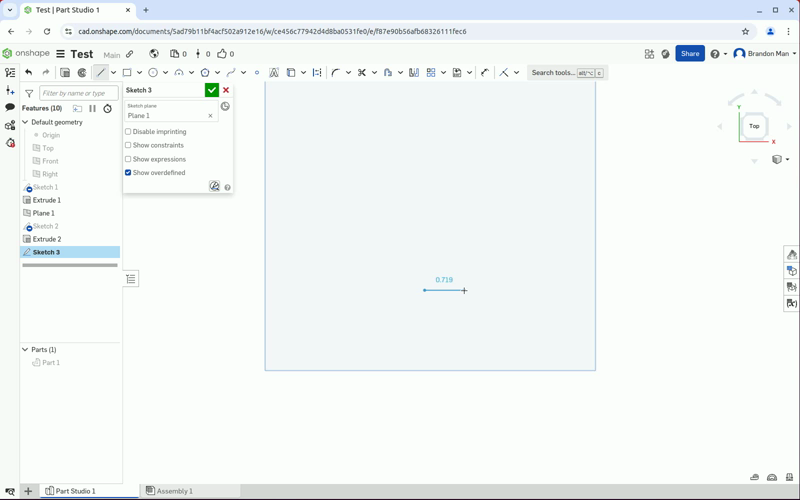
click(464, 290)
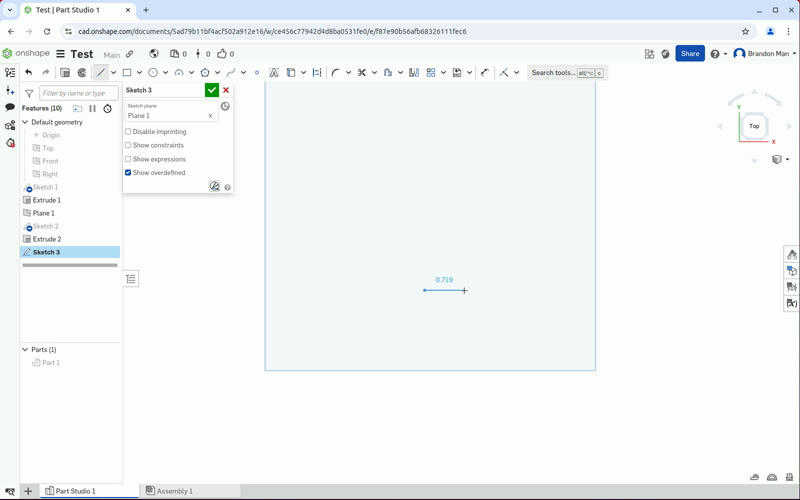
scroll(-6)
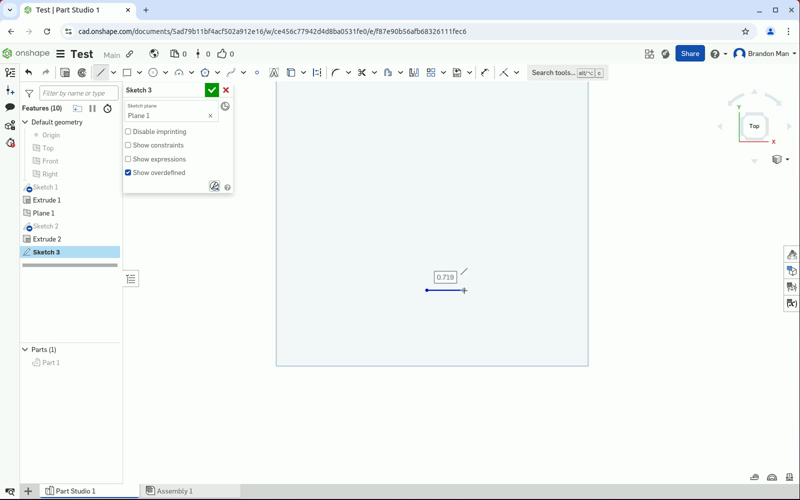
scroll(-6)
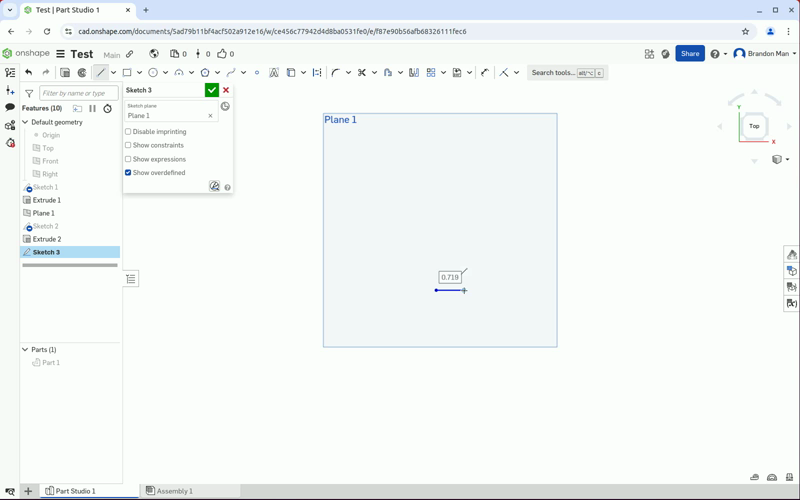
scroll(-6)
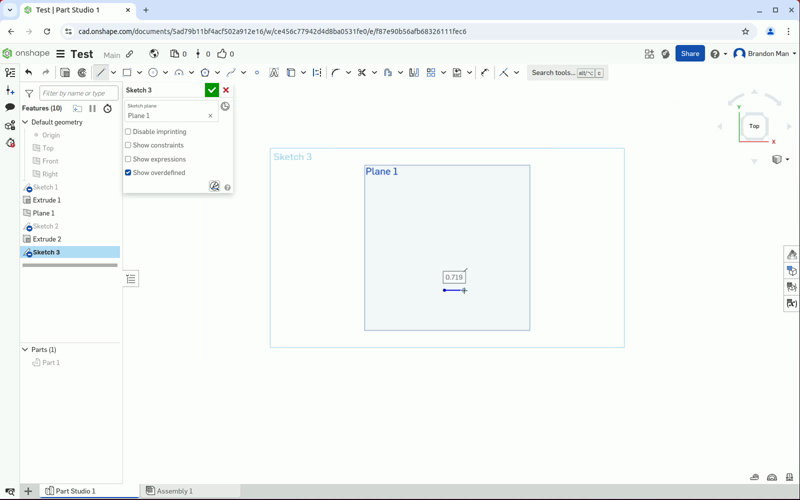
scroll(-6)
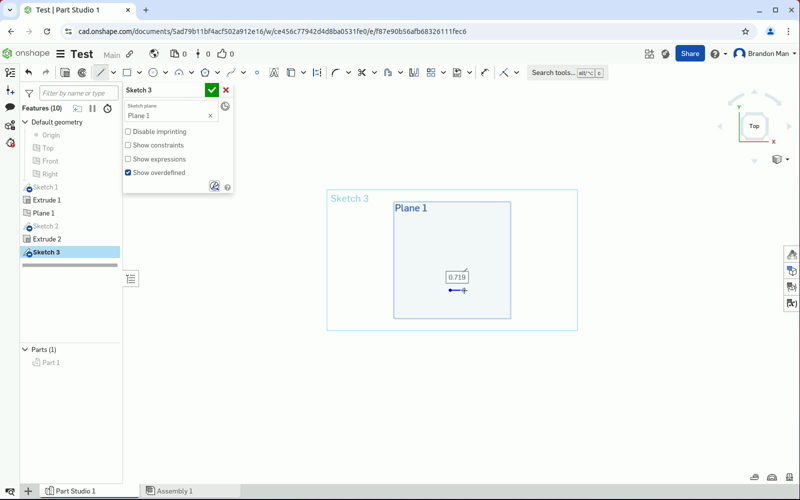
scroll(-6)
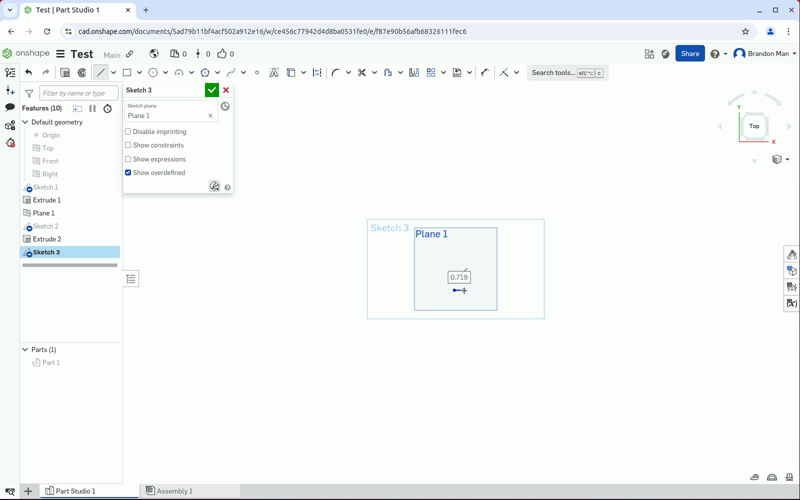
scroll(-6)
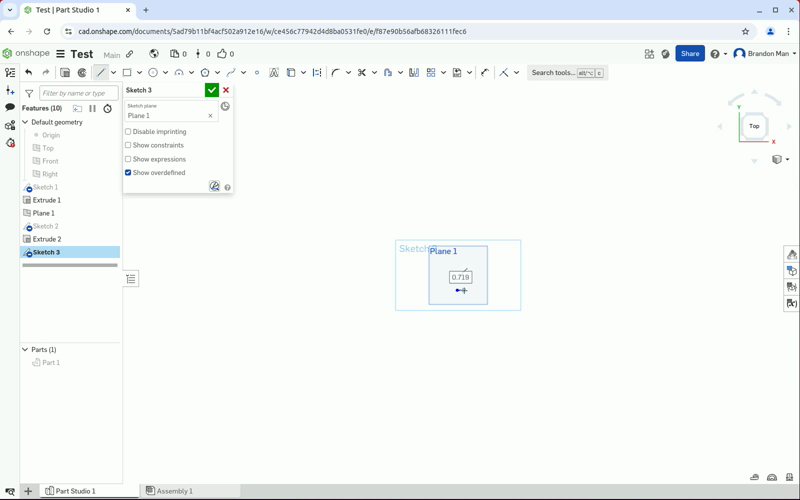
scroll(-6)
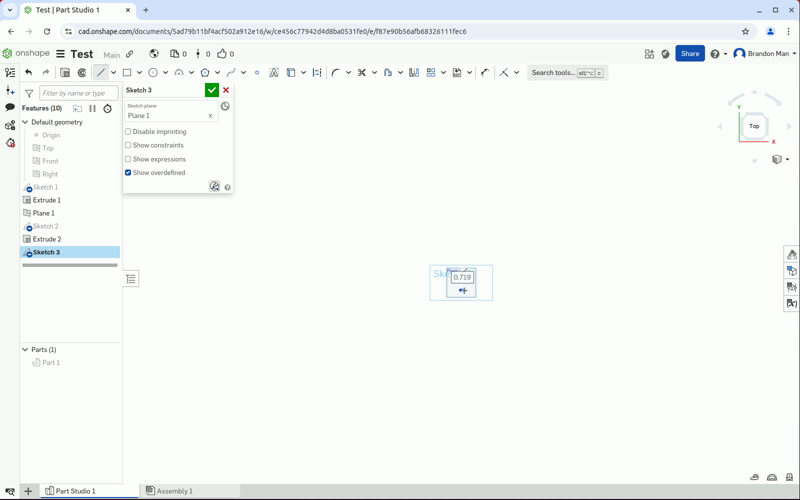
key_up(shift)
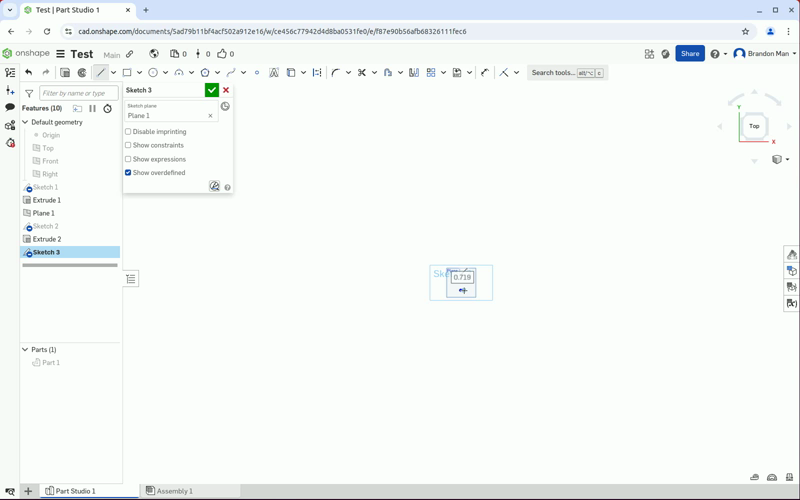
key_down(shift)
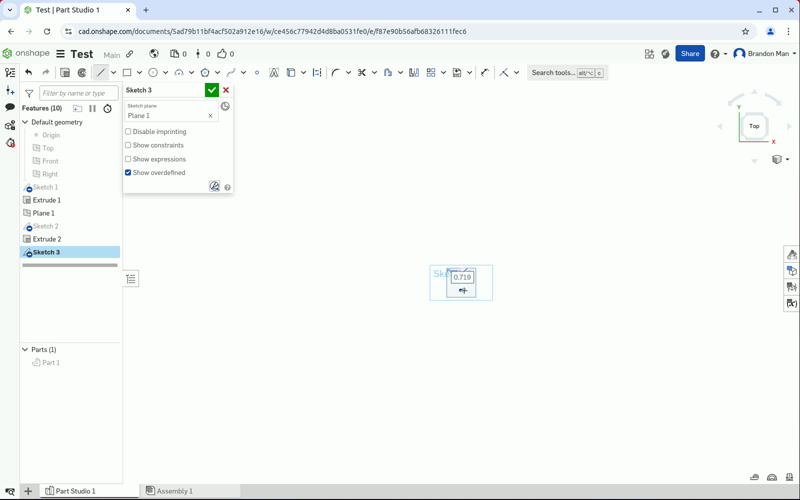
mouse_move(494, 290)
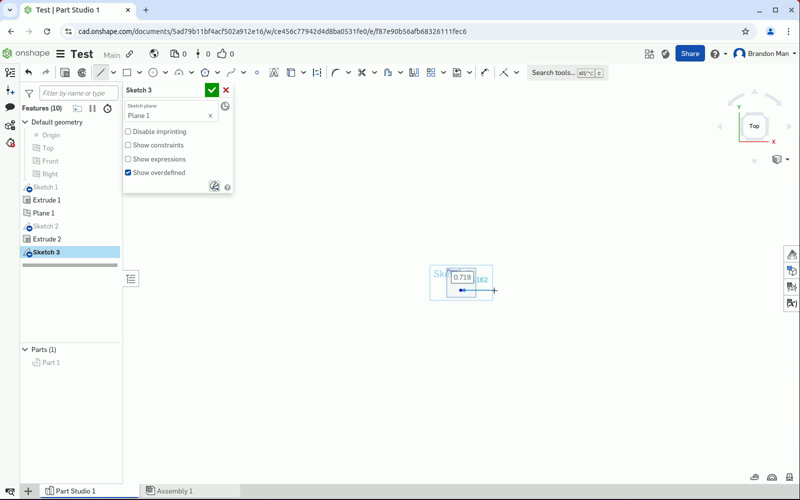
mouse_move(464, 286)
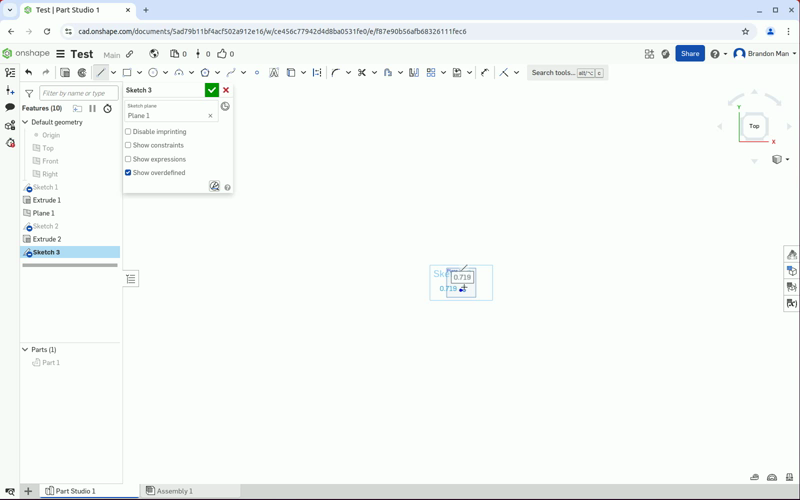
scroll(6)
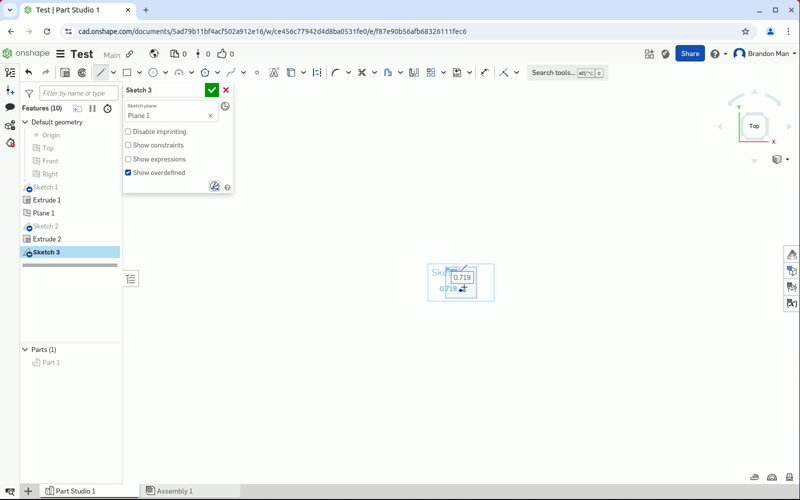
scroll(6)
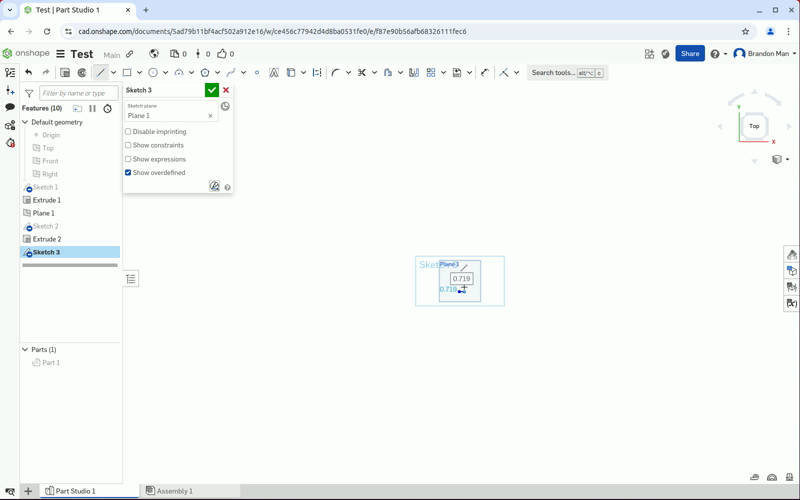
scroll(6)
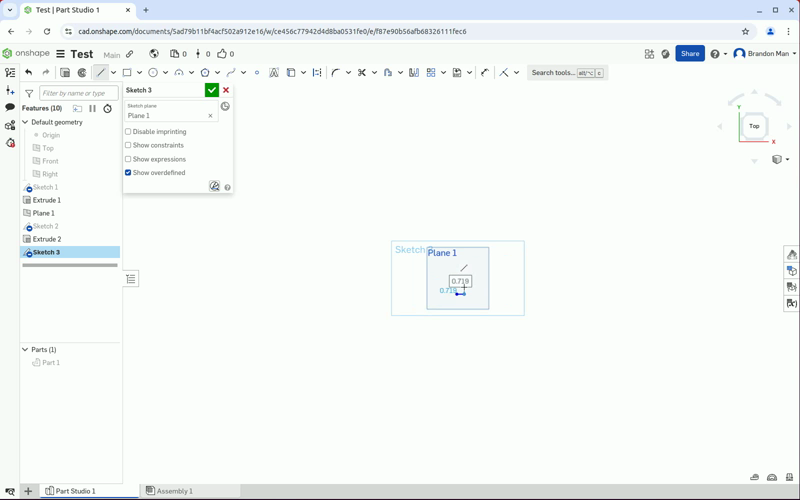
scroll(6)
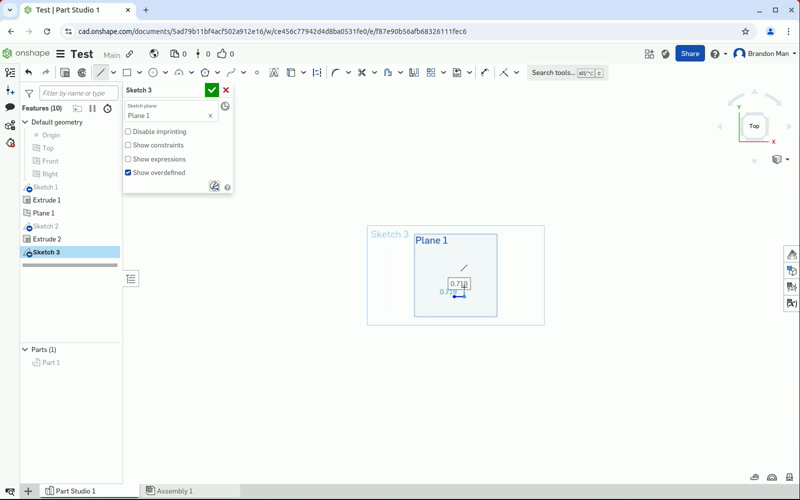
scroll(6)
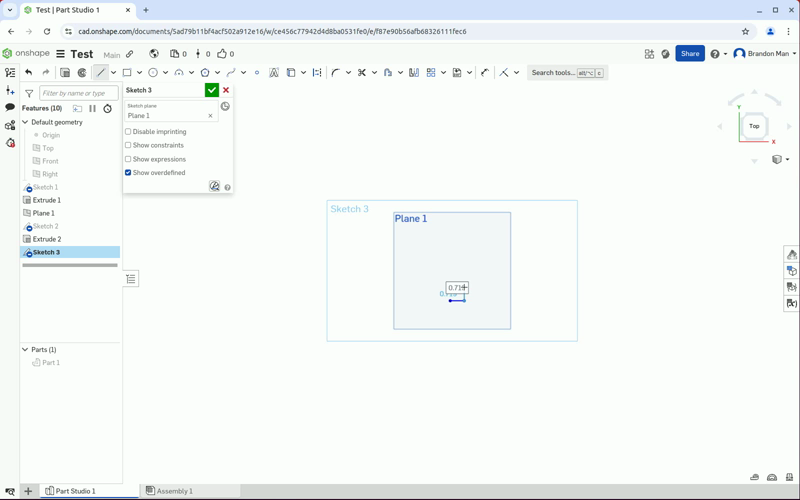
scroll(6)
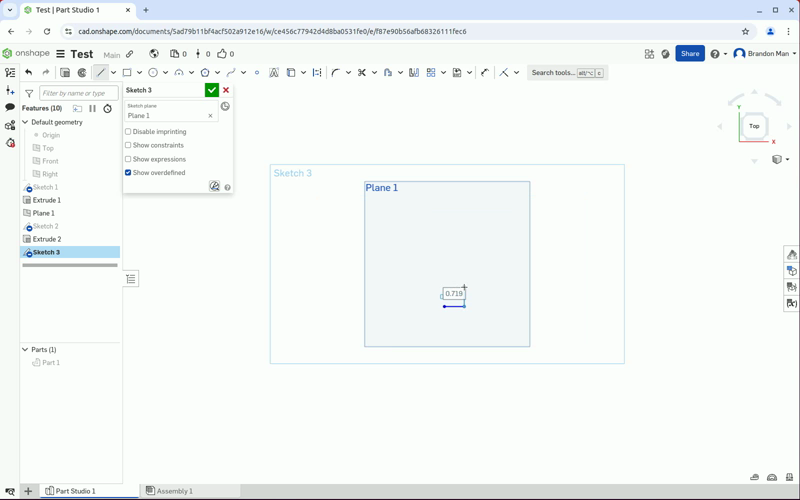
scroll(6)
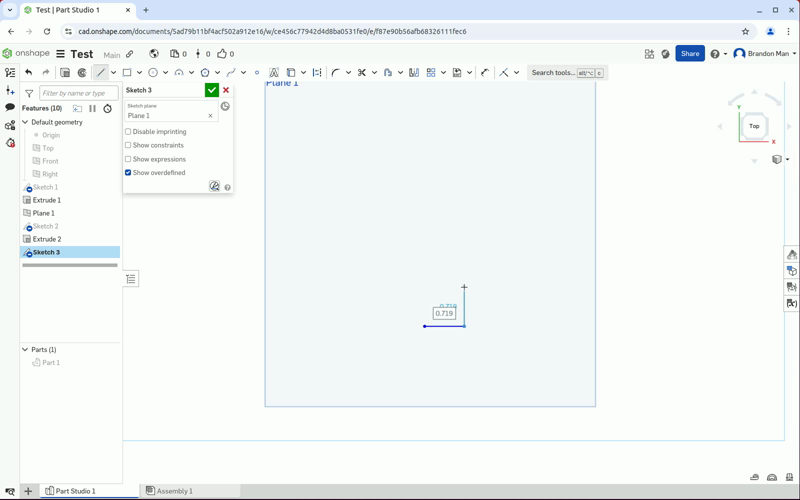
click(464, 286)
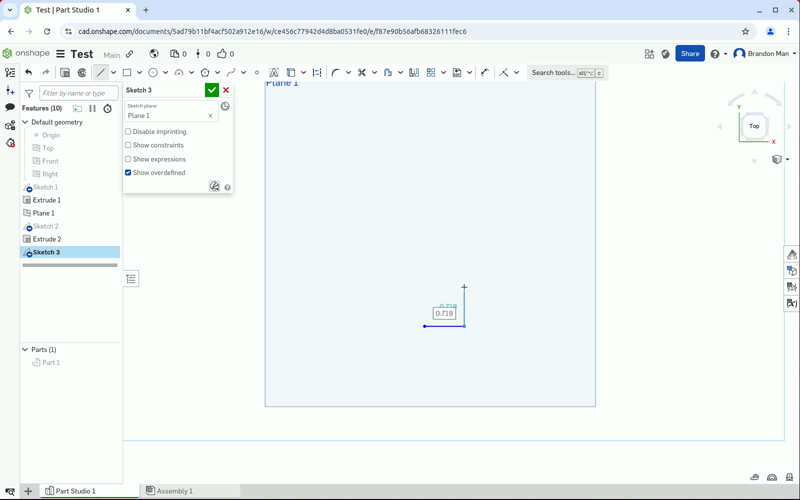
scroll(-6)
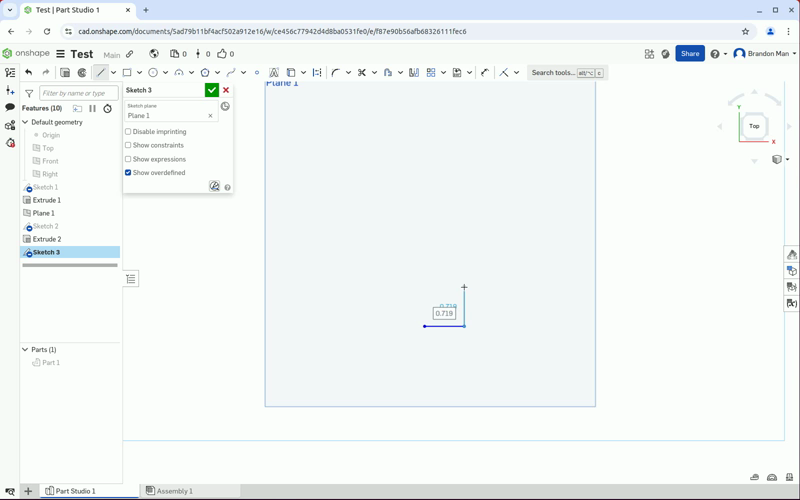
scroll(-6)
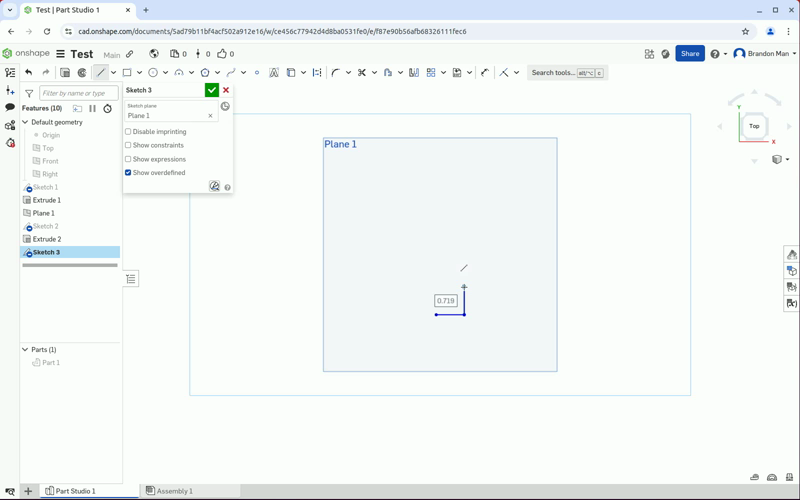
scroll(-6)
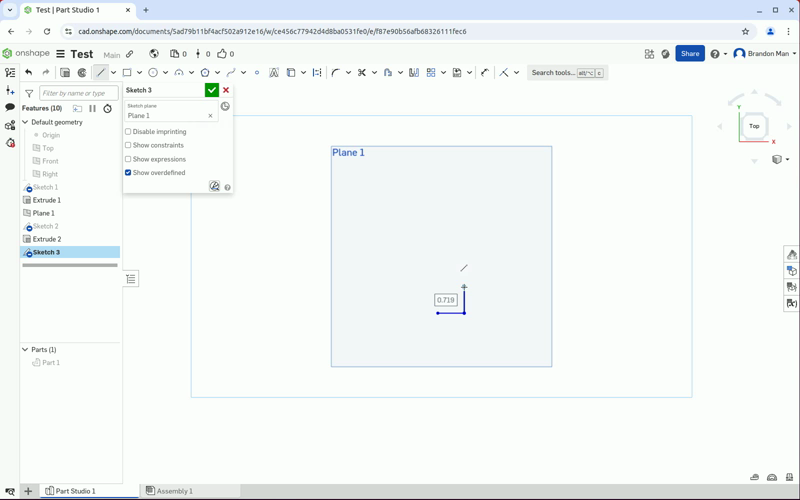
scroll(-6)
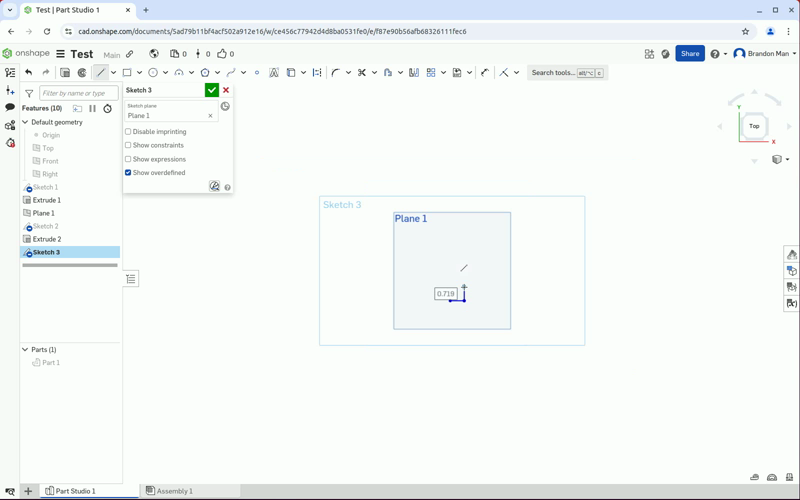
scroll(-6)
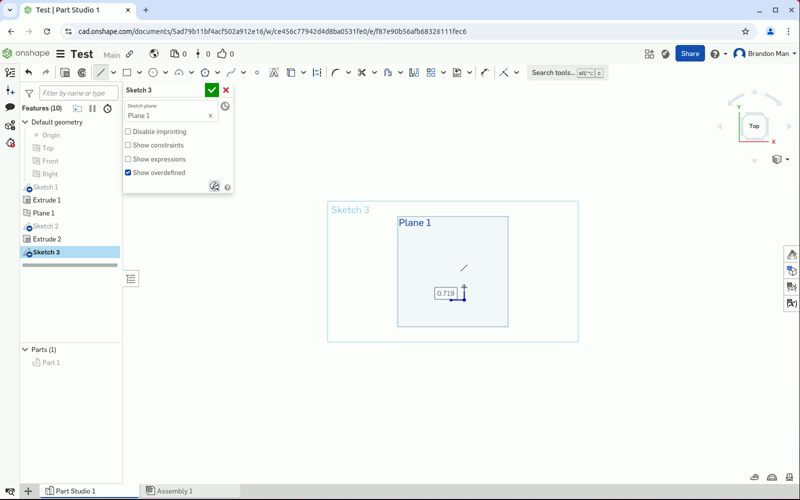
scroll(-6)
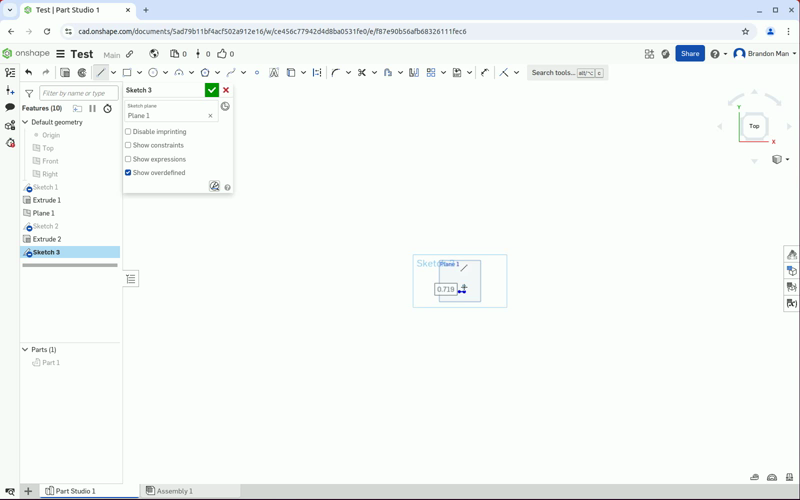
scroll(-6)
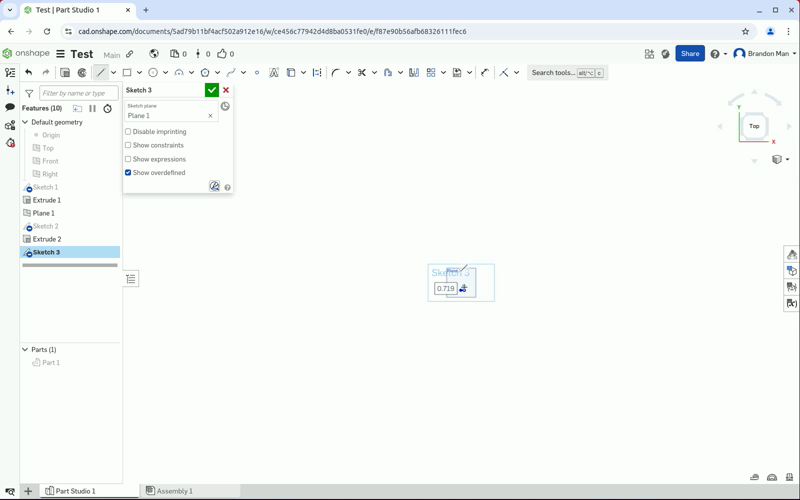
key_up(shift)
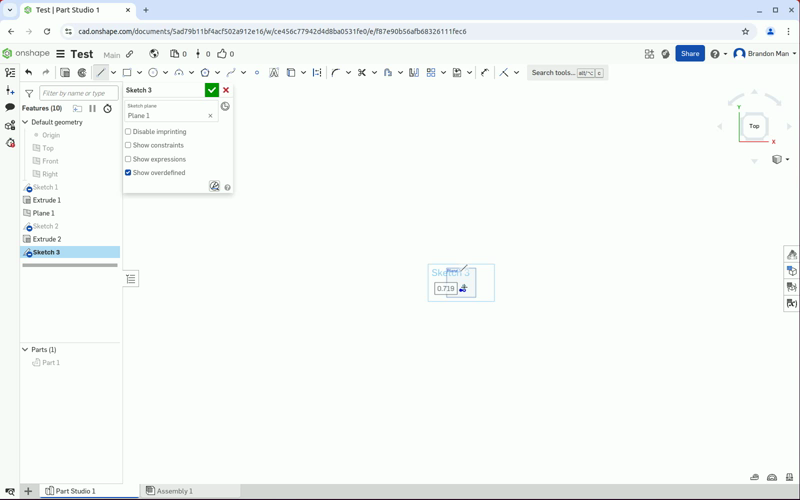
mouse_move(494, 286)
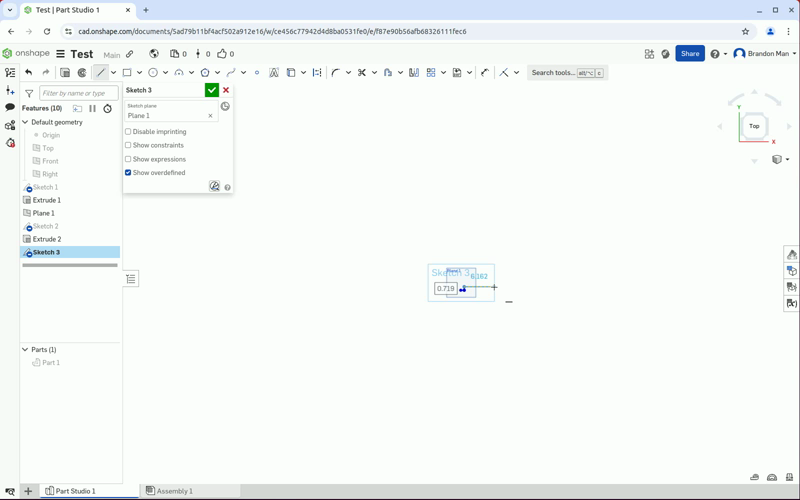
key_down(shift)
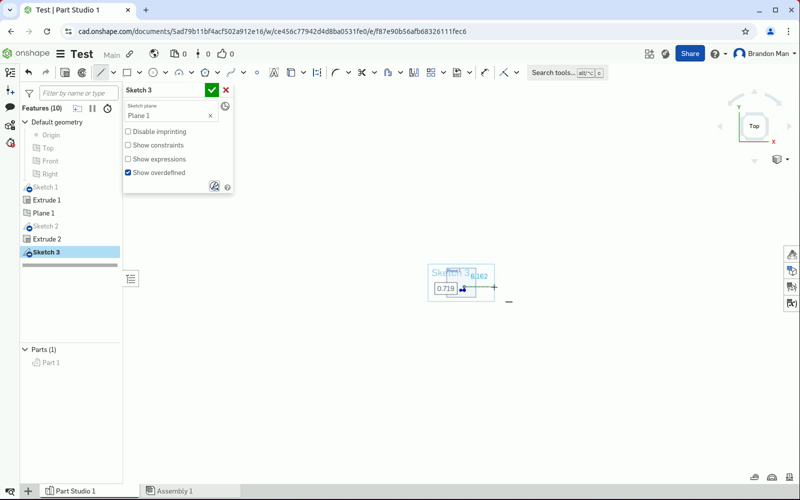
mouse_move(460, 290)
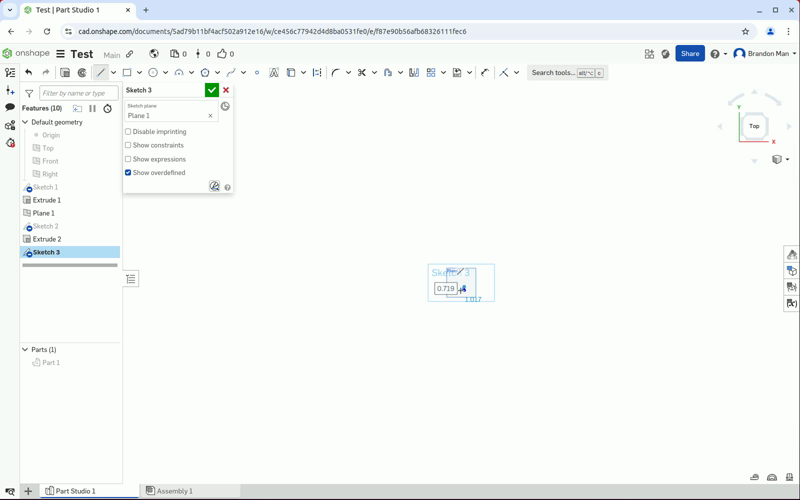
scroll(6)
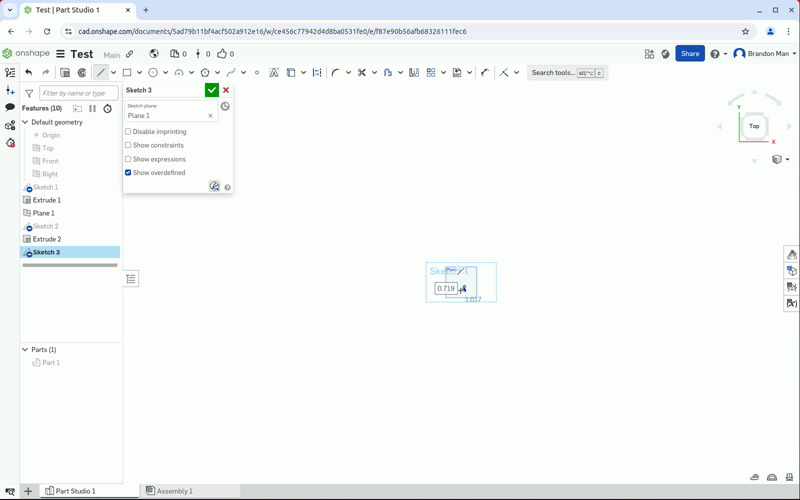
scroll(6)
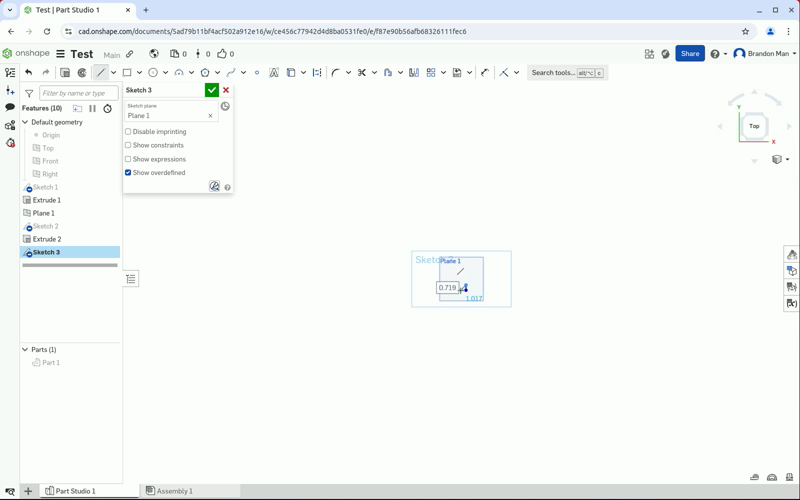
scroll(6)
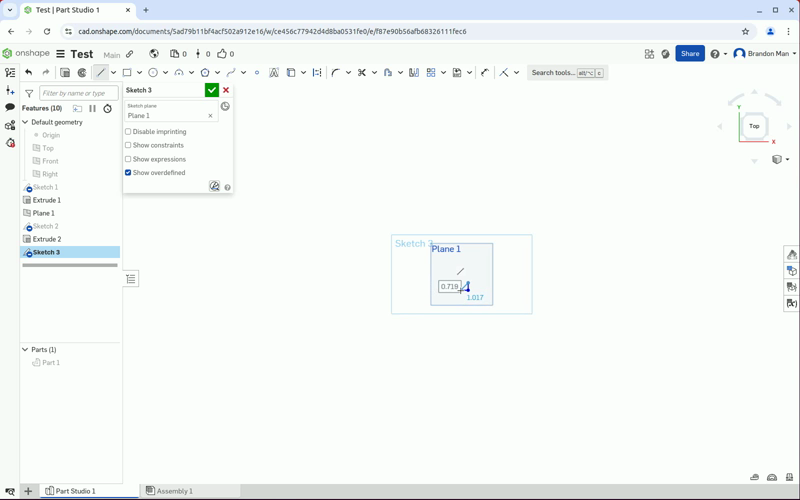
scroll(6)
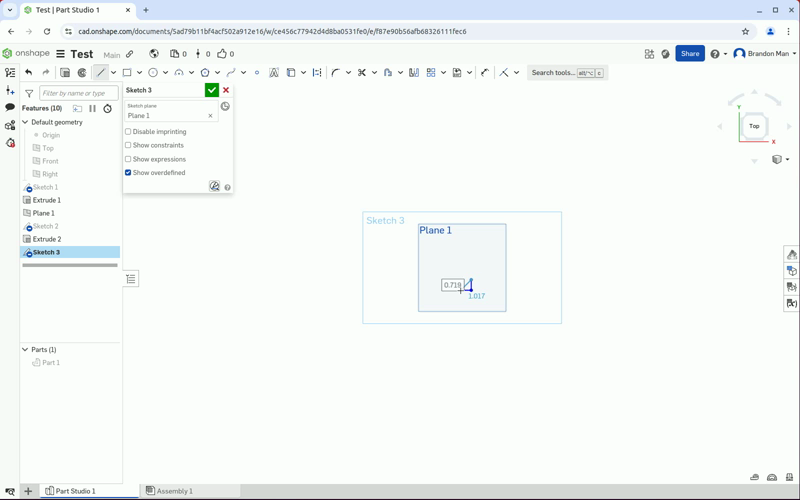
scroll(6)
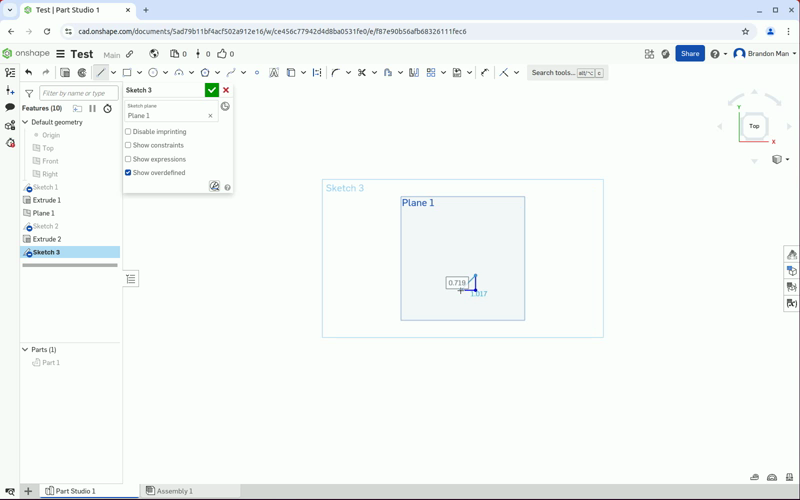
scroll(6)
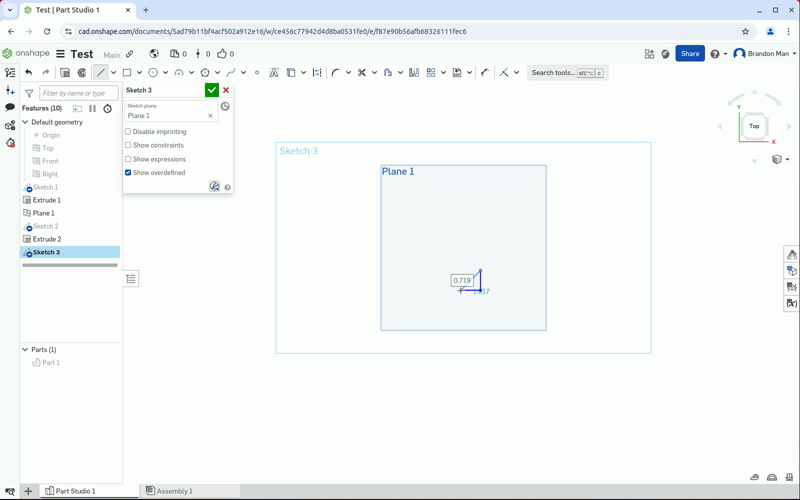
scroll(6)
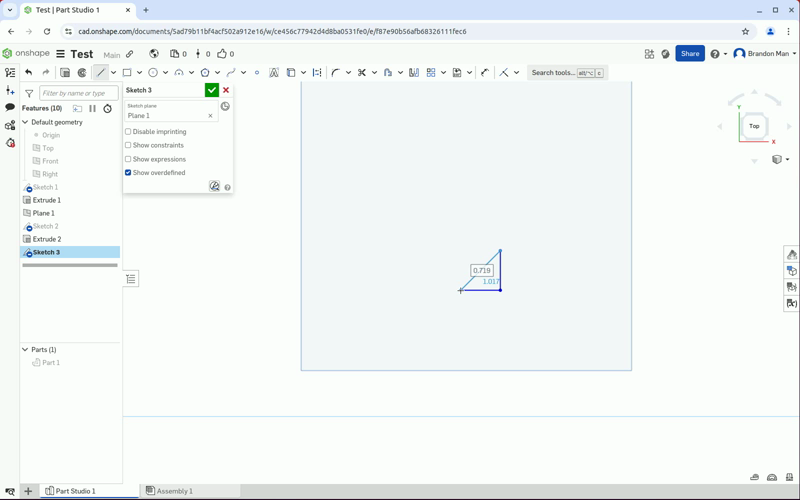
key_up(shift)
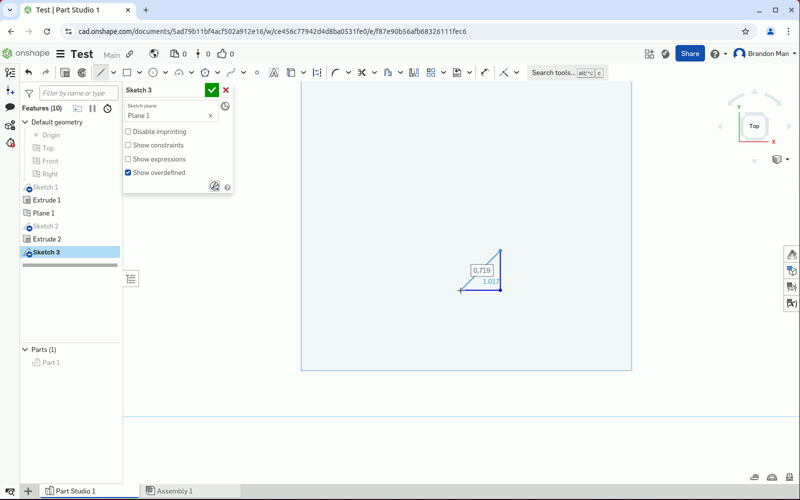
click(460, 290)
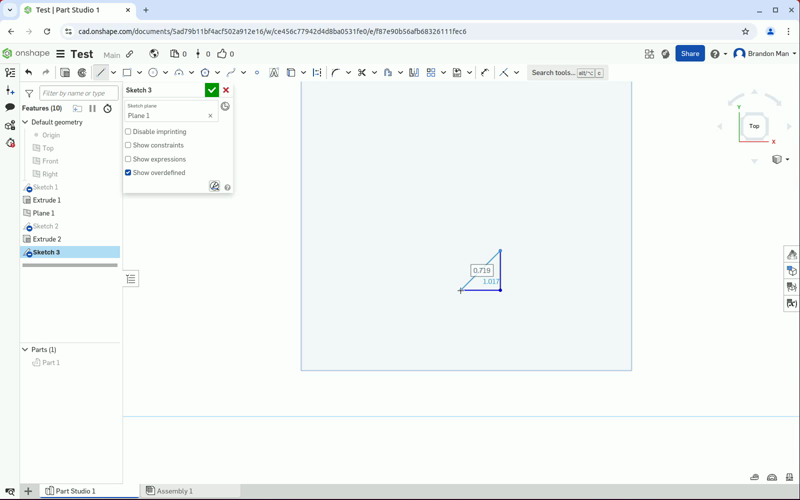
scroll(-6)
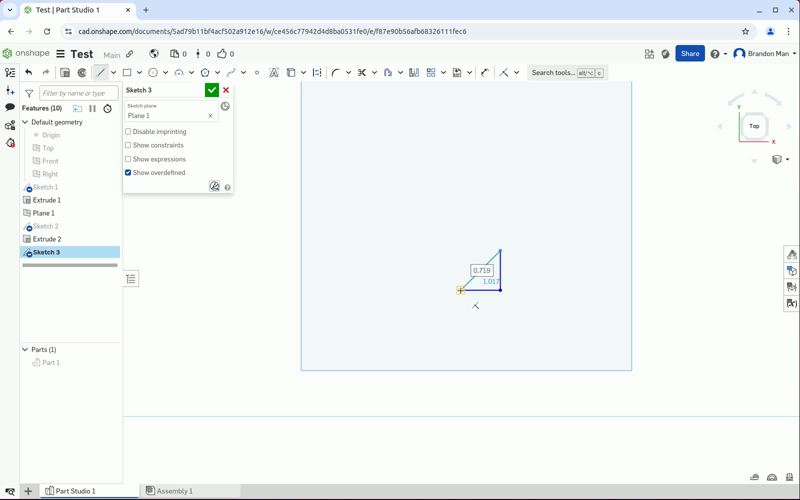
scroll(-6)
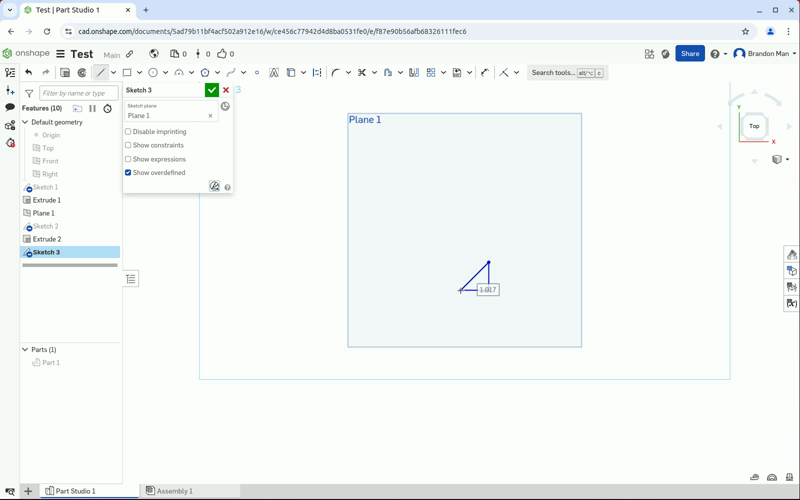
scroll(-6)
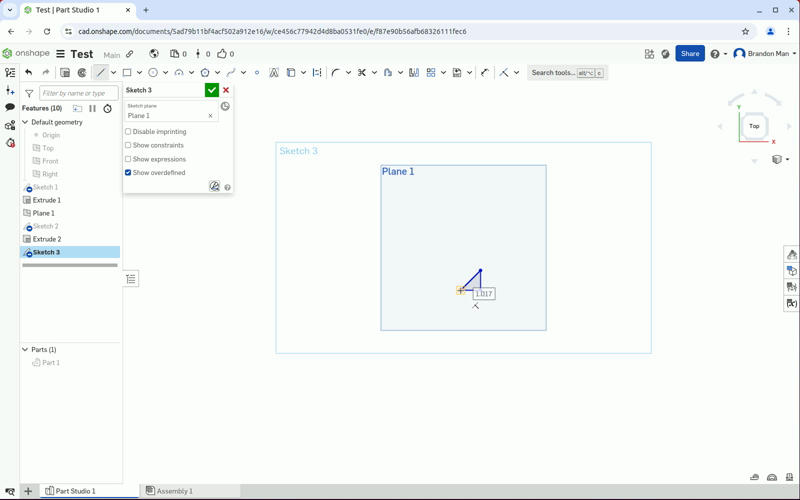
scroll(-6)
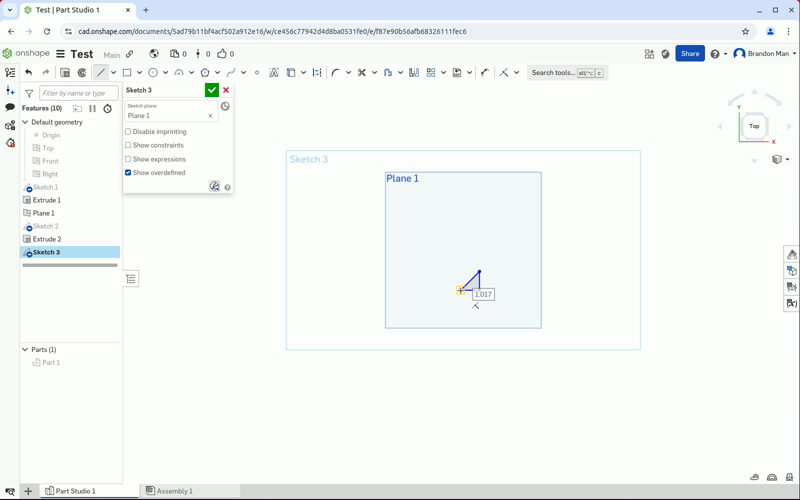
scroll(-6)
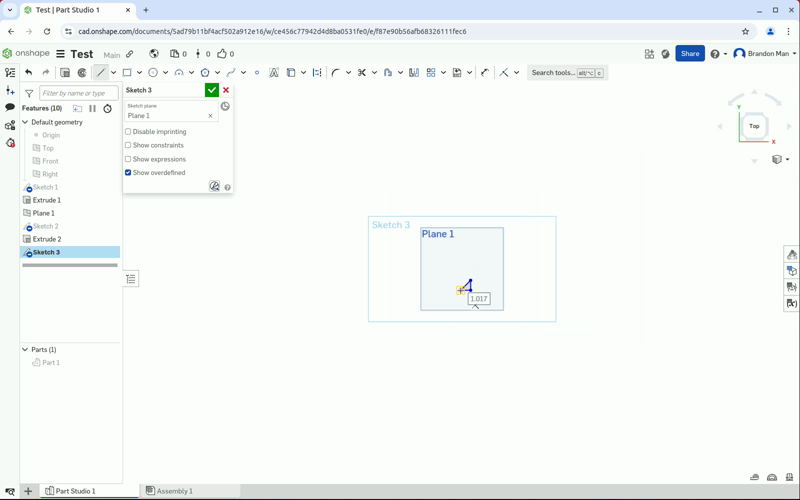
scroll(-6)
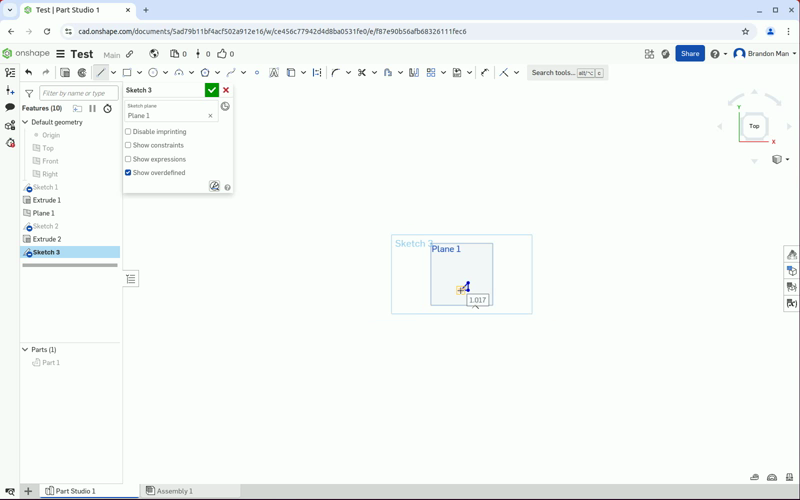
scroll(-6)
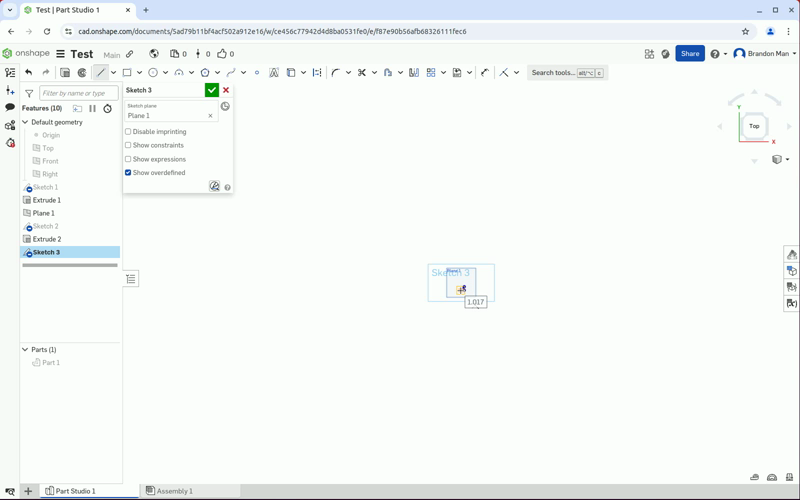
key(esc)
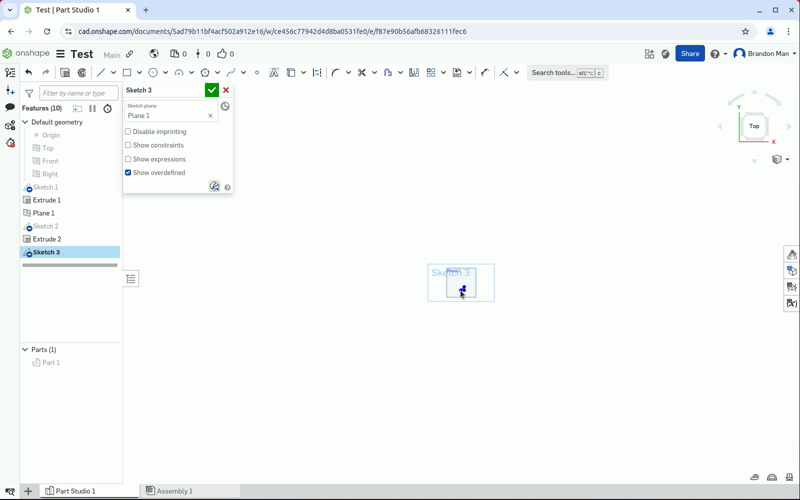
mouse_move(462, 290)
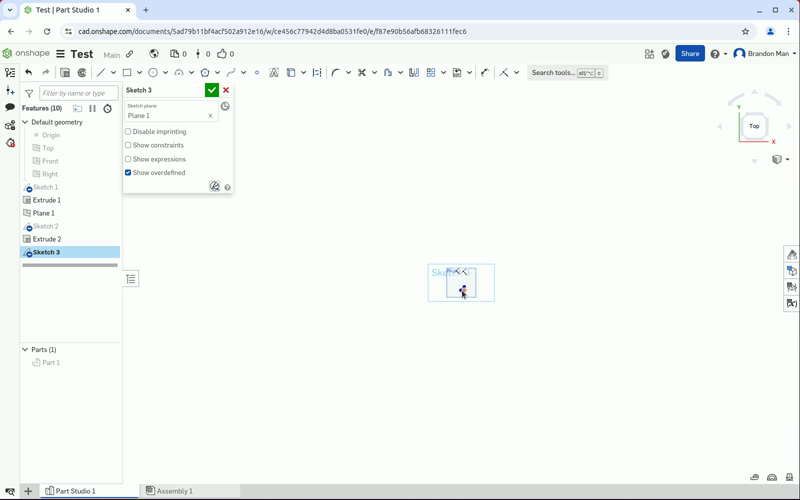
scroll(6)
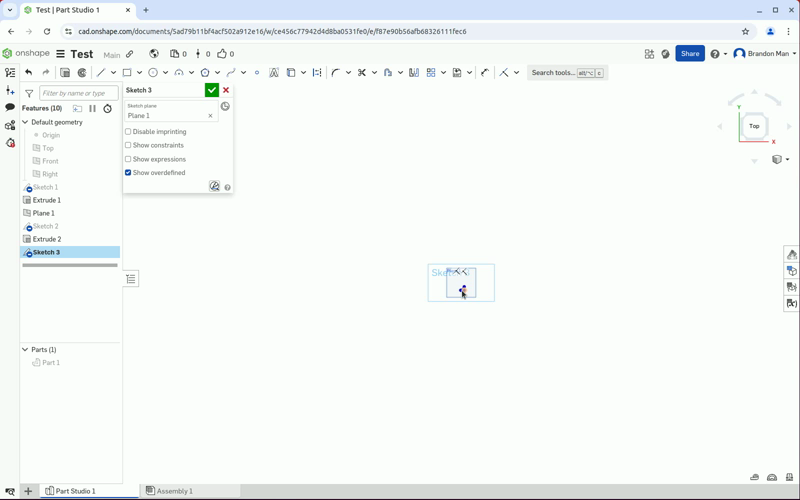
scroll(6)
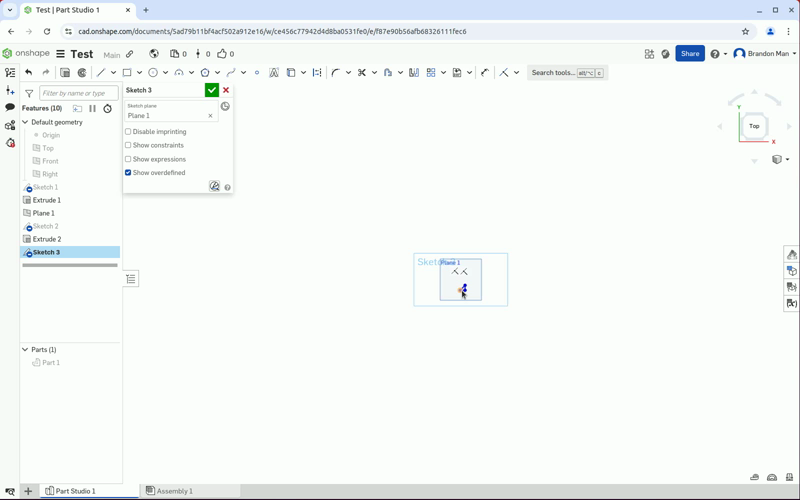
scroll(6)
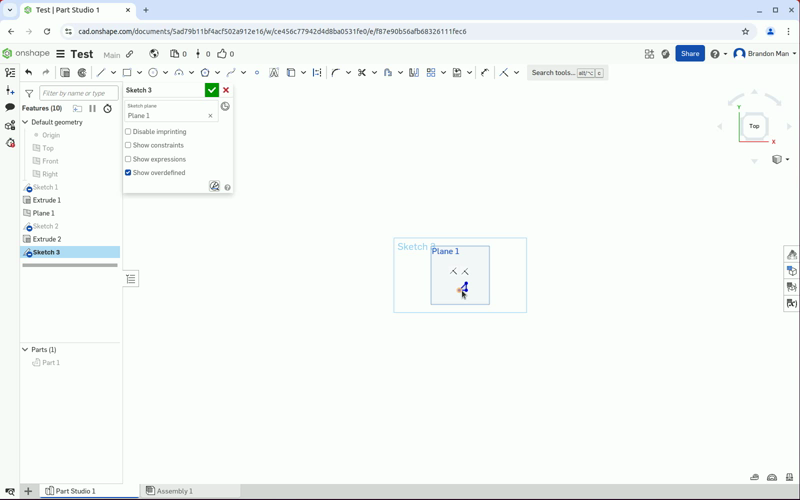
scroll(6)
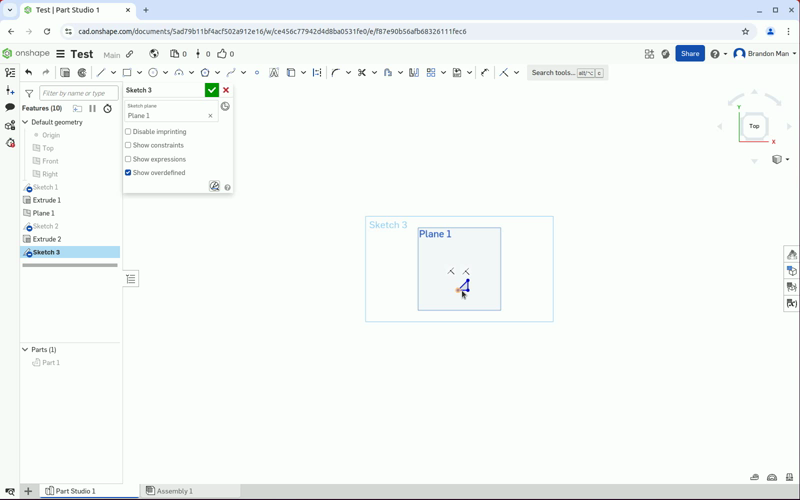
scroll(6)
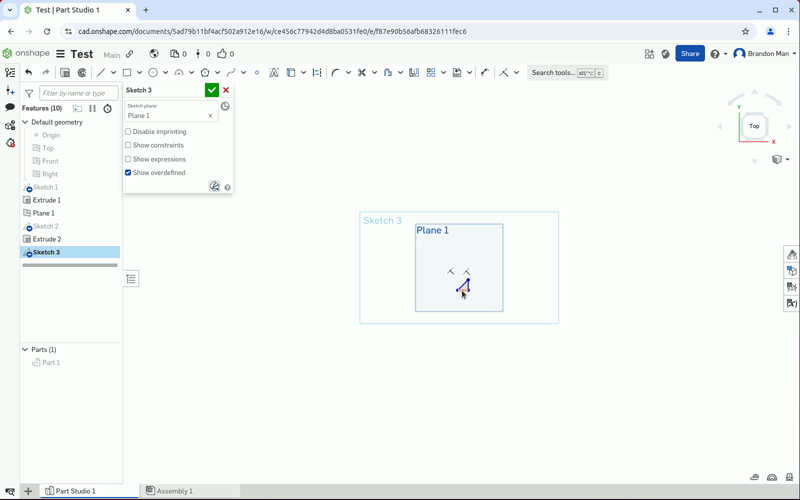
scroll(6)
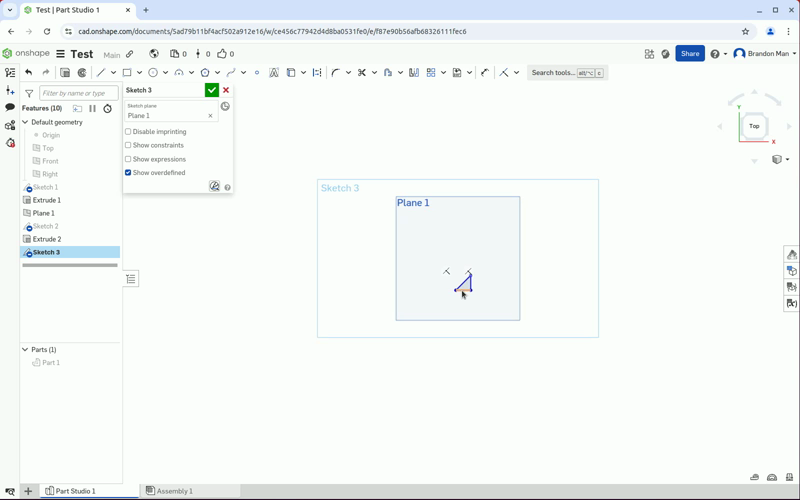
scroll(6)
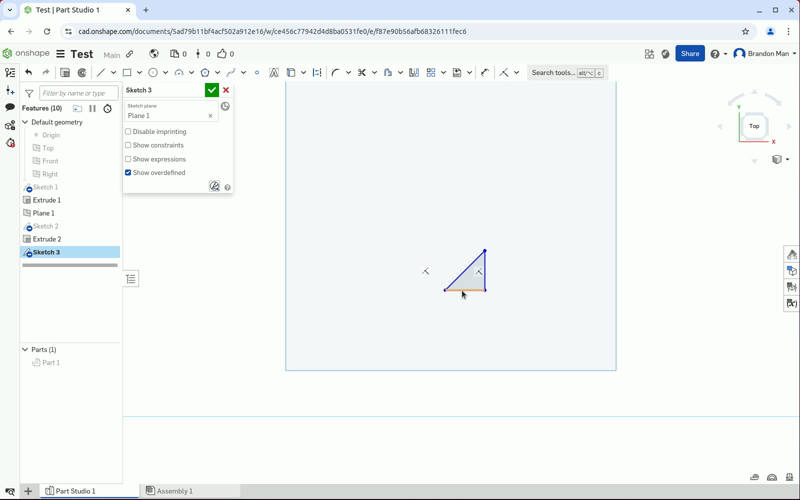
click(462, 290)
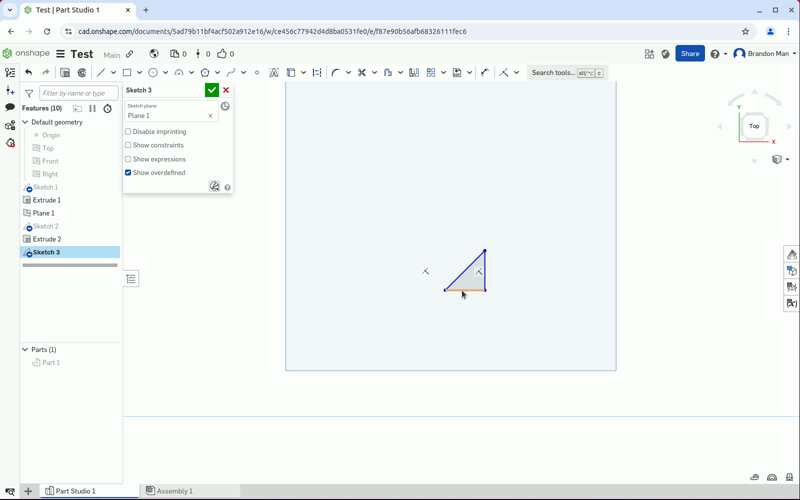
scroll(-6)
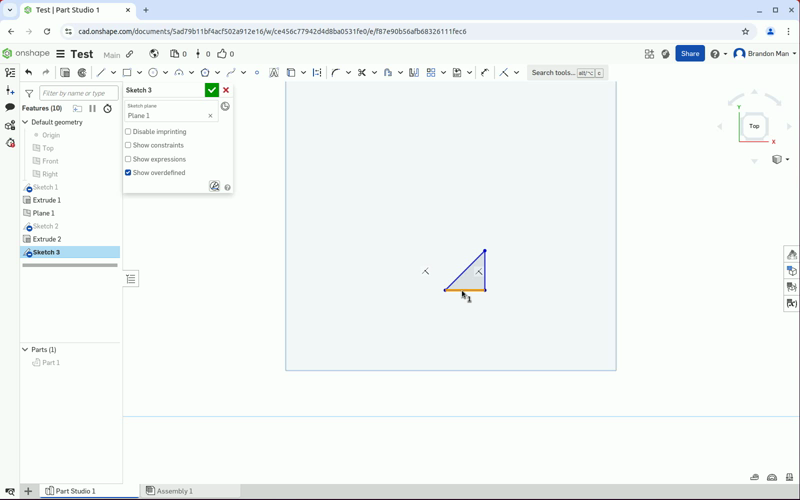
scroll(-6)
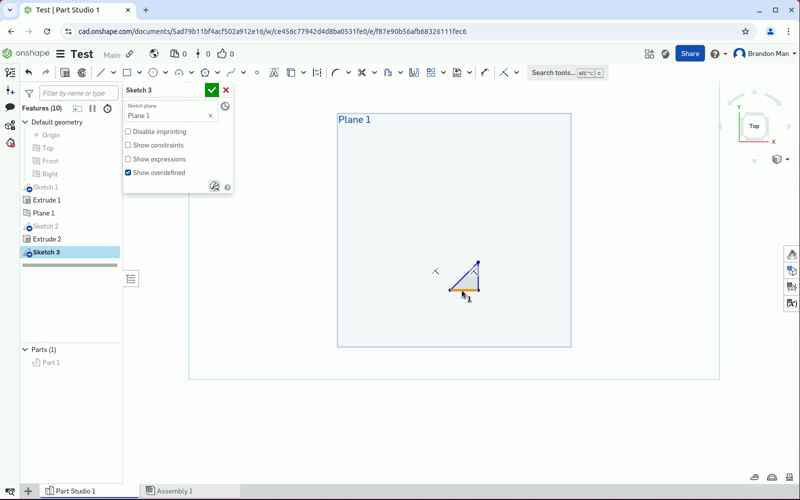
scroll(-6)
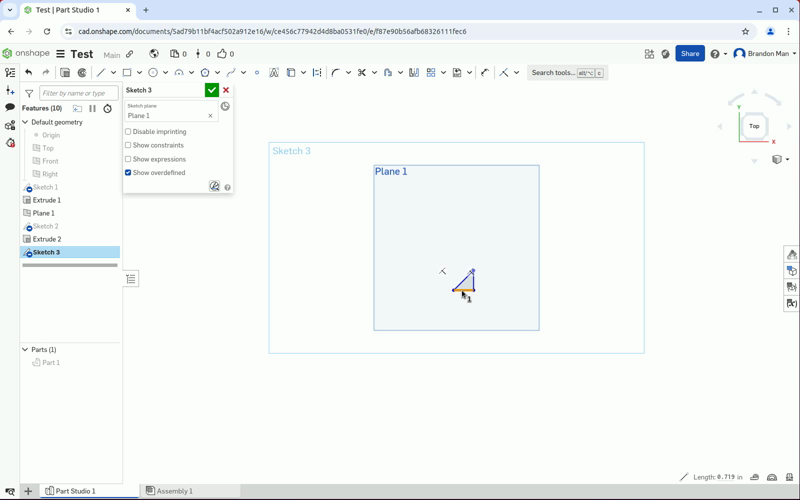
scroll(-6)
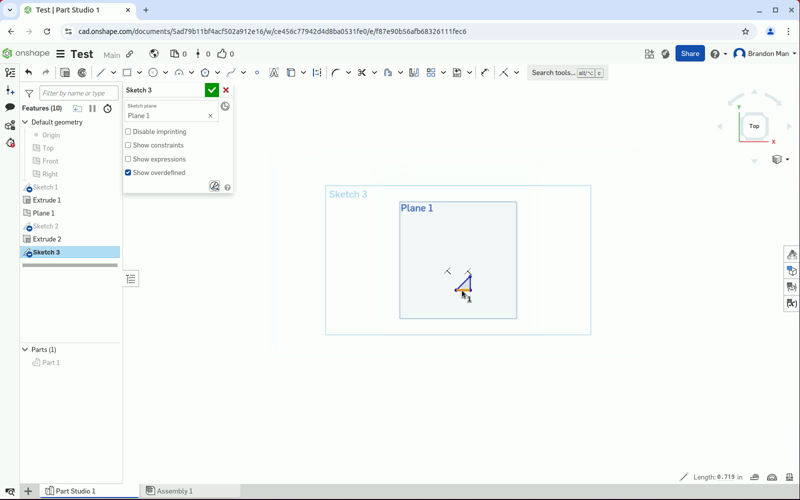
scroll(-6)
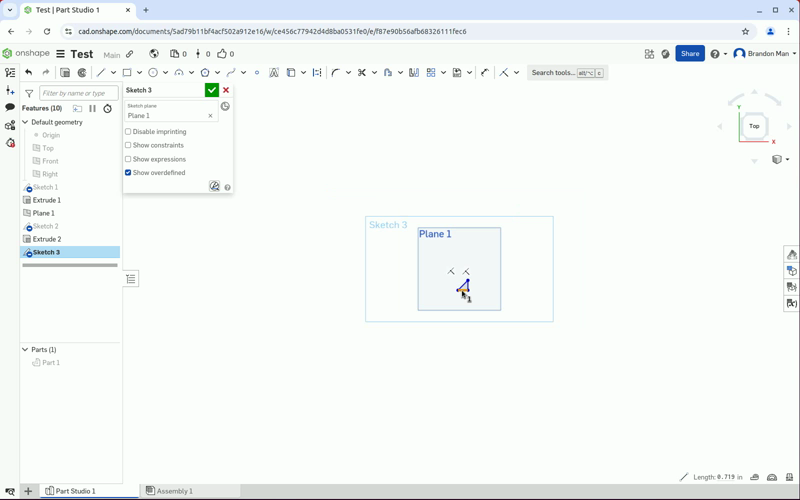
scroll(-6)
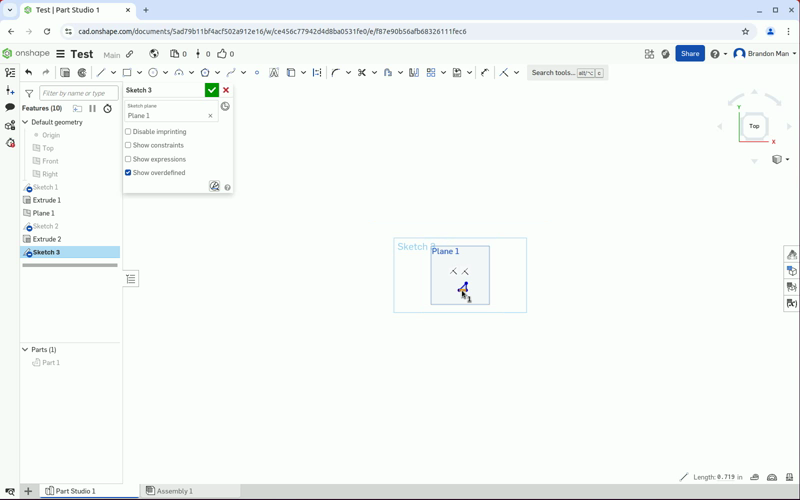
scroll(-6)
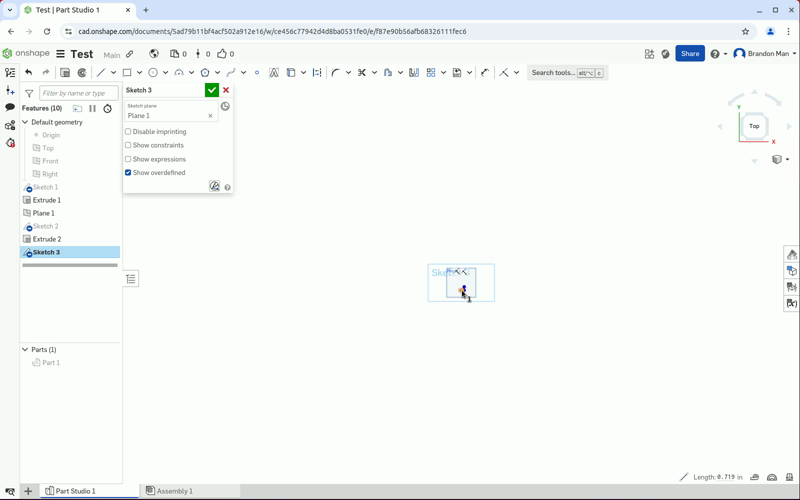
mouse_move(73, 352)
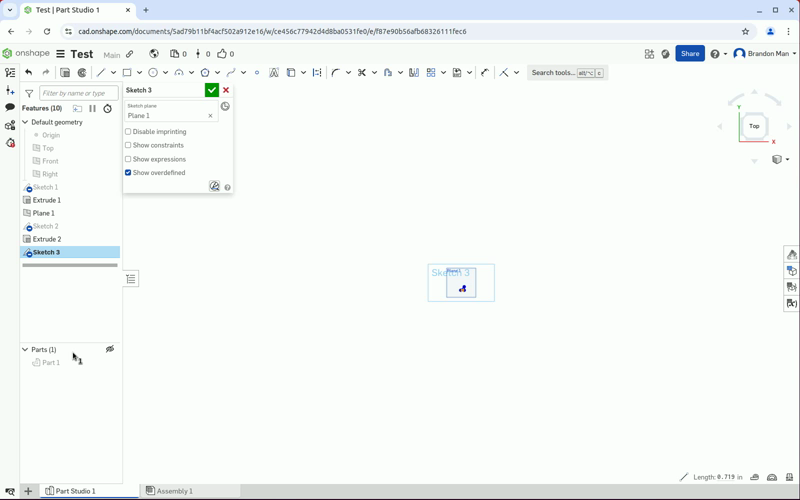
key(shift+y)
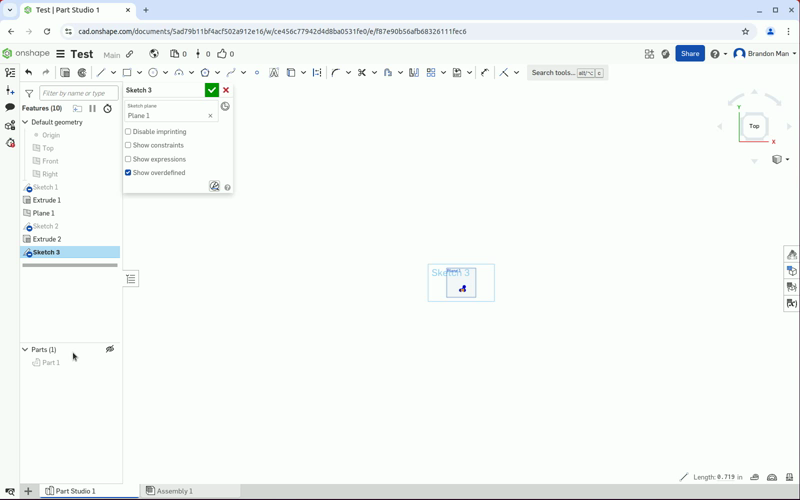
key(shift+e)
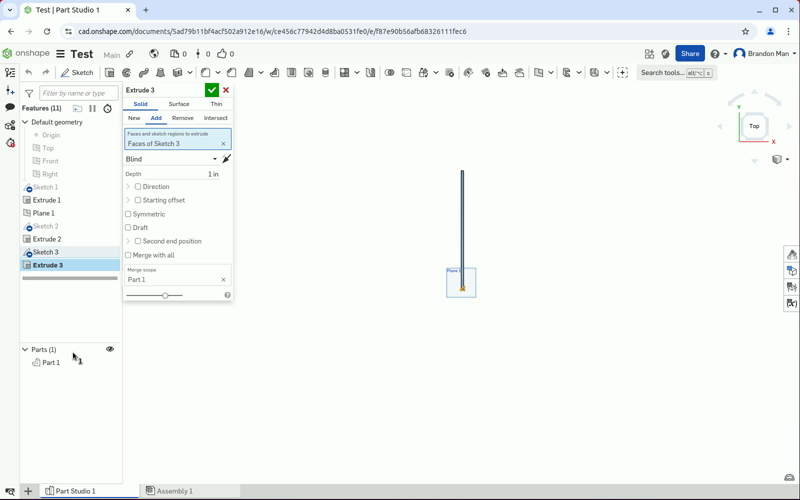
mouse_move(143, 106)
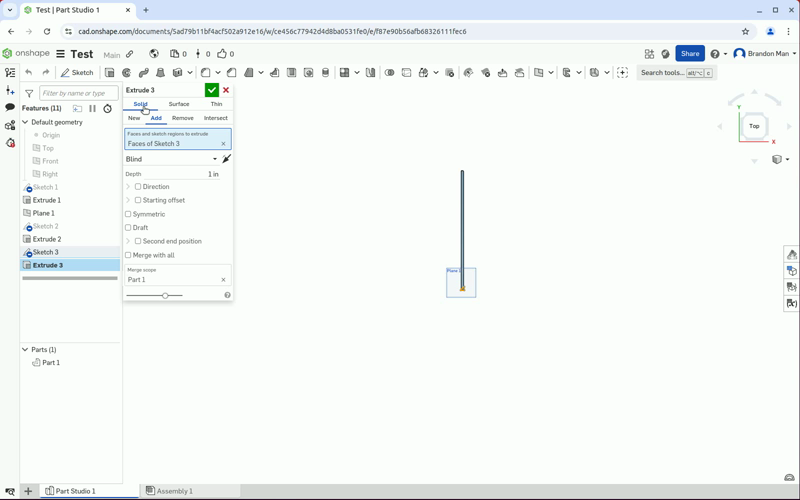
click(143, 106)
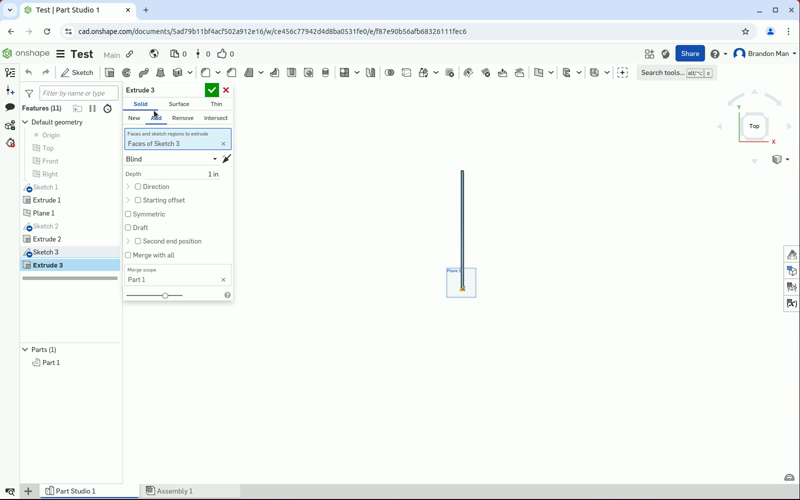
mouse_move(186, 120)
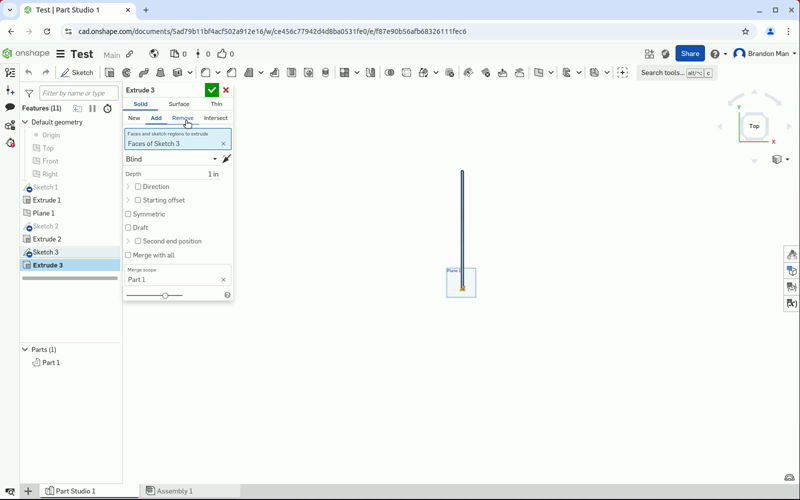
click(186, 120)
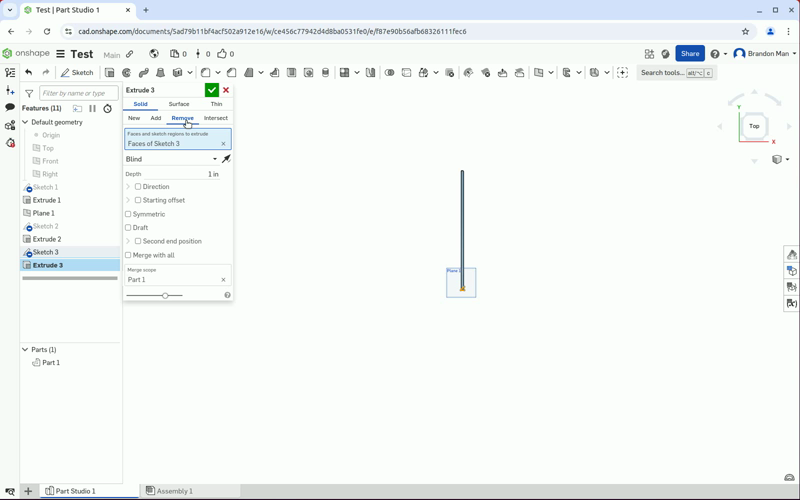
key(tab, 4)
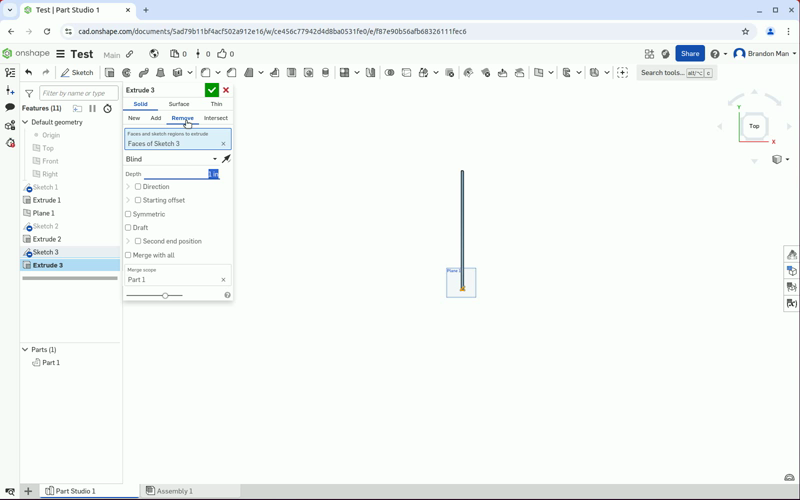
text(18.535)
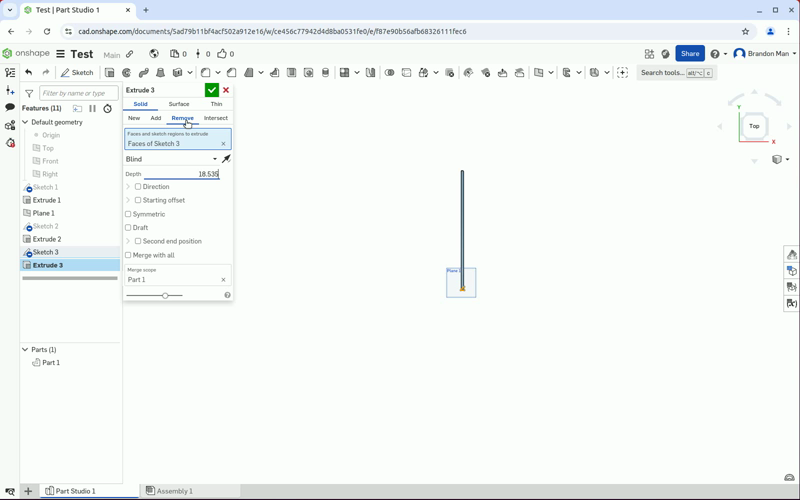
key(tab, 6)
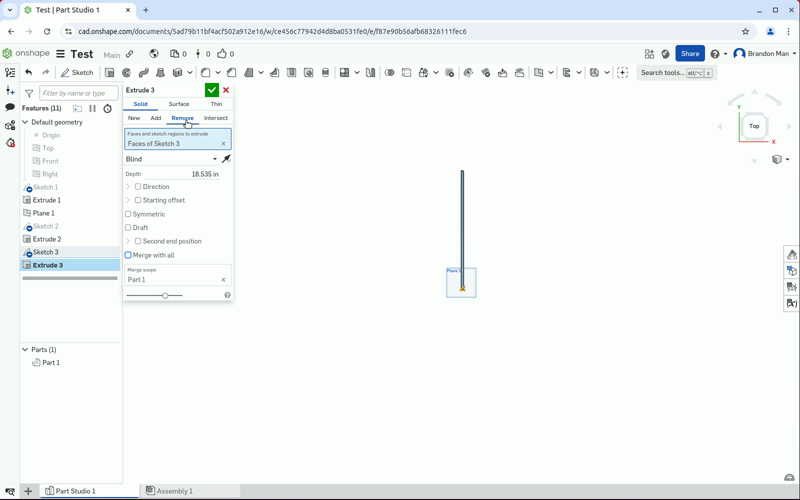
key(space)
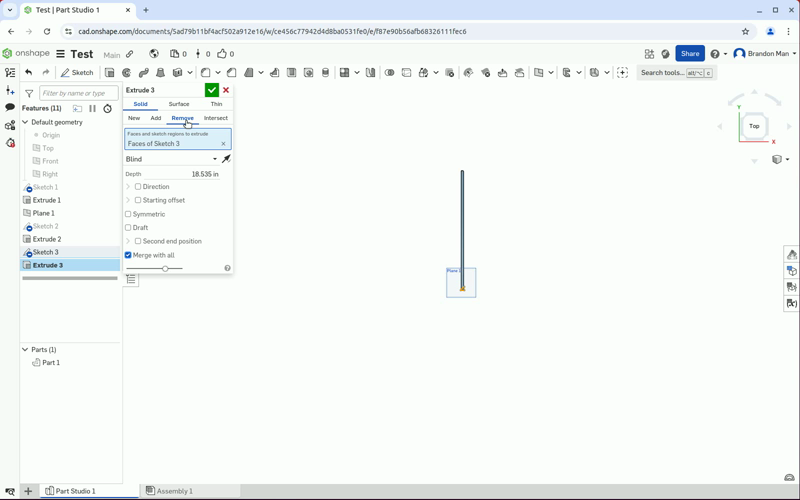
key(enter)
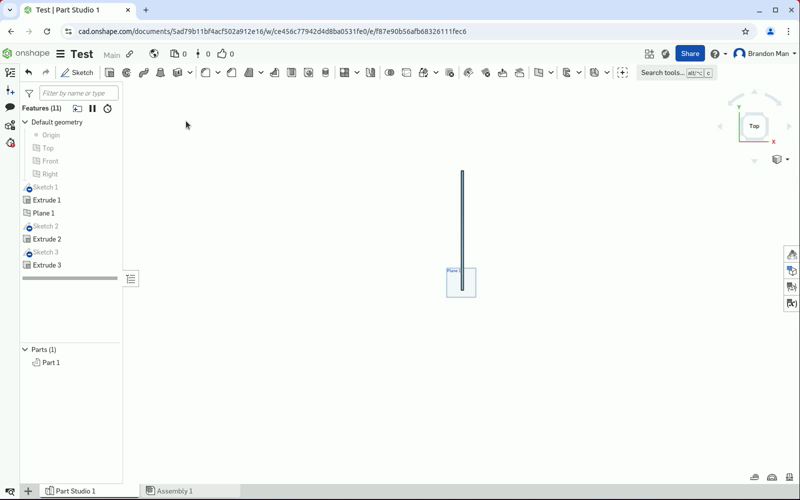
key(shift+h)
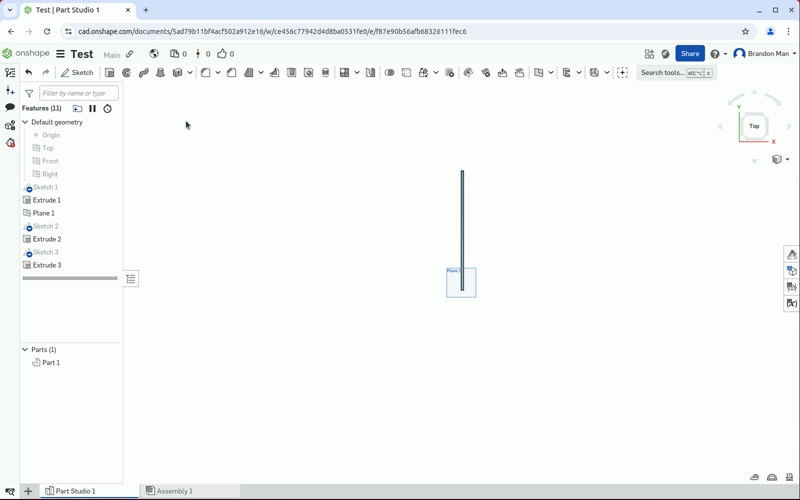
key(shift+h)
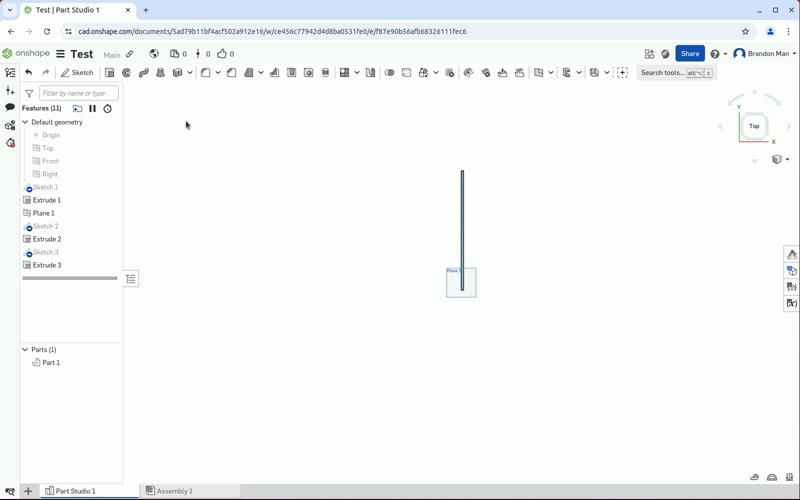
mouse_move(73, 189)
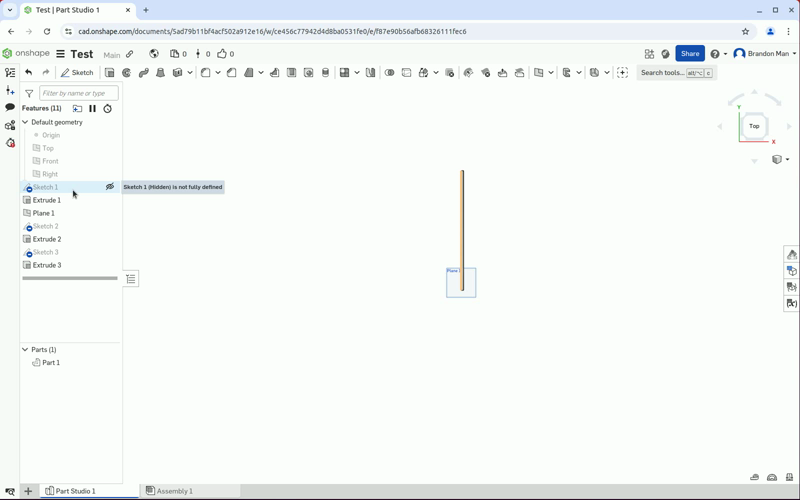
click(73, 189)
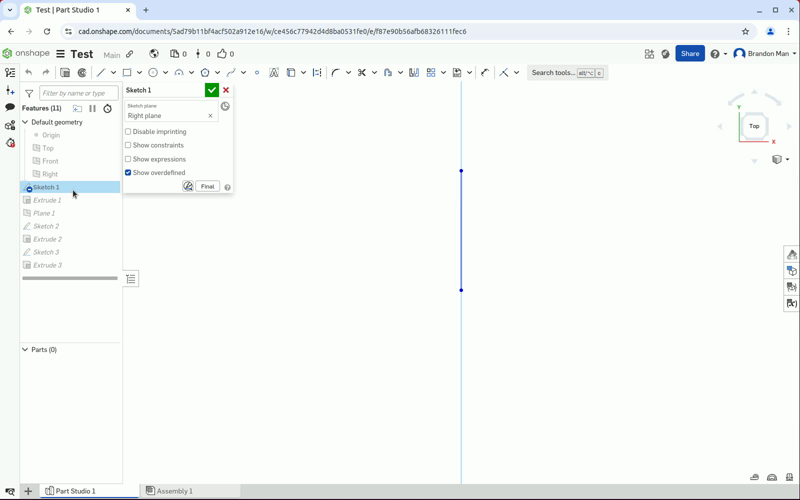
mouse_move(229, 92)
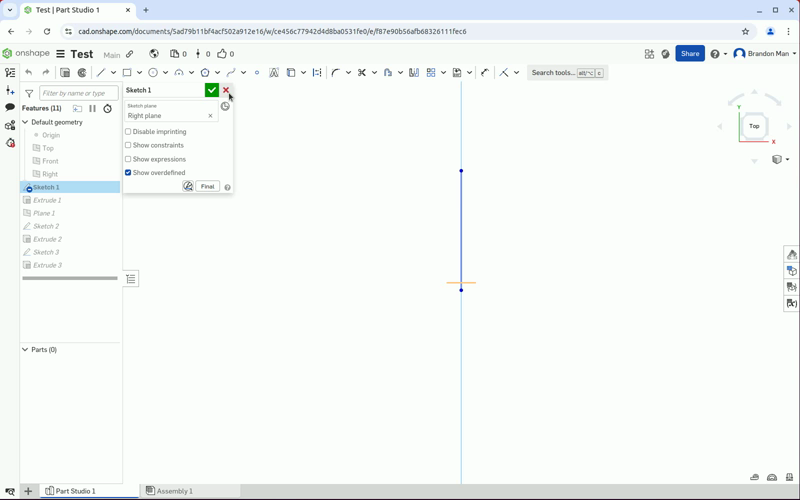
click(229, 92)
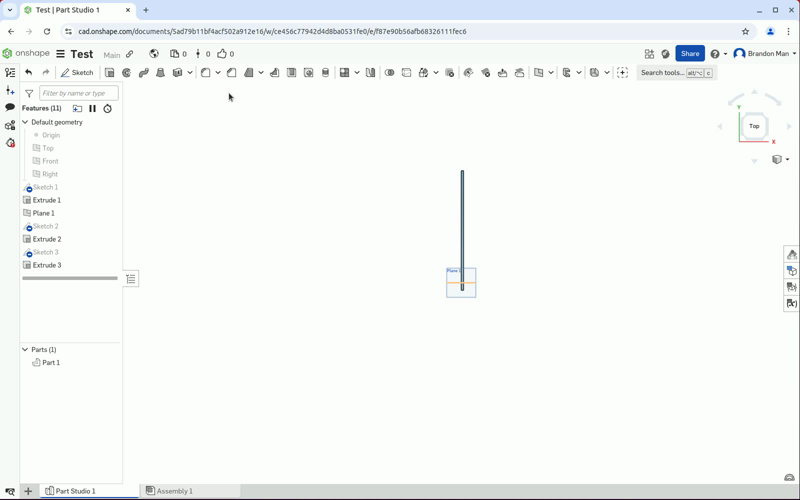
mouse_move(73, 352)
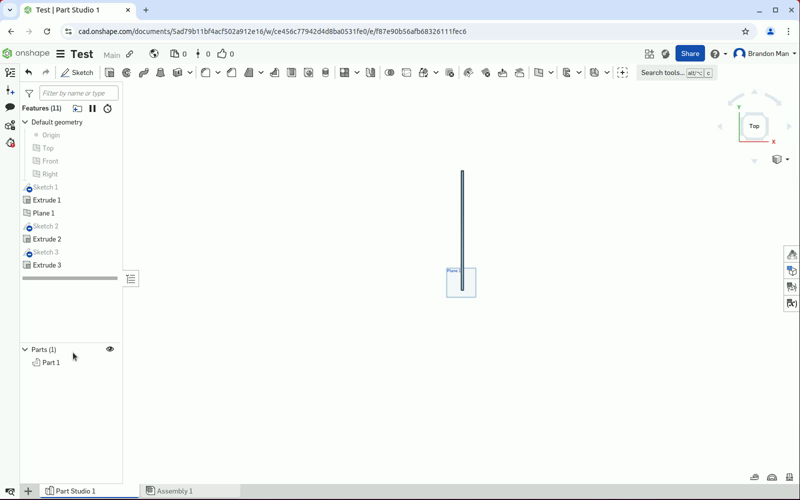
key(y)
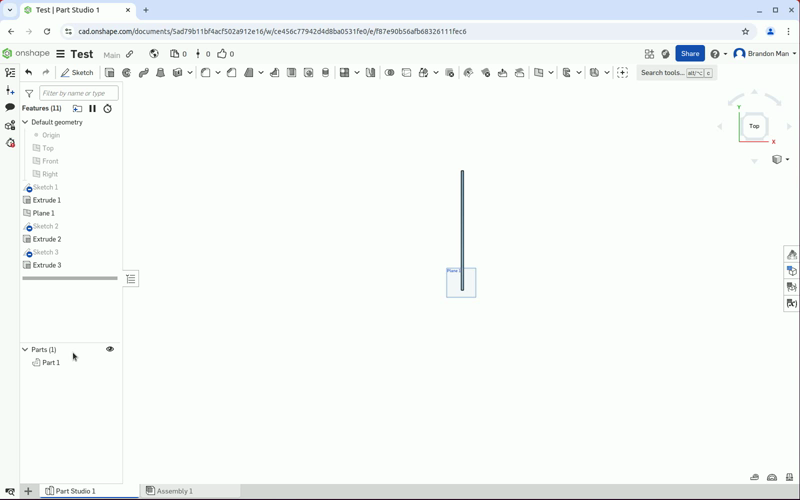
key(shift+p)
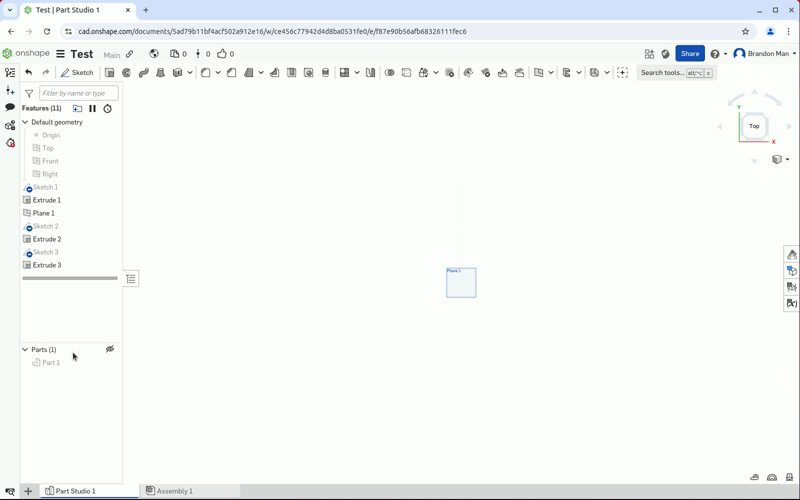
key(space)
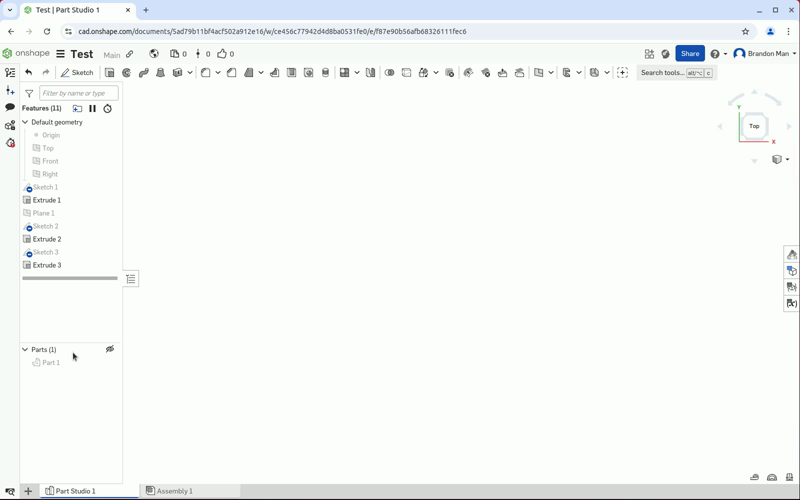
key_down(shift)
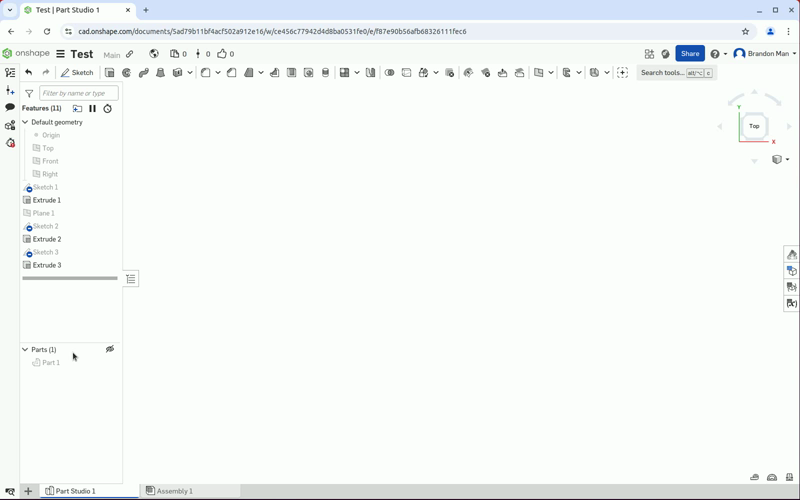
key(up)
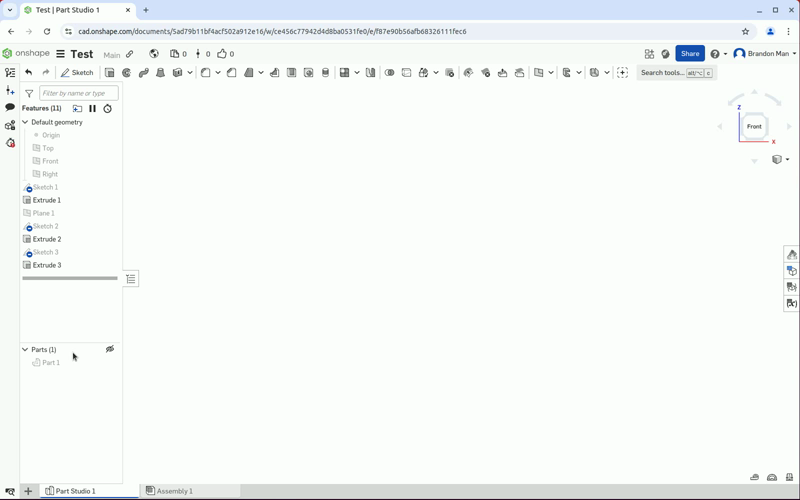
key_up(shift)
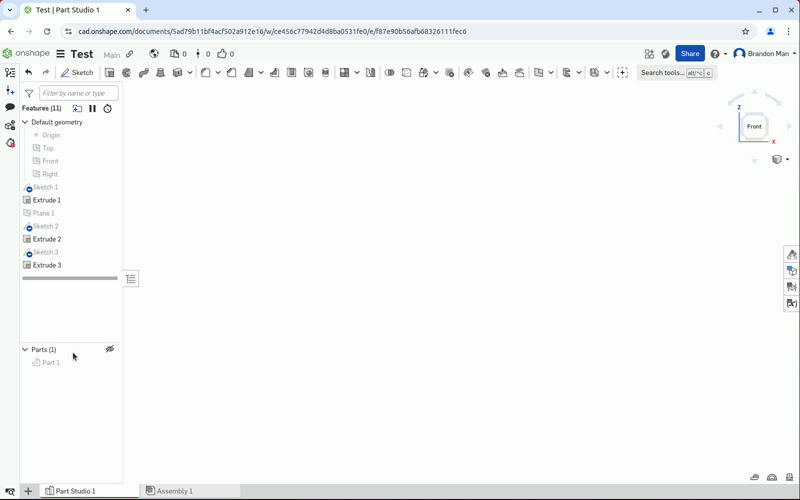
mouse_move(73, 352)
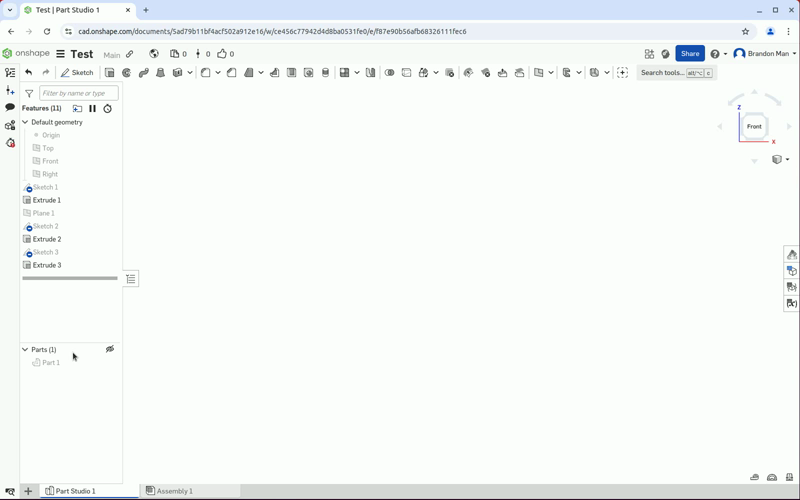
key(shift+y)
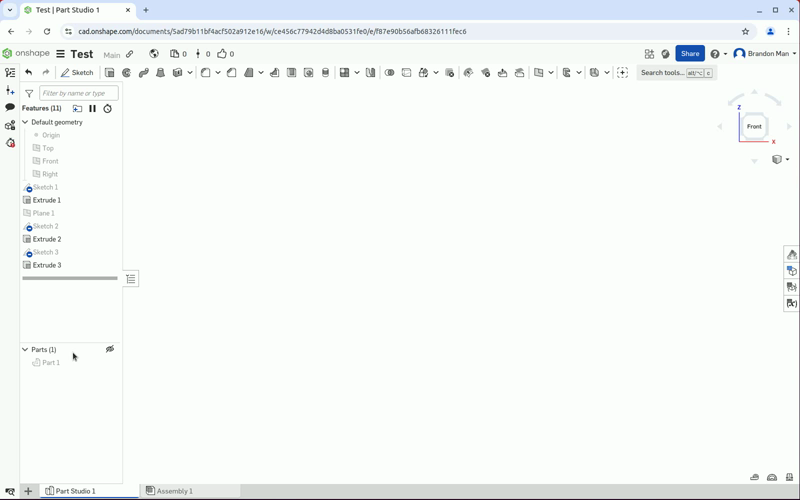
key(shift+s)
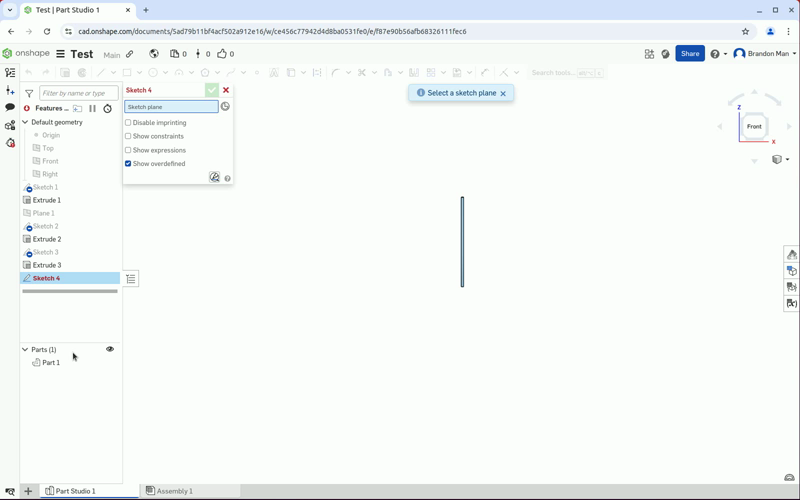
mouse_move(73, 163)
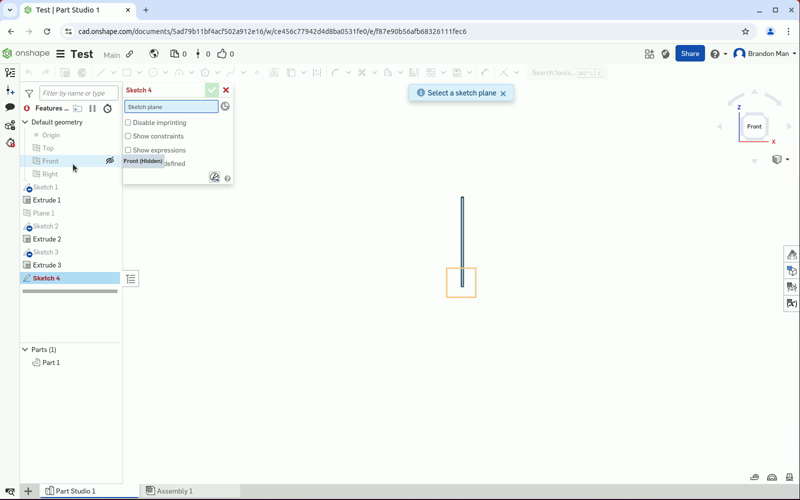
click(73, 163)
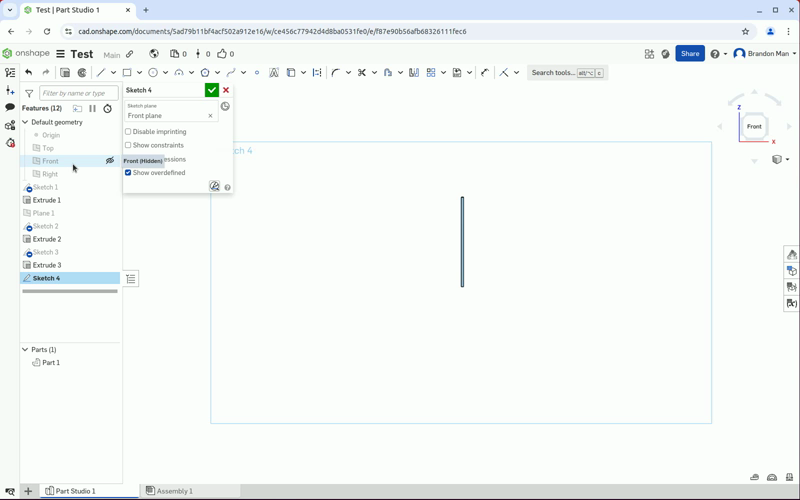
mouse_move(73, 352)
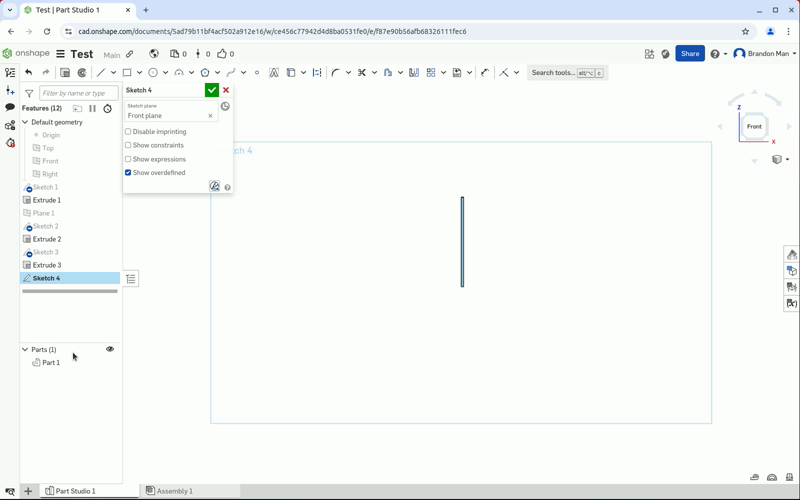
key(y)
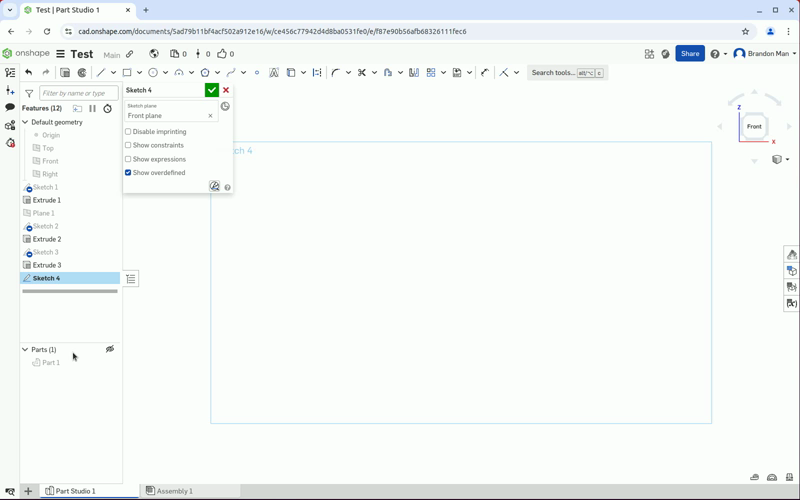
key(l)
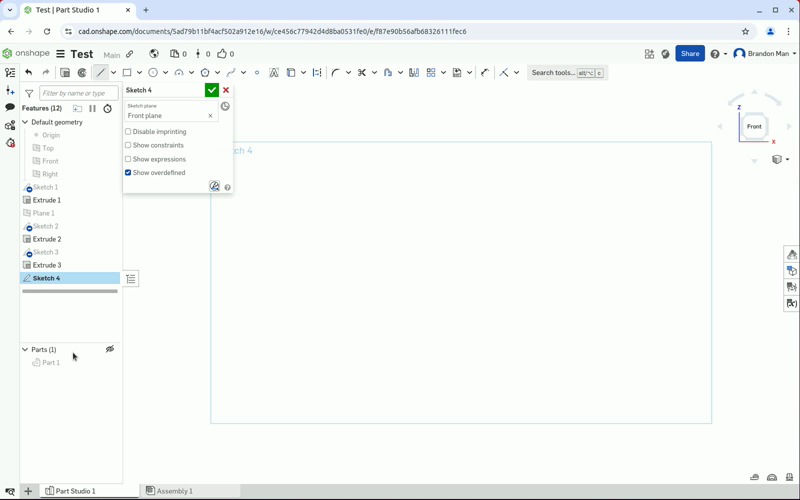
key_down(shift)
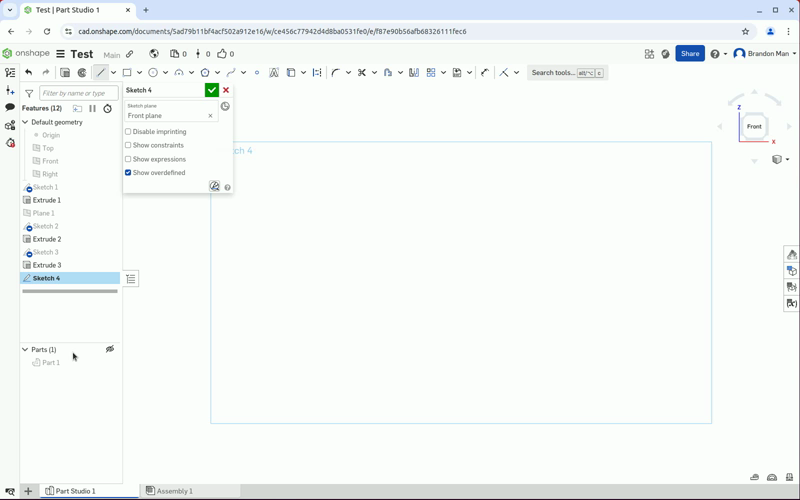
mouse_move(460, 286)
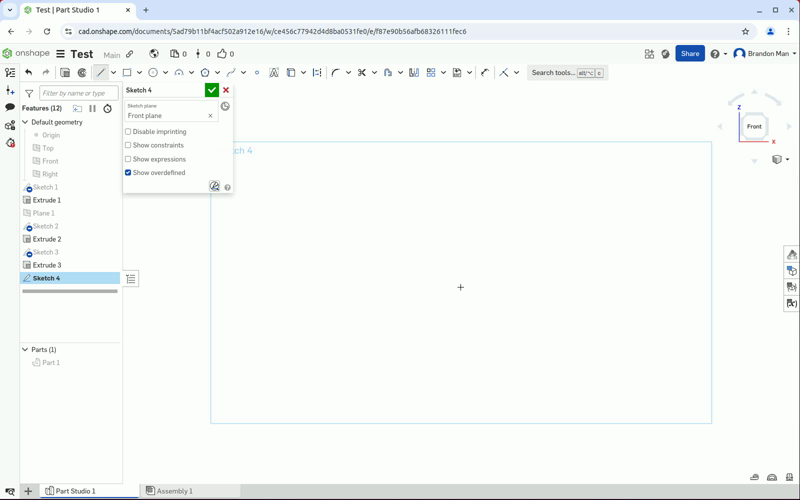
click(460, 286)
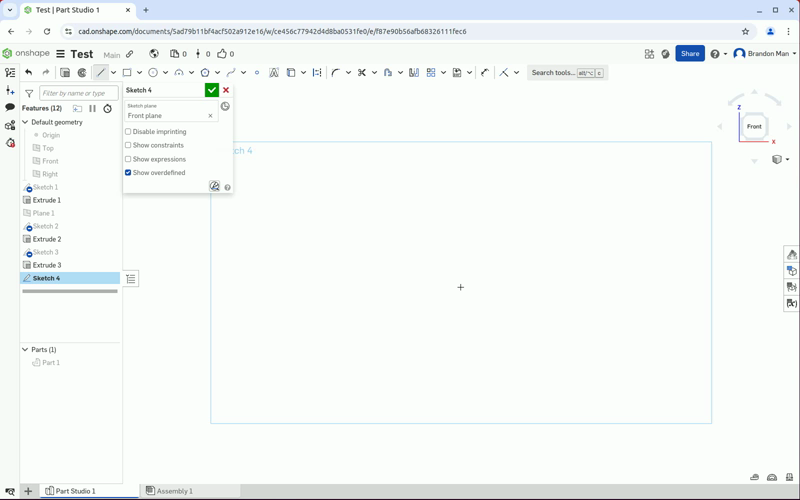
key_up(shift)
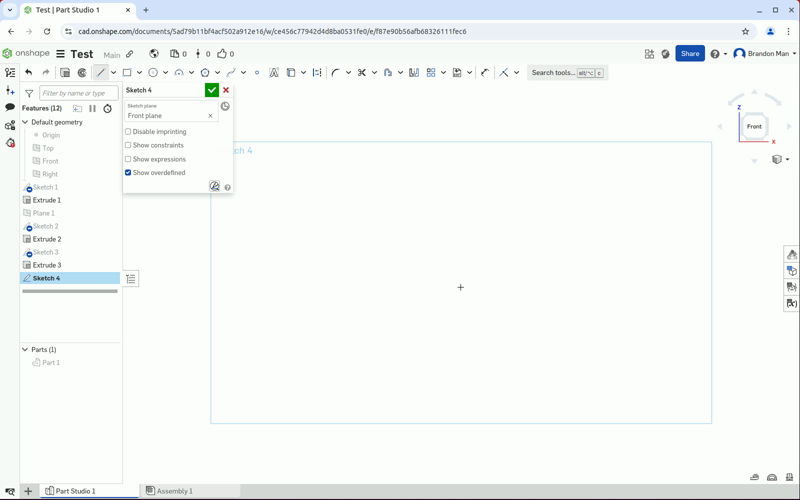
key_down(shift)
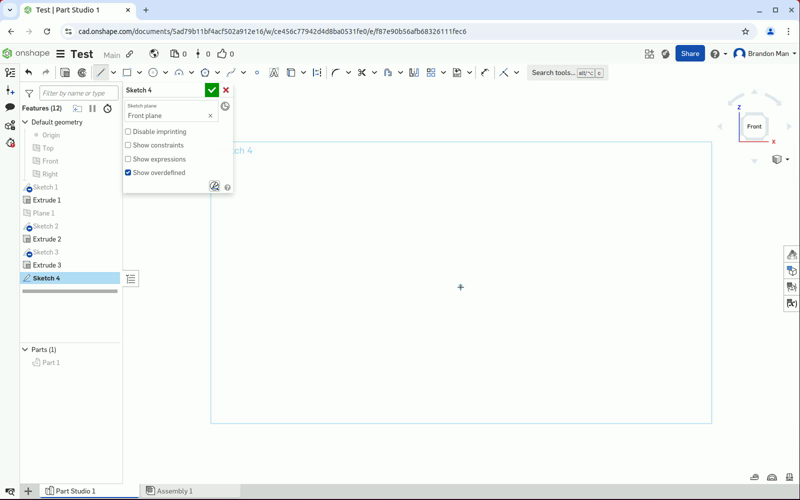
mouse_move(490, 286)
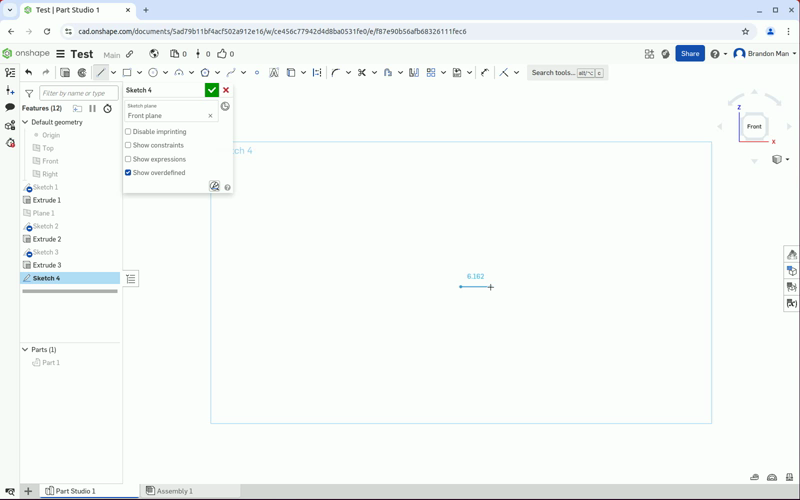
mouse_move(464, 286)
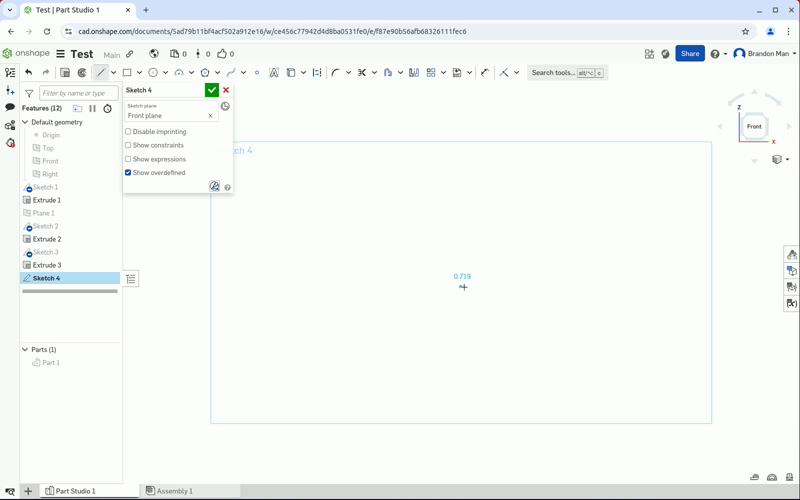
scroll(6)
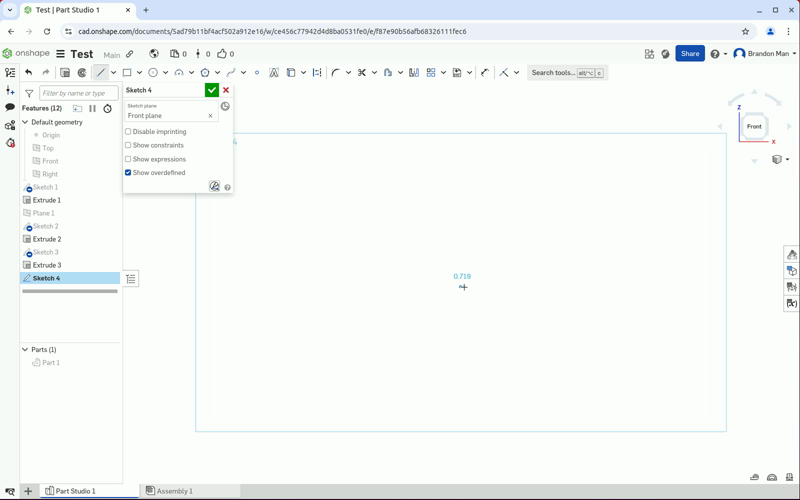
scroll(6)
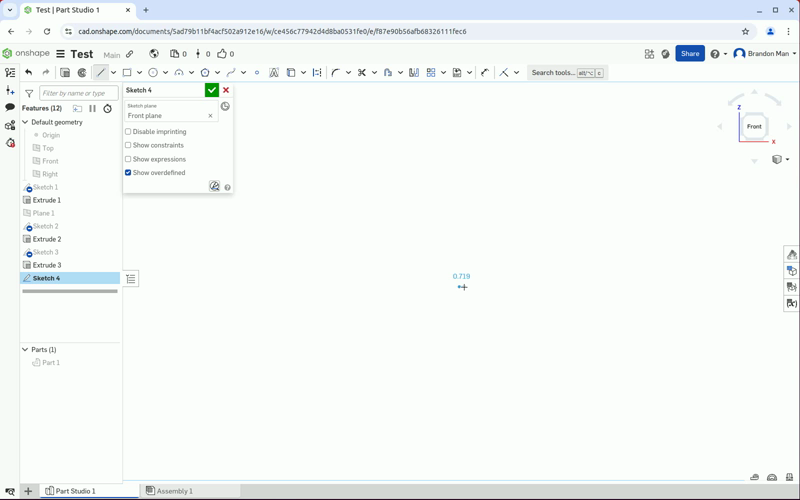
scroll(6)
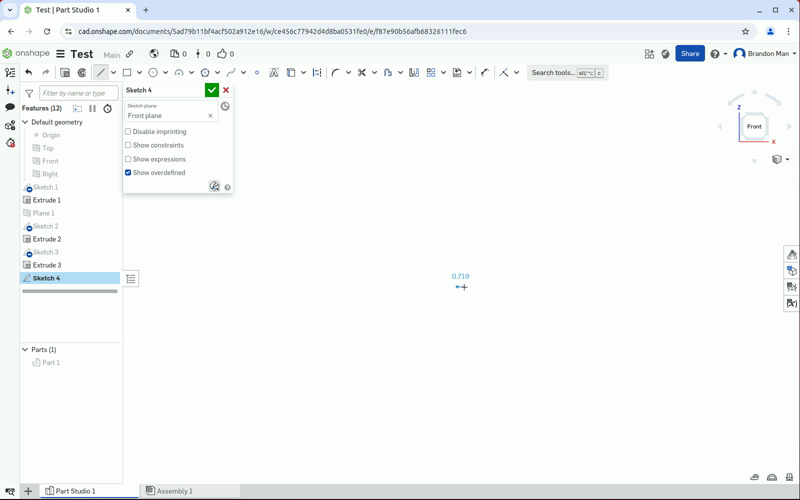
scroll(6)
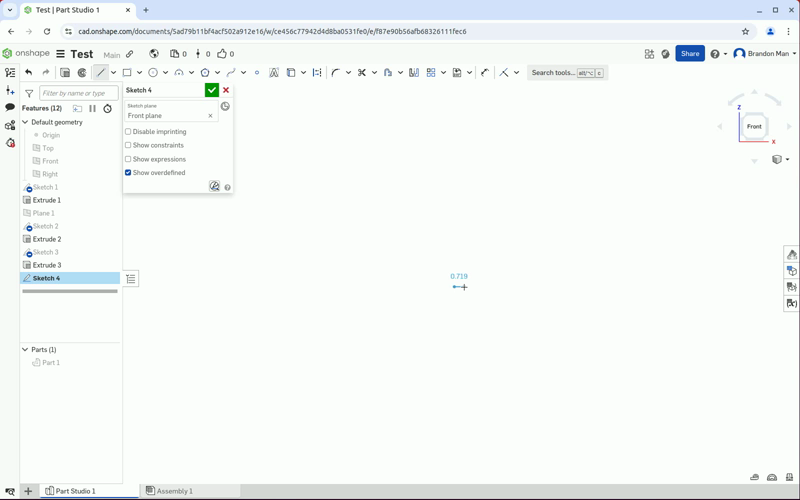
scroll(6)
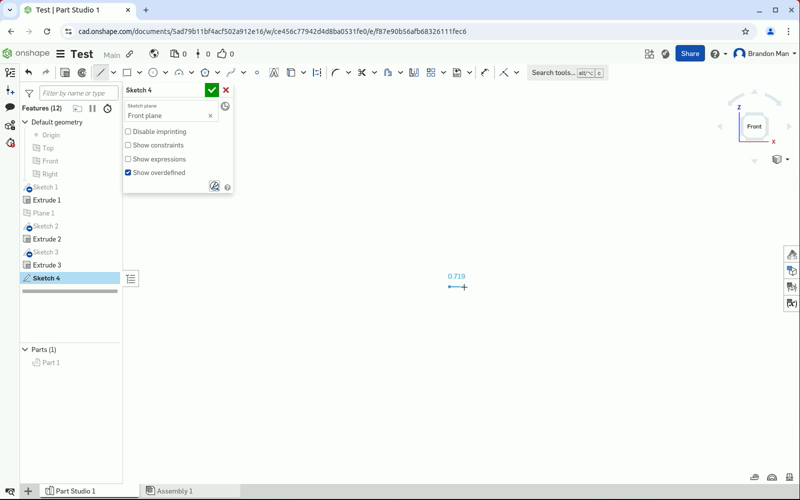
scroll(6)
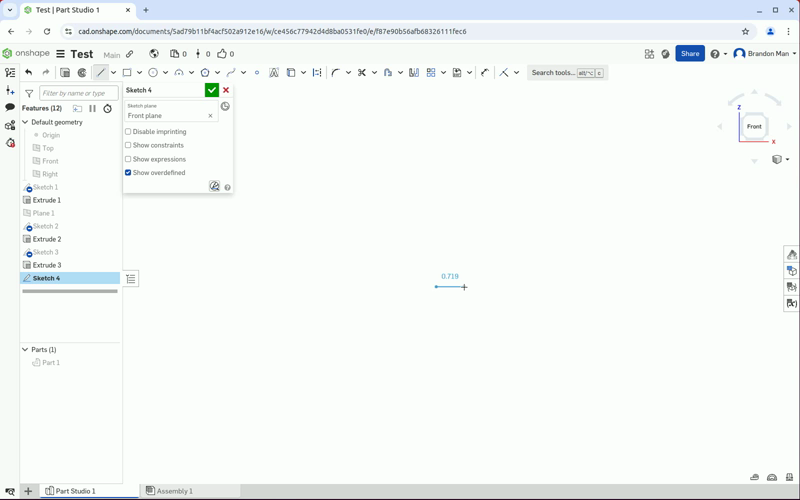
scroll(6)
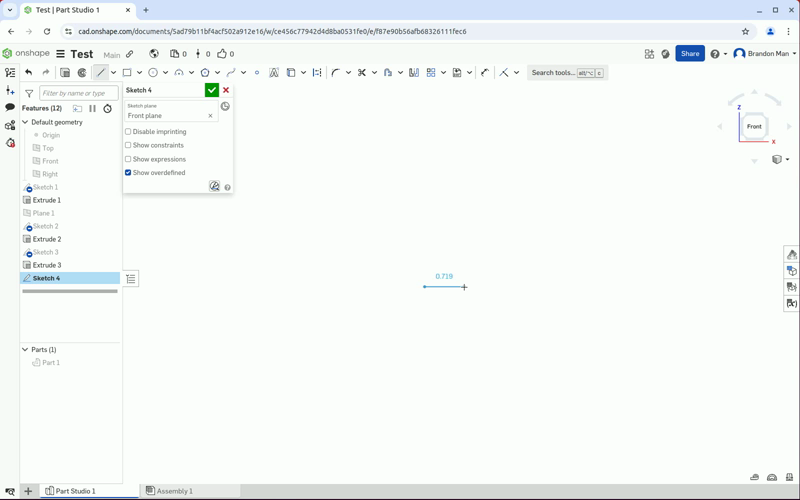
click(464, 286)
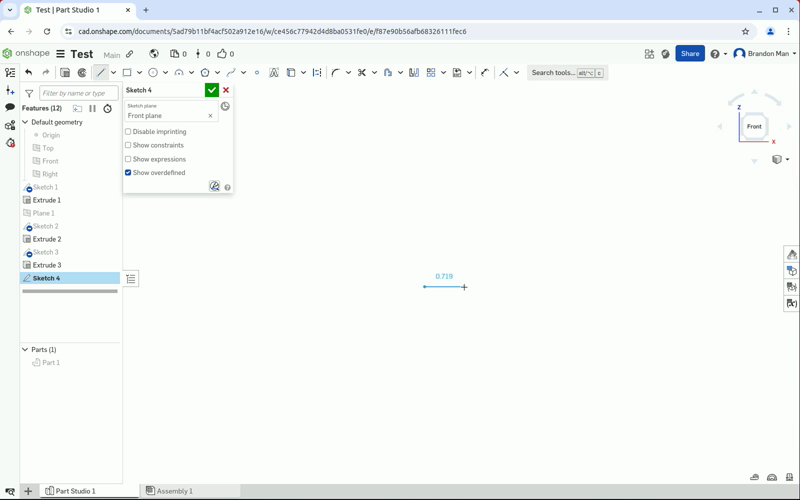
scroll(-6)
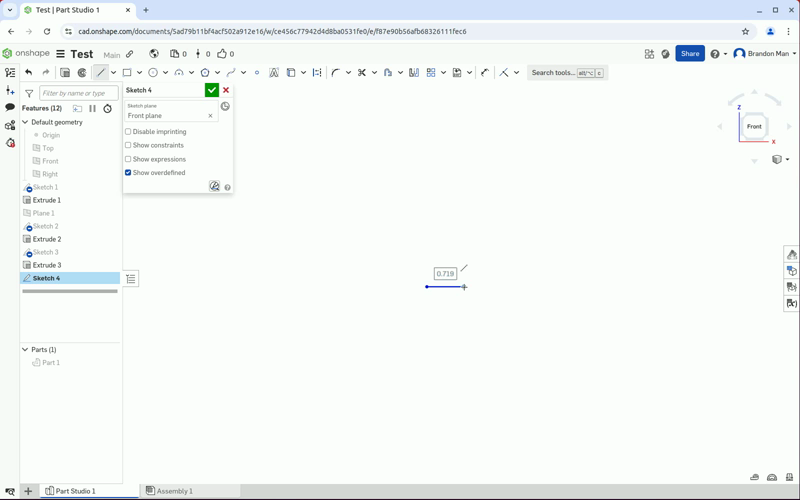
scroll(-6)
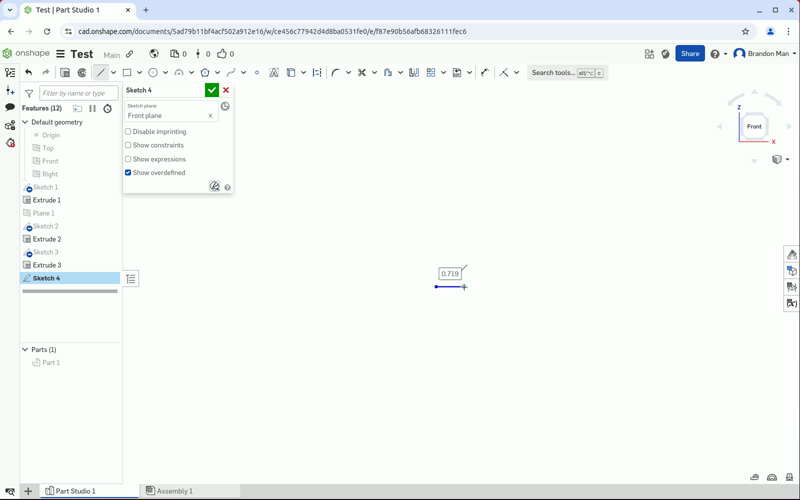
scroll(-6)
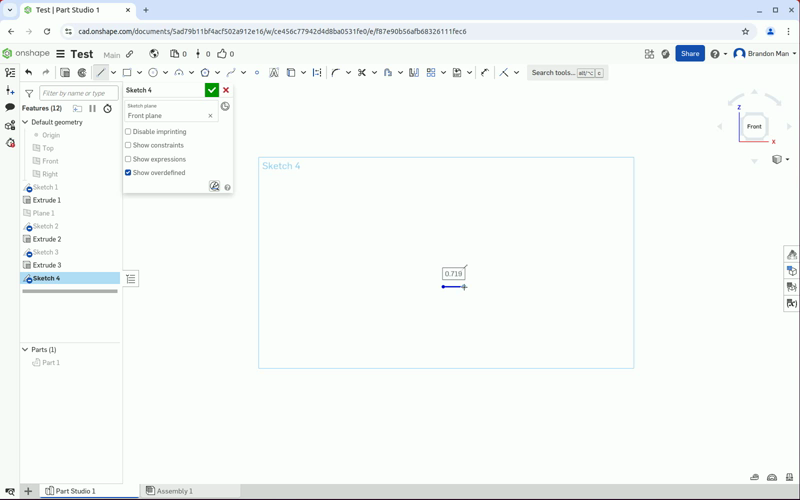
scroll(-6)
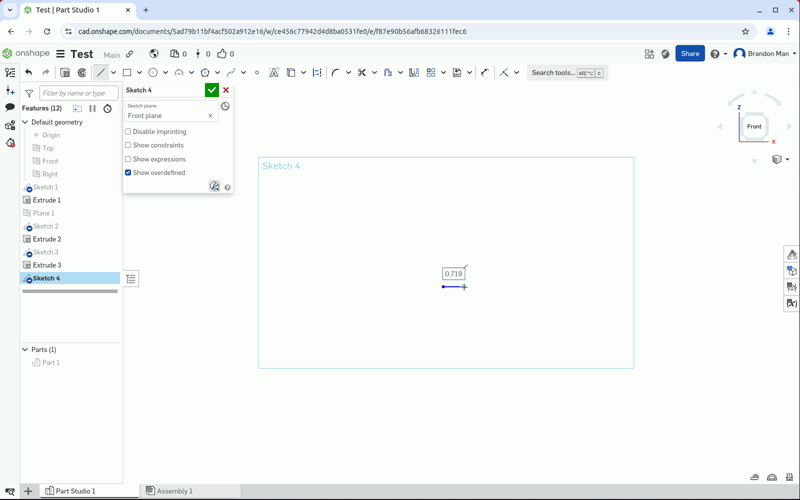
scroll(-6)
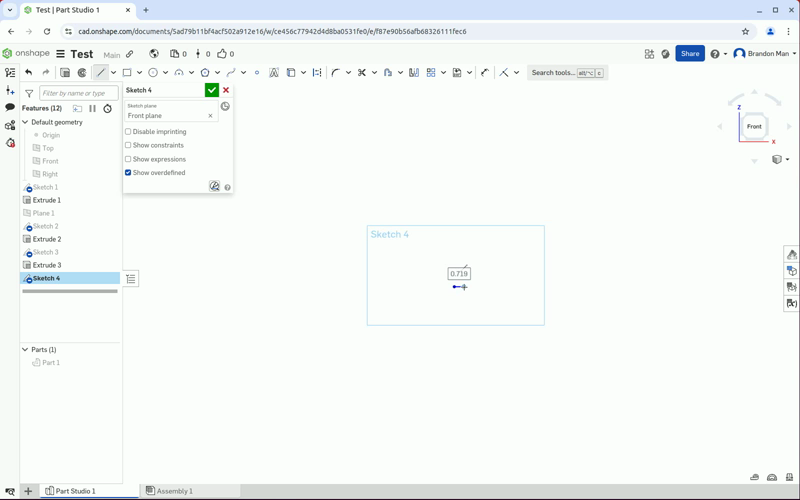
scroll(-6)
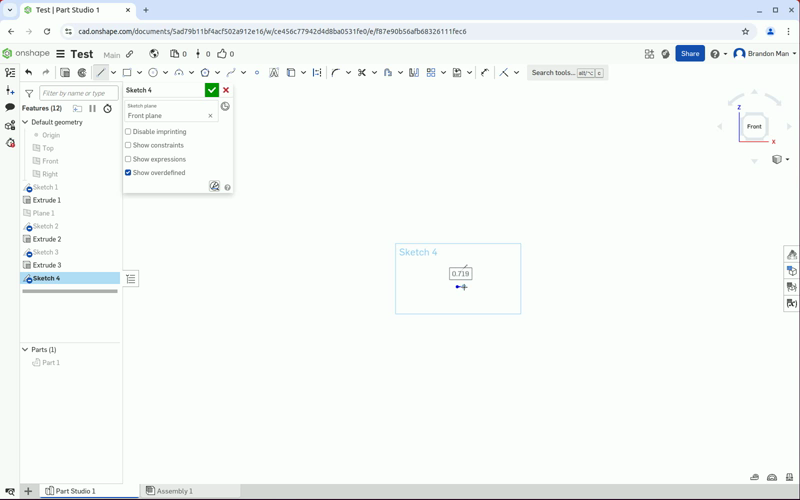
scroll(-6)
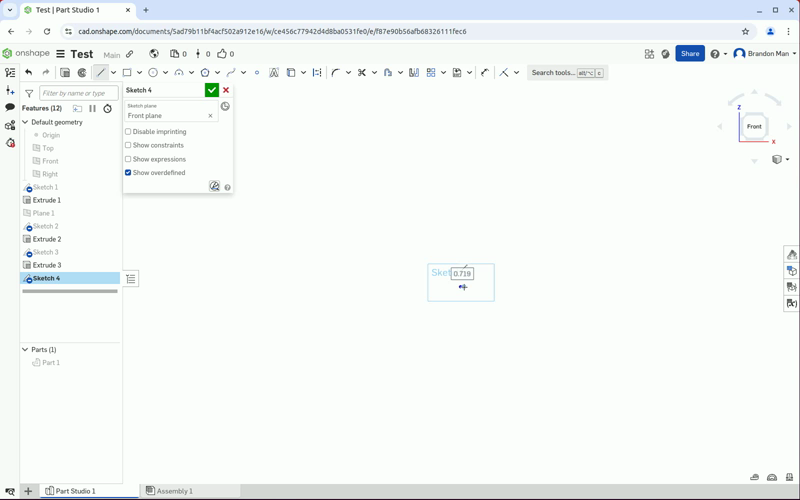
key_up(shift)
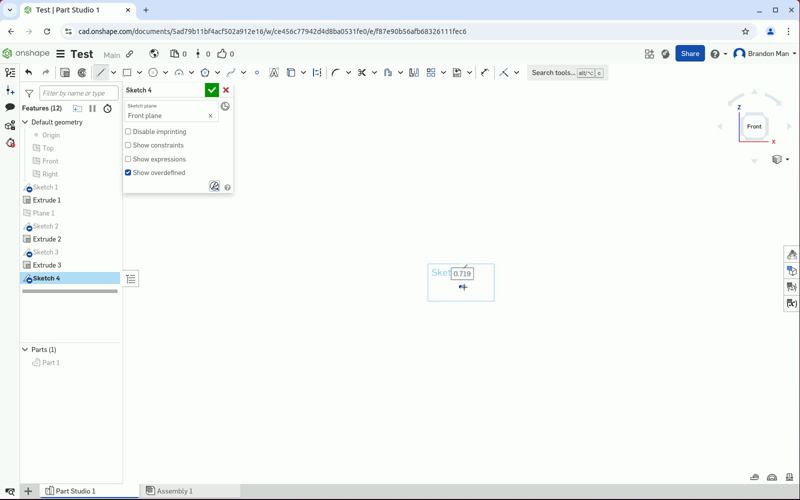
key_down(shift)
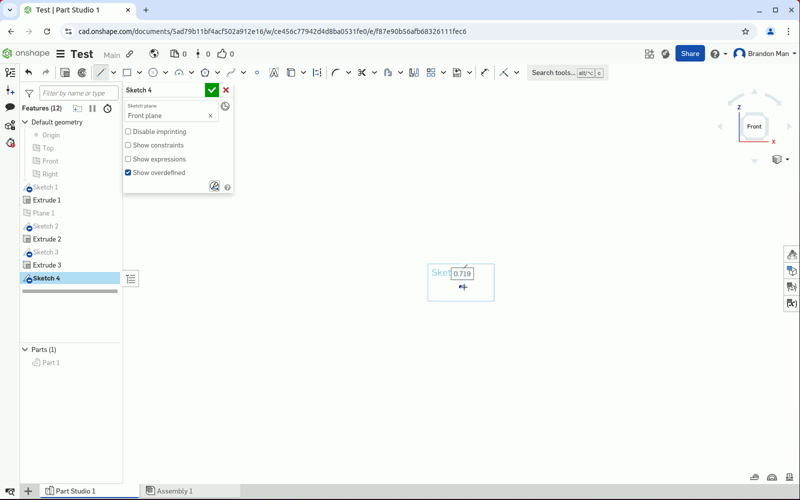
mouse_move(494, 286)
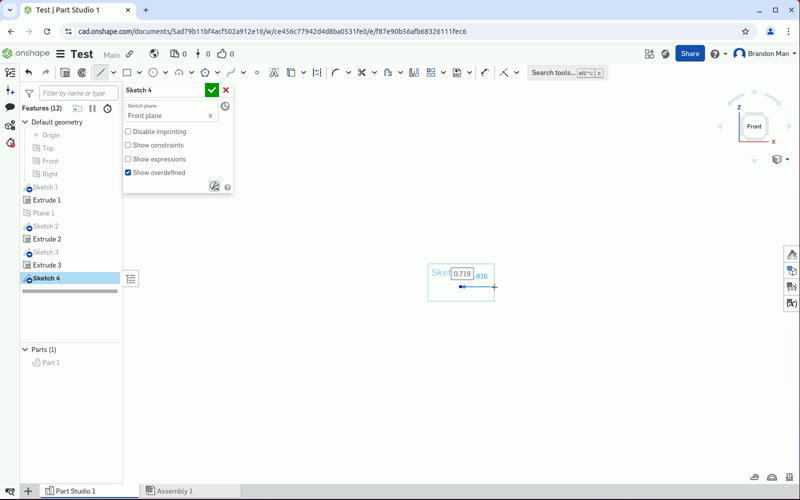
mouse_move(464, 283)
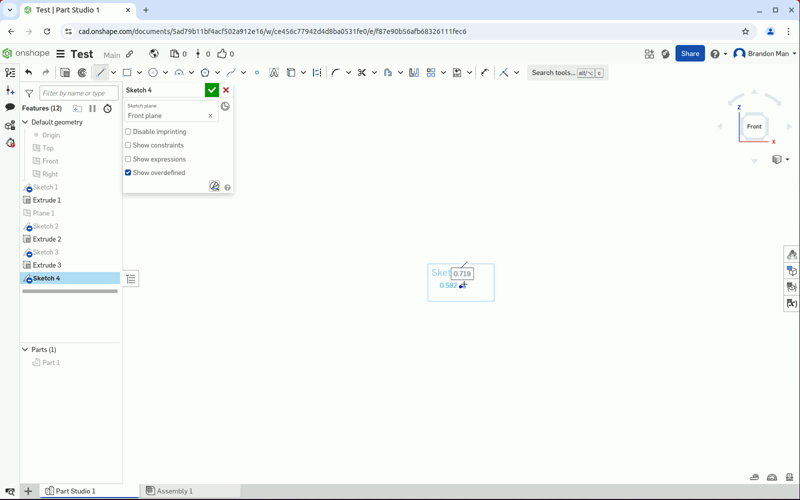
scroll(6)
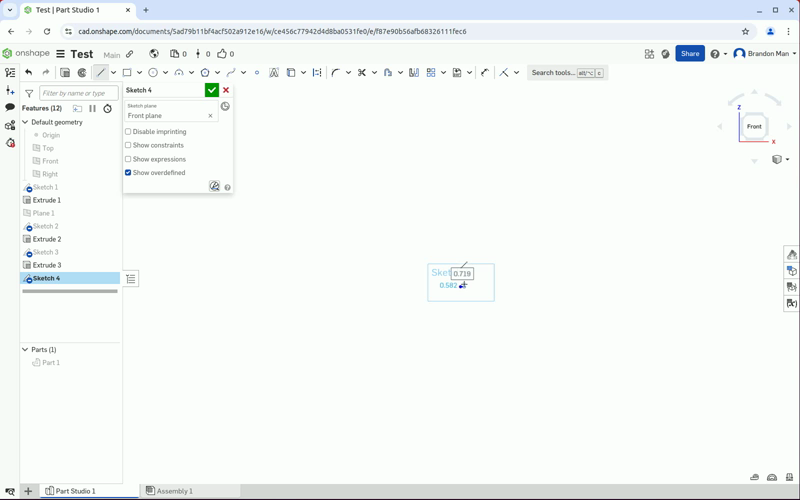
scroll(6)
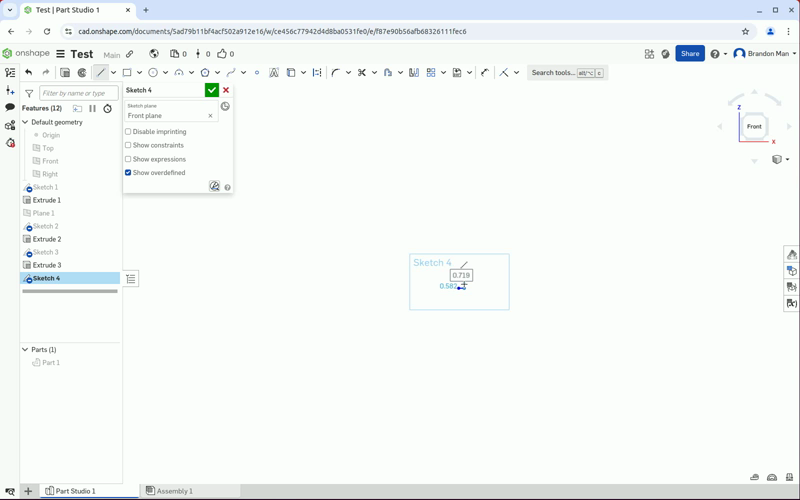
scroll(6)
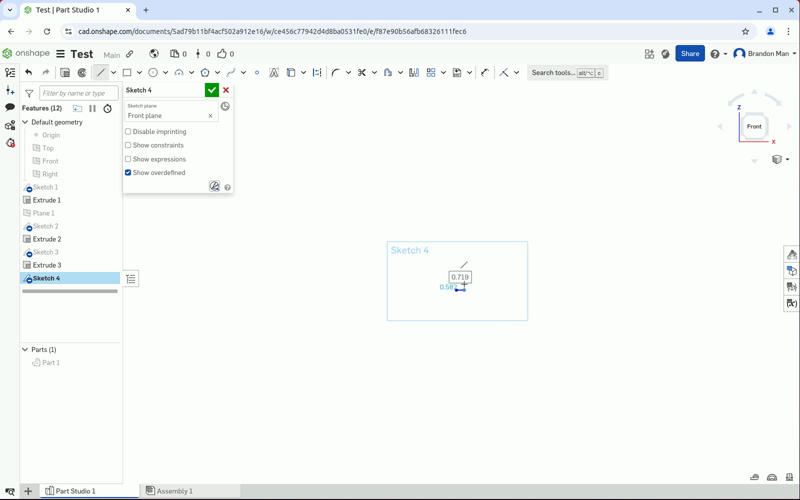
scroll(6)
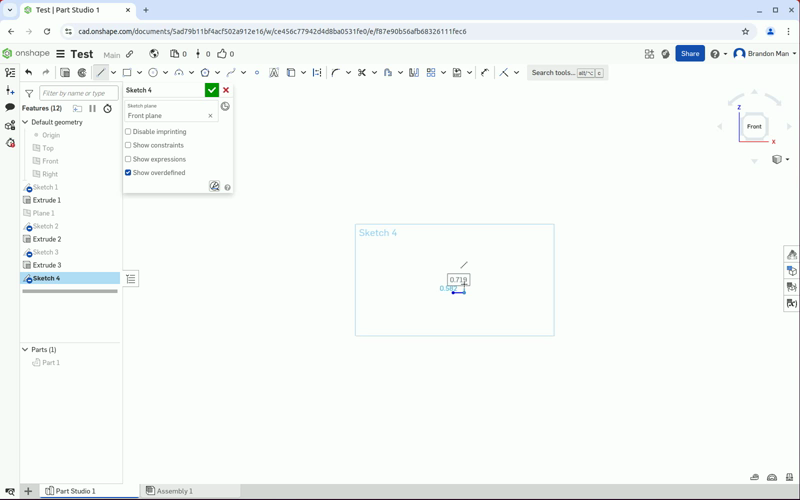
scroll(6)
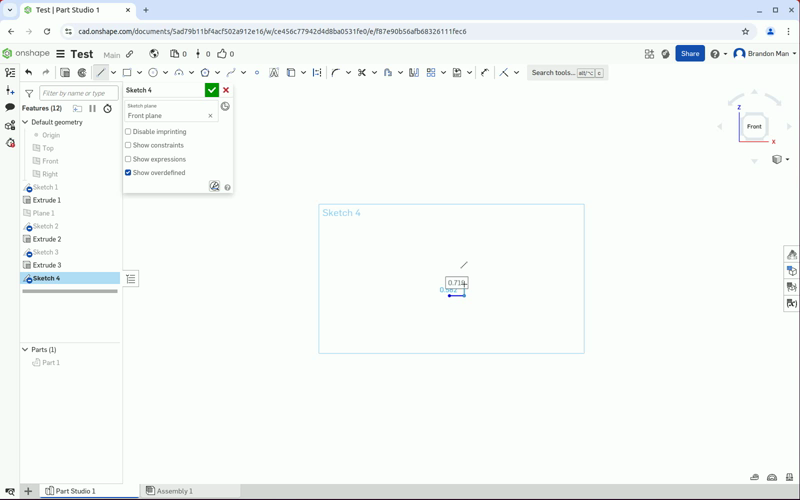
scroll(6)
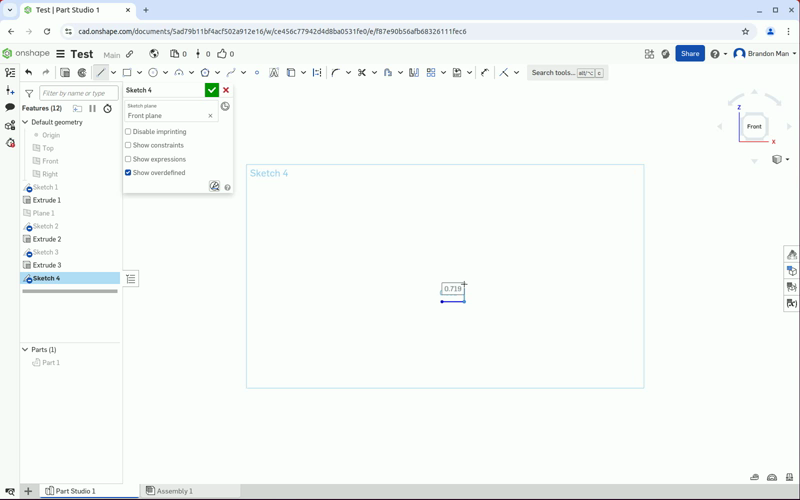
scroll(6)
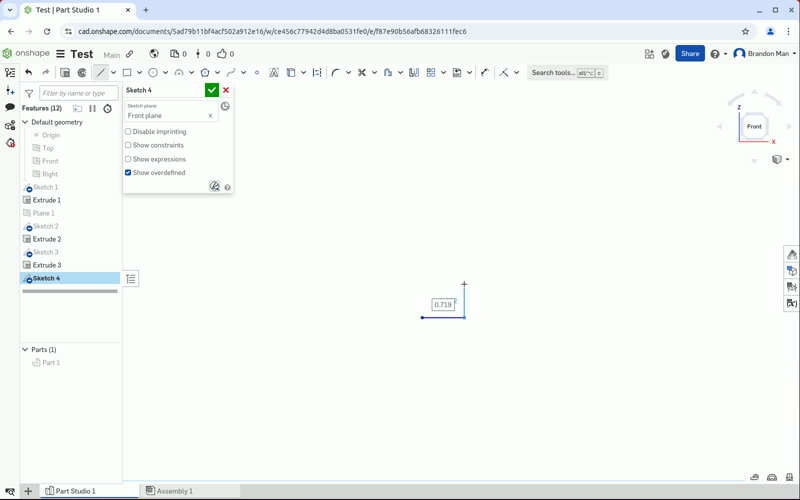
click(464, 283)
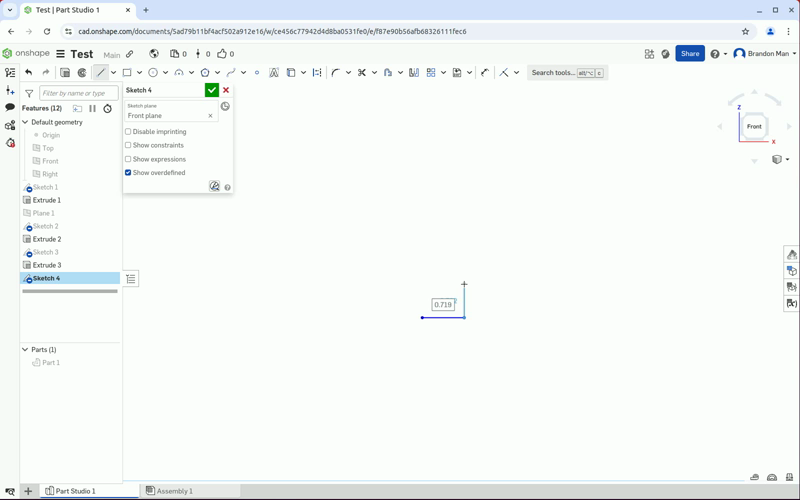
scroll(-6)
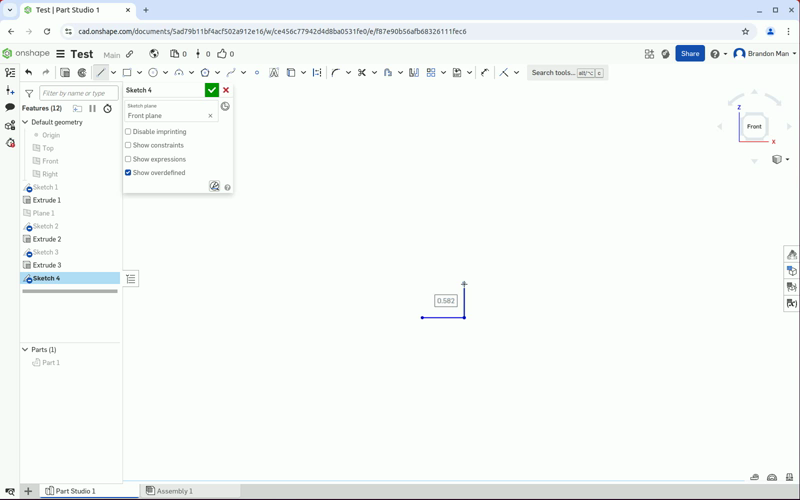
scroll(-6)
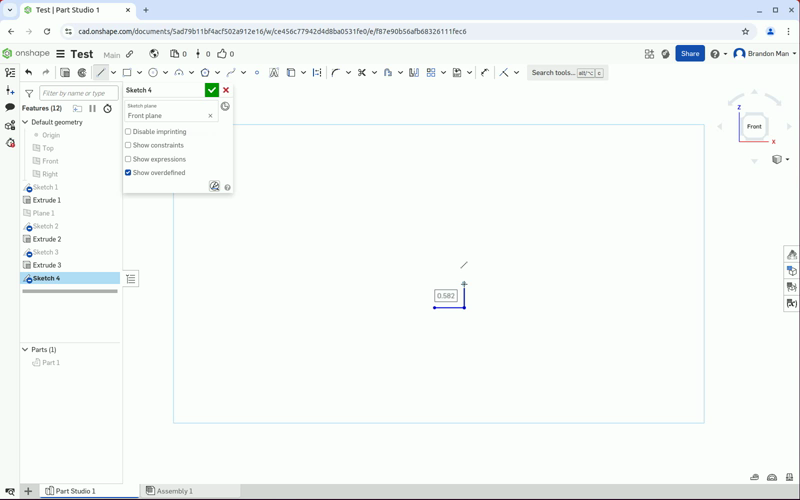
scroll(-6)
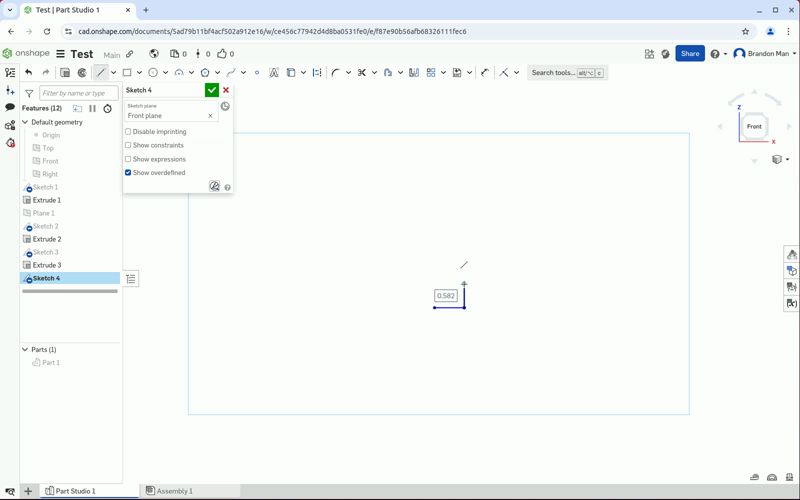
scroll(-6)
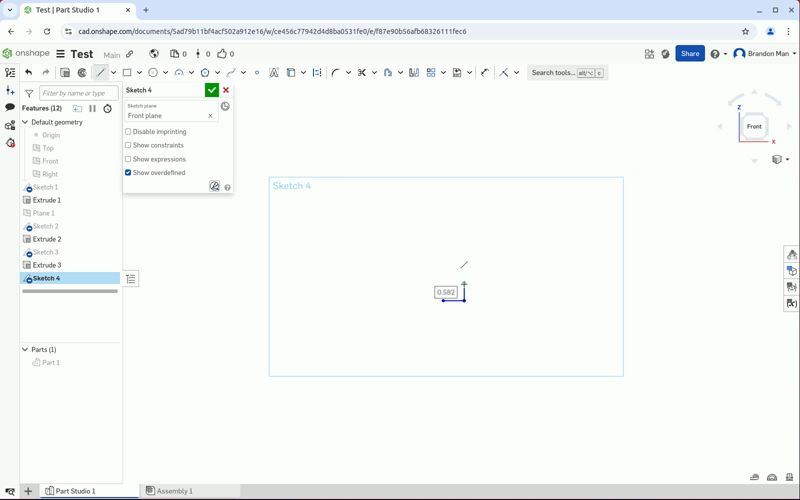
scroll(-6)
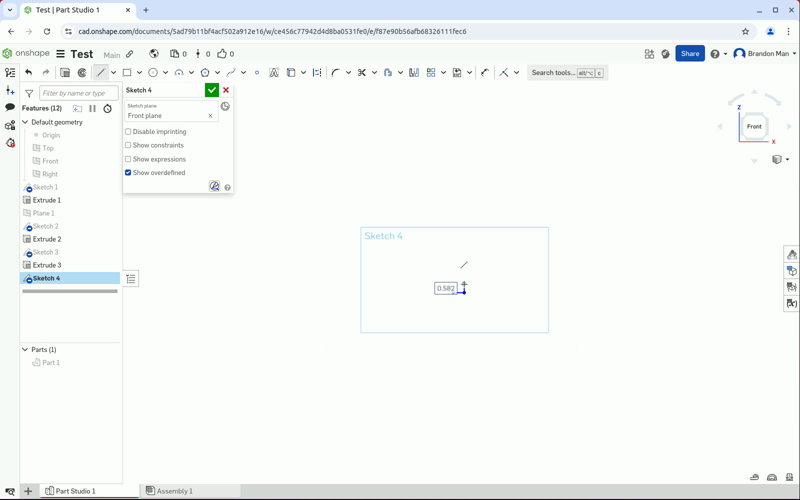
scroll(-6)
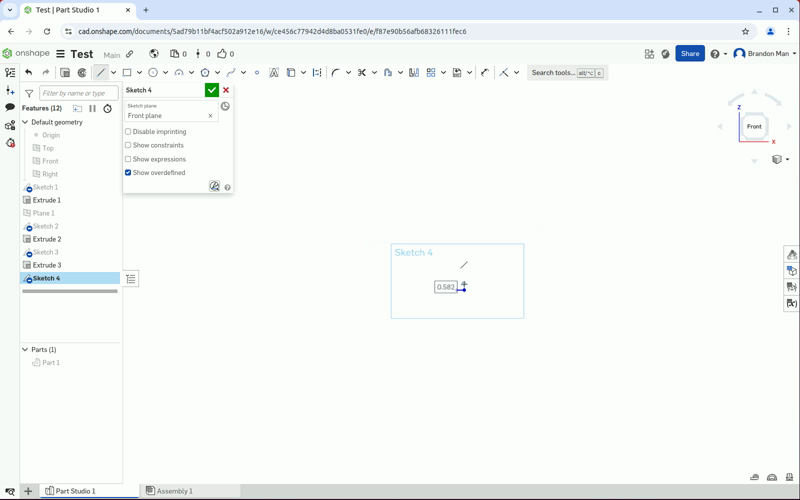
scroll(-6)
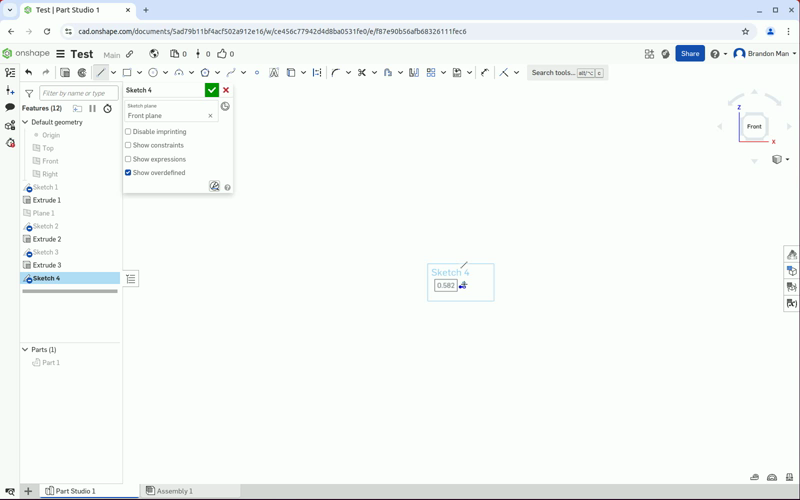
key_up(shift)
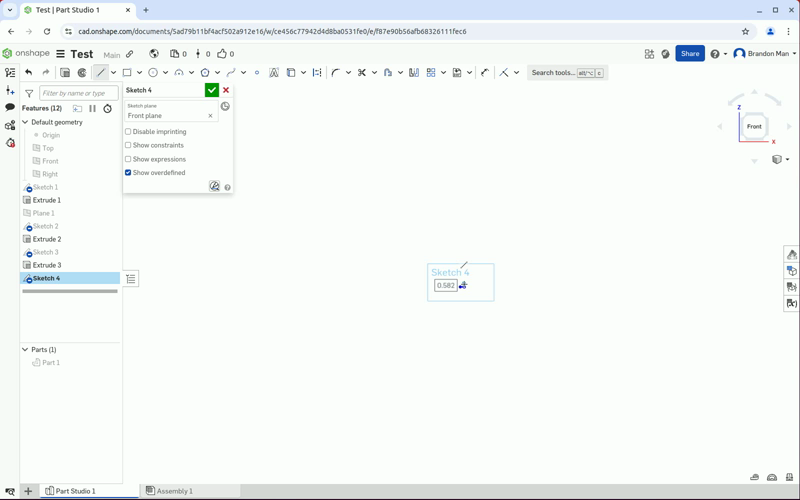
mouse_move(494, 283)
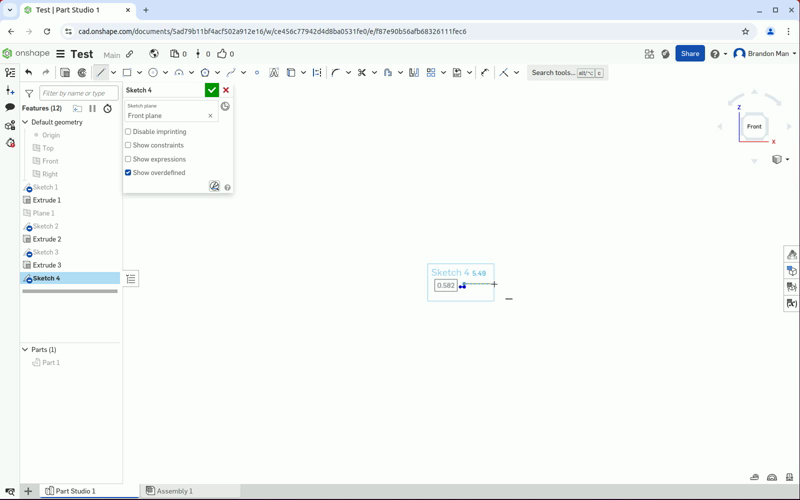
key_down(shift)
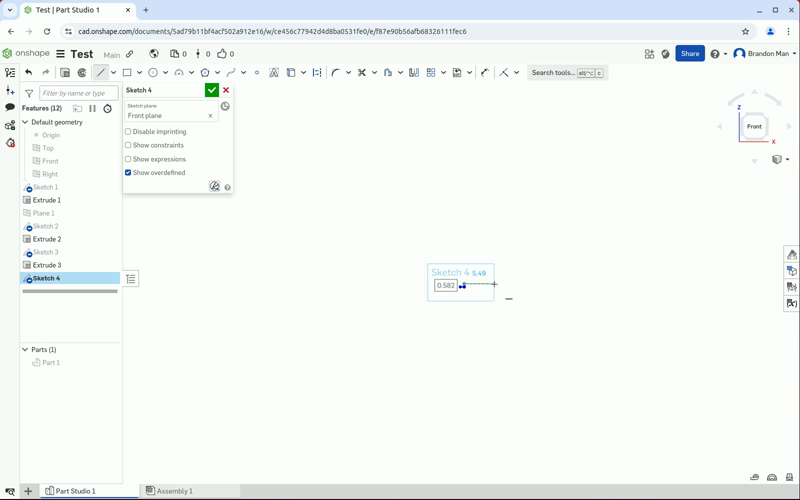
mouse_move(460, 286)
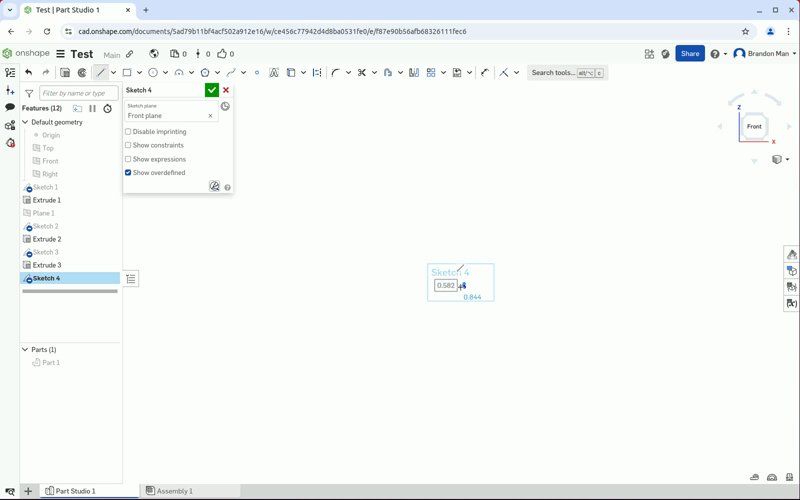
scroll(6)
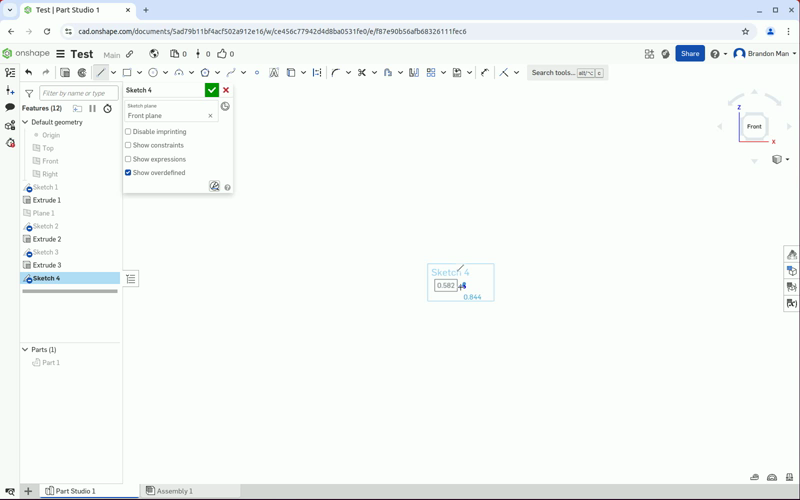
scroll(6)
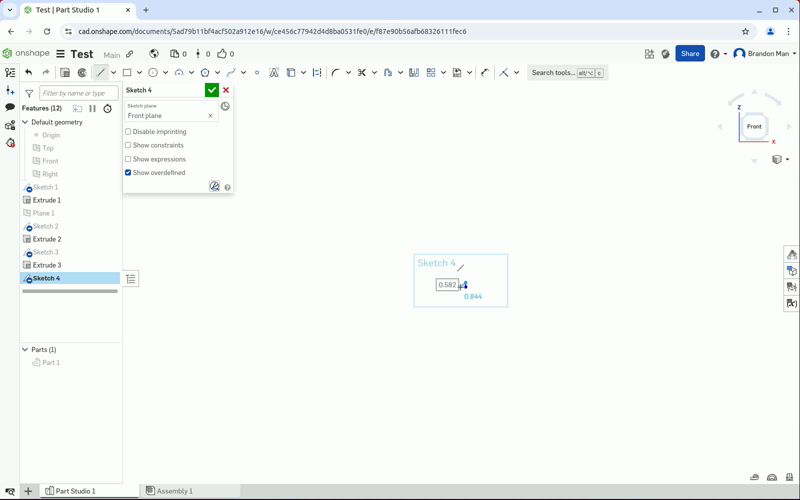
scroll(6)
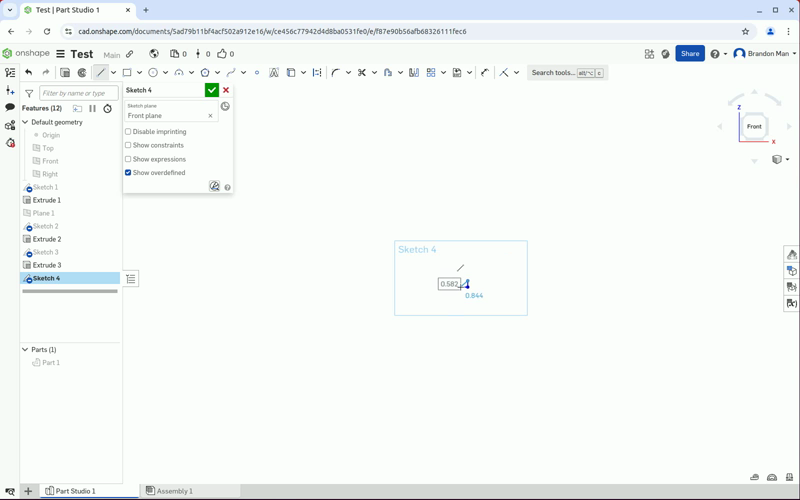
scroll(6)
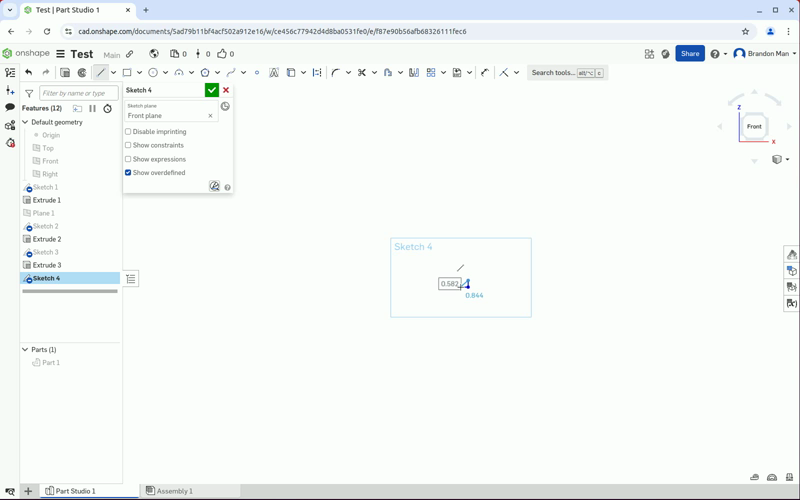
scroll(6)
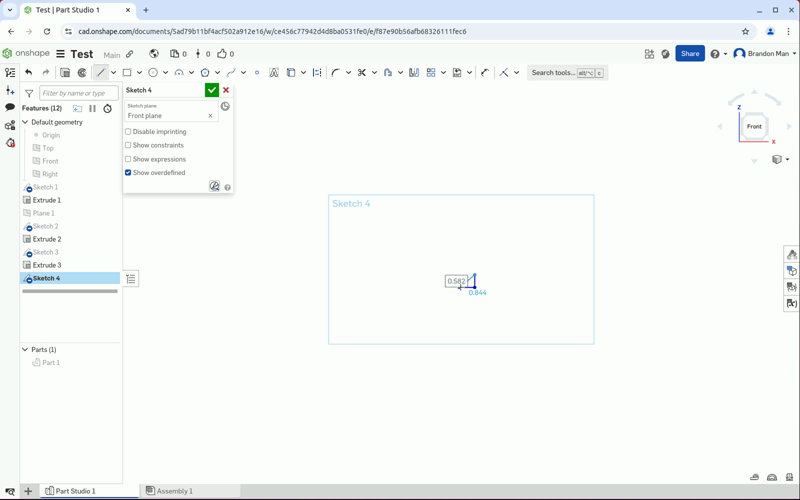
scroll(6)
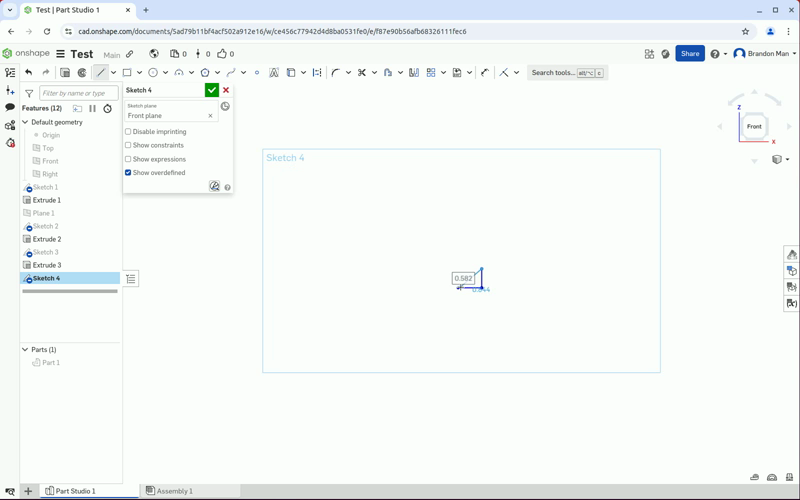
scroll(6)
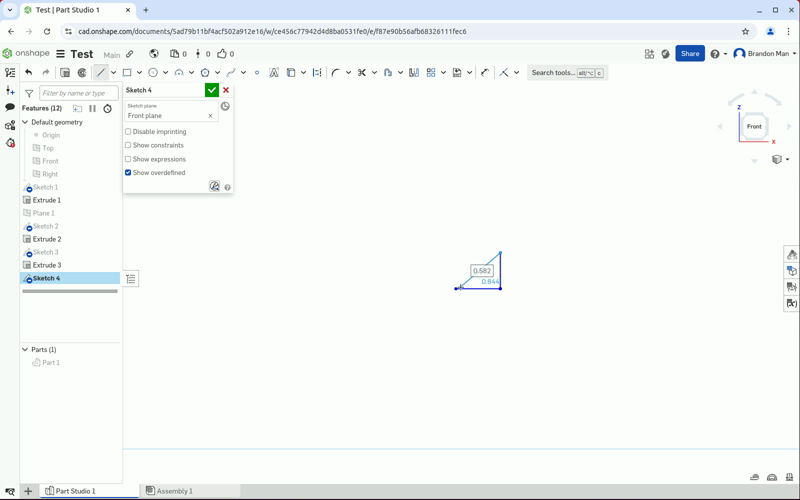
key_up(shift)
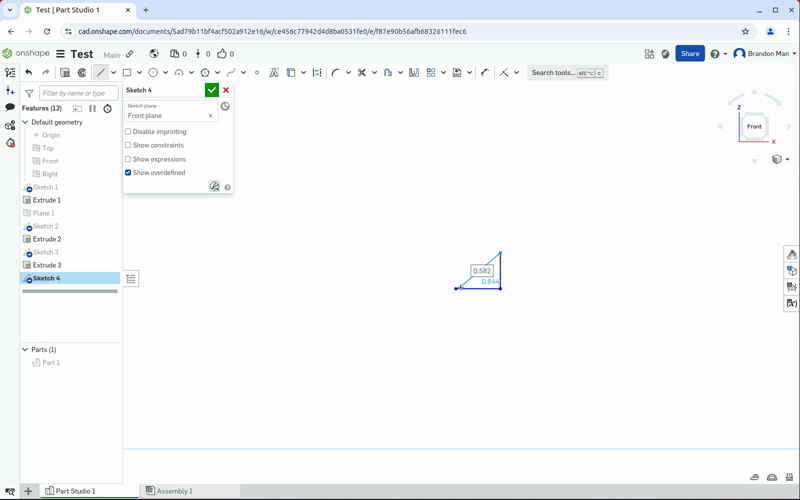
click(460, 286)
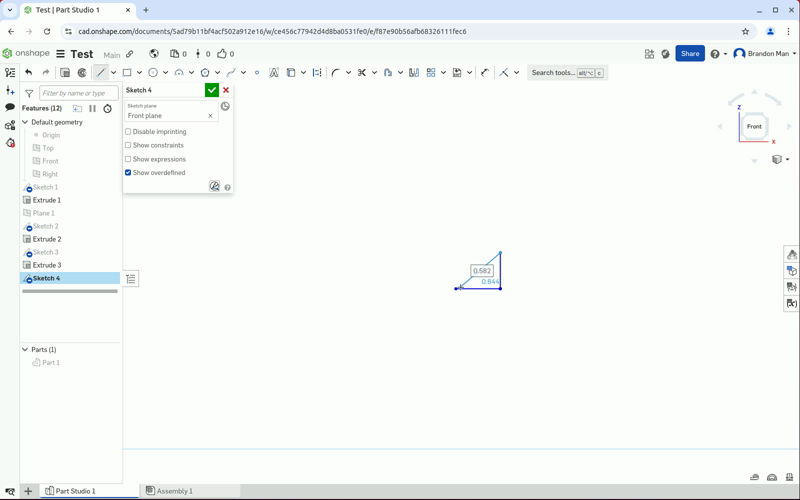
scroll(-6)
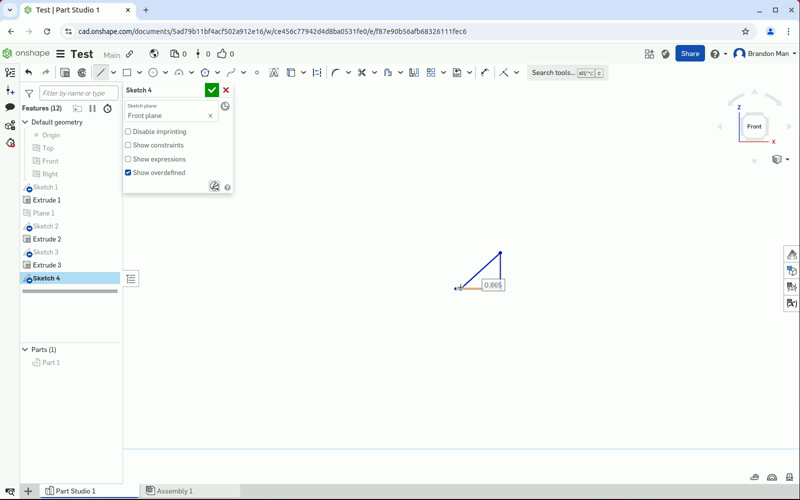
scroll(-6)
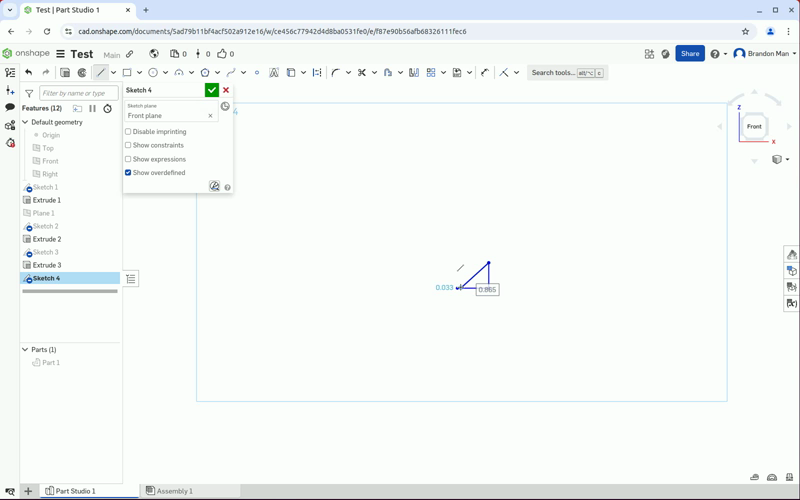
scroll(-6)
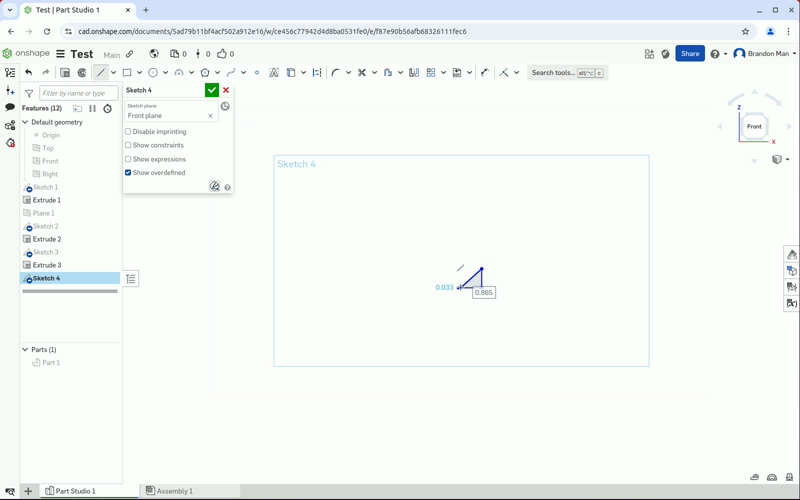
scroll(-6)
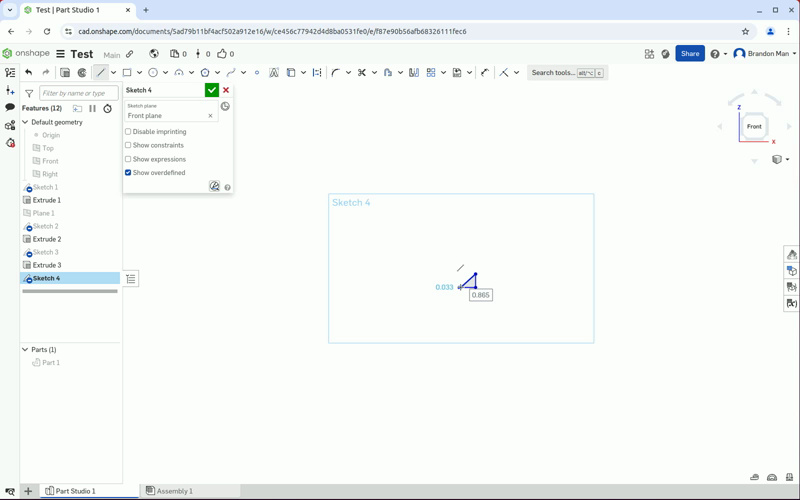
scroll(-6)
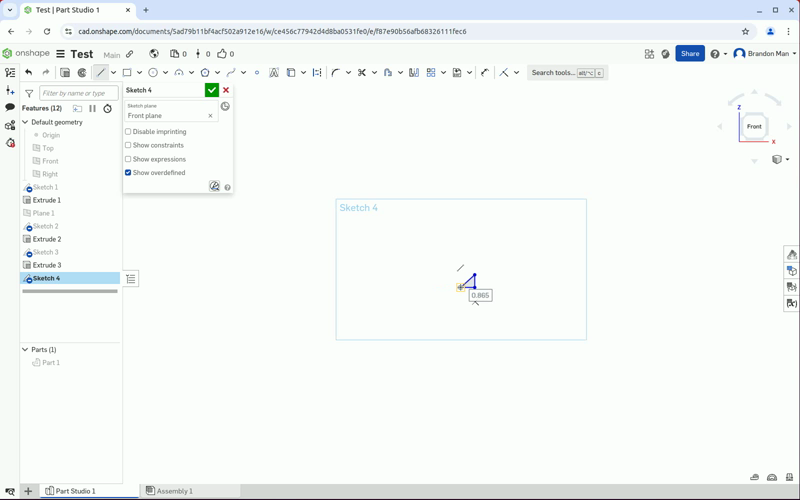
scroll(-6)
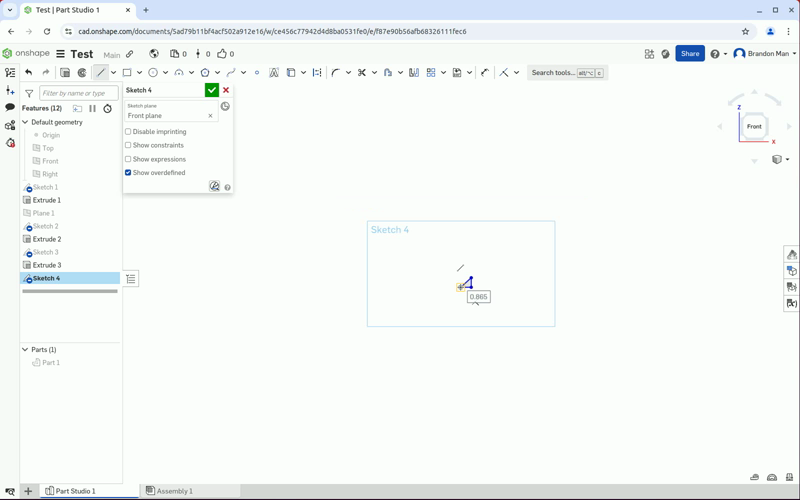
scroll(-6)
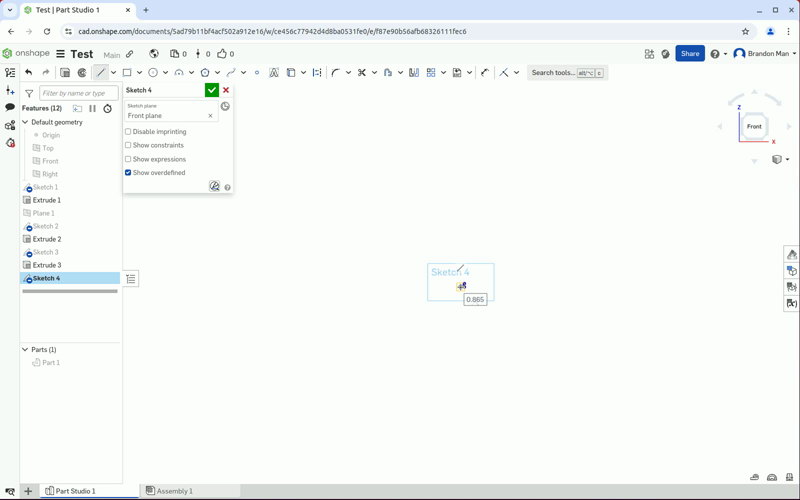
key(esc)
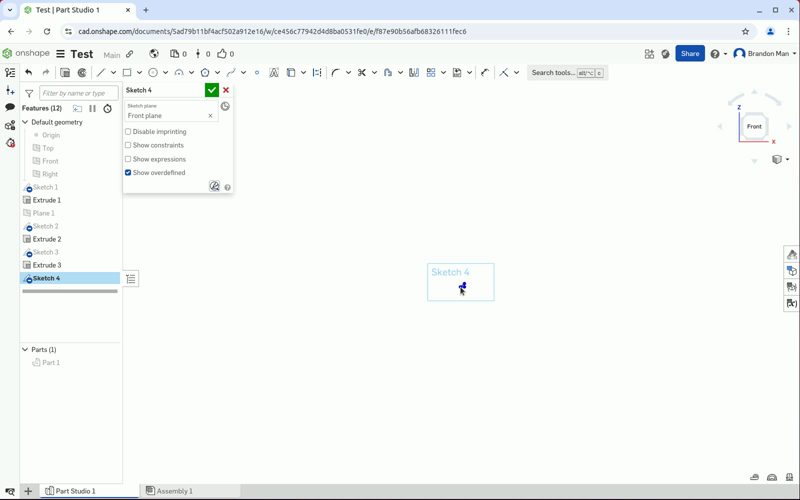
mouse_move(463, 285)
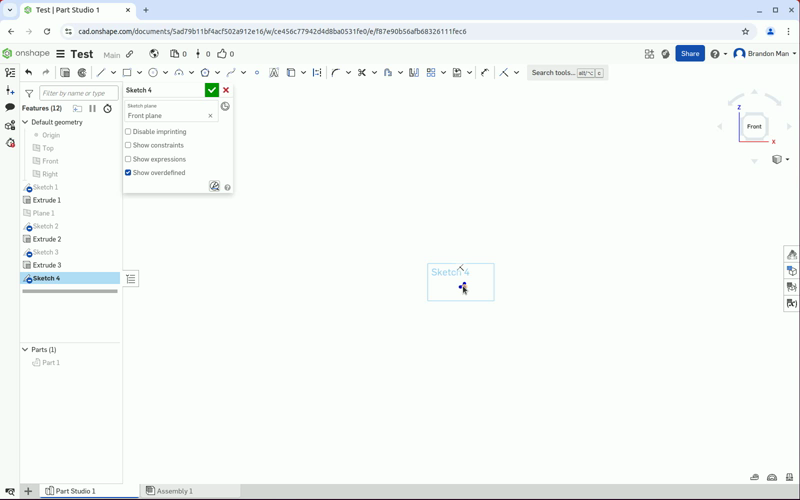
scroll(6)
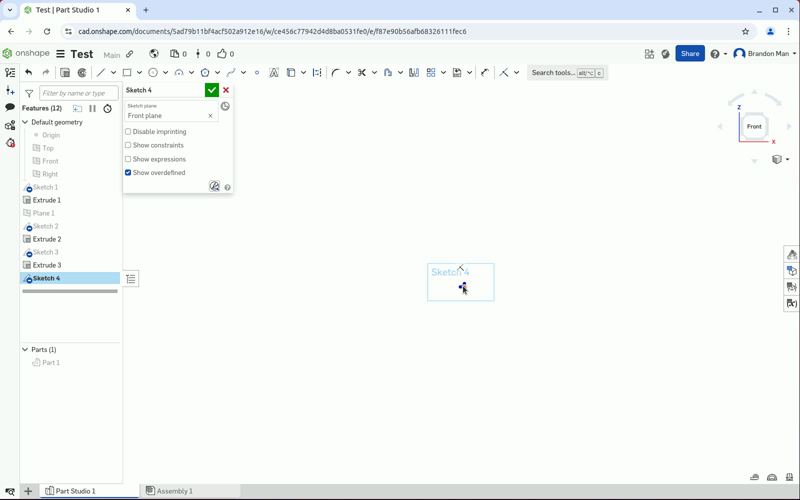
scroll(6)
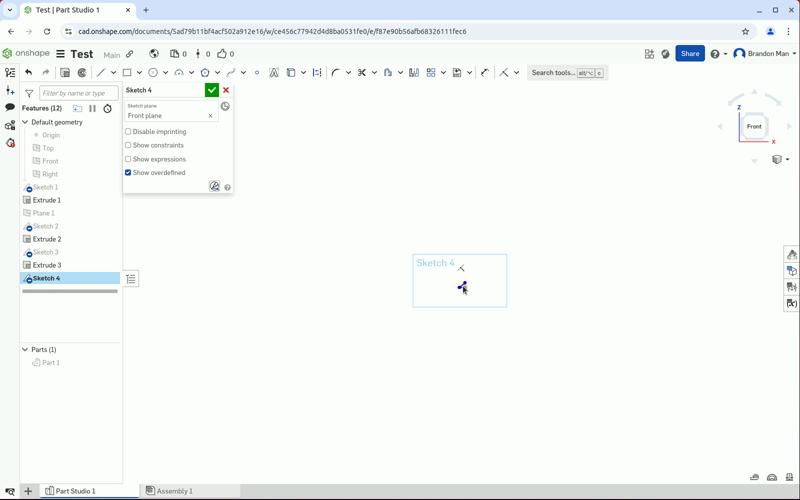
scroll(6)
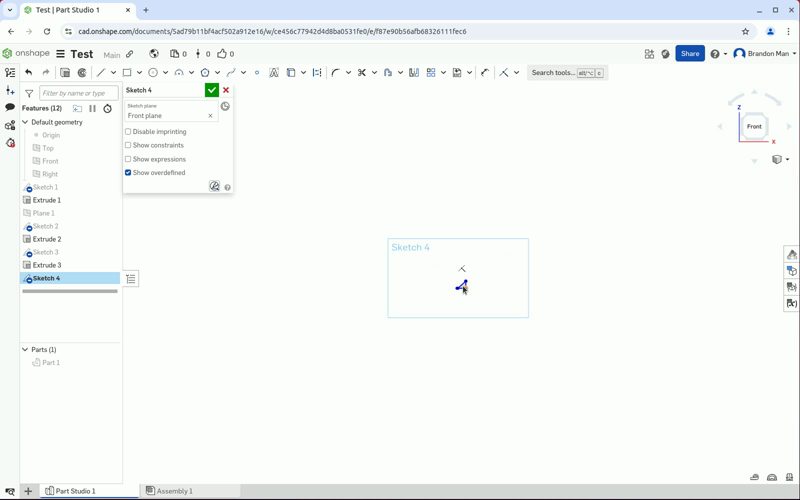
scroll(6)
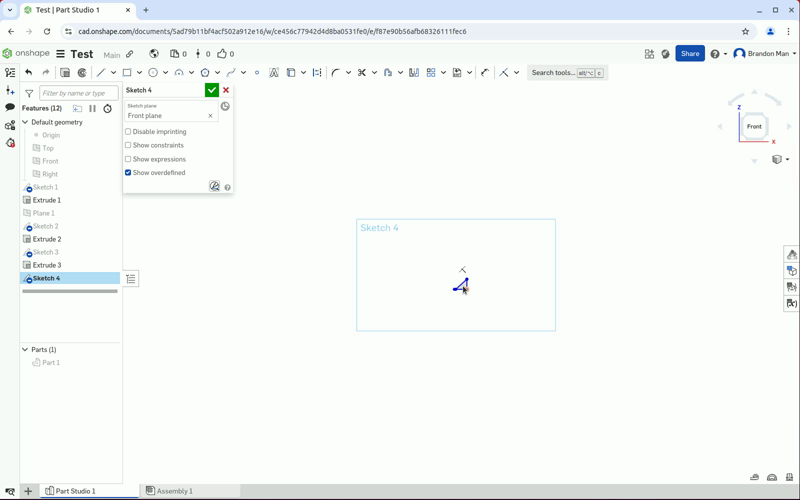
scroll(6)
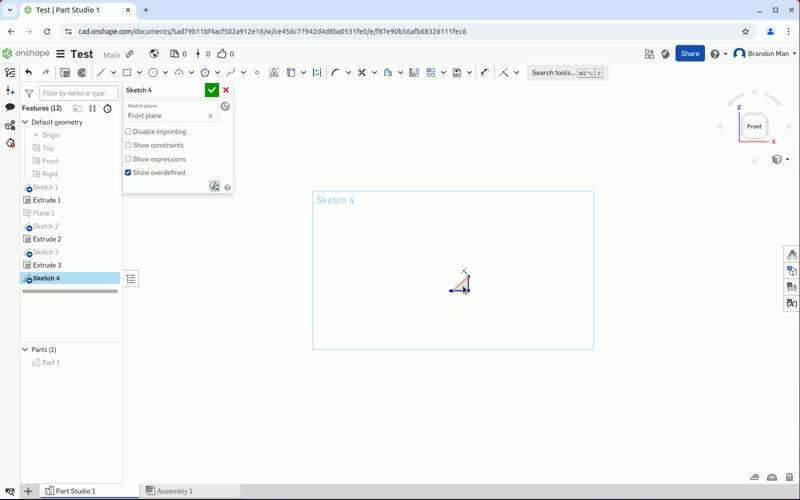
scroll(6)
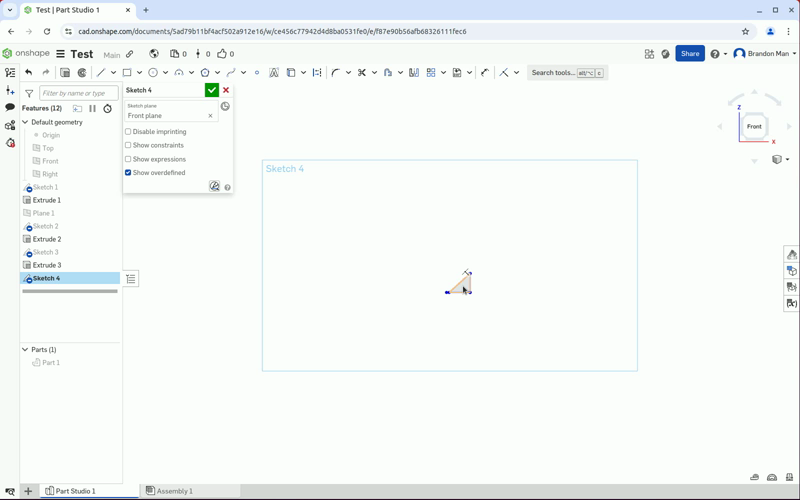
scroll(6)
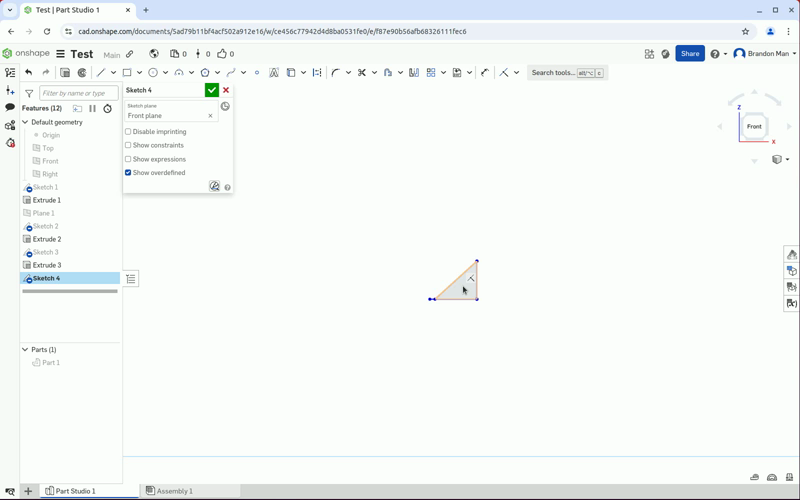
click(463, 285)
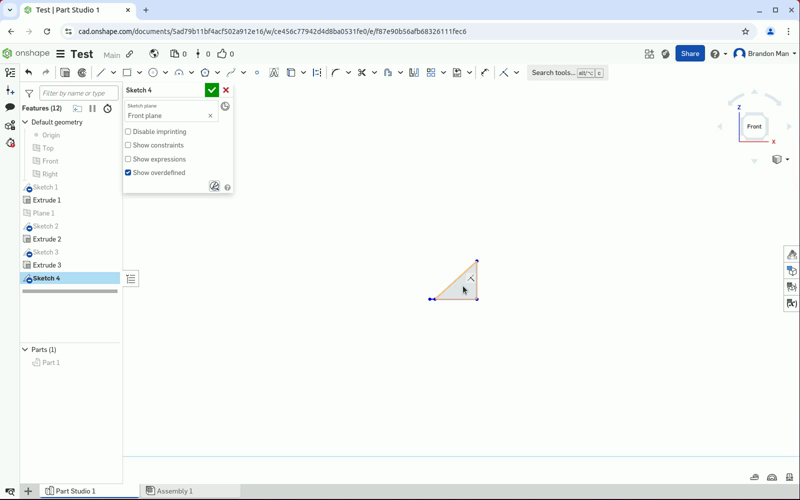
scroll(-6)
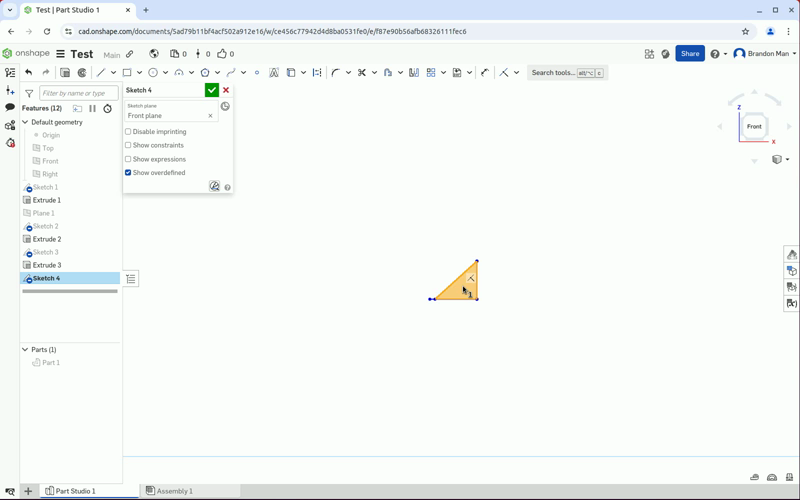
scroll(-6)
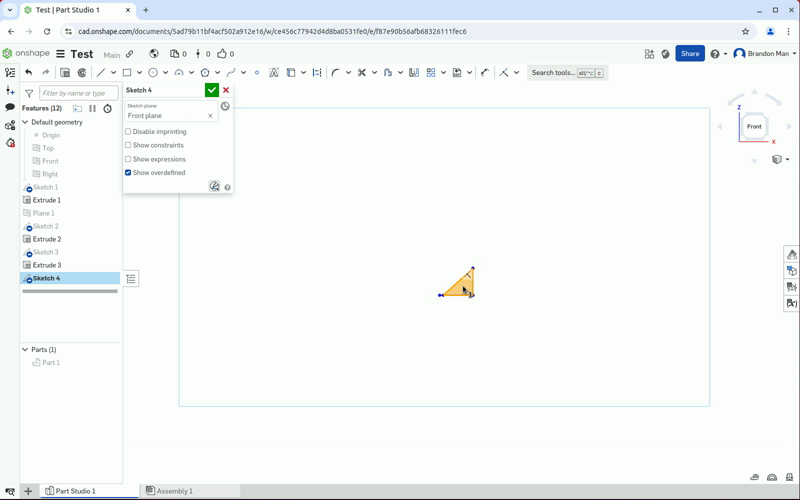
scroll(-6)
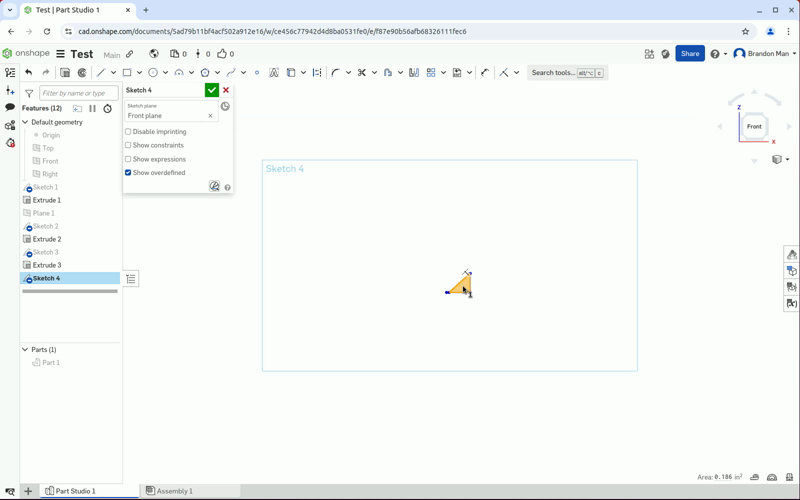
scroll(-6)
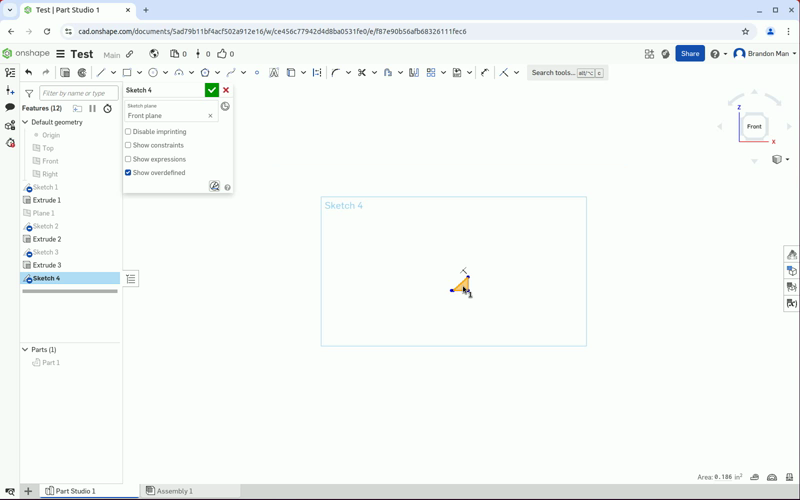
scroll(-6)
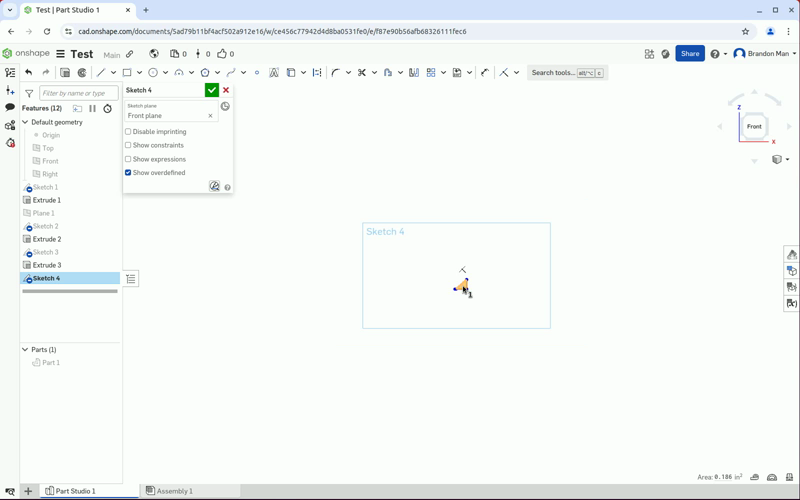
scroll(-6)
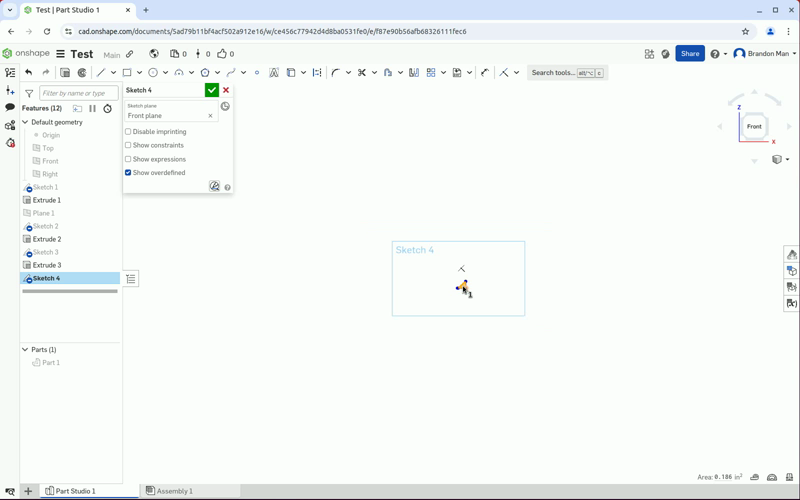
scroll(-6)
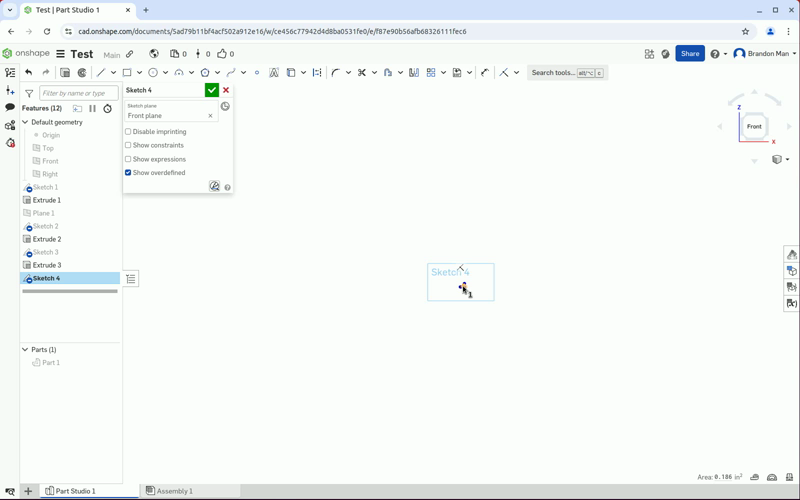
mouse_move(73, 352)
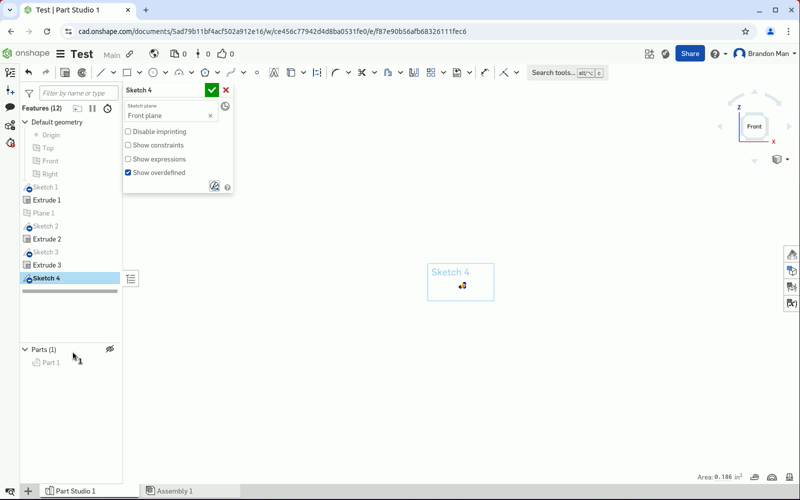
key(shift+y)
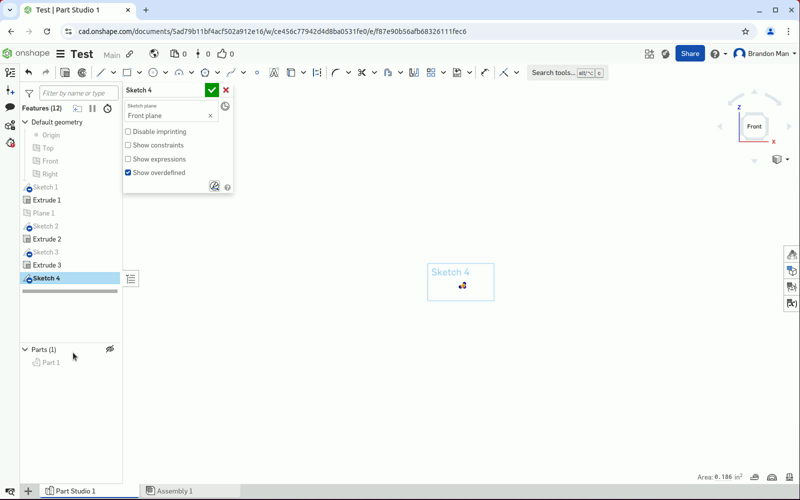
key(shift+e)
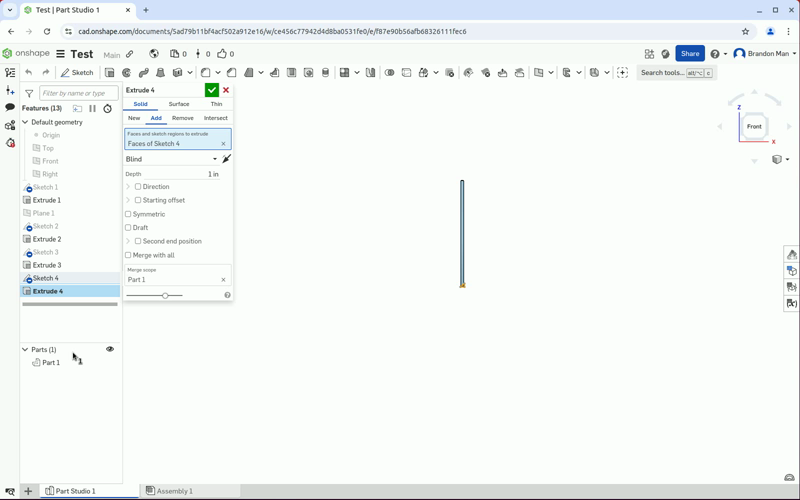
mouse_move(143, 106)
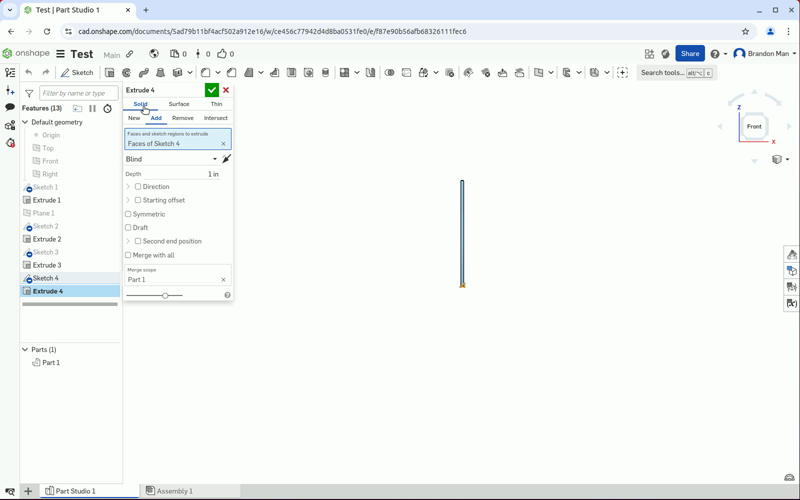
click(143, 106)
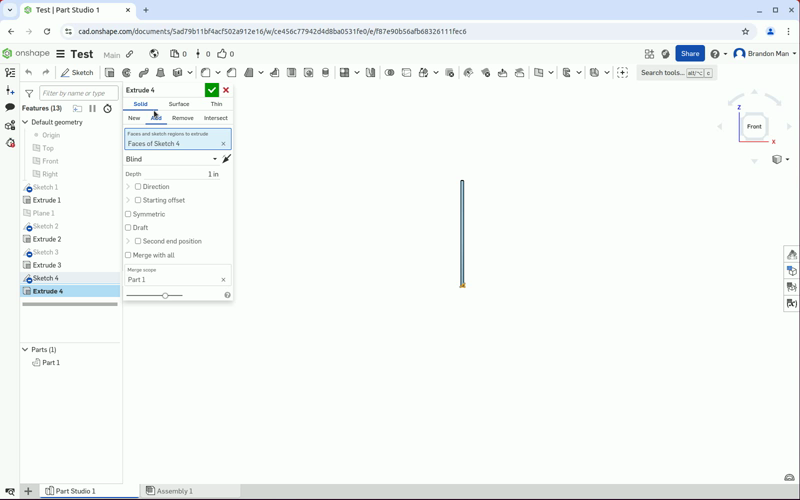
mouse_move(186, 120)
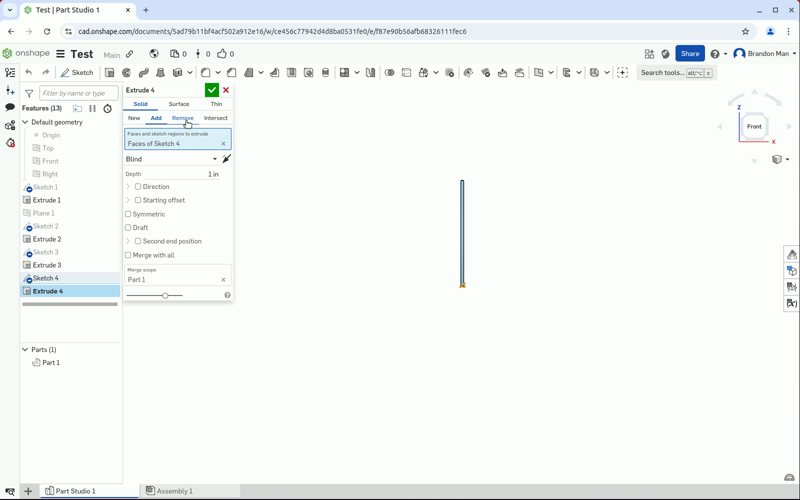
click(186, 120)
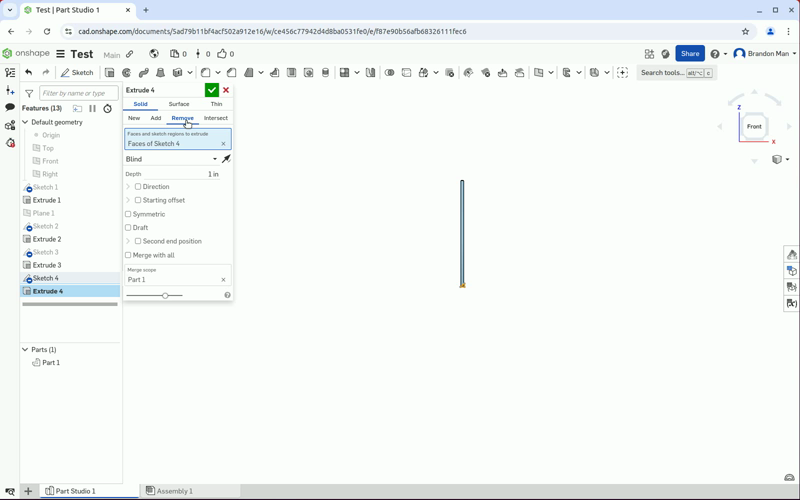
key(tab, 4)
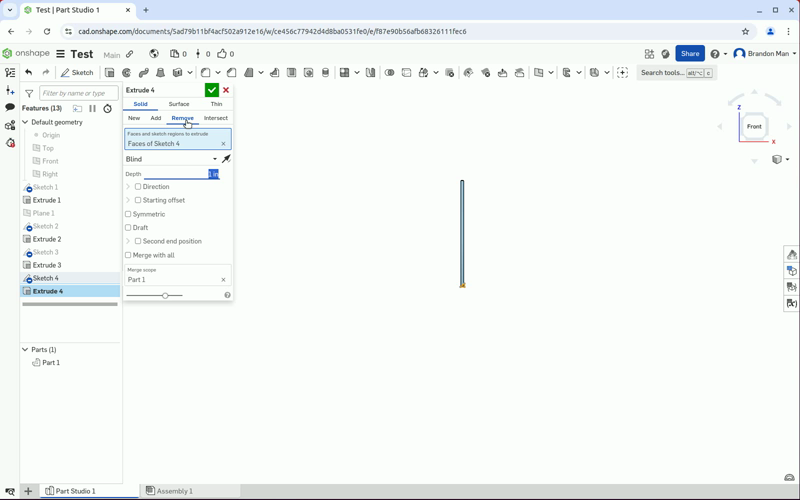
text(24.553)
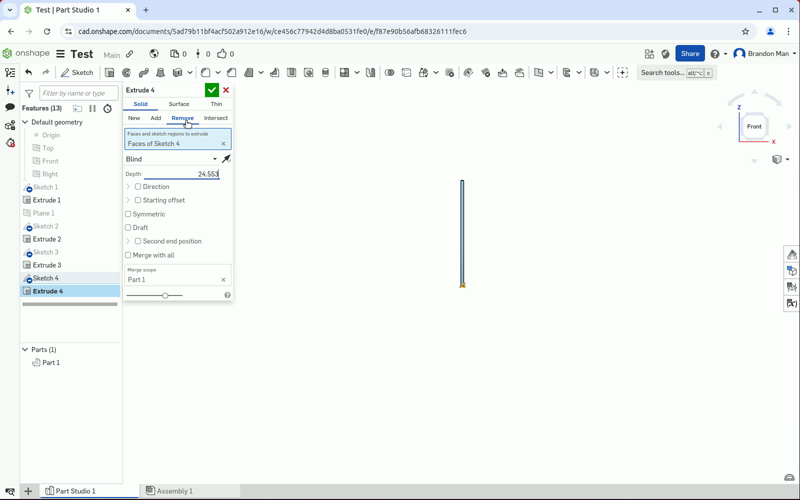
key(tab, 6)
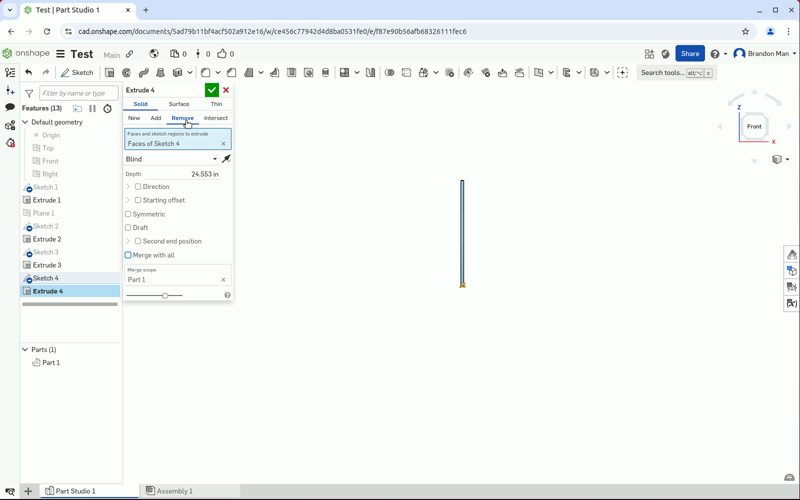
key(space)
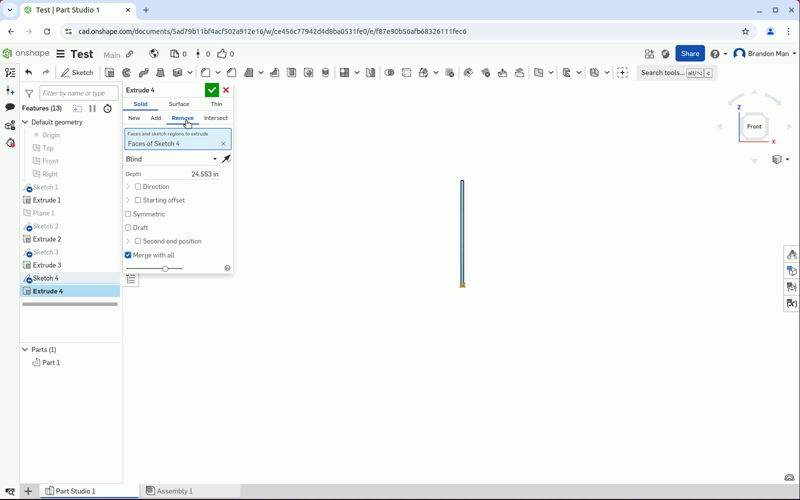
key(enter)
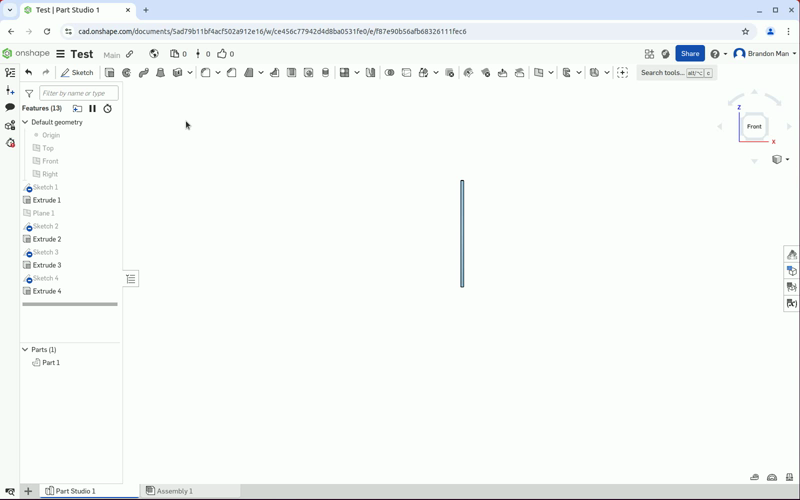
key(shift+h)
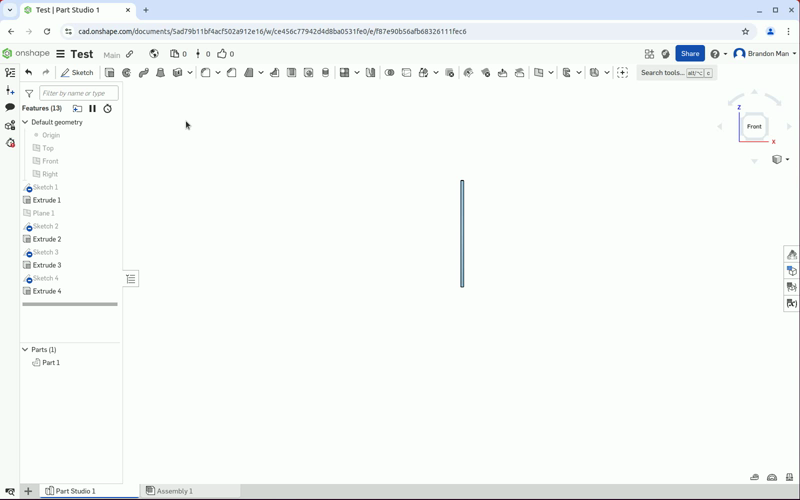
key(shift+h)
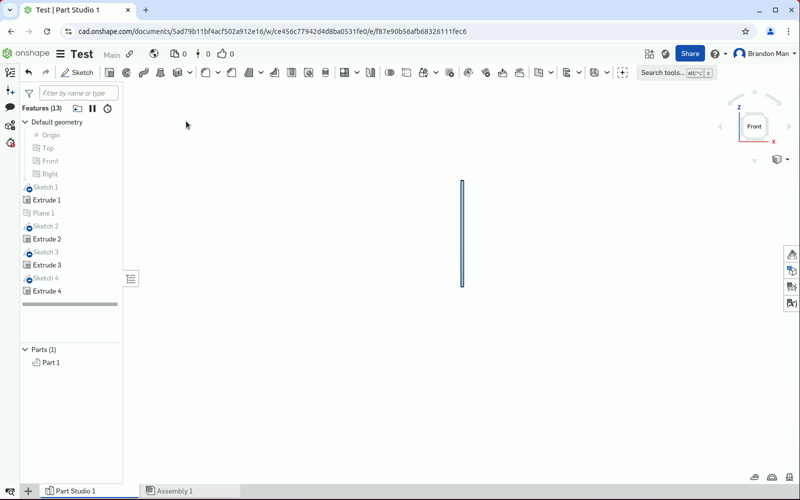
mouse_move(73, 189)
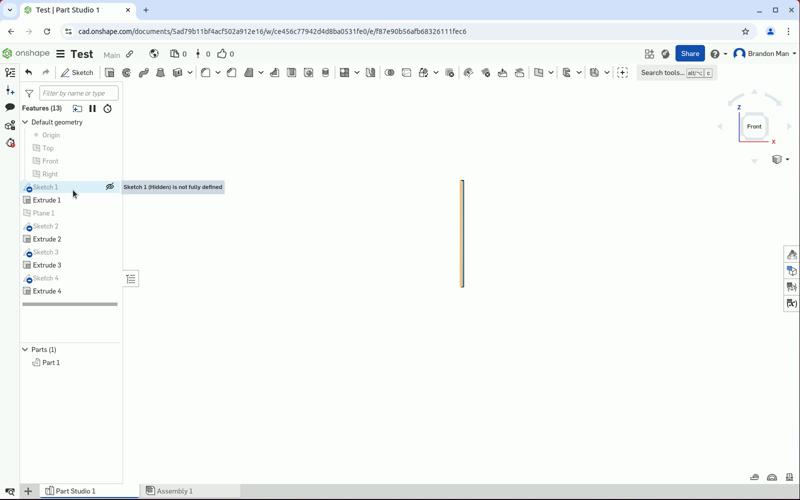
click(73, 189)
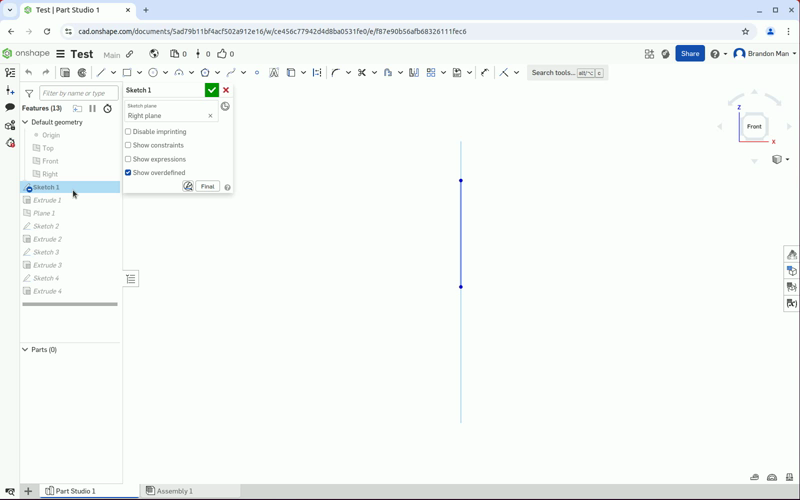
mouse_move(229, 92)
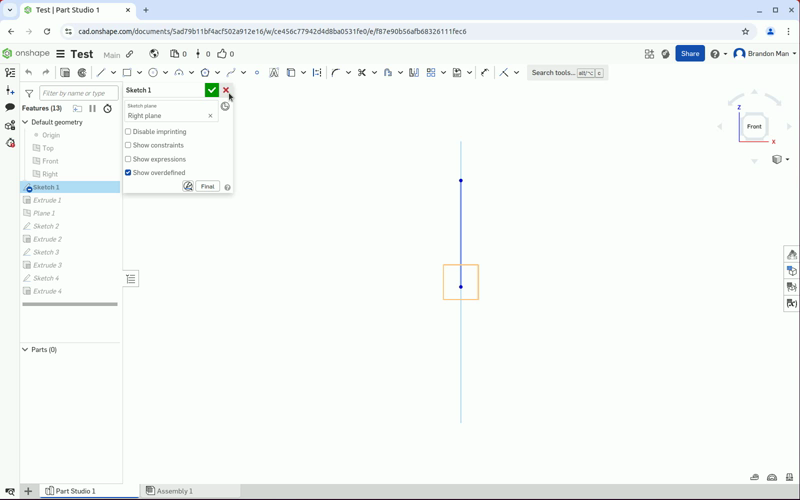
click(229, 92)
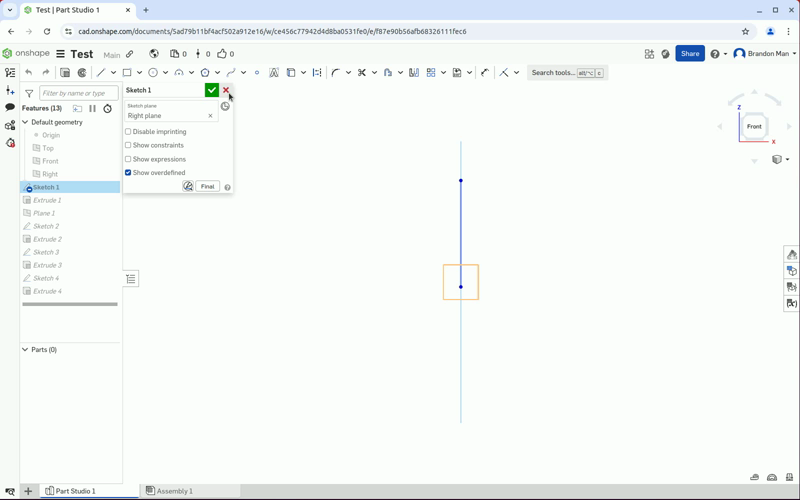
key(shift+s)
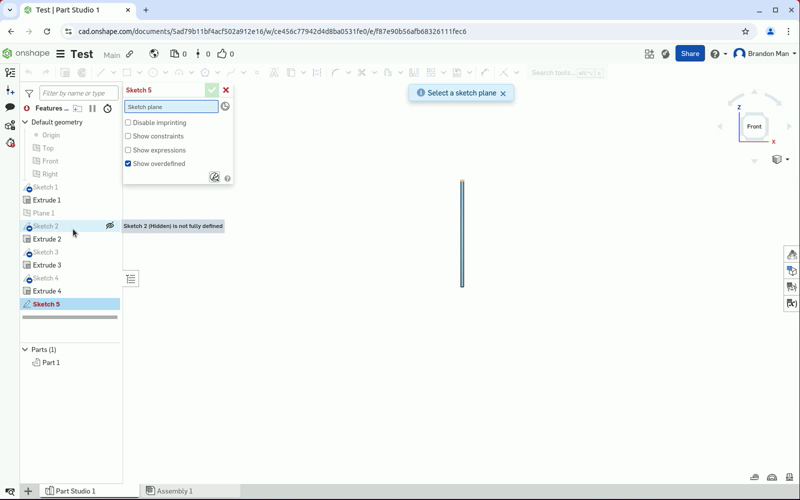
scroll(3)
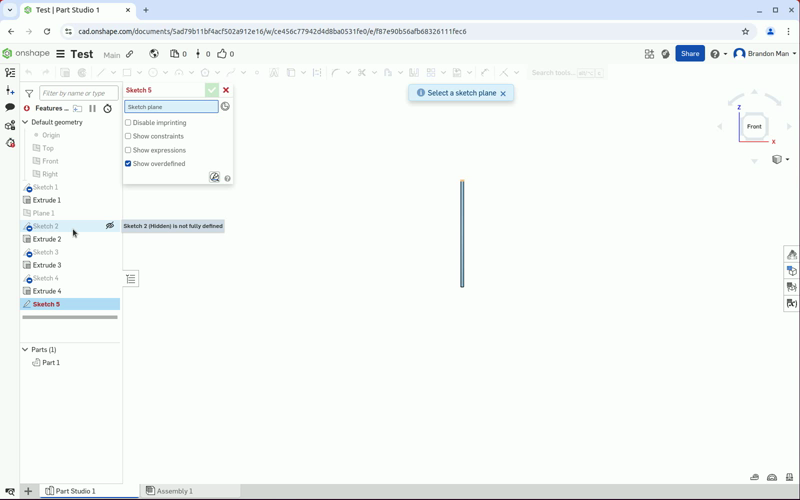
mouse_move(73, 163)
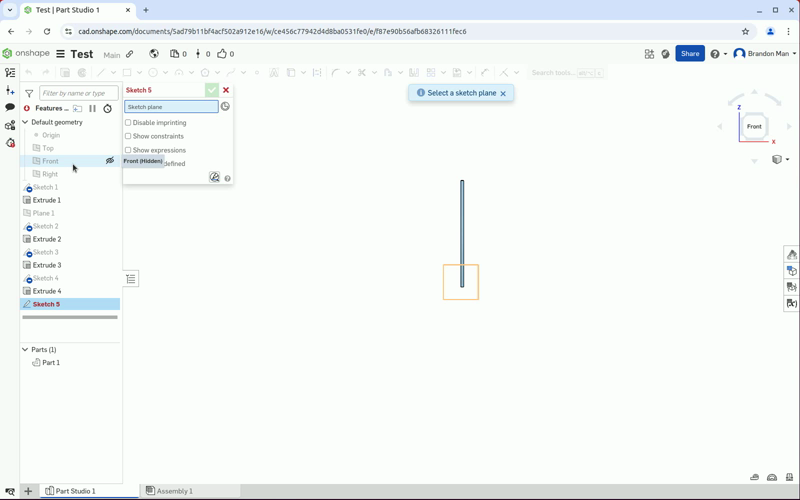
click(73, 163)
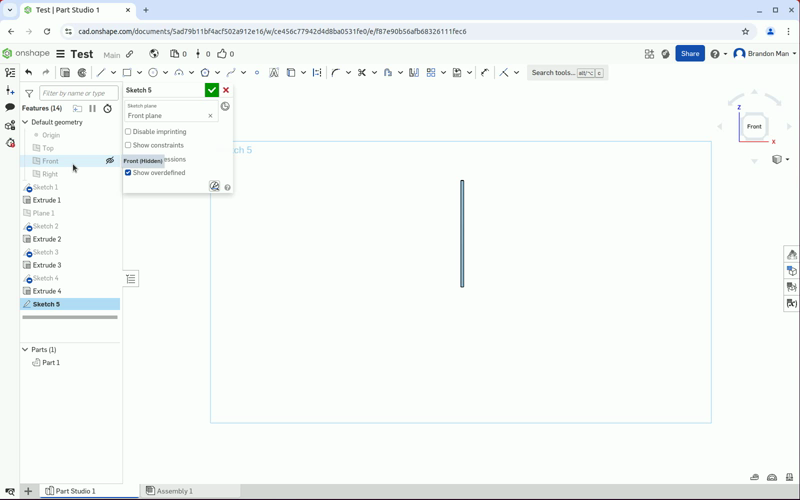
mouse_move(73, 352)
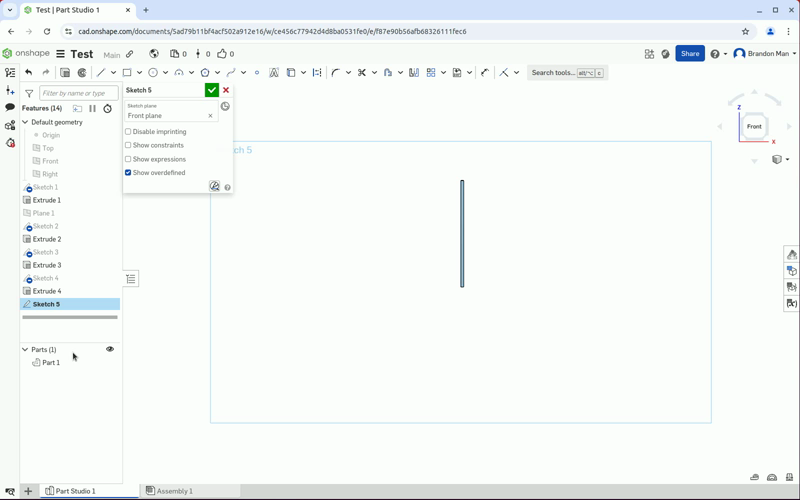
key(y)
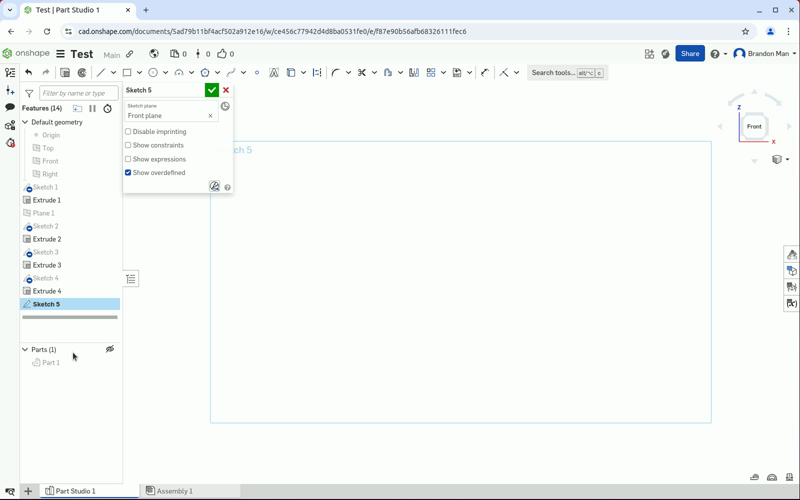
key(l)
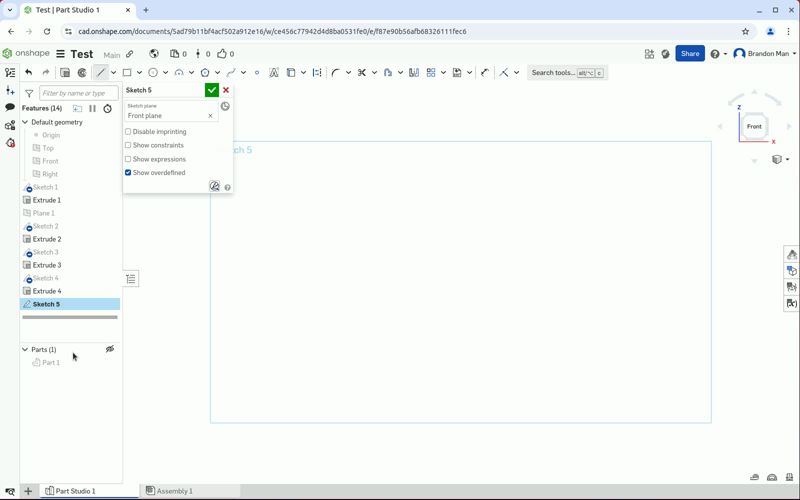
key_down(shift)
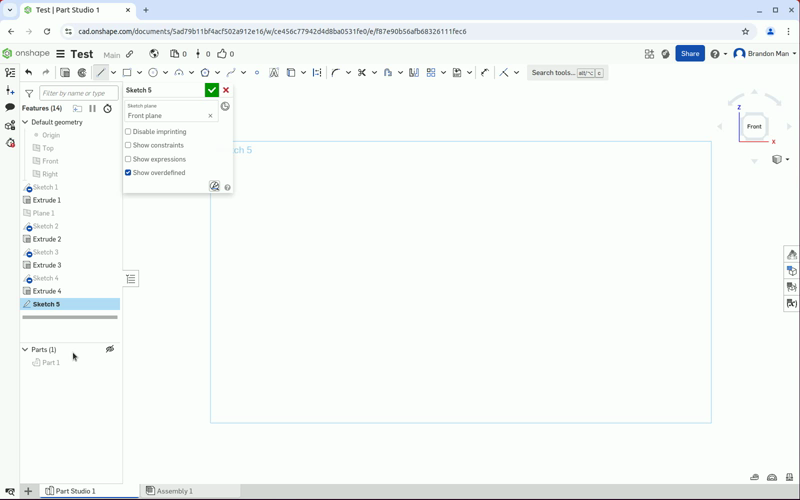
mouse_move(460, 286)
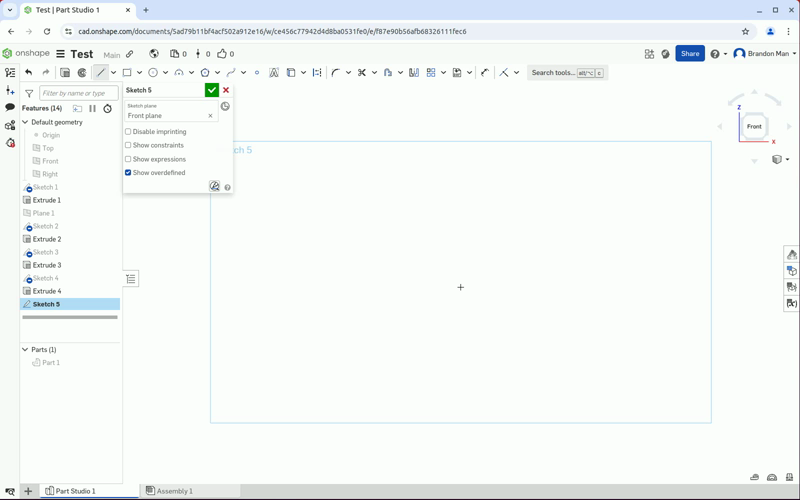
click(460, 286)
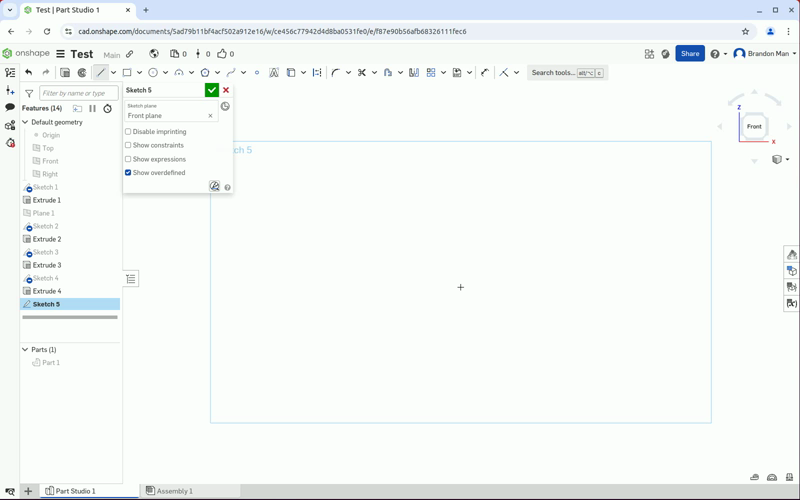
key_up(shift)
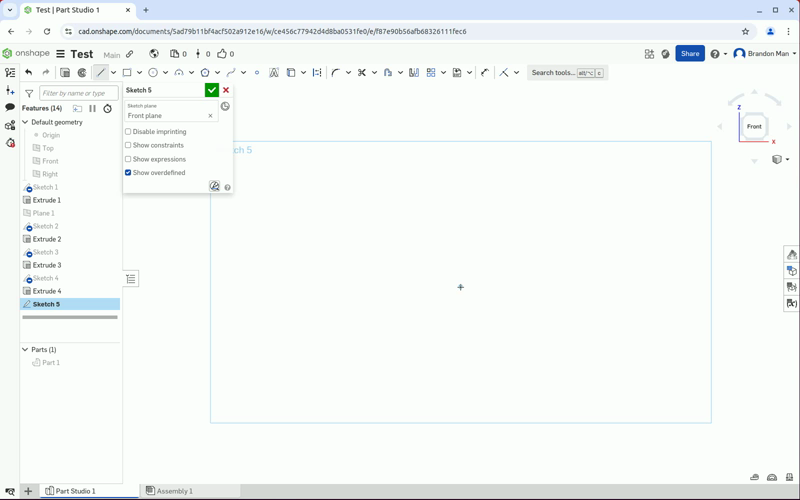
key_down(shift)
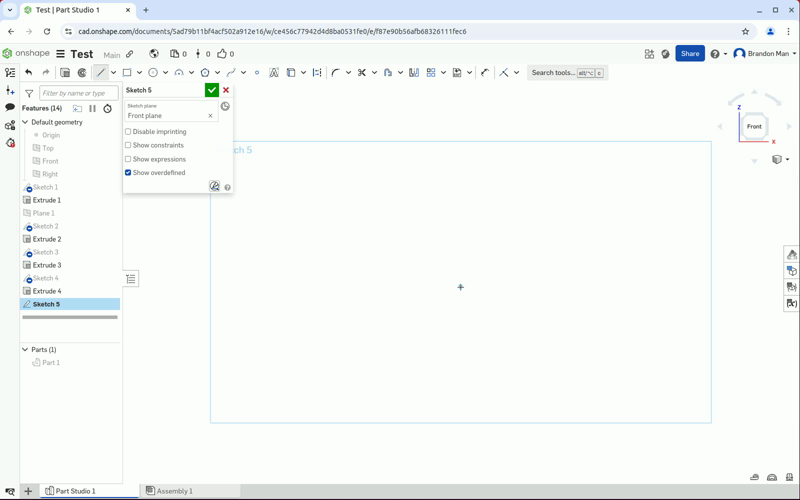
mouse_move(490, 286)
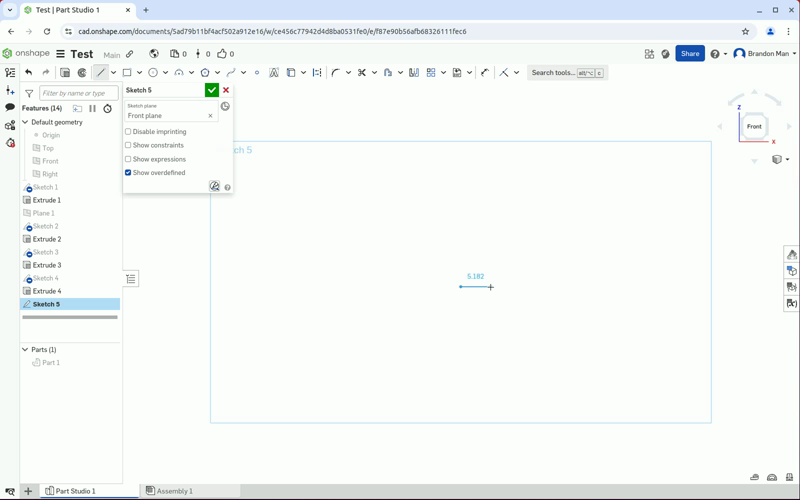
mouse_move(464, 286)
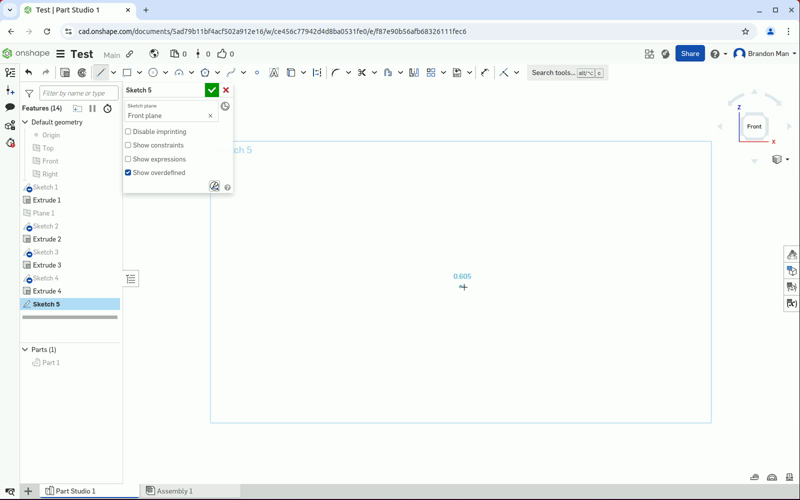
scroll(6)
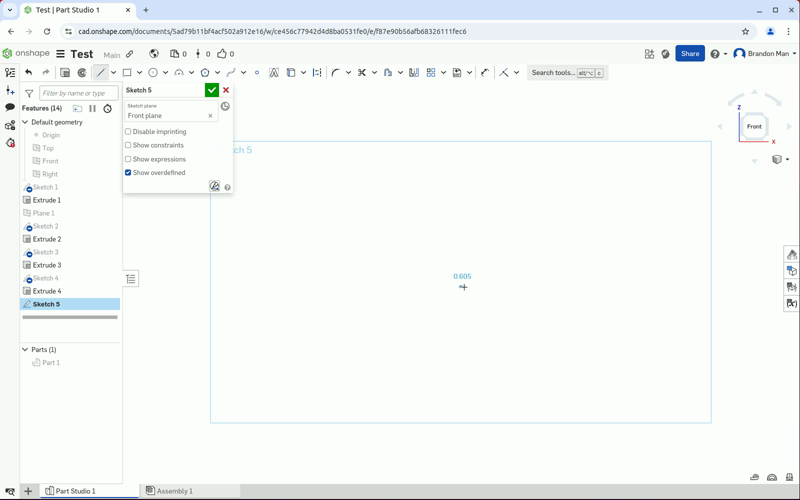
scroll(6)
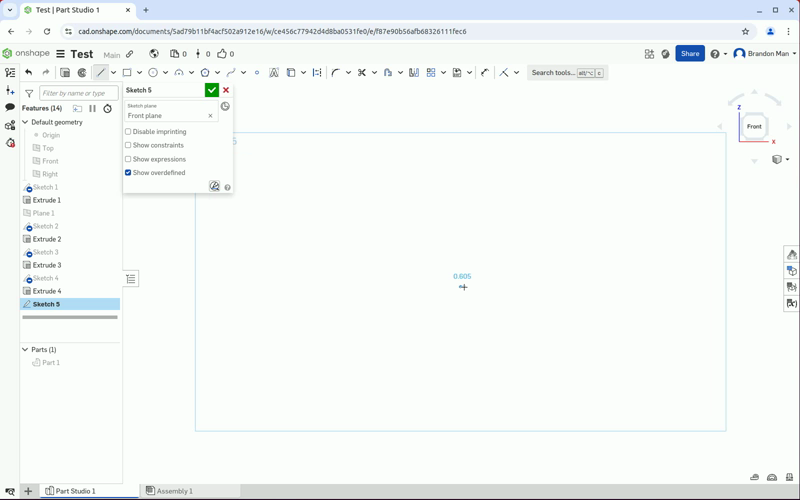
scroll(6)
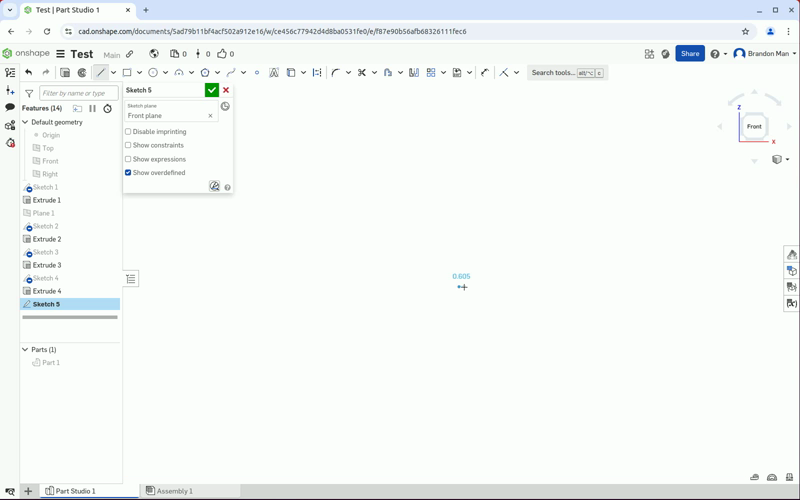
scroll(6)
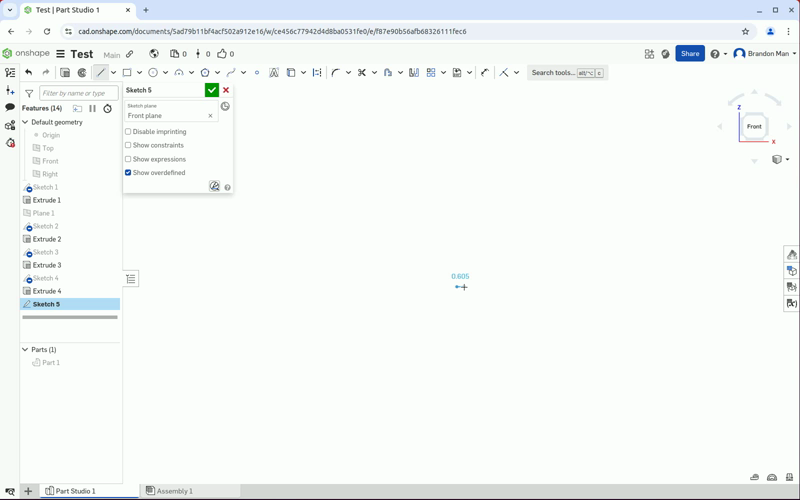
scroll(6)
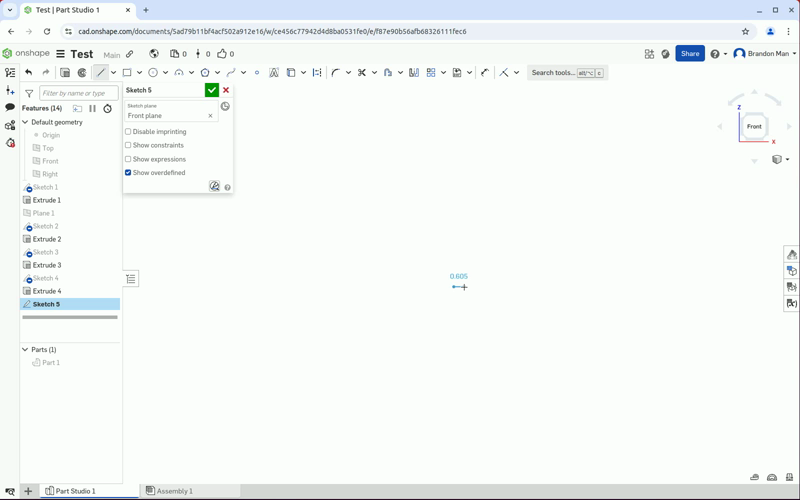
scroll(6)
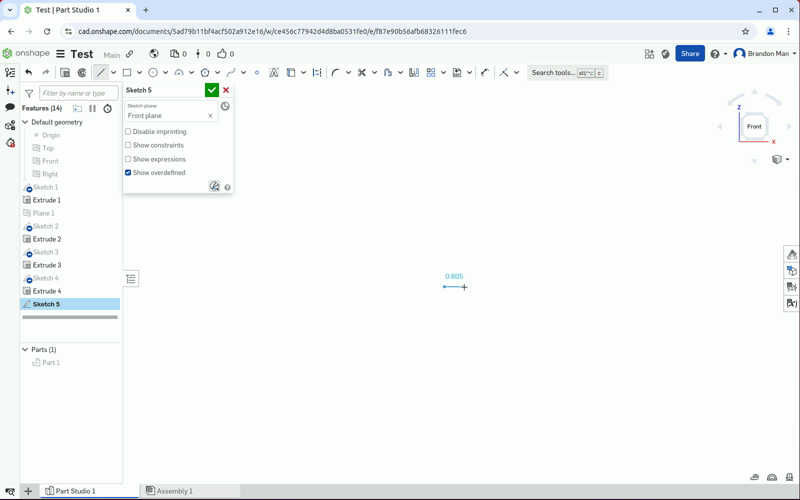
scroll(6)
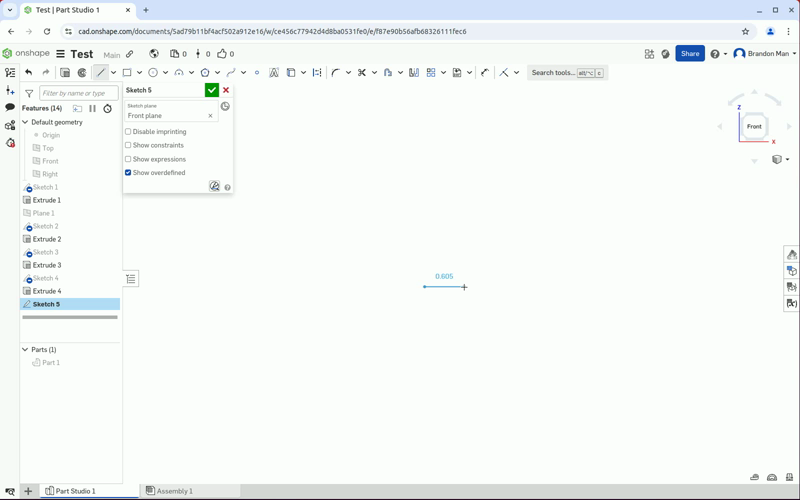
click(464, 286)
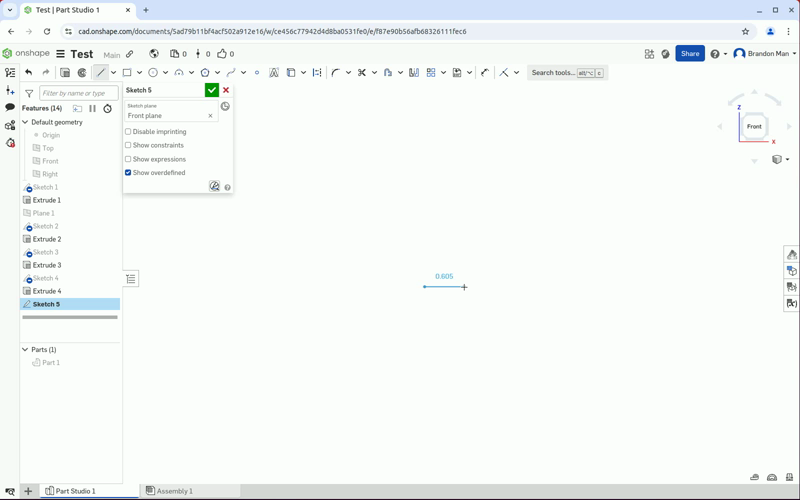
scroll(-6)
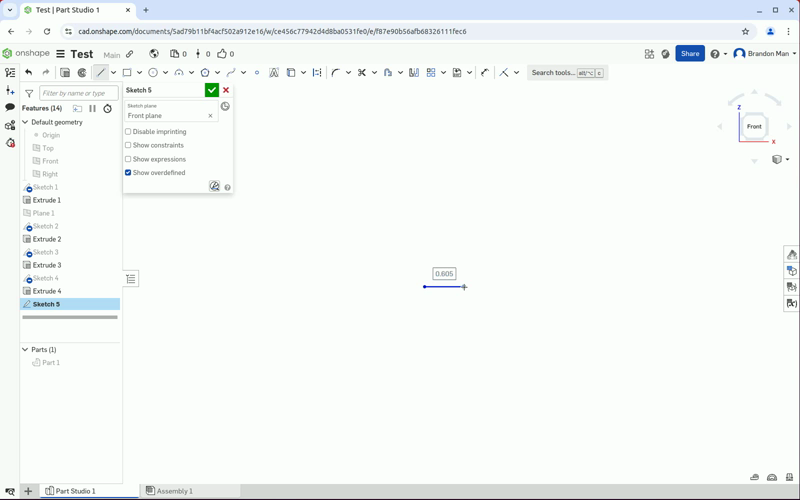
scroll(-6)
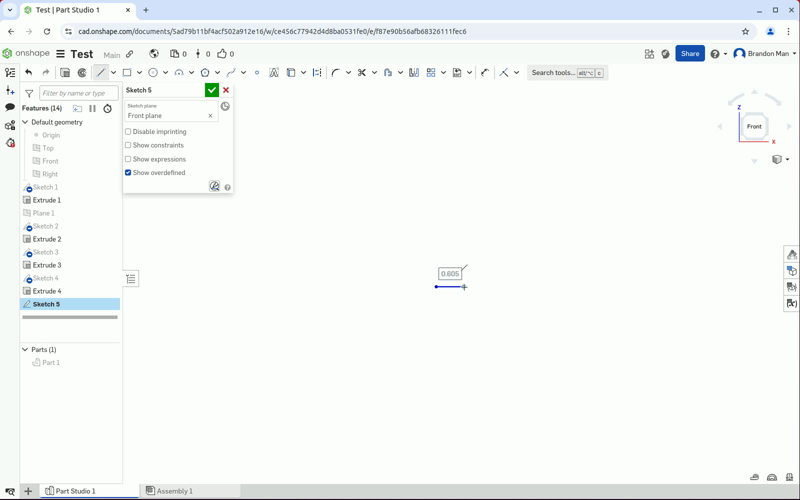
scroll(-6)
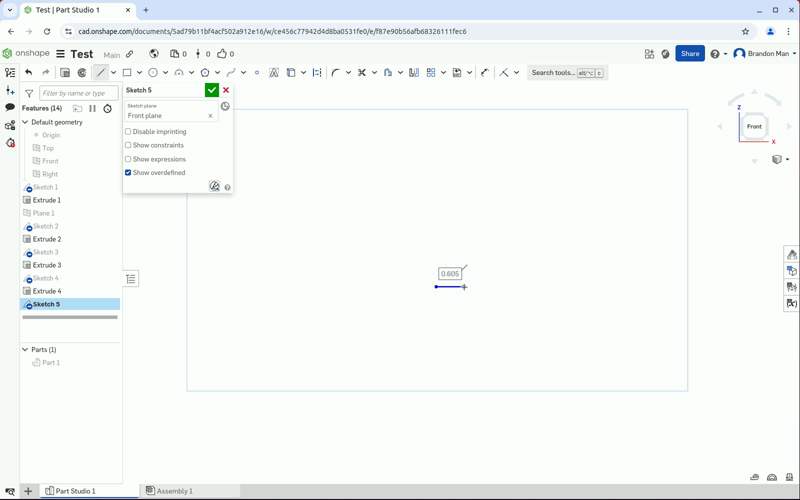
scroll(-6)
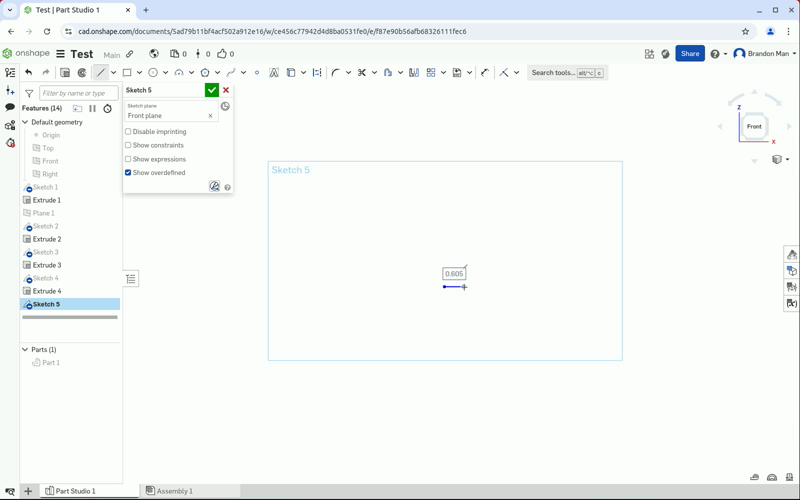
scroll(-6)
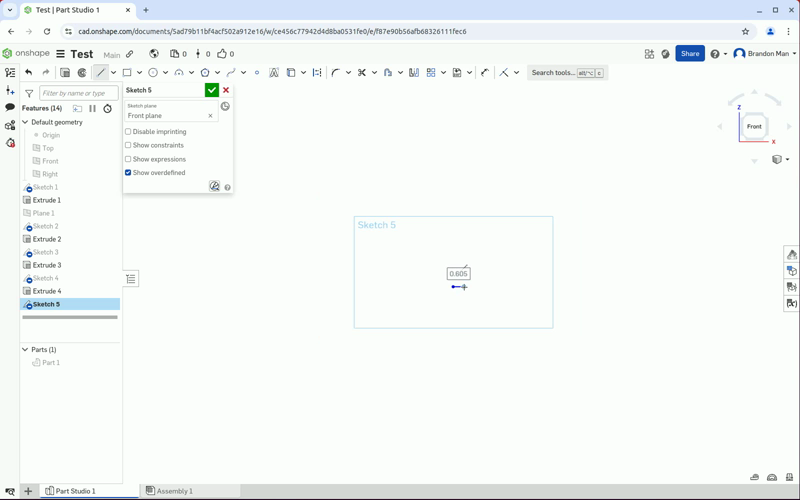
scroll(-6)
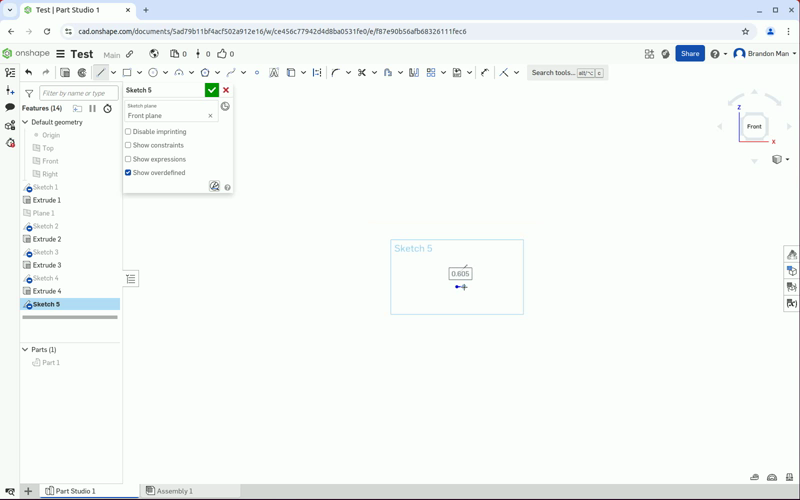
scroll(-6)
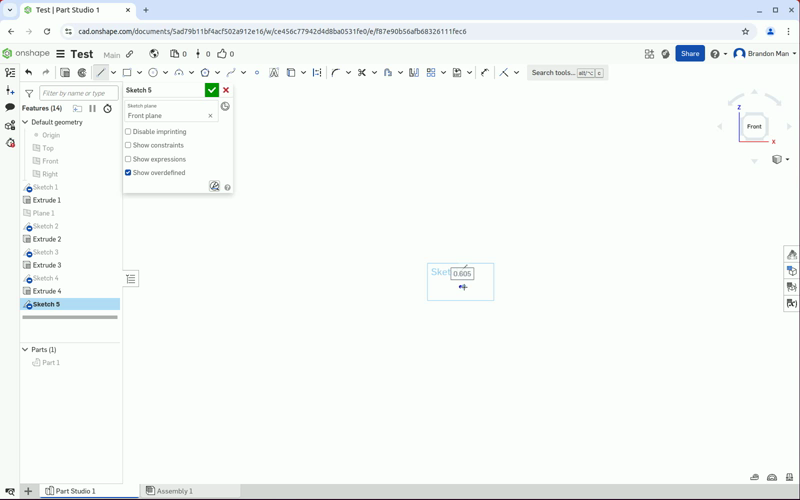
key_up(shift)
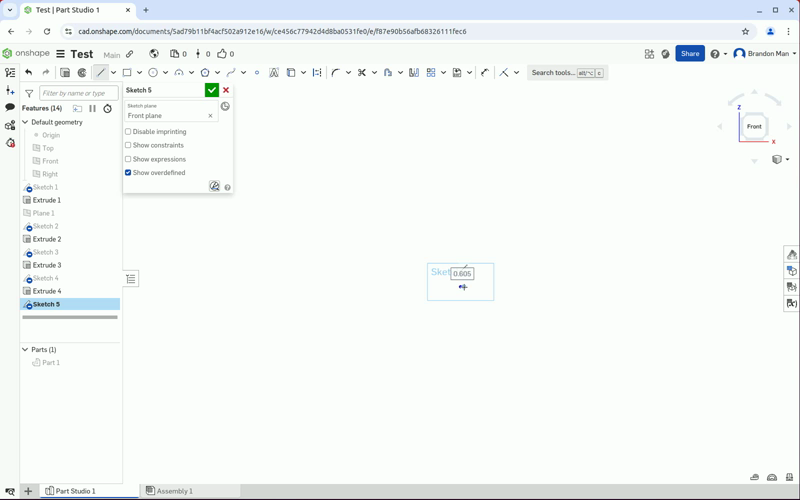
key_down(shift)
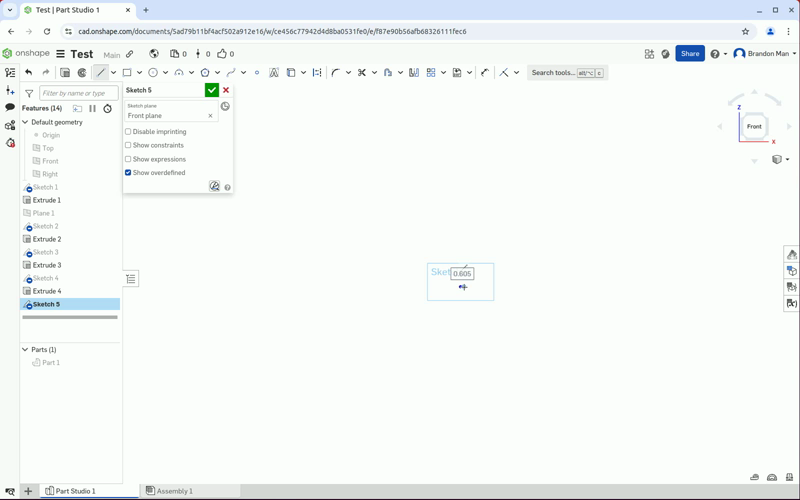
mouse_move(494, 286)
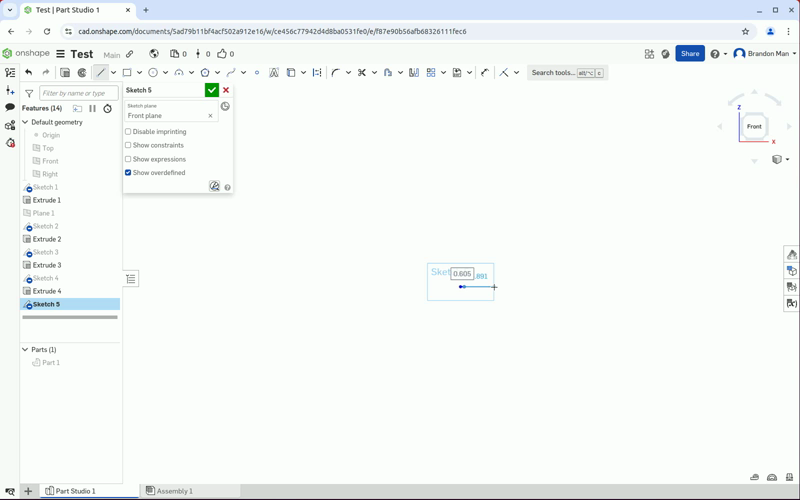
mouse_move(464, 283)
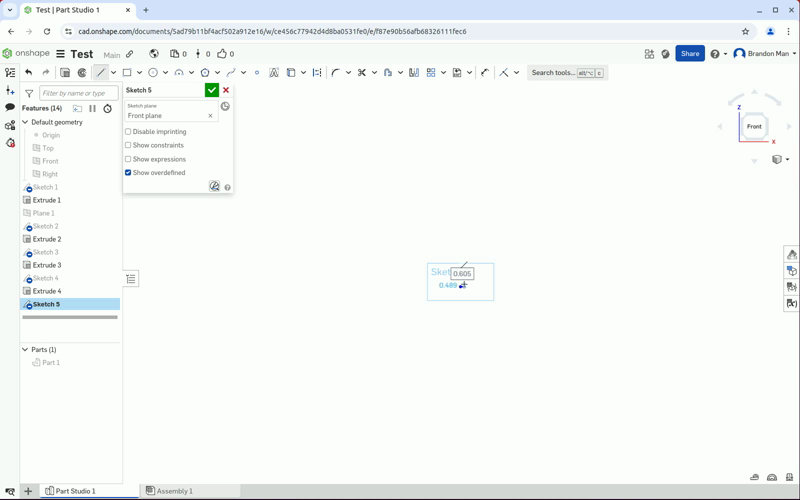
scroll(6)
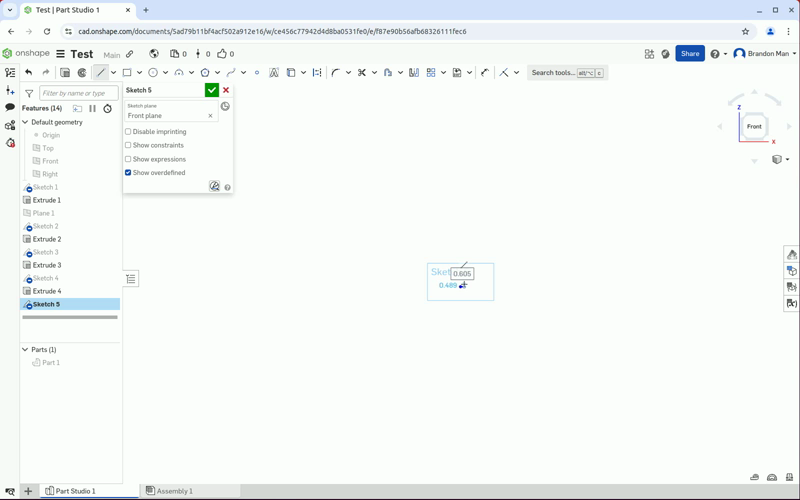
scroll(6)
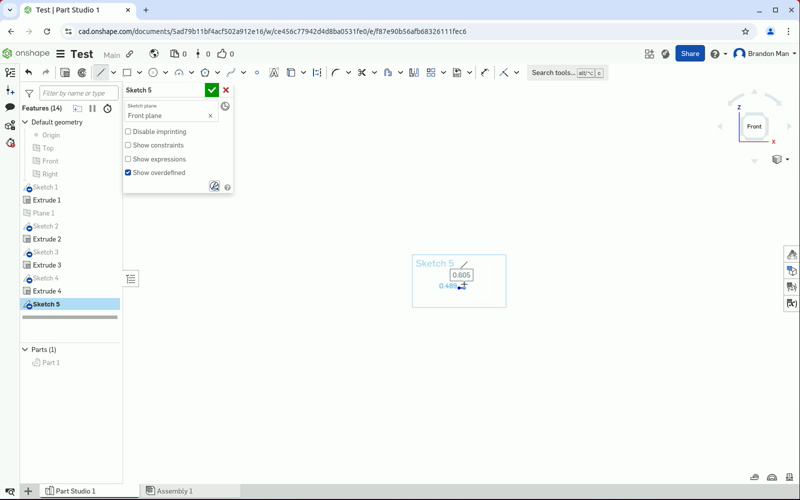
scroll(6)
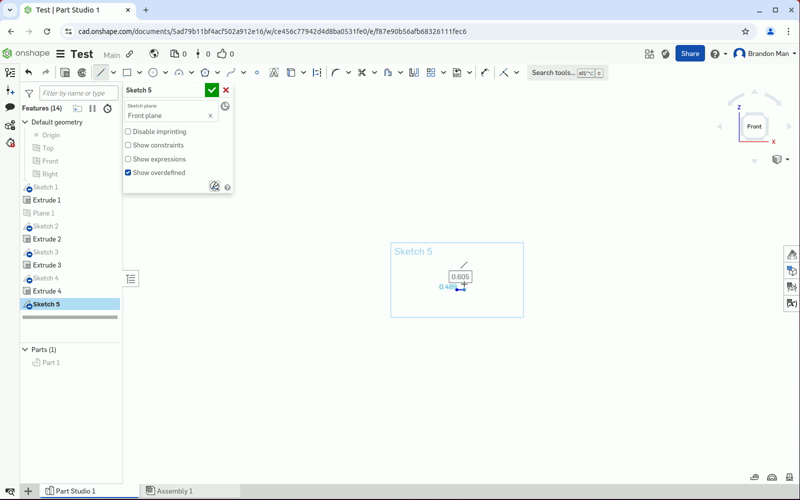
scroll(6)
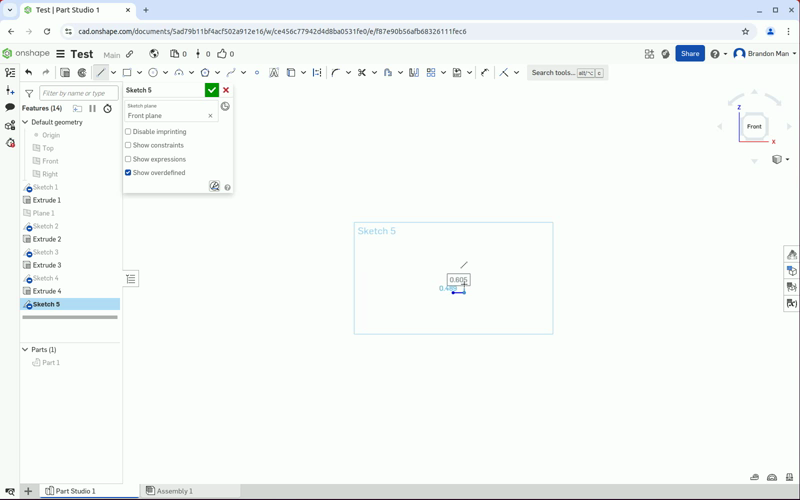
scroll(6)
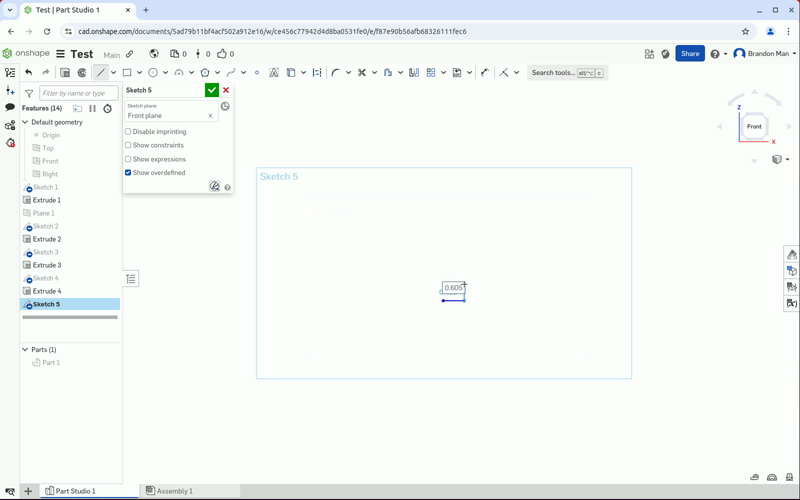
scroll(6)
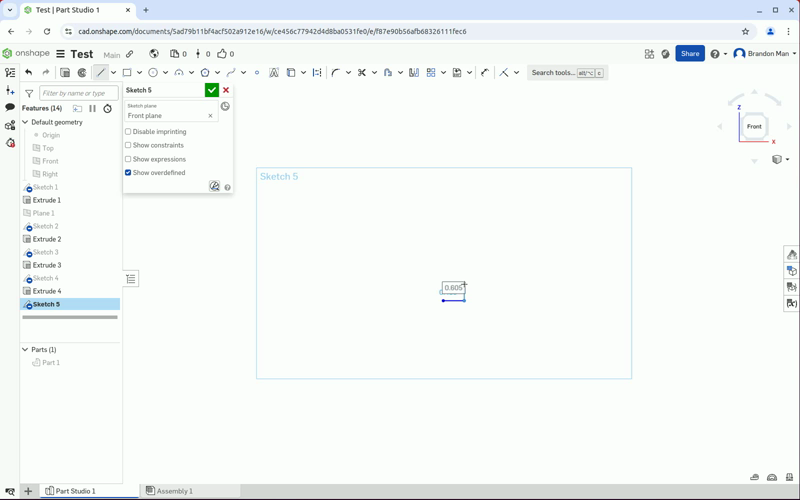
scroll(6)
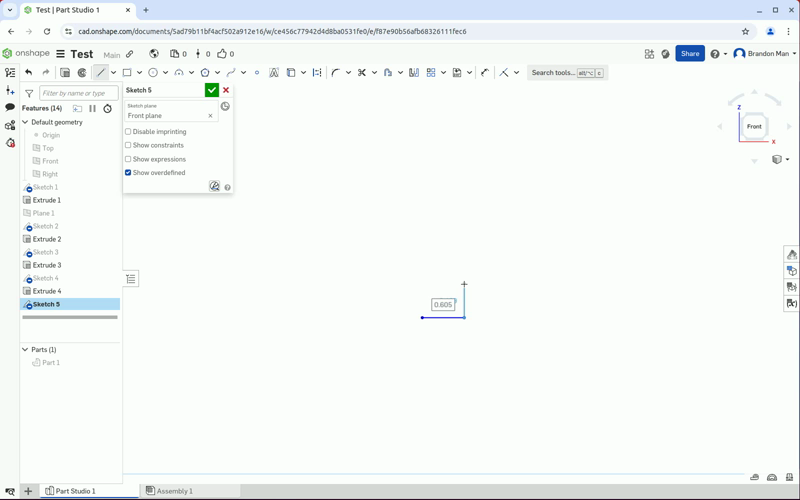
click(464, 283)
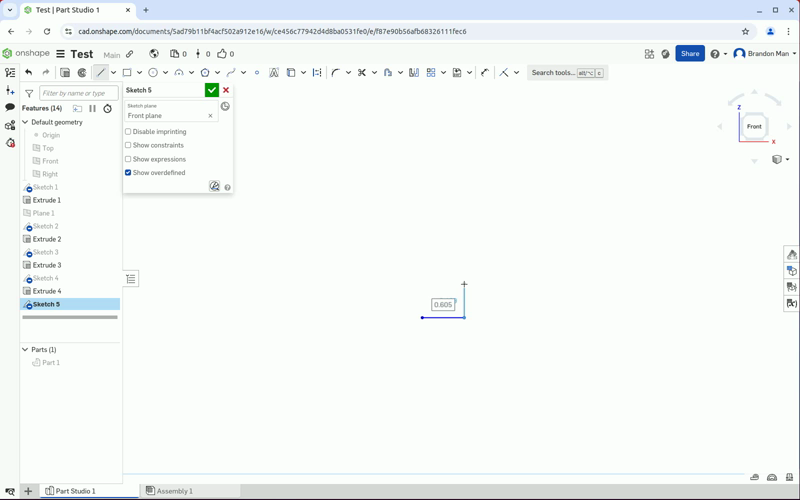
scroll(-6)
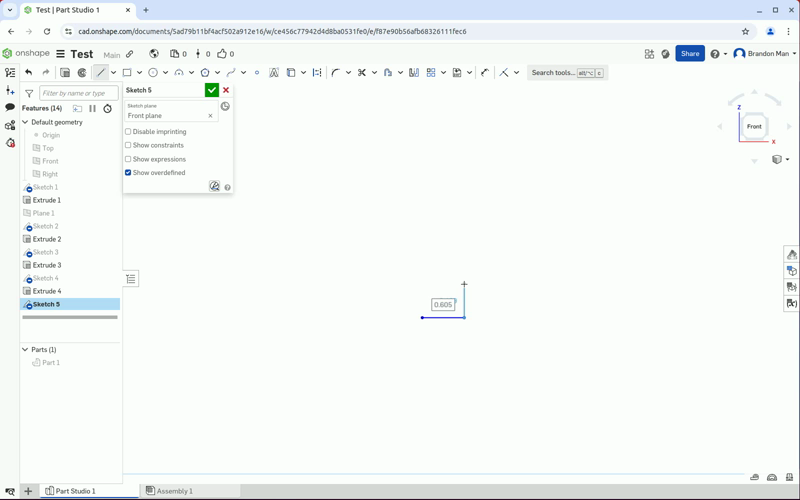
scroll(-6)
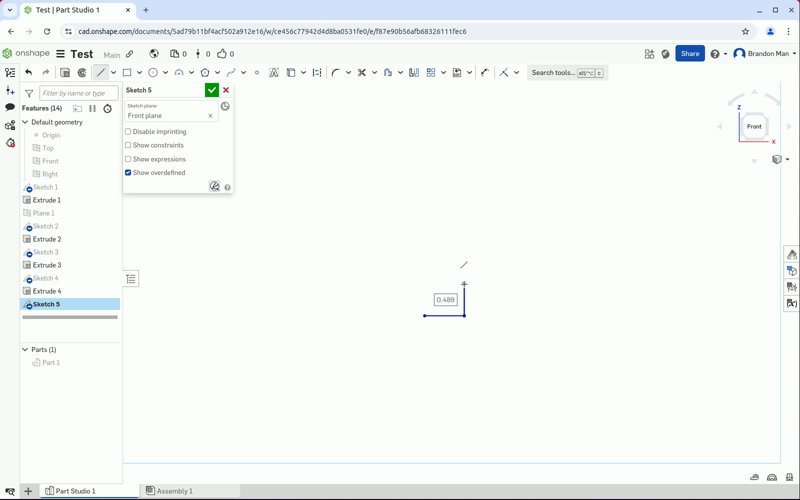
scroll(-6)
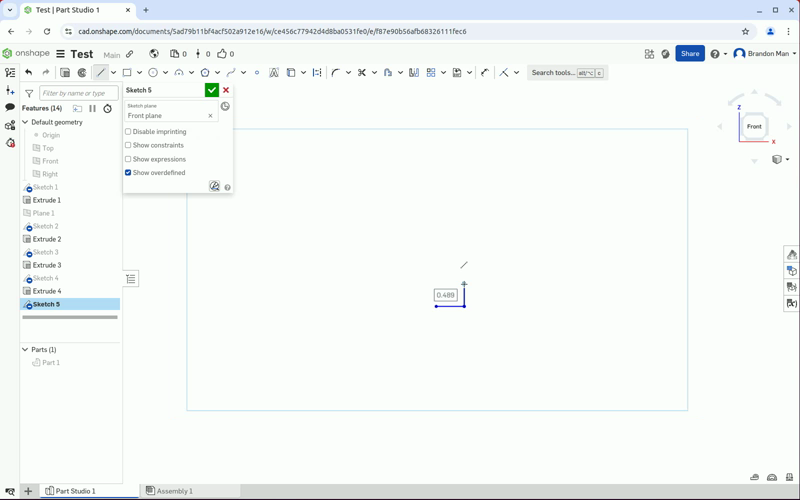
scroll(-6)
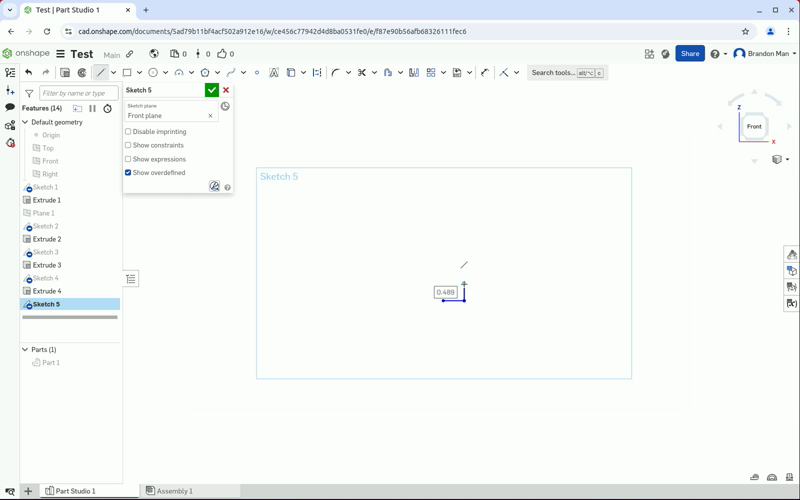
scroll(-6)
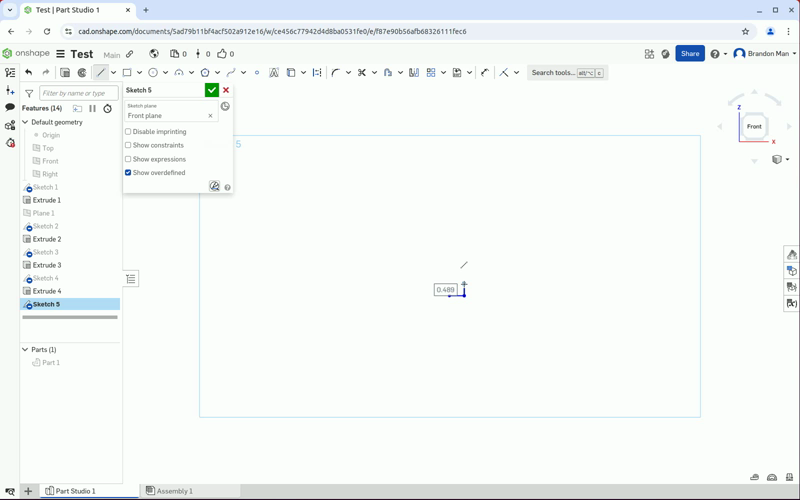
scroll(-6)
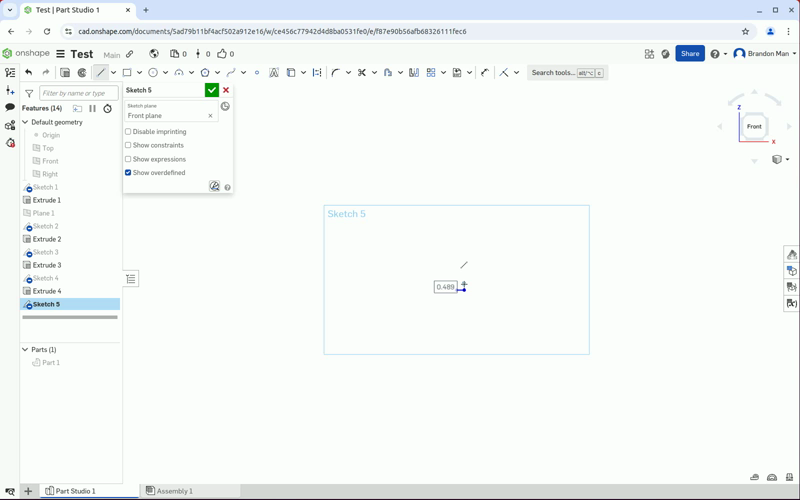
scroll(-6)
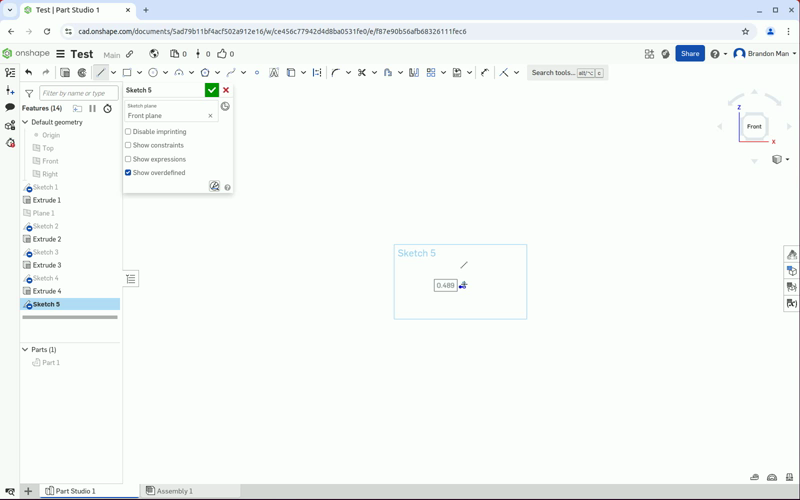
key_up(shift)
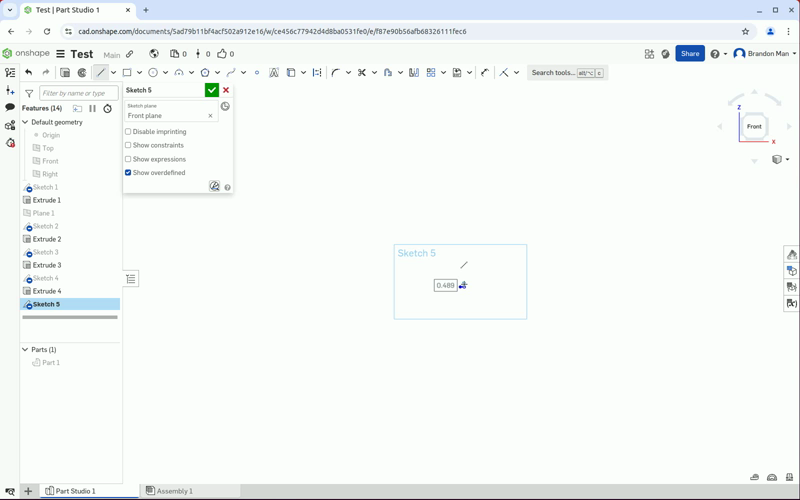
mouse_move(494, 283)
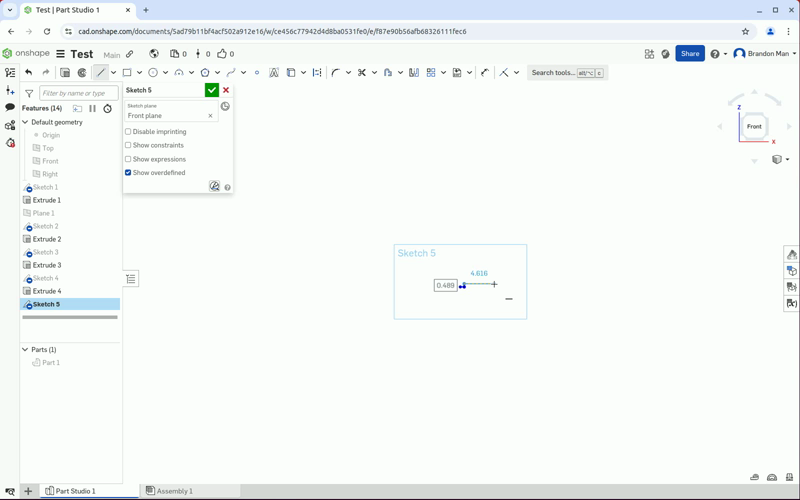
key_down(shift)
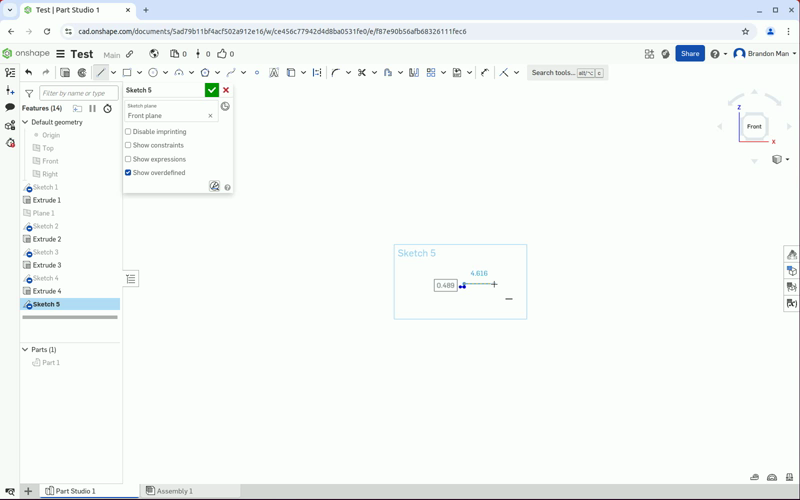
mouse_move(460, 286)
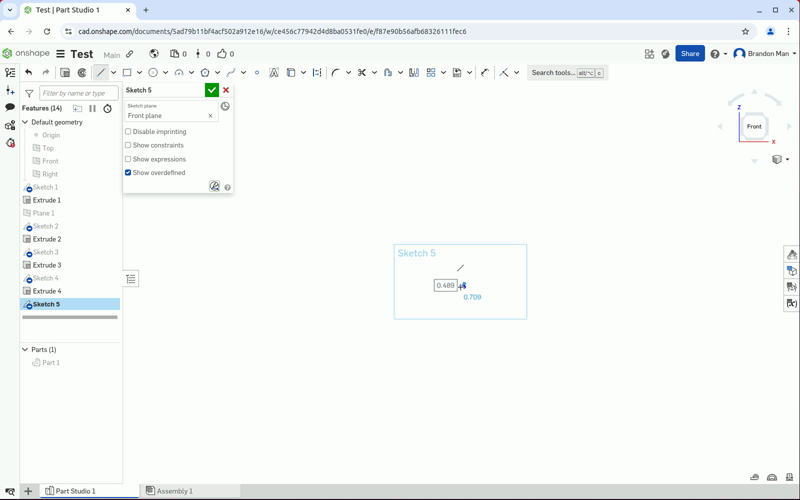
scroll(6)
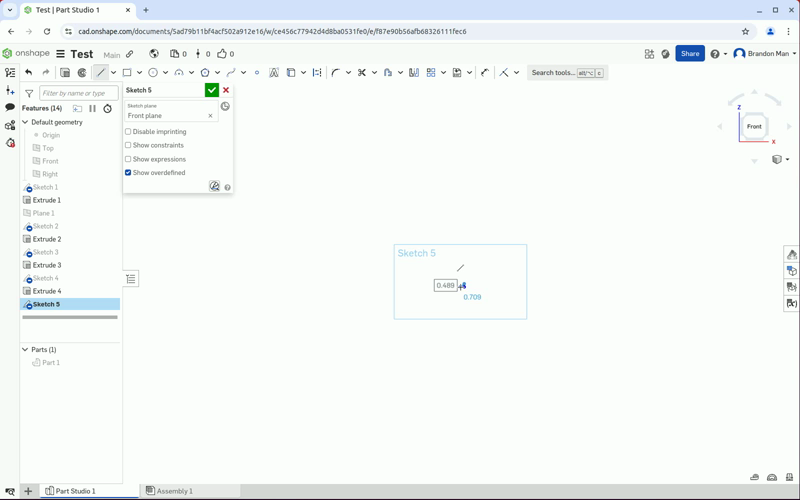
scroll(6)
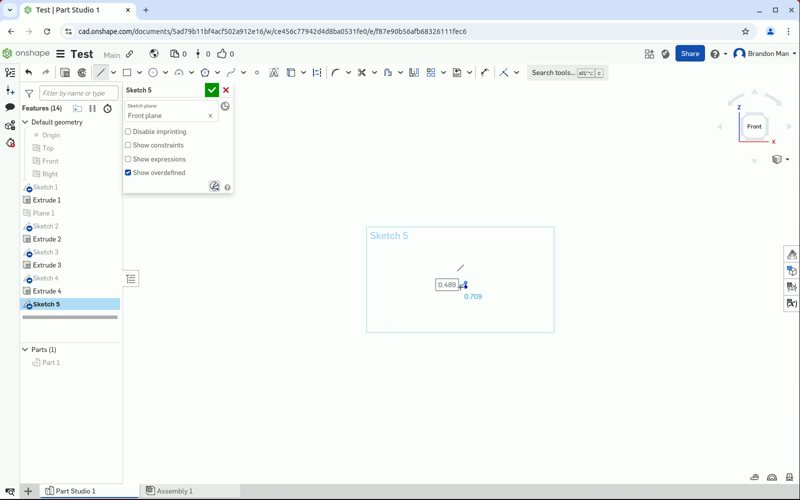
scroll(6)
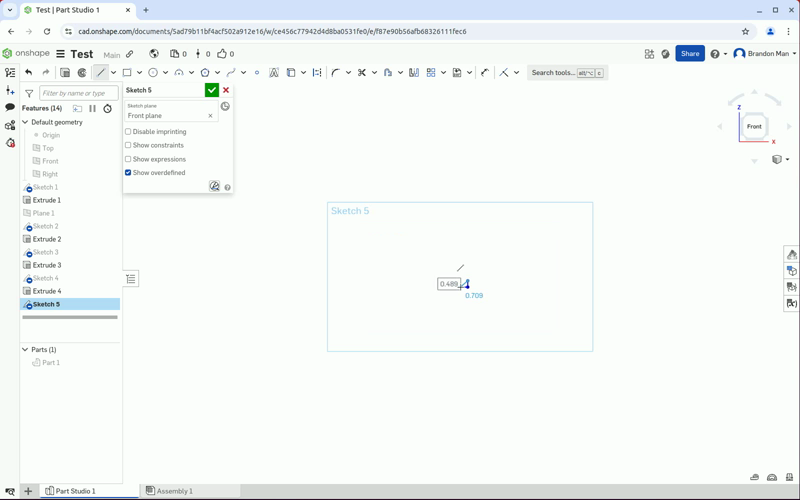
scroll(6)
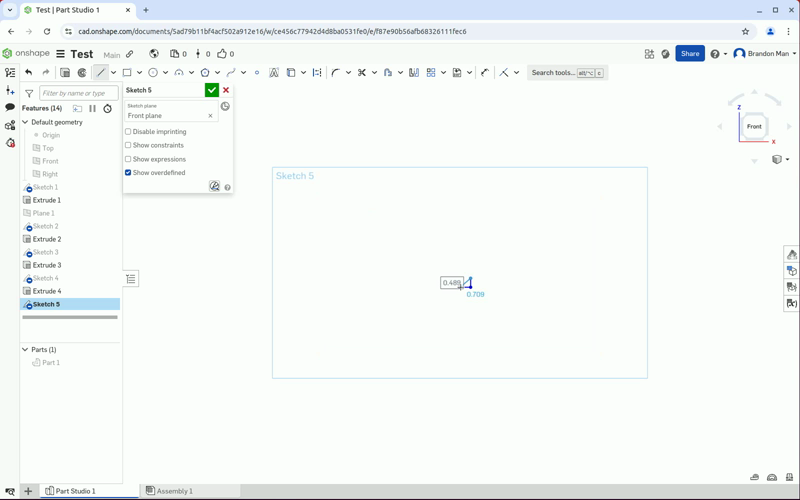
scroll(6)
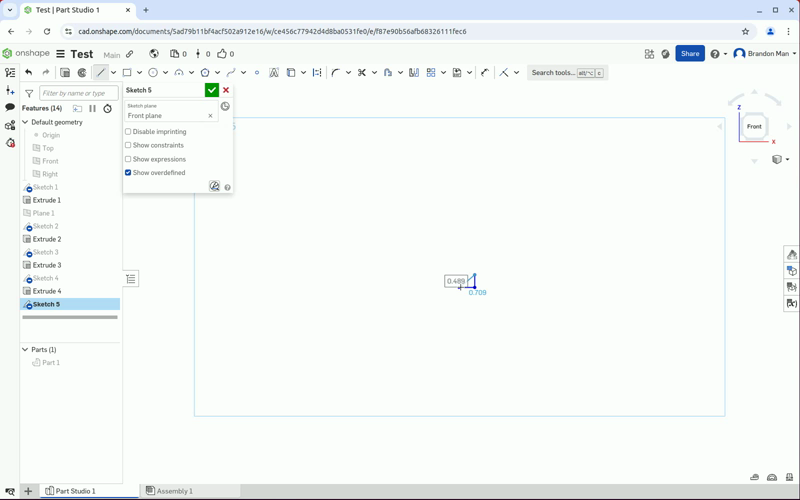
scroll(6)
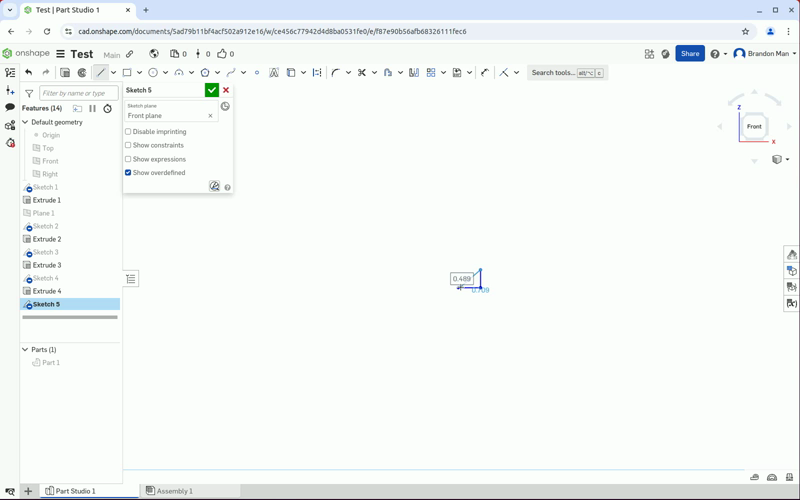
scroll(6)
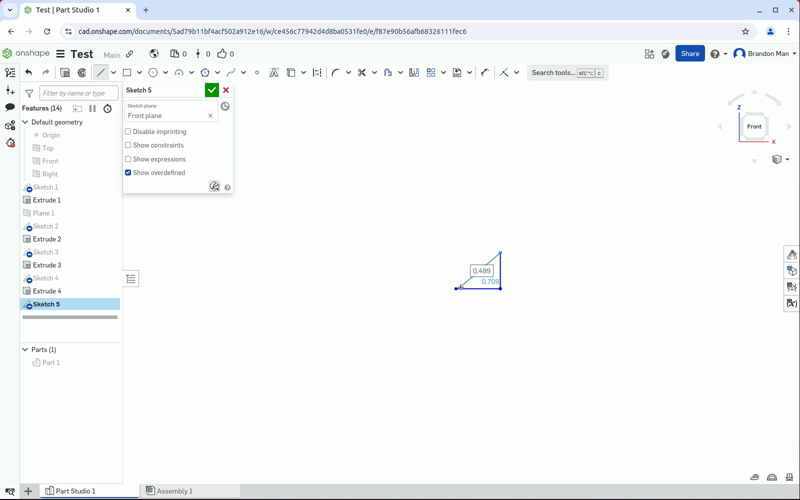
key_up(shift)
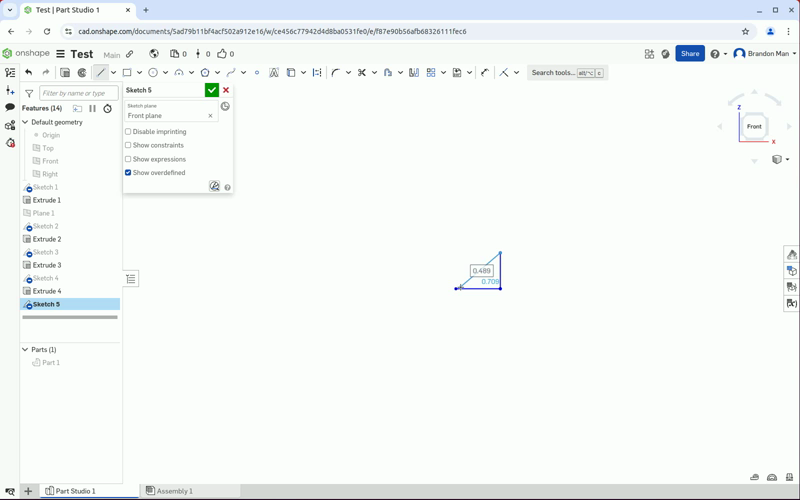
click(460, 286)
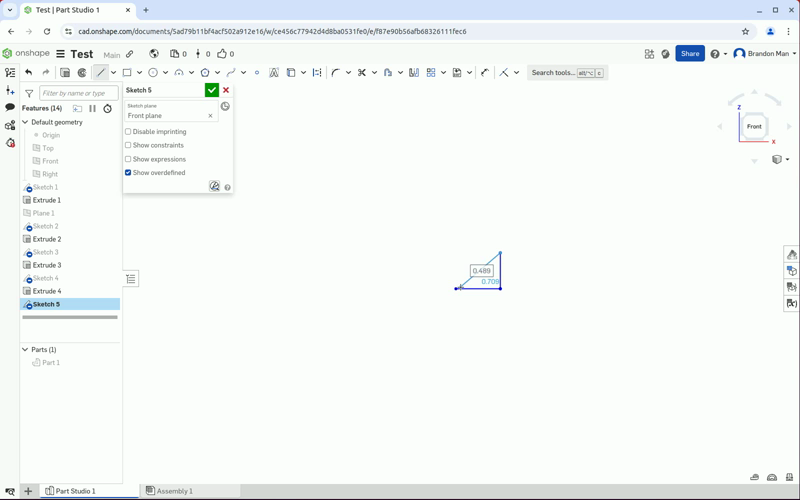
scroll(-6)
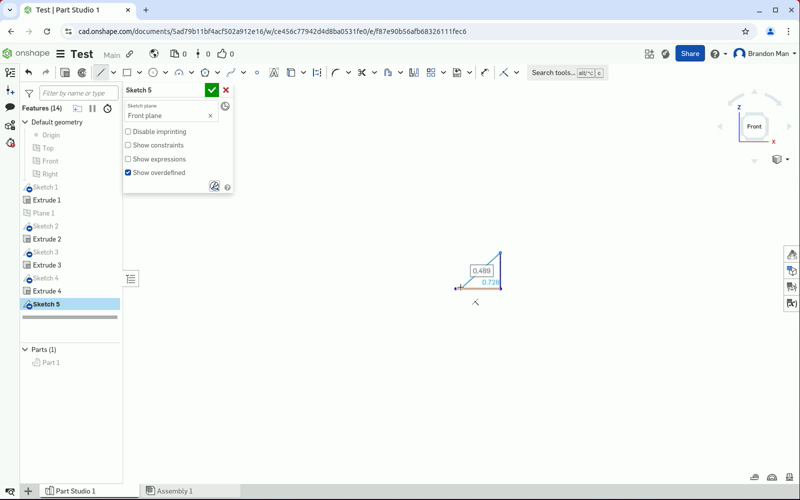
scroll(-6)
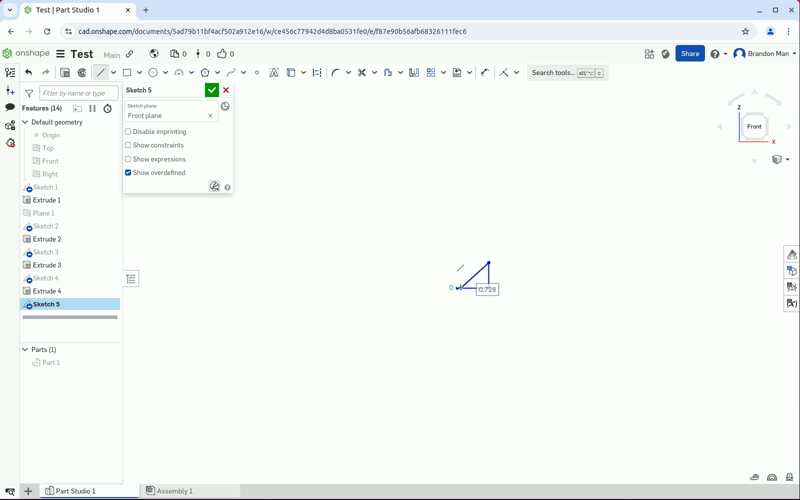
scroll(-6)
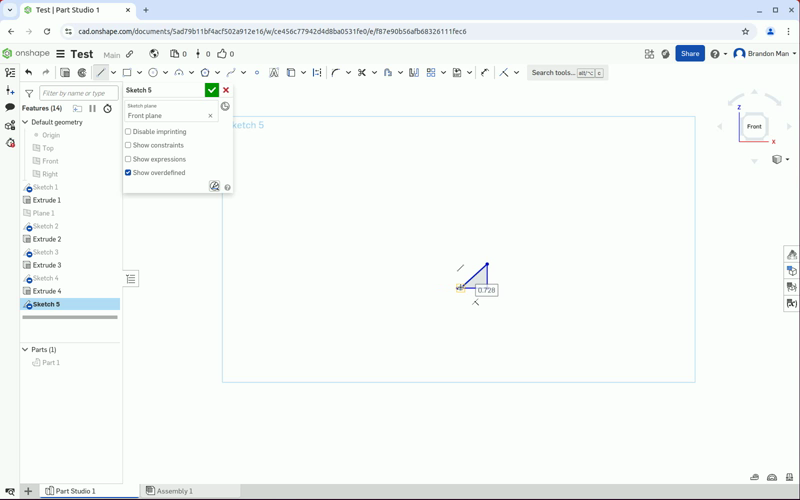
scroll(-6)
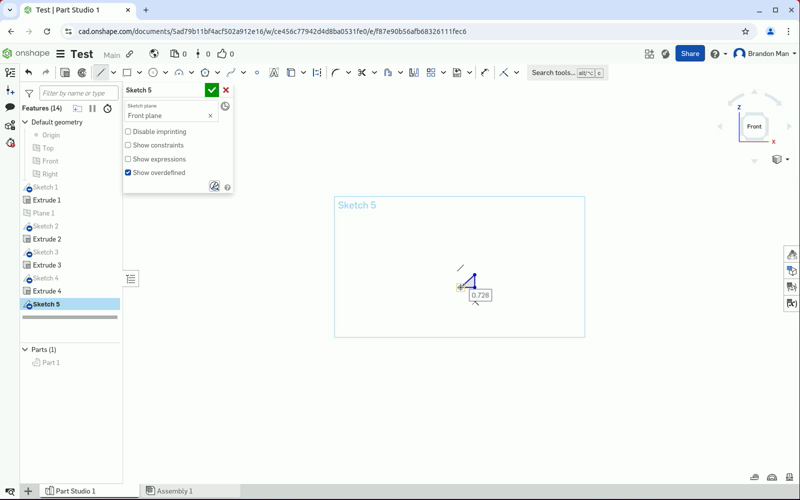
scroll(-6)
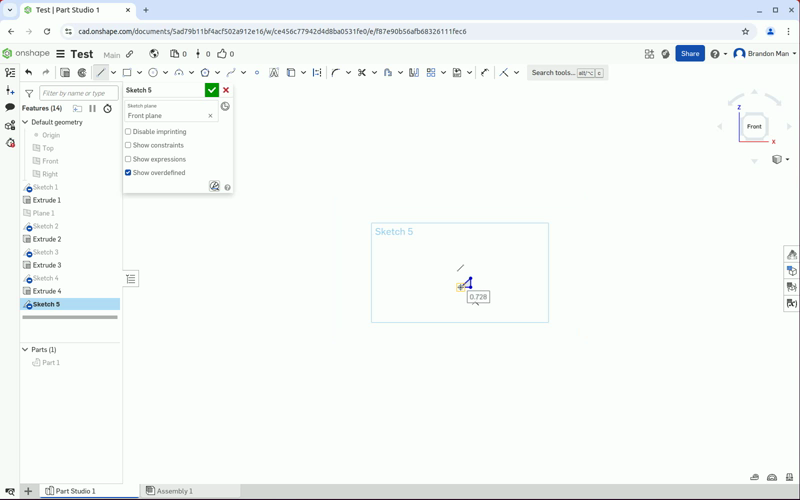
scroll(-6)
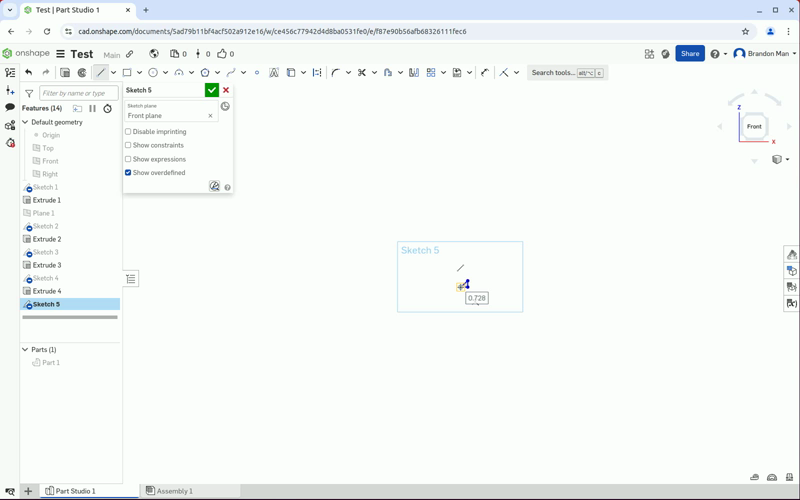
scroll(-6)
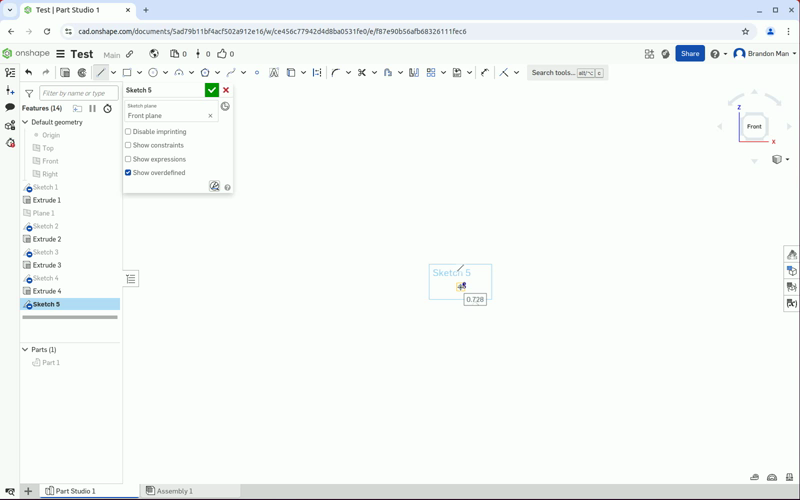
key(esc)
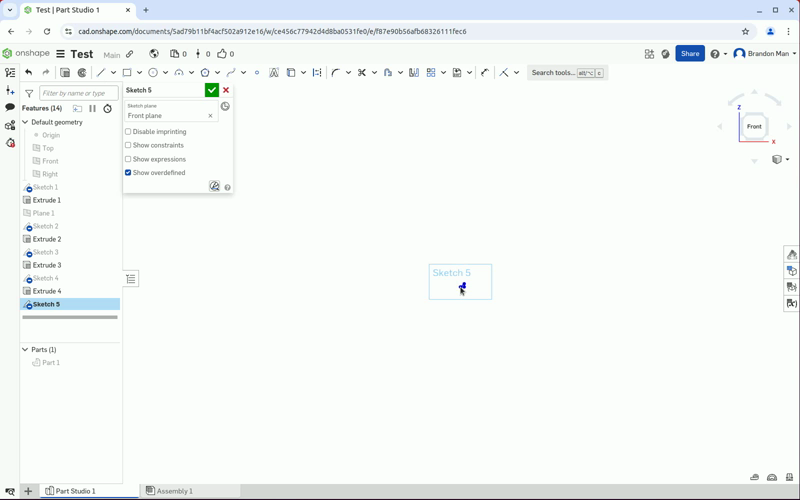
mouse_move(461, 286)
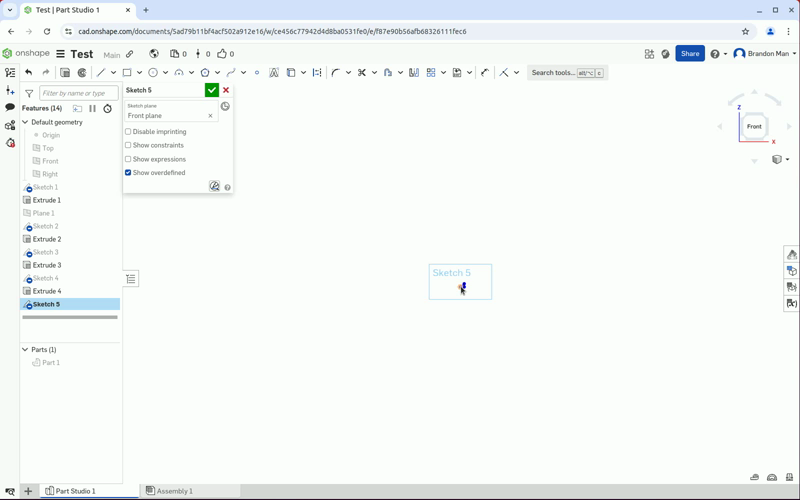
scroll(6)
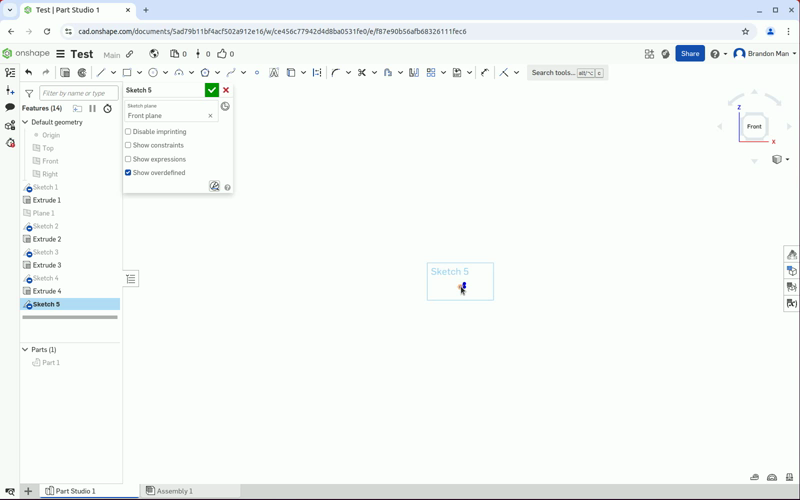
scroll(6)
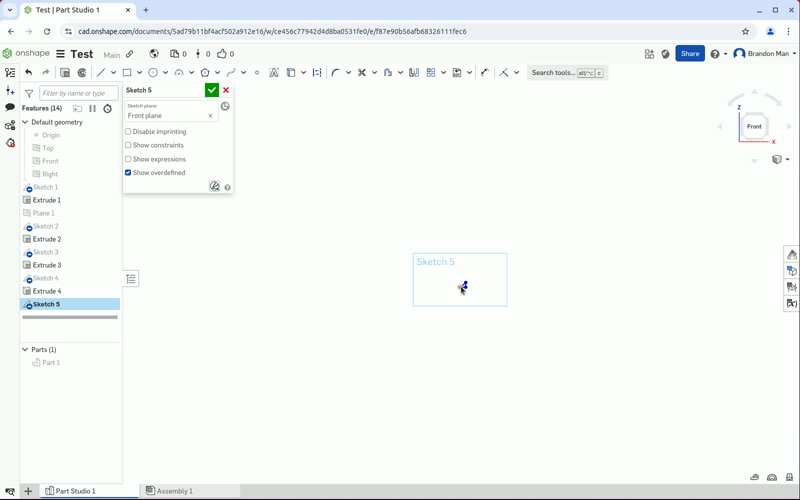
scroll(6)
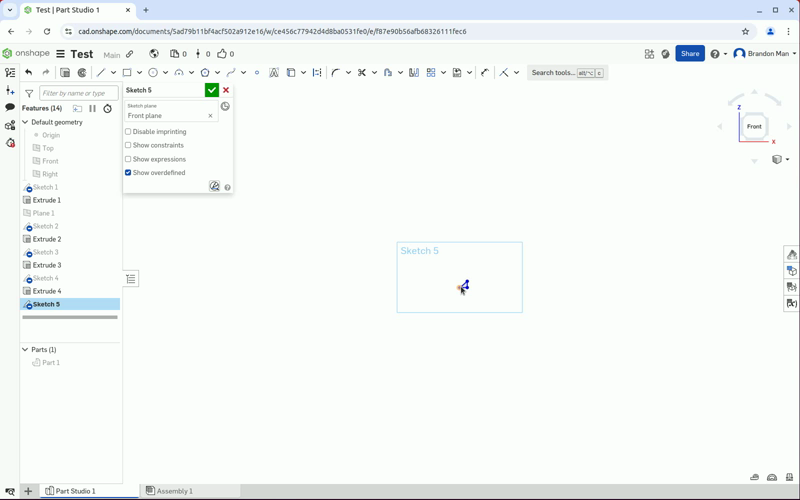
scroll(6)
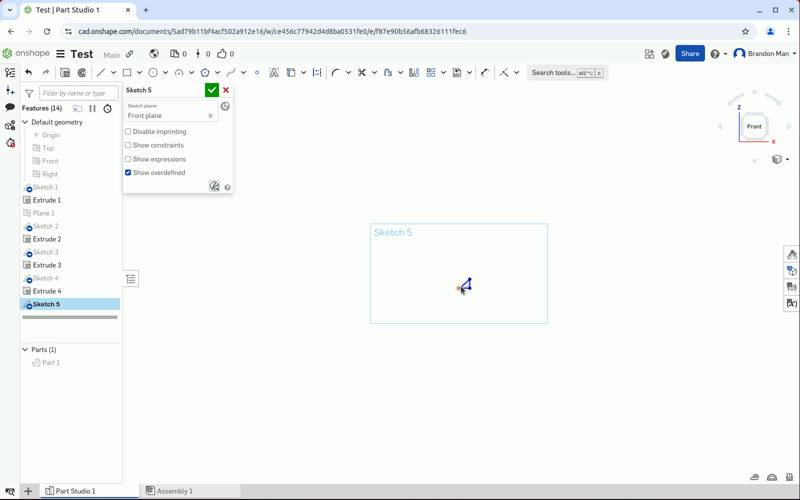
scroll(6)
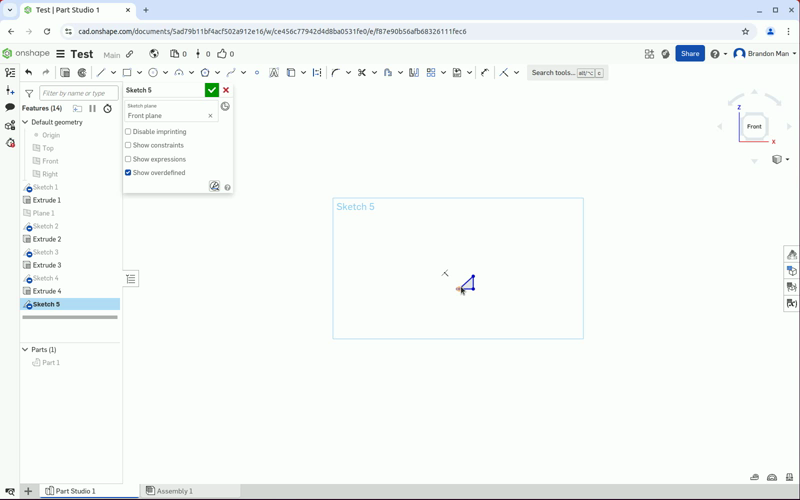
scroll(6)
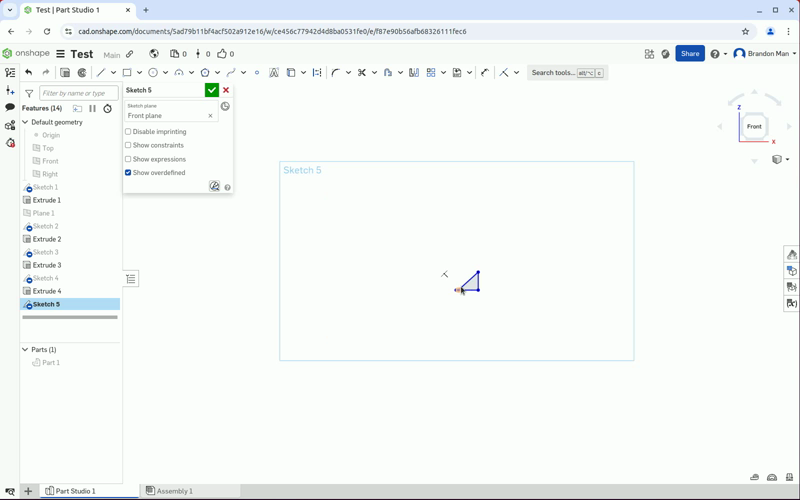
scroll(6)
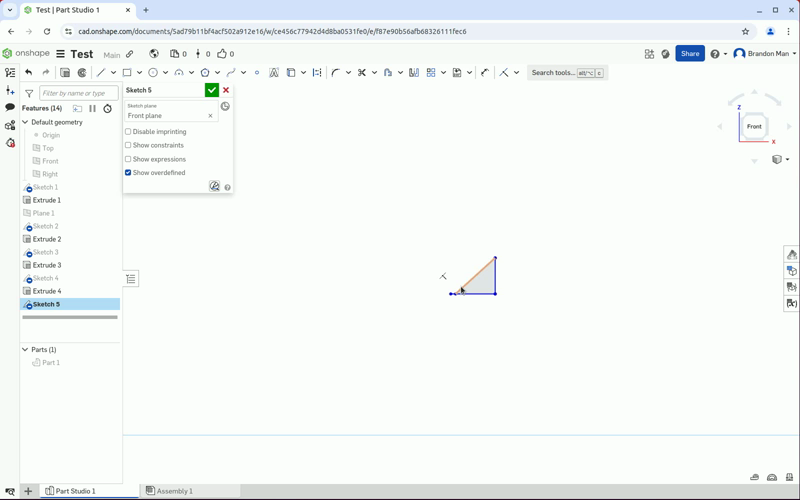
click(461, 286)
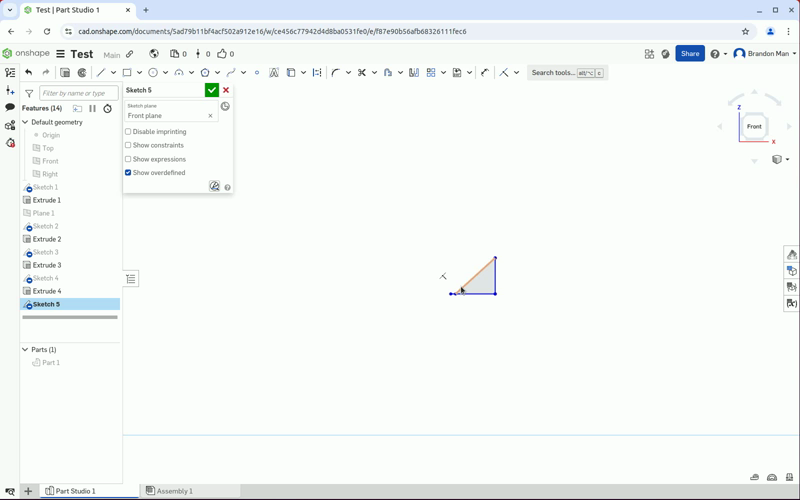
scroll(-6)
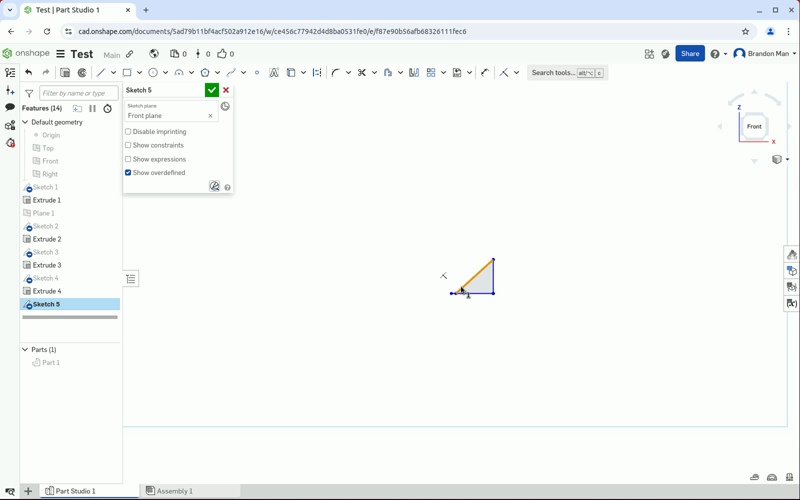
scroll(-6)
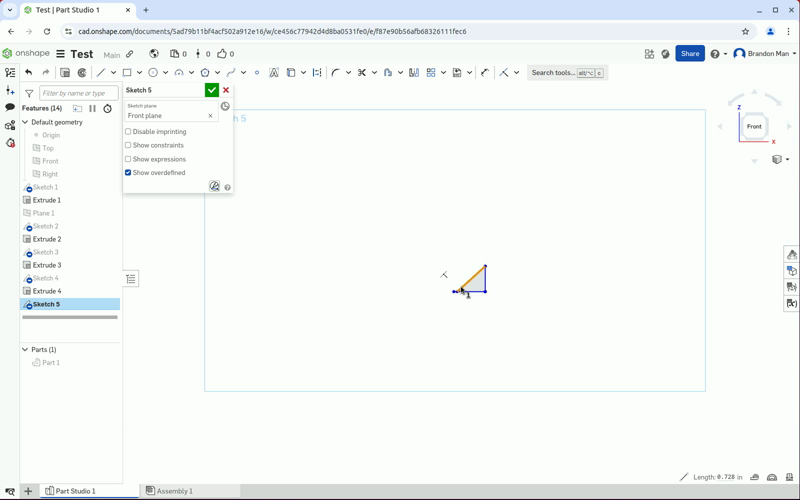
scroll(-6)
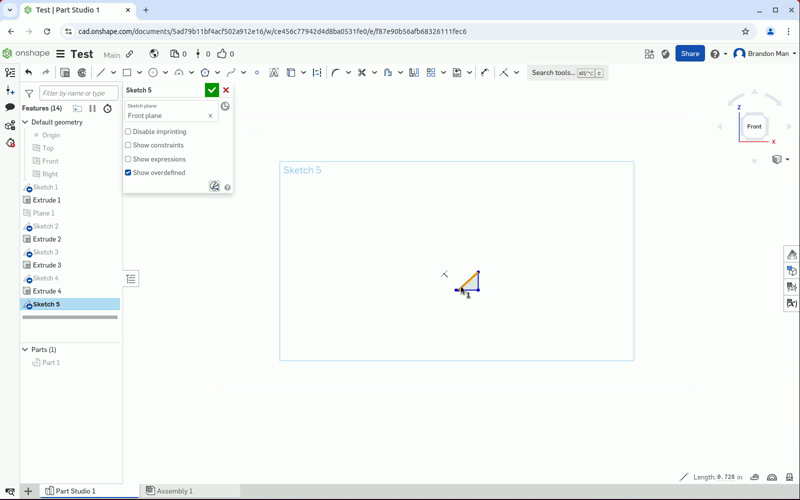
scroll(-6)
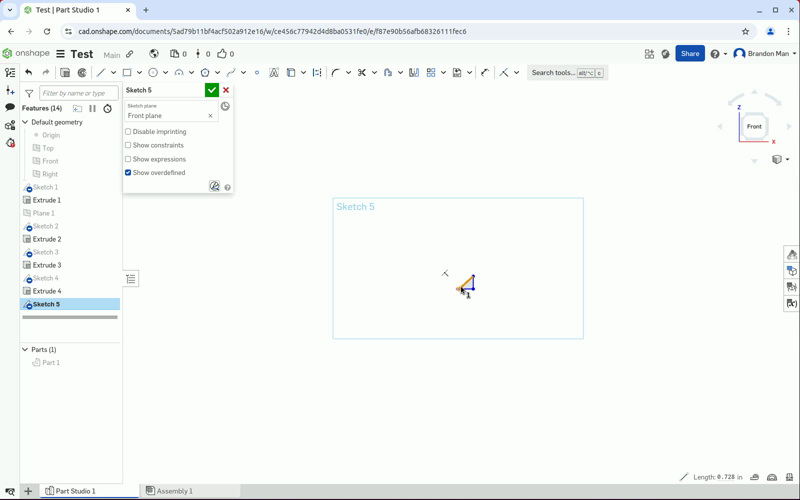
scroll(-6)
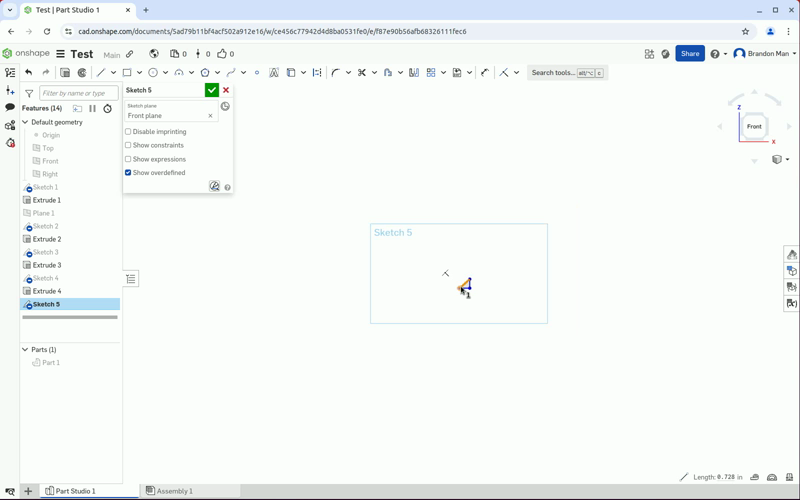
scroll(-6)
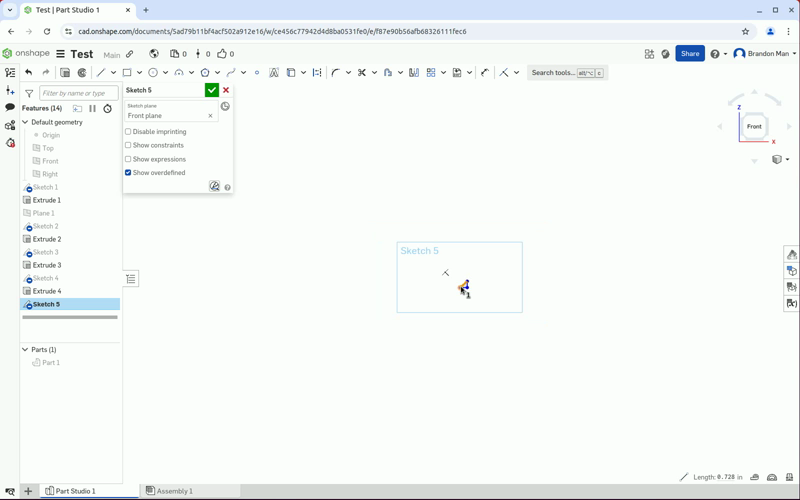
scroll(-6)
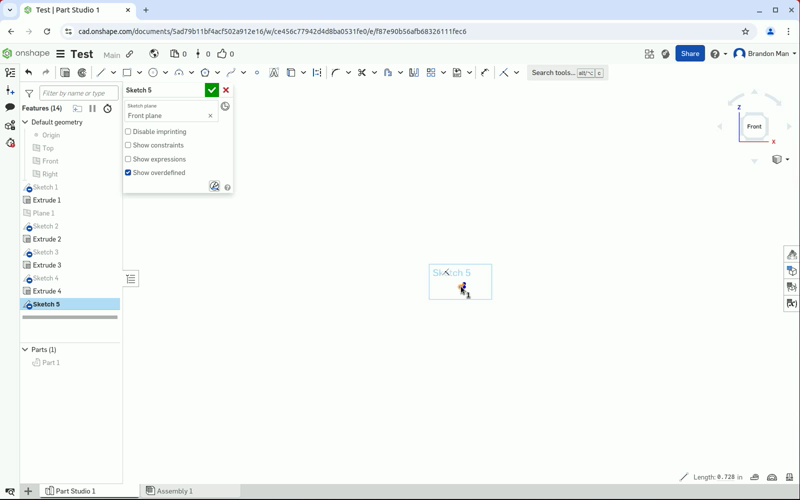
mouse_move(73, 352)
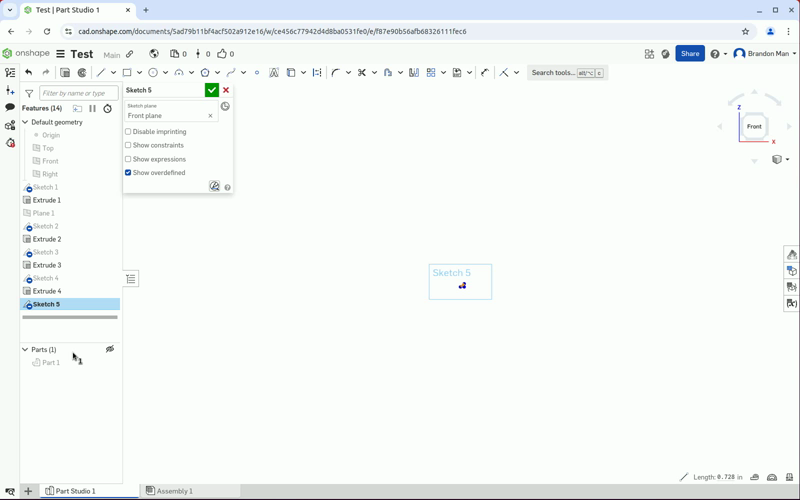
key(shift+y)
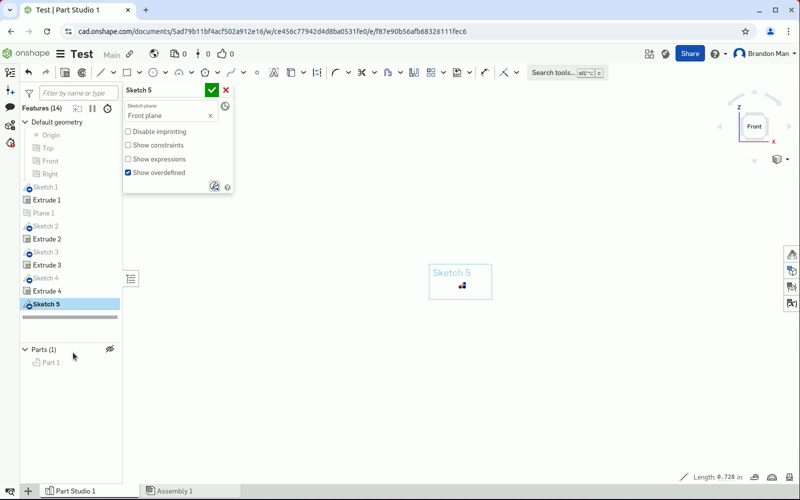
key(shift+e)
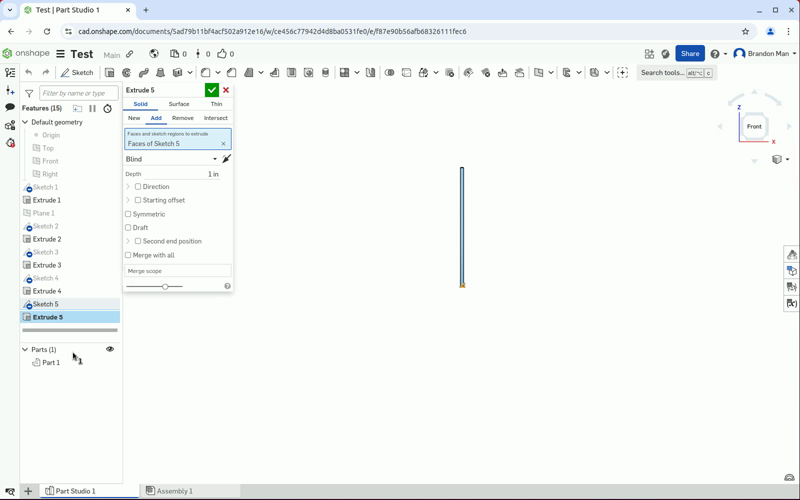
mouse_move(143, 106)
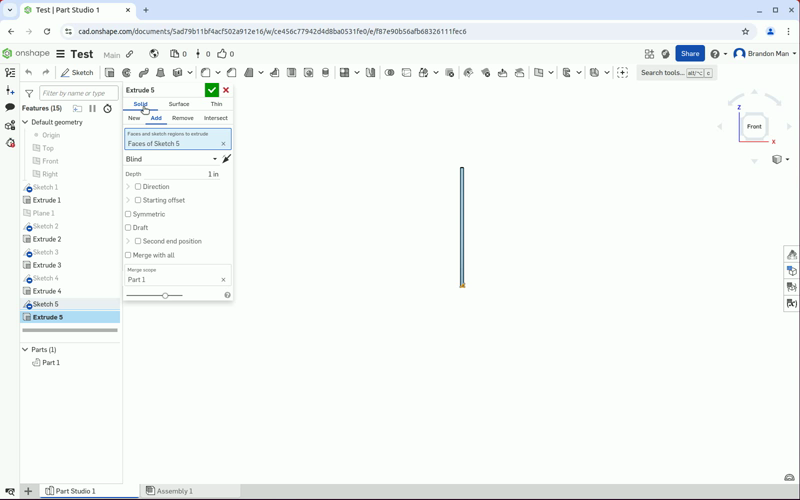
click(143, 106)
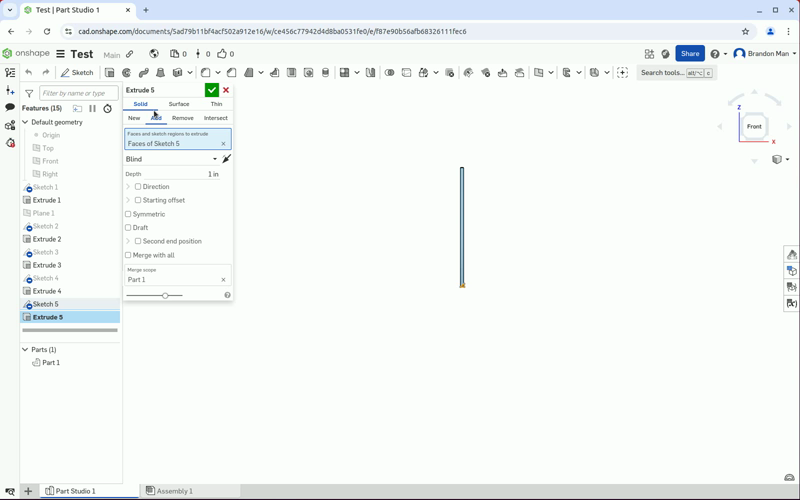
mouse_move(186, 120)
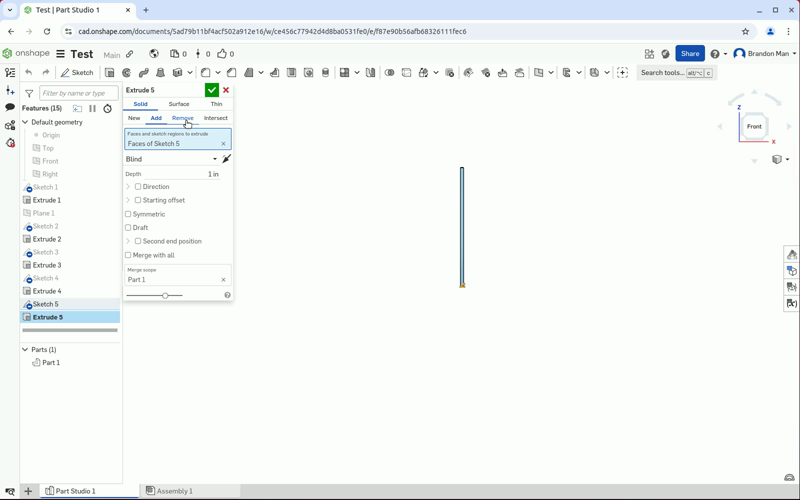
click(186, 120)
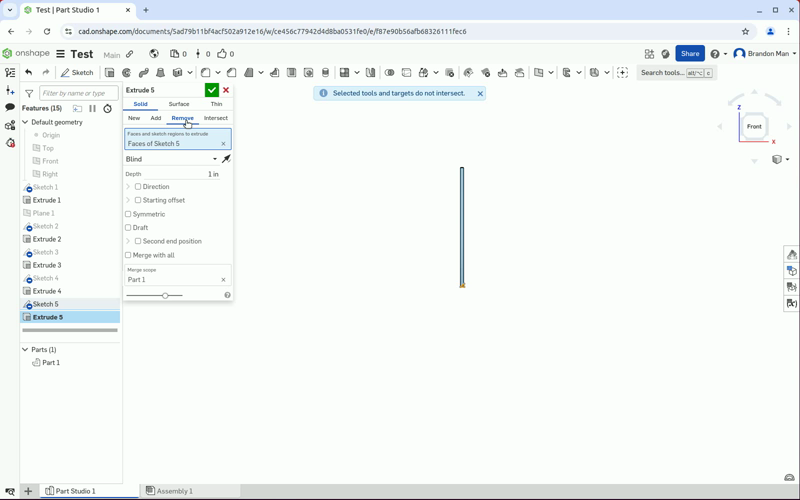
key(tab, 4)
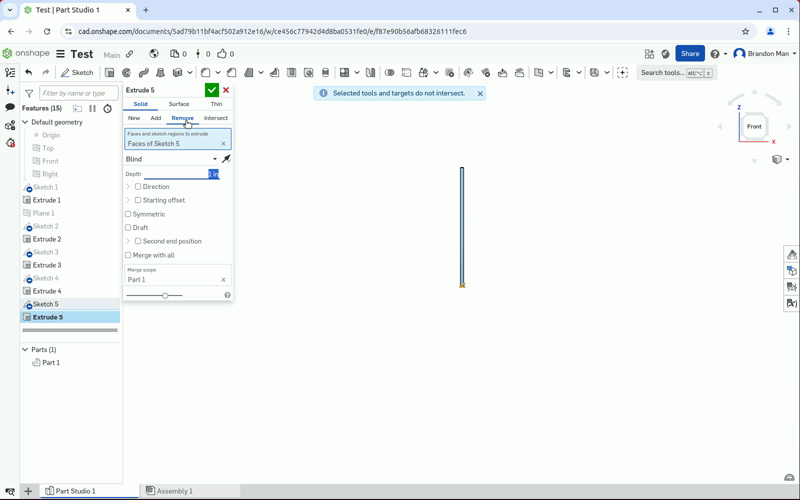
text(-1.926)
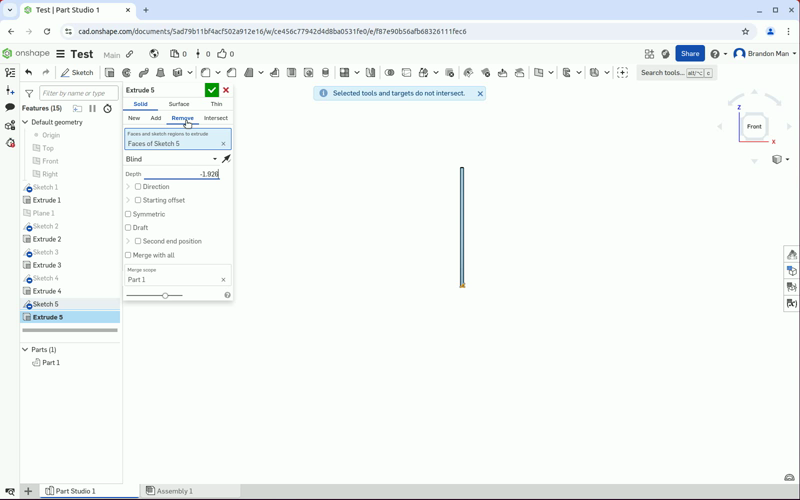
key(tab, 6)
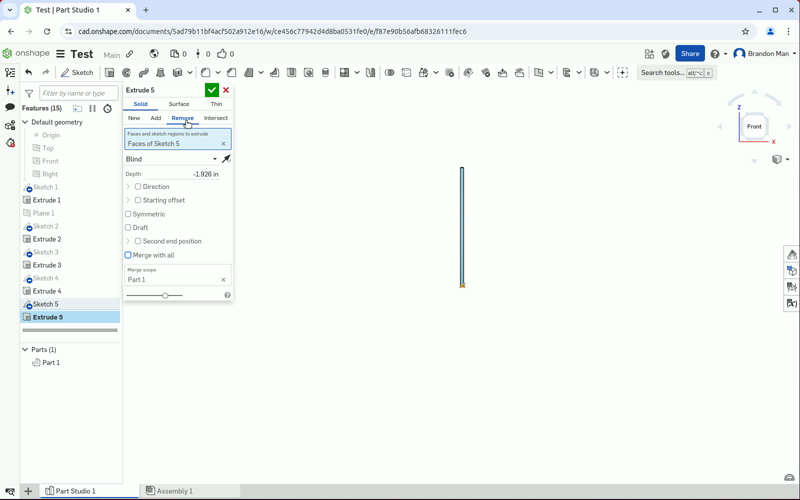
key(space)
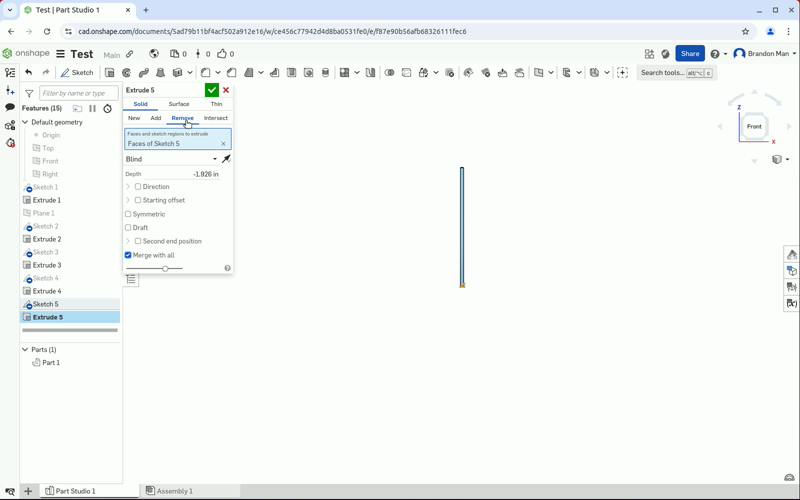
key(enter)
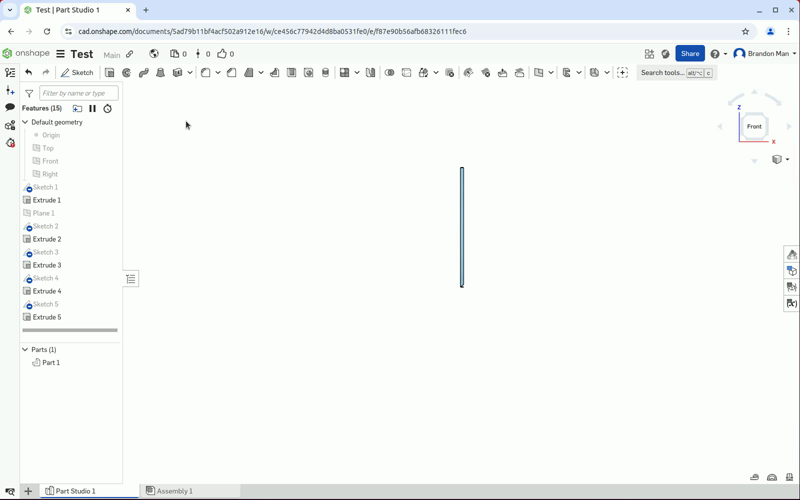
key(shift+h)
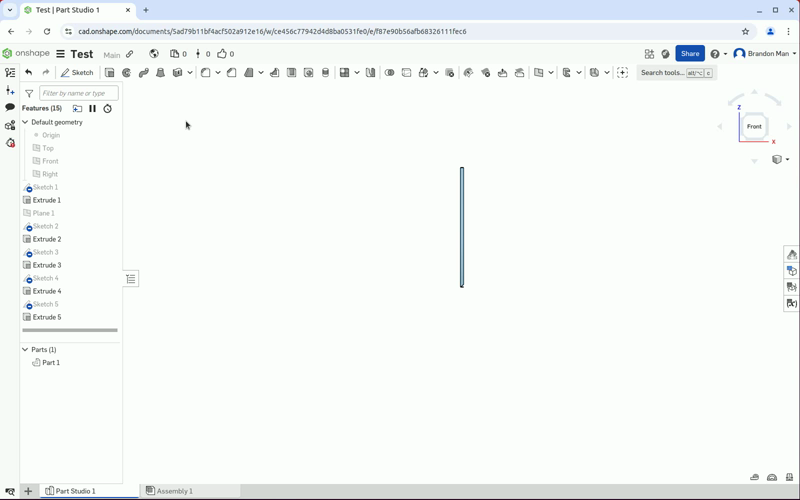
key(shift+h)
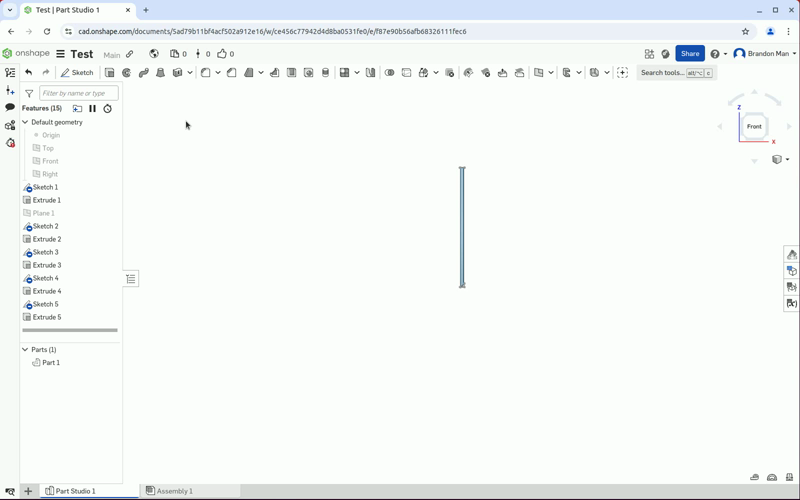
key(shift+7)
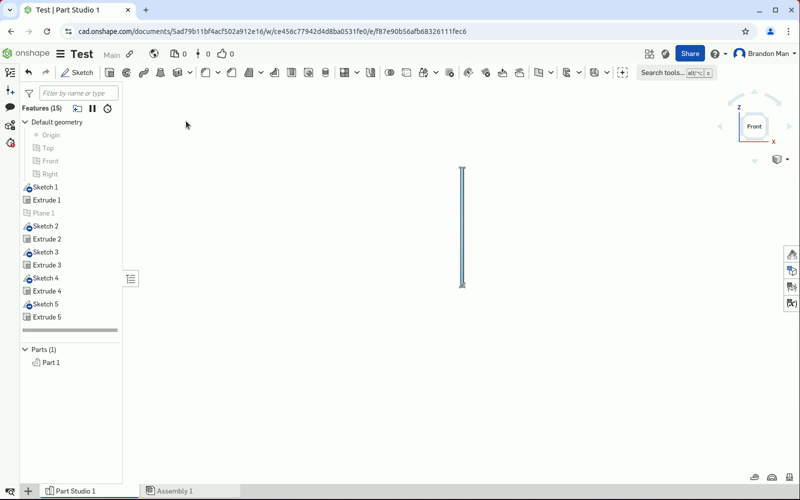
key(left, 2)
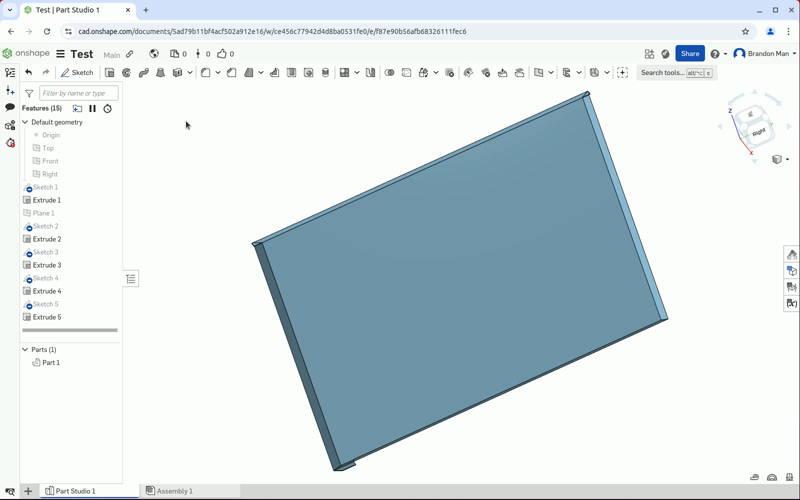
key(down, 2)
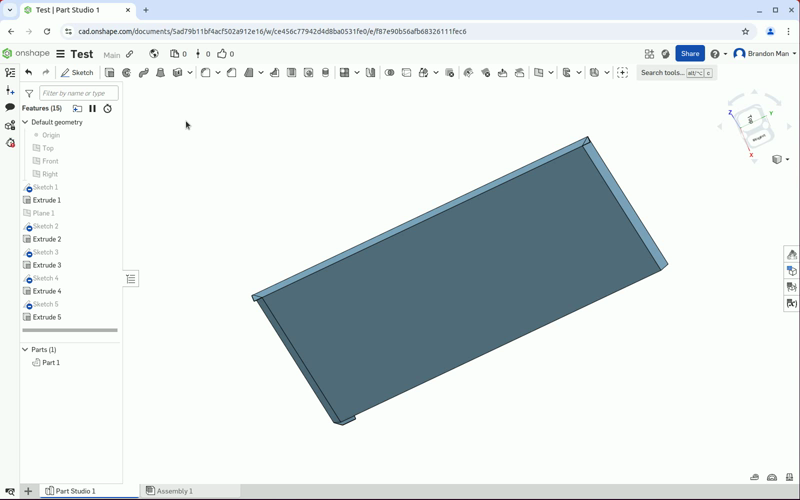
key(up, 2)
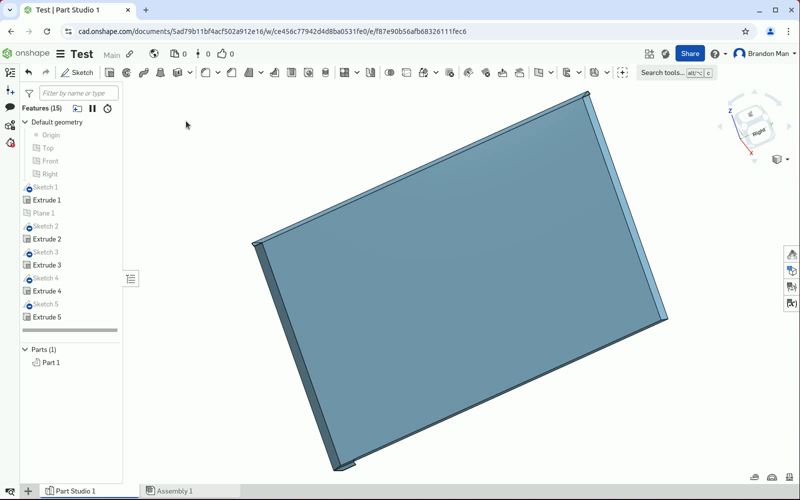
key(right, 2)
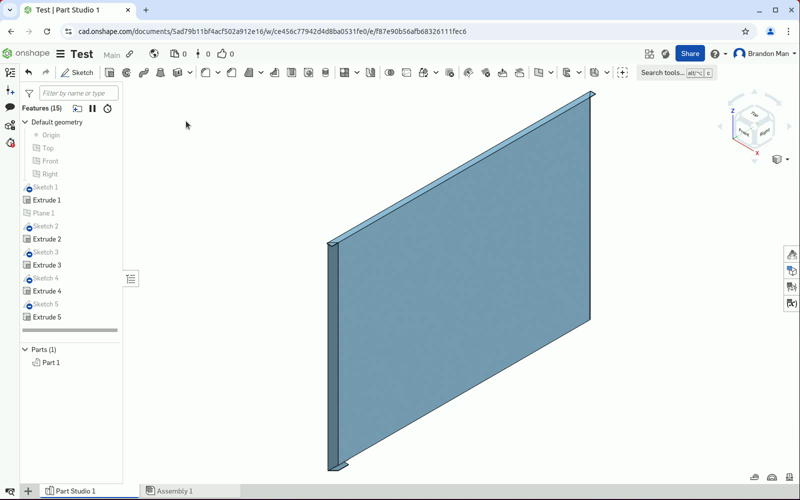
mouse_move(73, 189)
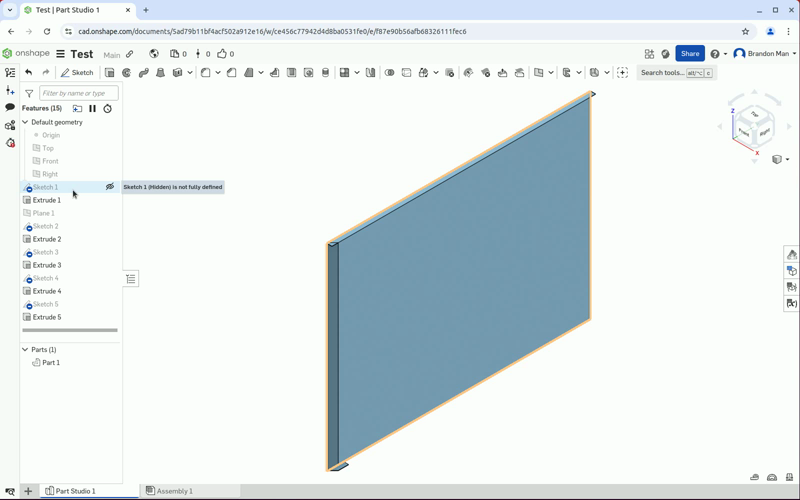
click(73, 189)